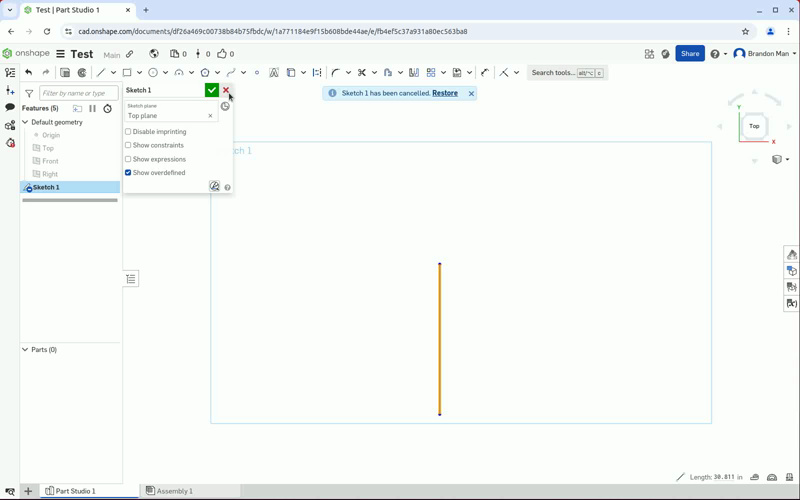
key(shift+h)
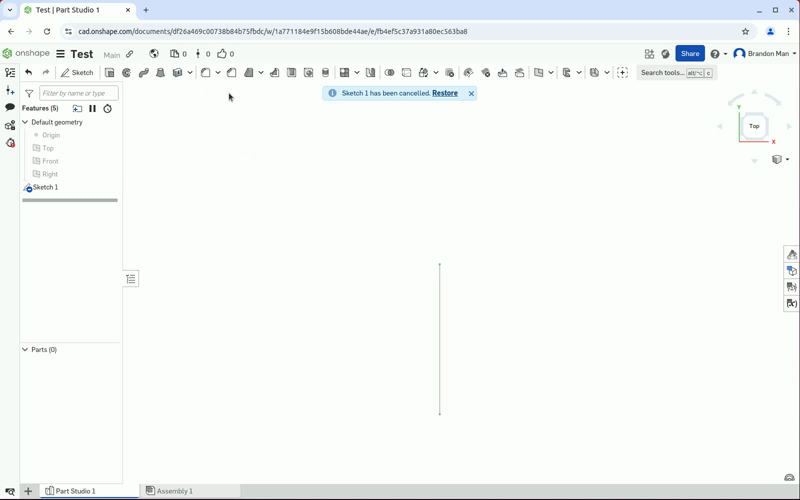
mouse_move(73, 352)
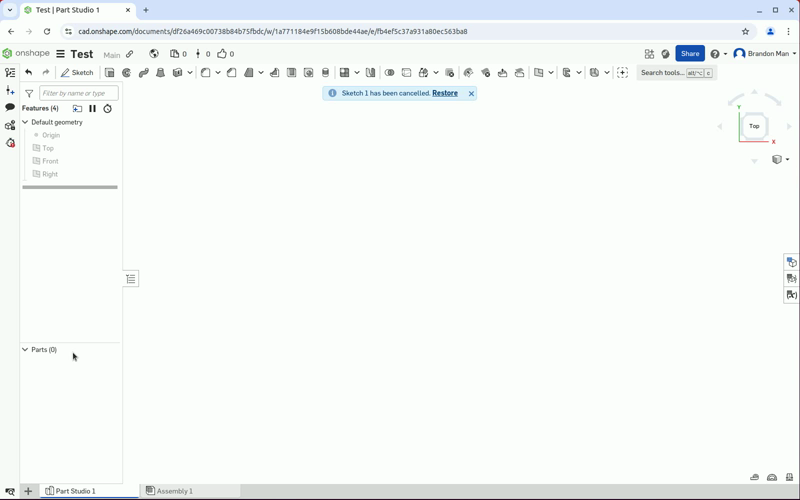
key(y)
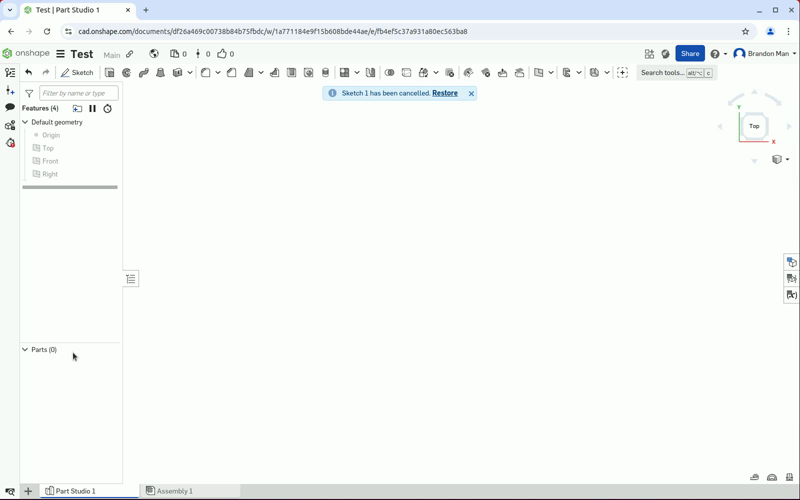
key(shift+p)
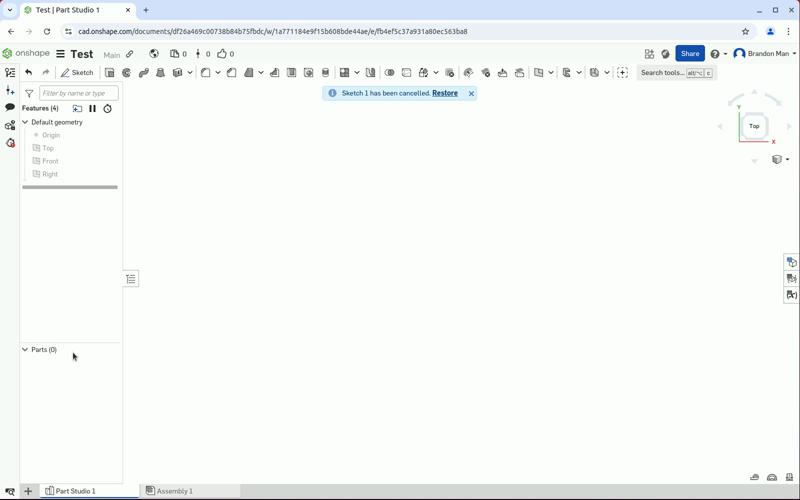
key(space)
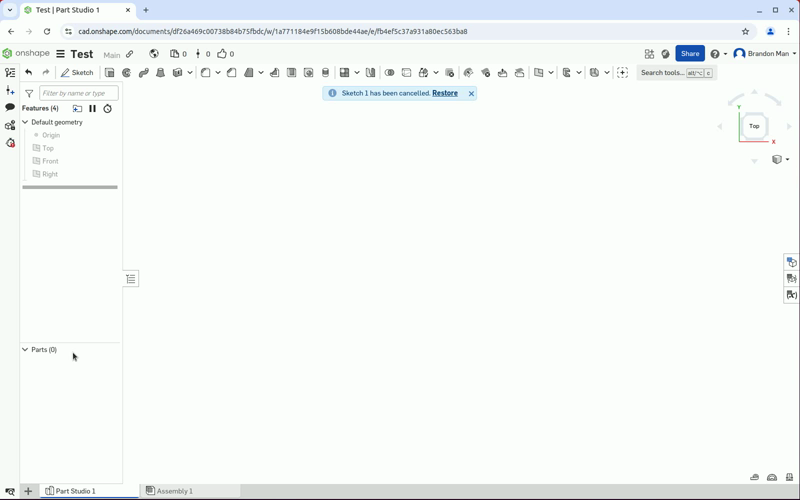
key_down(shift)
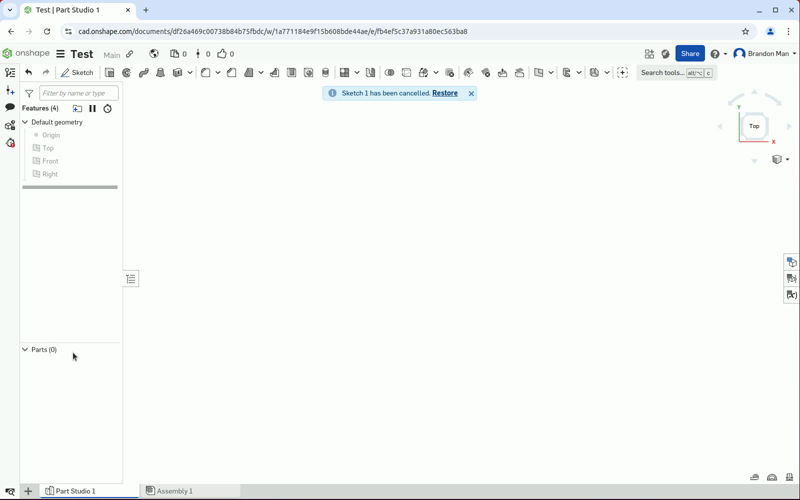
key(up)
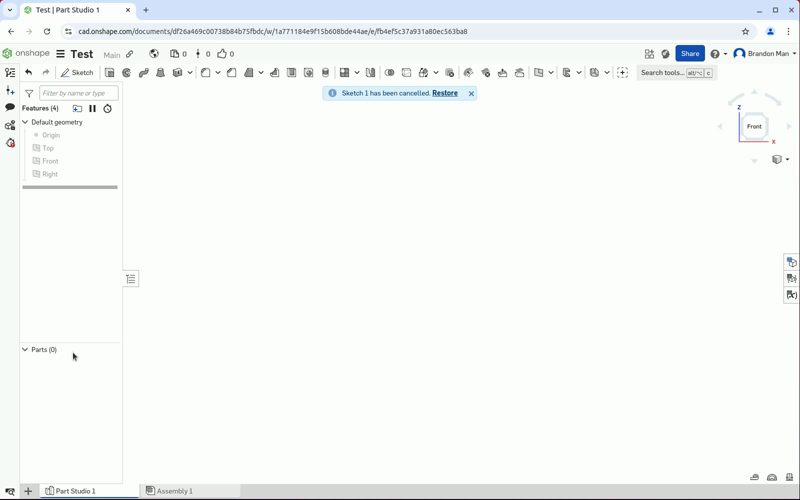
key_up(shift)
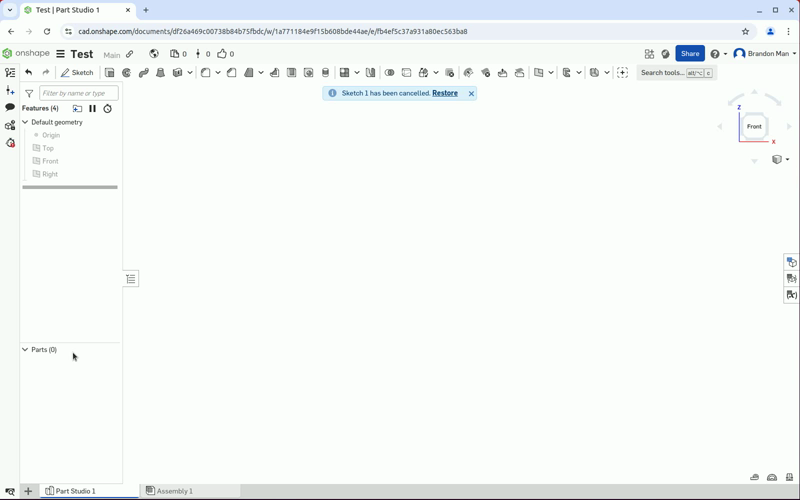
key(space)
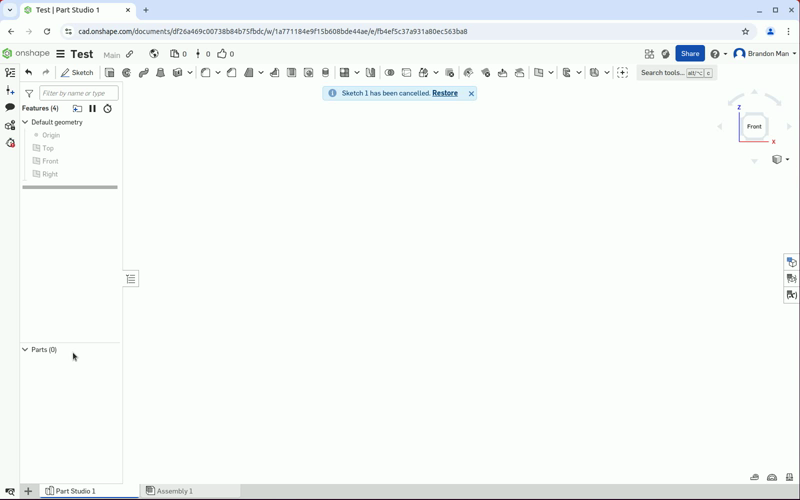
key_down(shift)
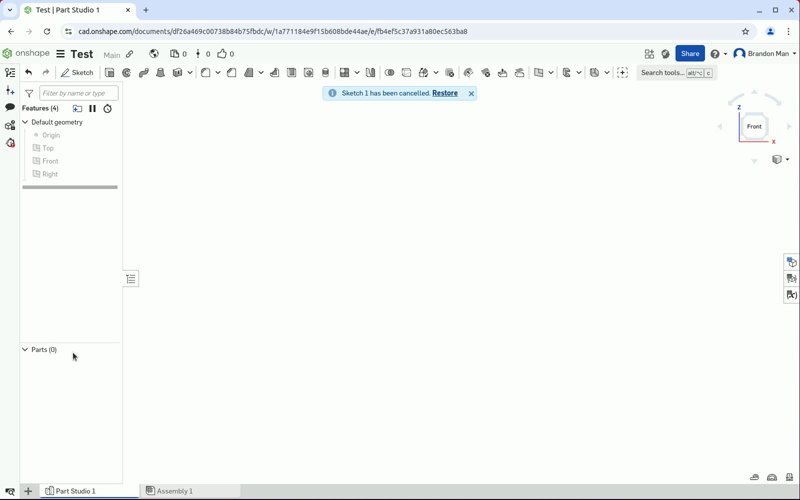
key(left)
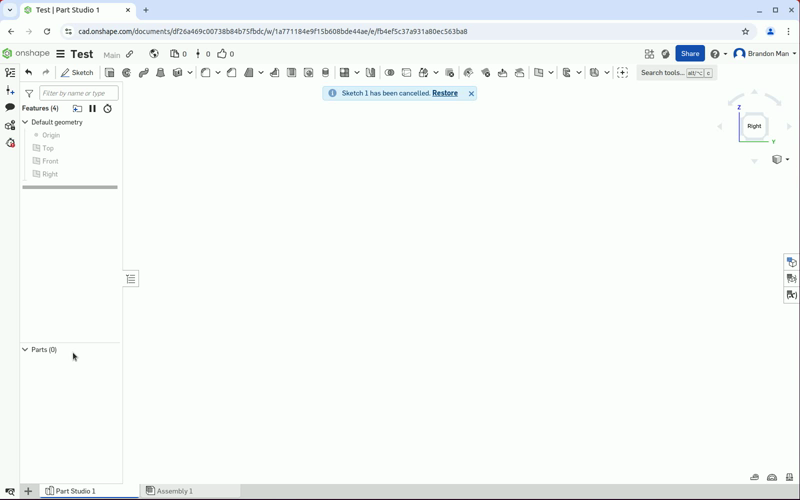
key_up(shift)
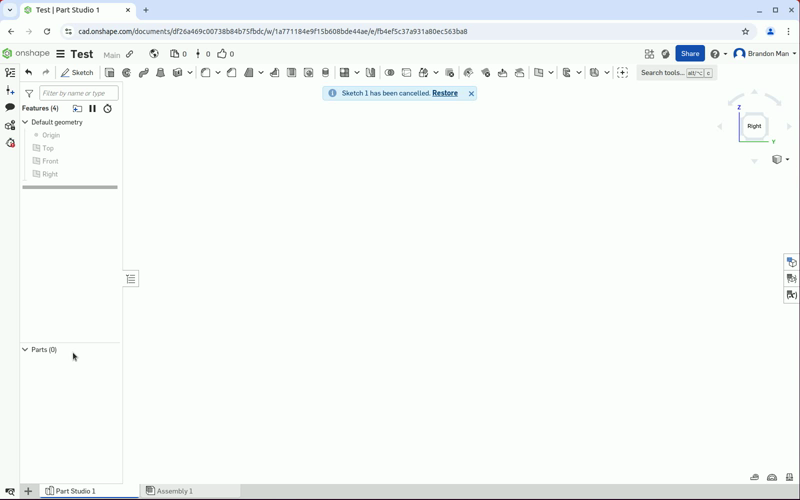
mouse_move(73, 352)
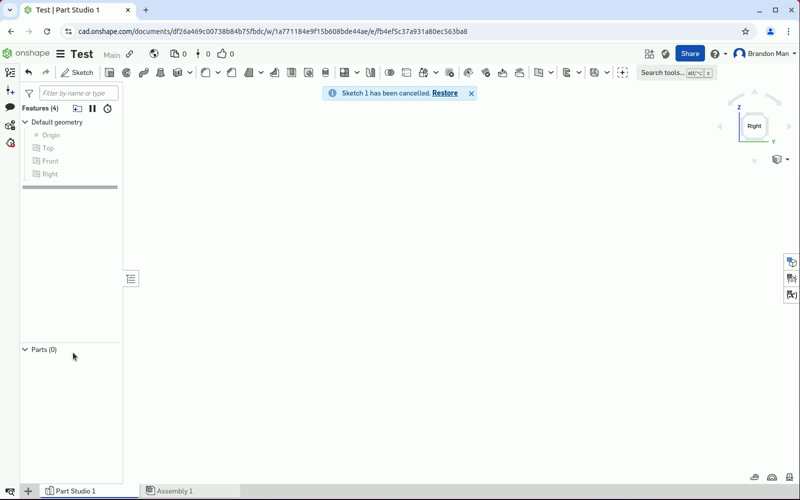
key(shift+y)
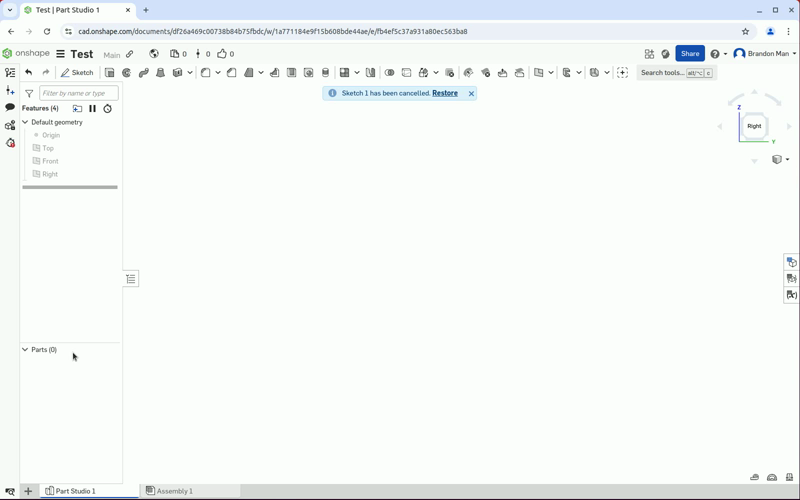
key(shift+s)
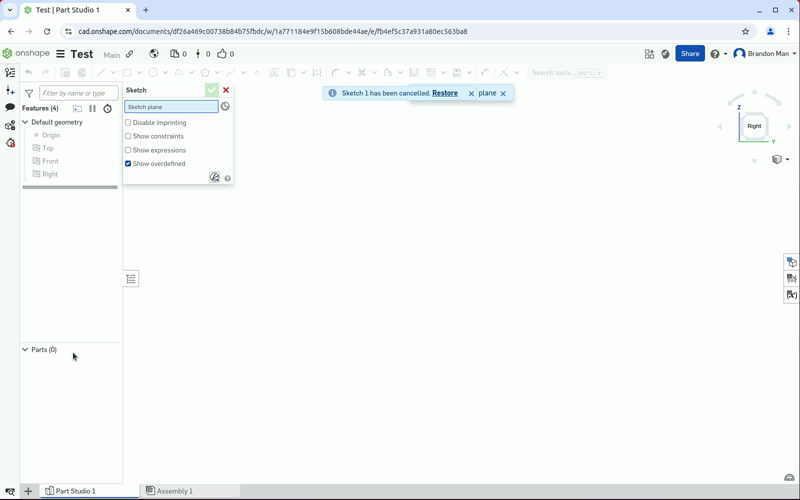
mouse_move(73, 176)
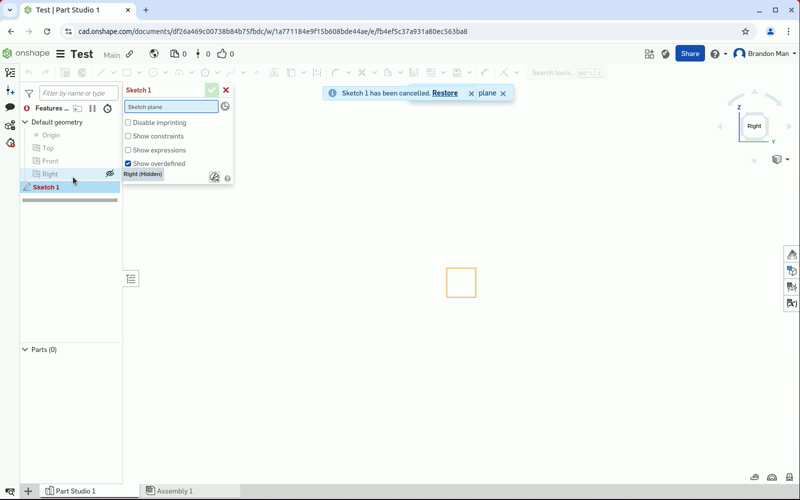
click(73, 176)
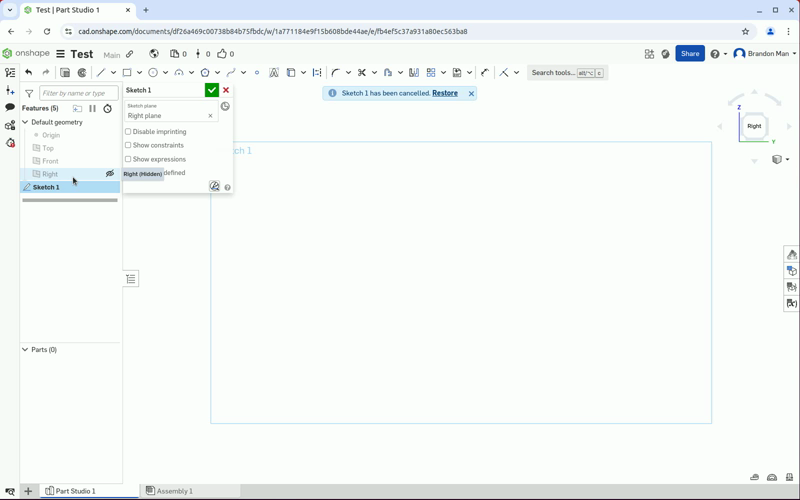
mouse_move(73, 352)
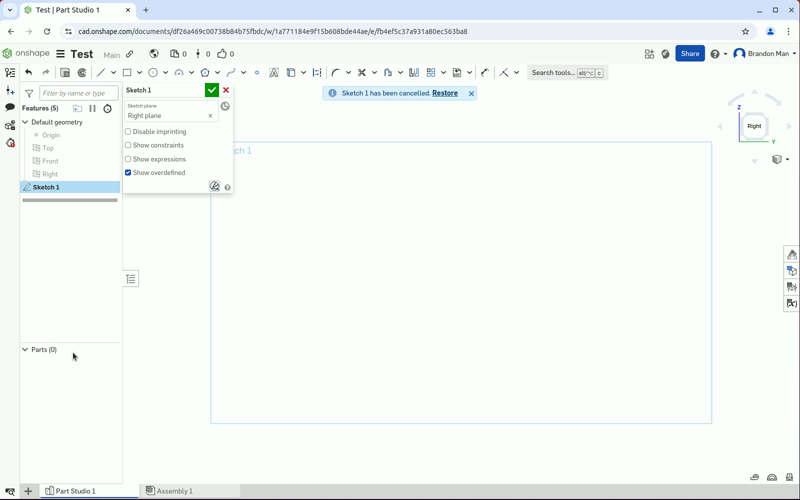
key(y)
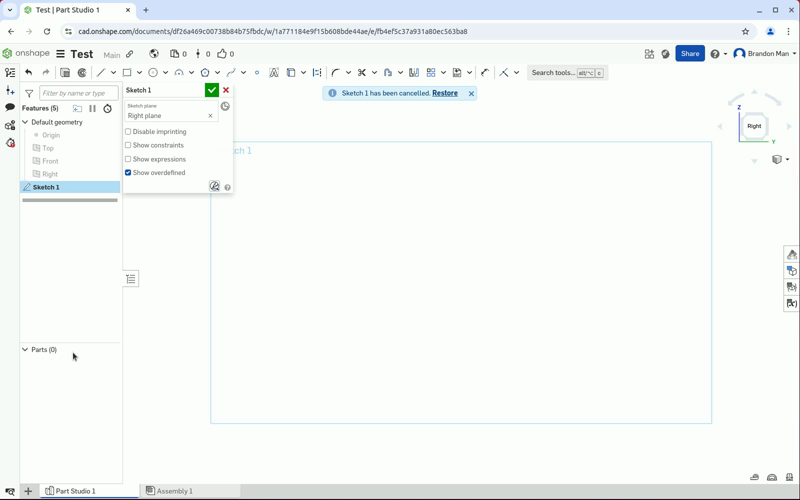
key(l)
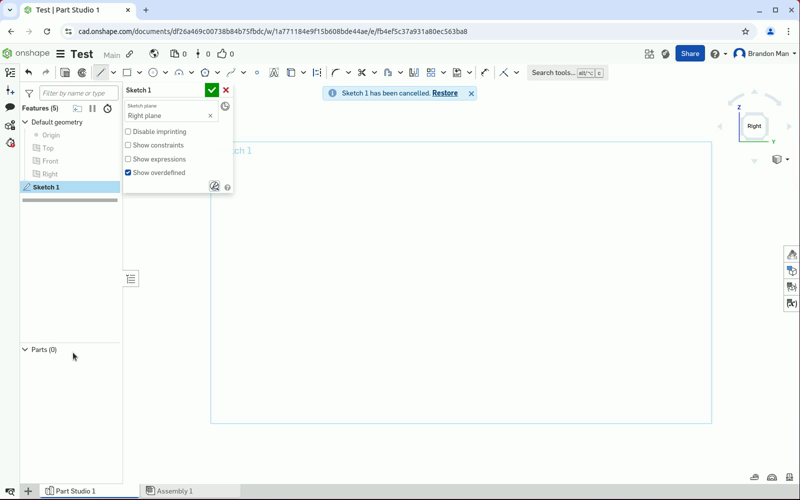
key_down(shift)
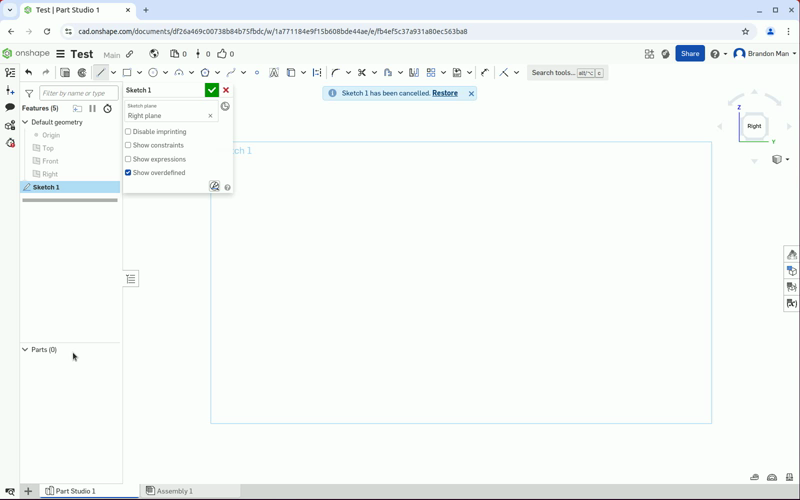
mouse_move(451, 291)
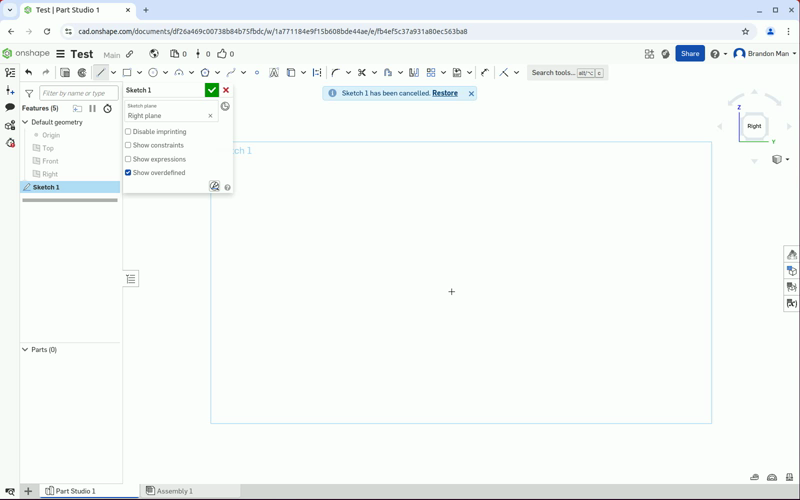
click(451, 291)
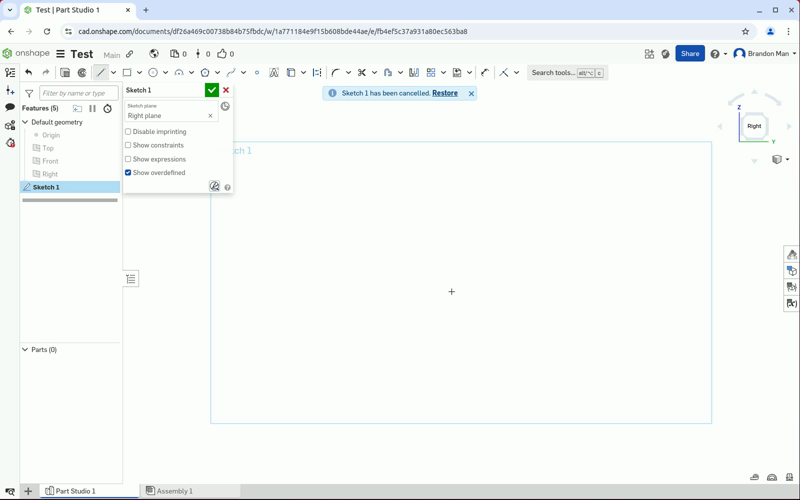
key_up(shift)
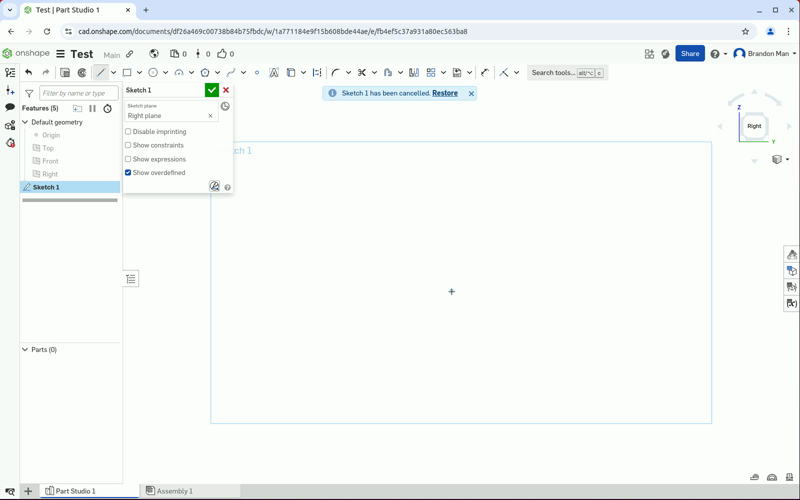
key_down(shift)
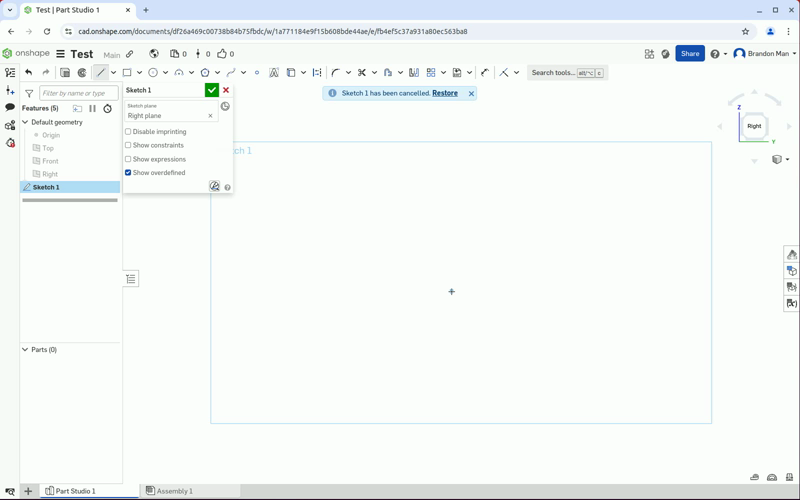
mouse_move(481, 291)
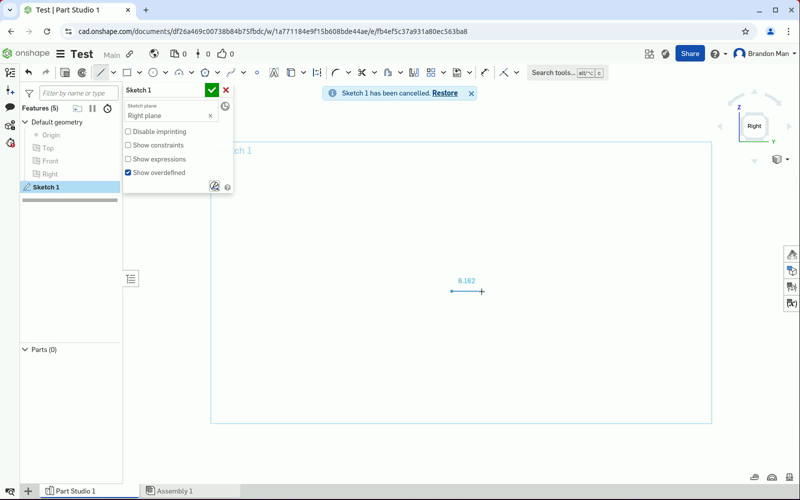
mouse_move(468, 291)
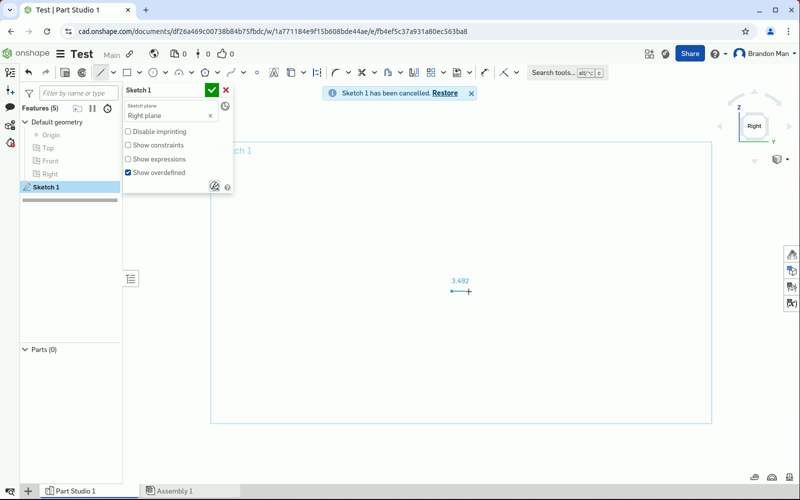
click(468, 291)
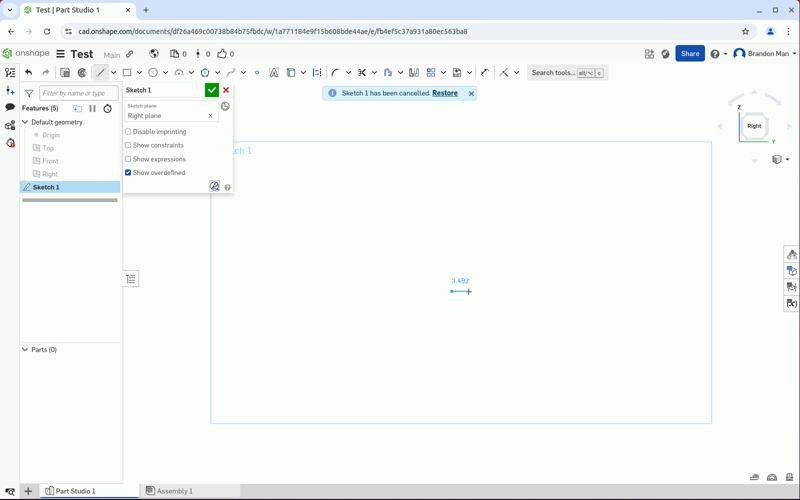
key_up(shift)
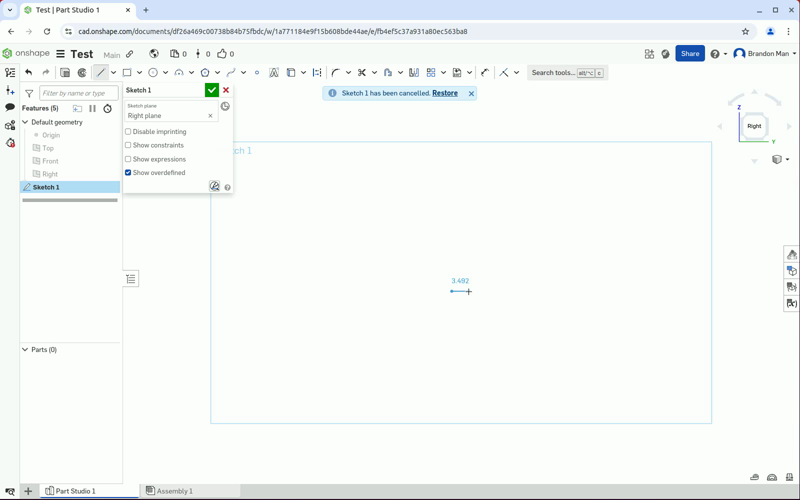
key_down(shift)
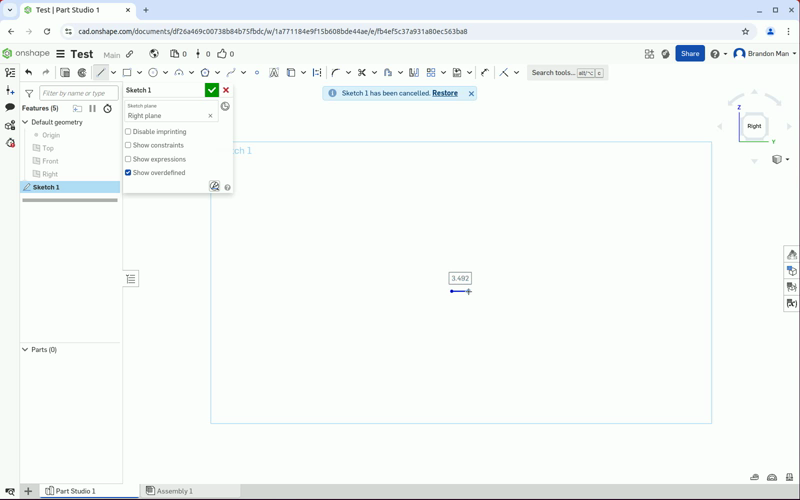
mouse_move(498, 291)
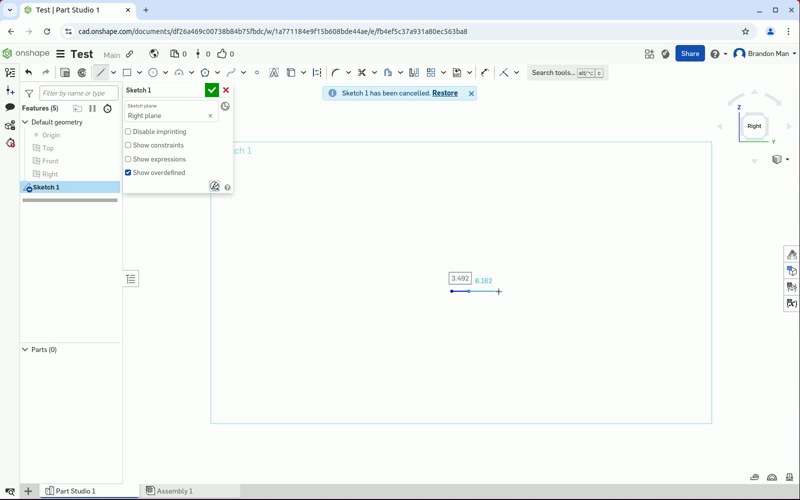
mouse_move(468, 279)
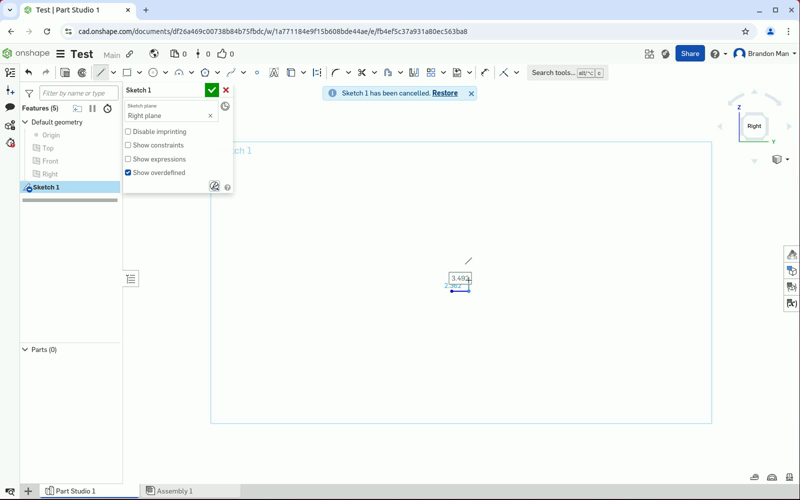
click(468, 279)
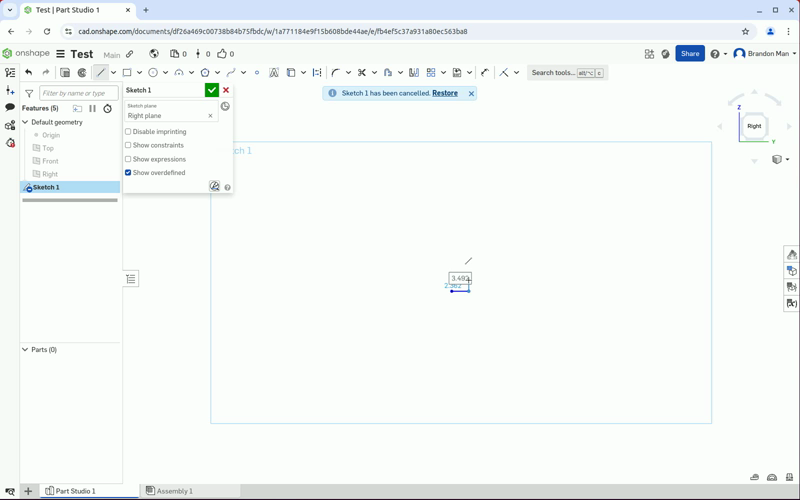
key_up(shift)
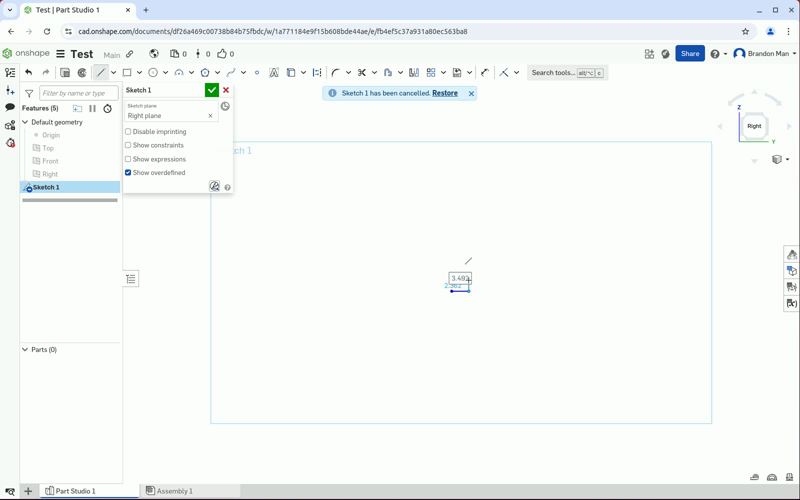
key_down(shift)
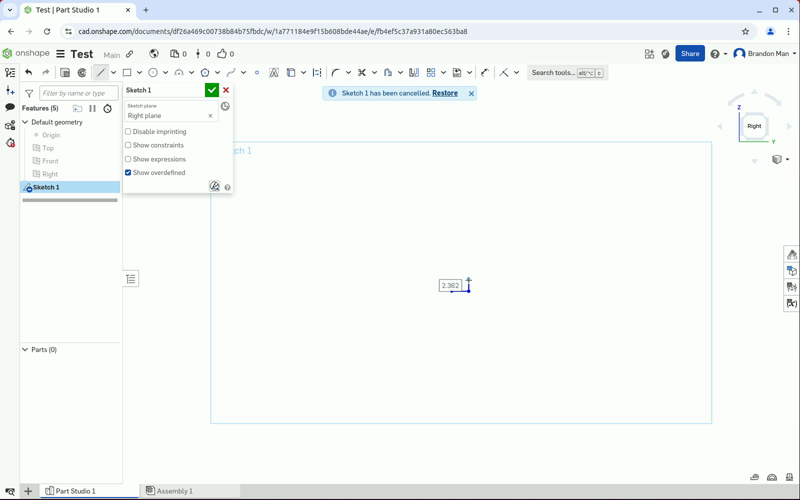
mouse_move(498, 279)
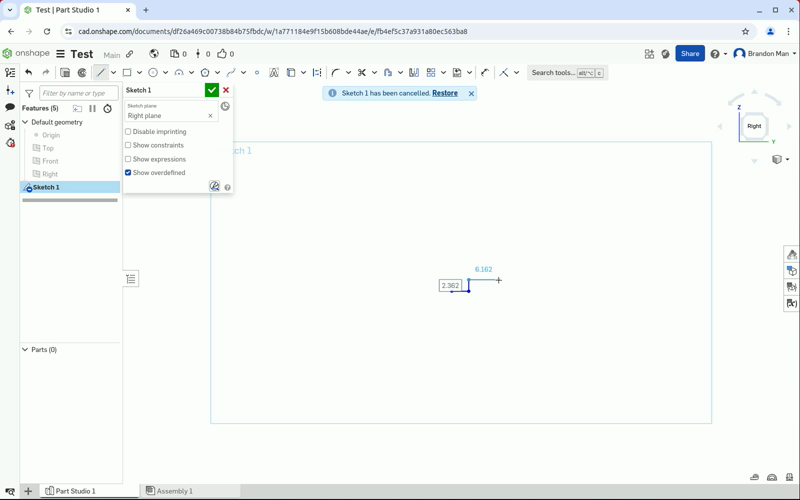
mouse_move(451, 279)
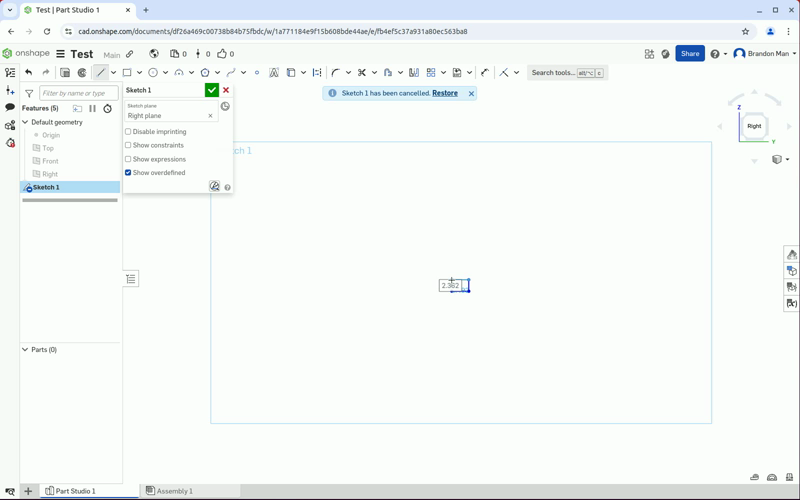
click(451, 279)
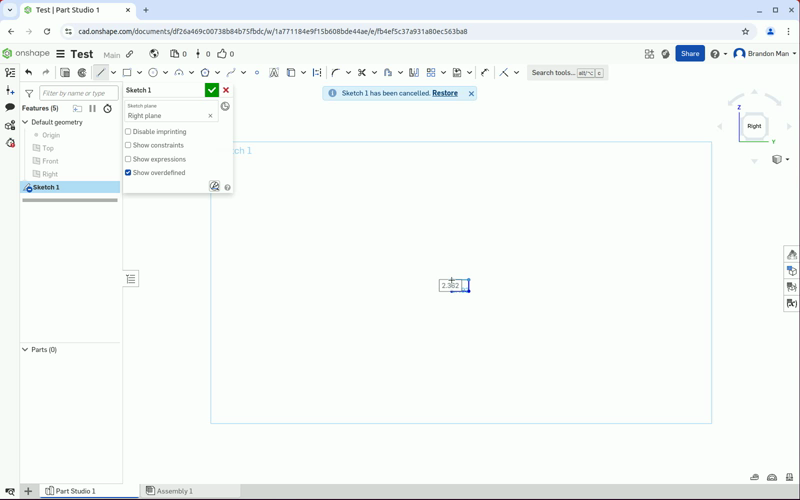
key_up(shift)
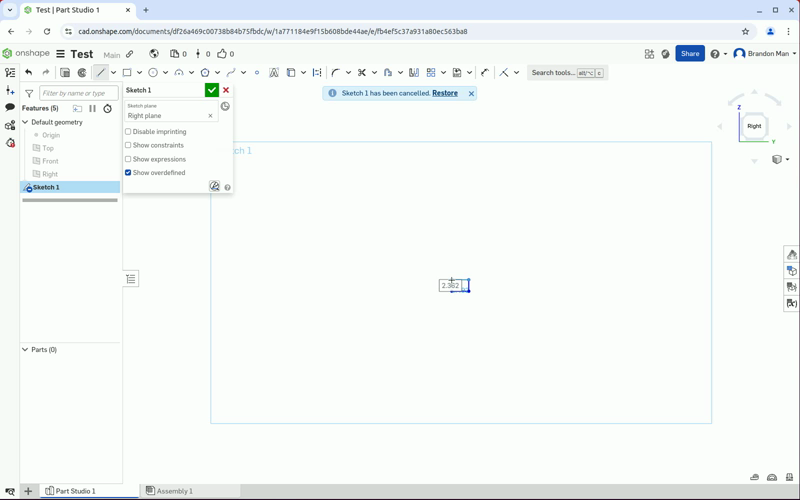
mouse_move(481, 279)
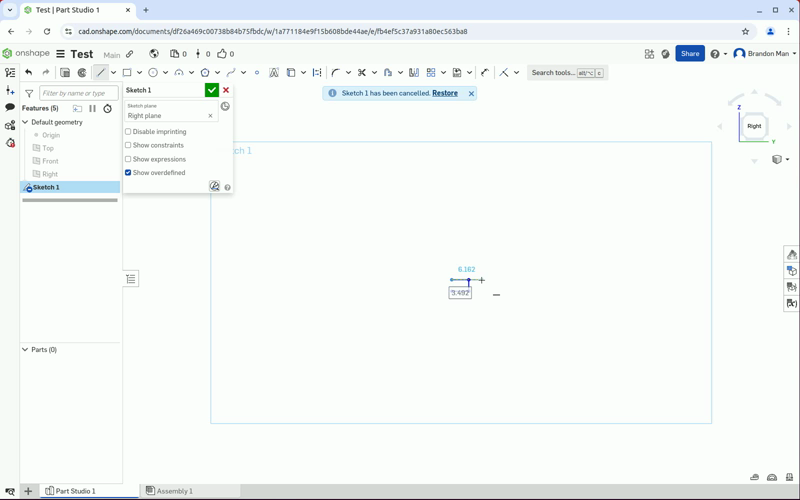
key_down(shift)
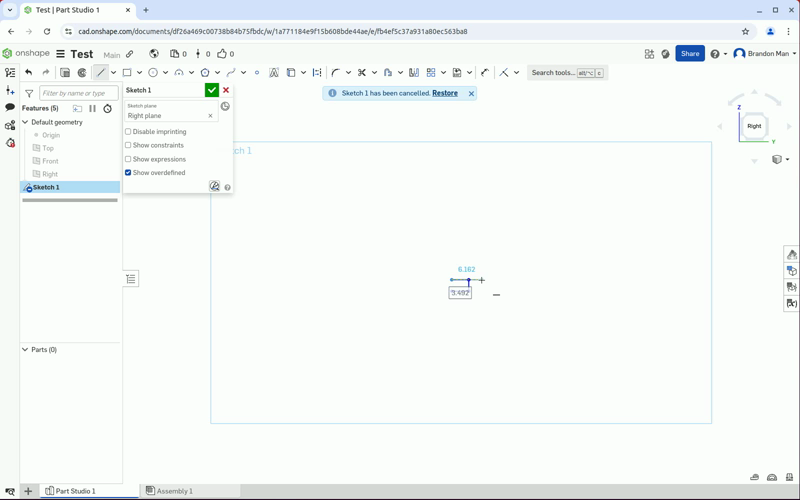
mouse_move(451, 291)
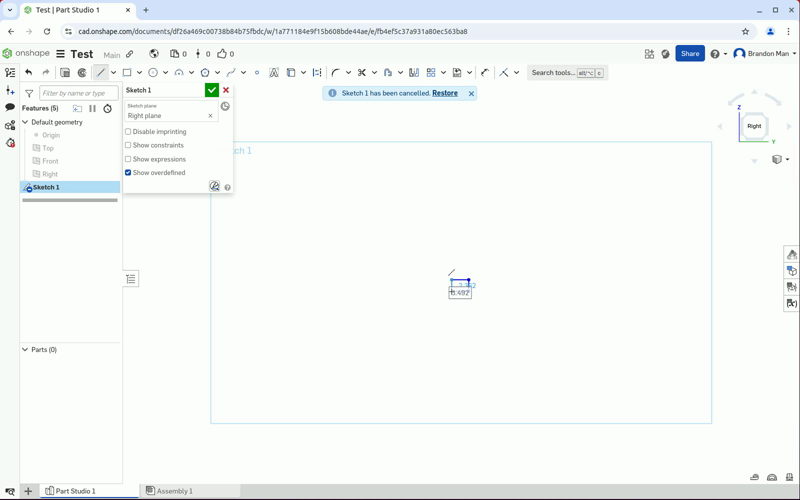
key_up(shift)
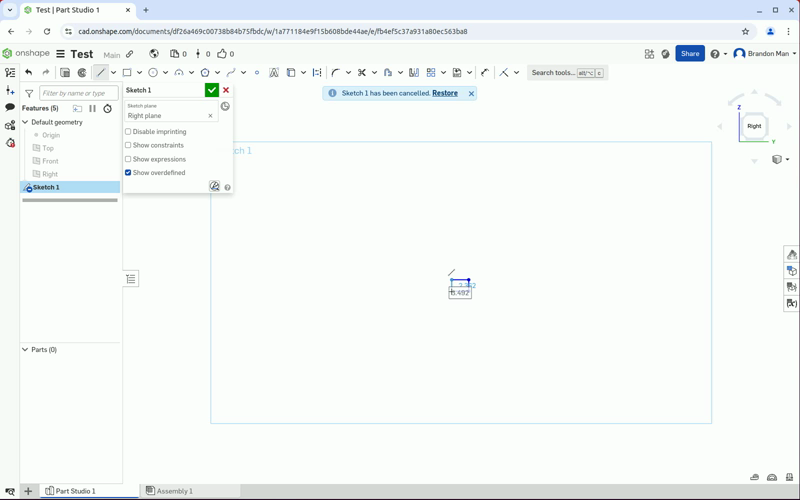
click(451, 291)
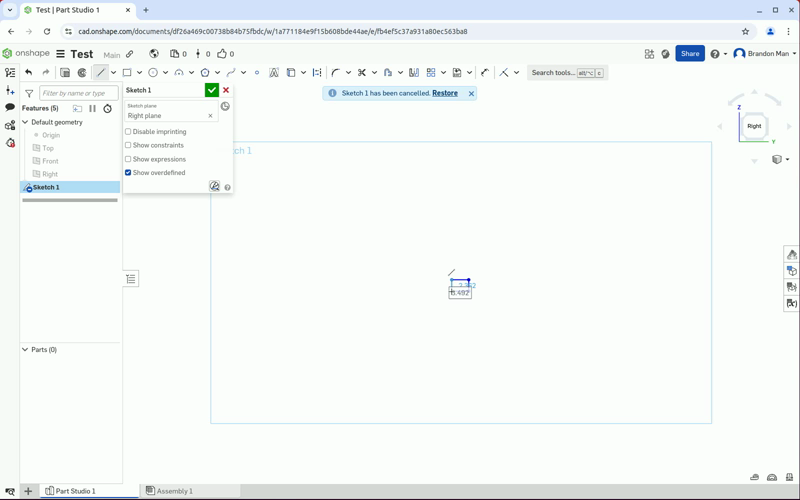
key(esc)
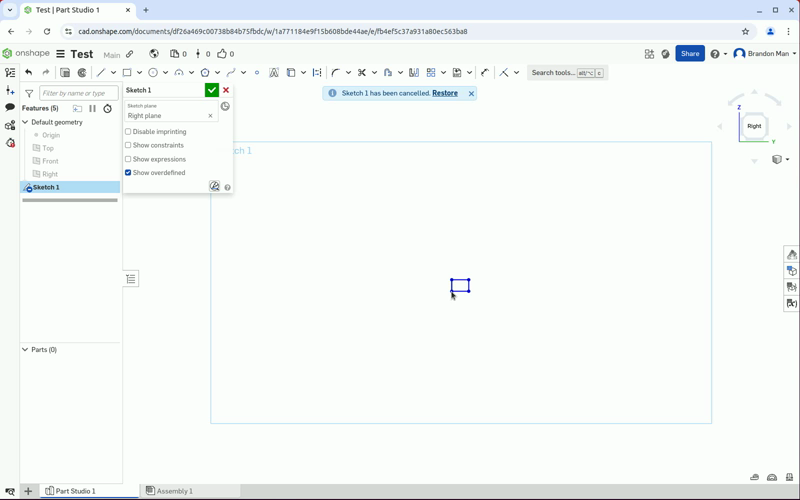
mouse_move(455, 282)
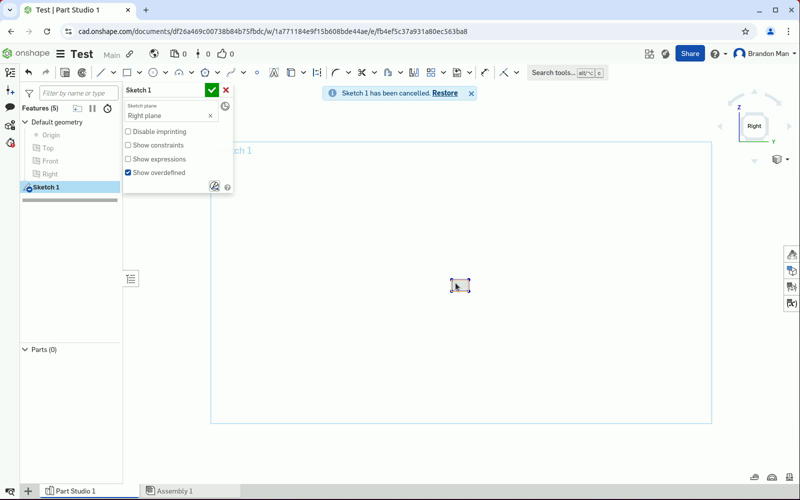
scroll(6)
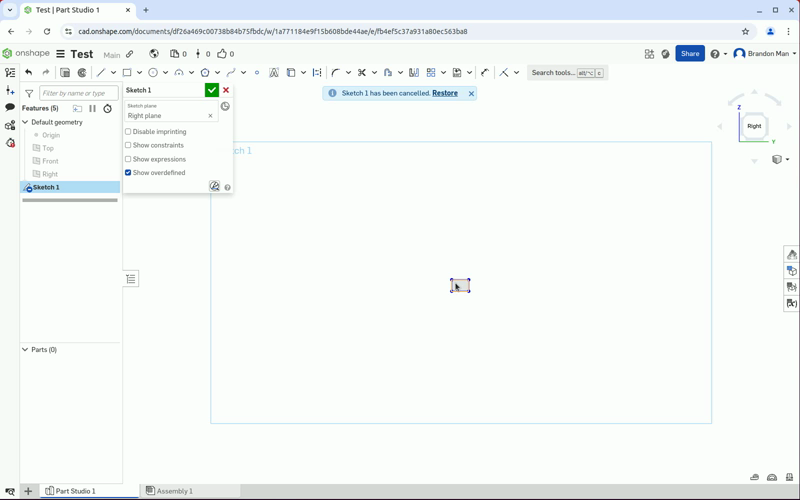
scroll(6)
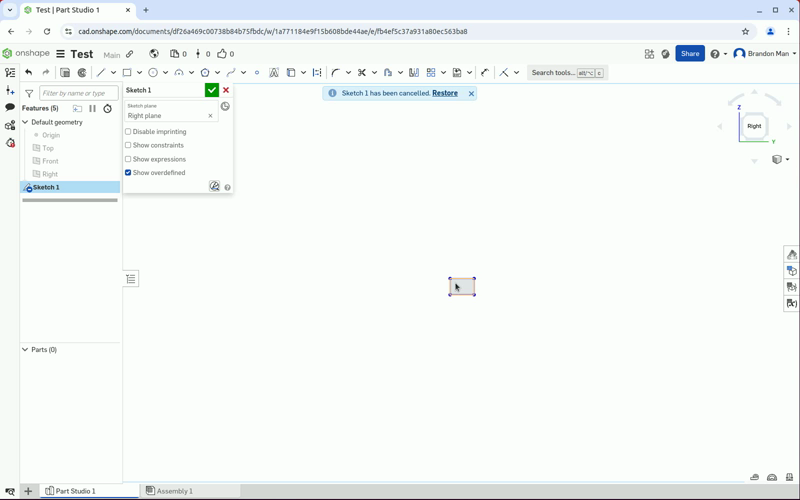
scroll(6)
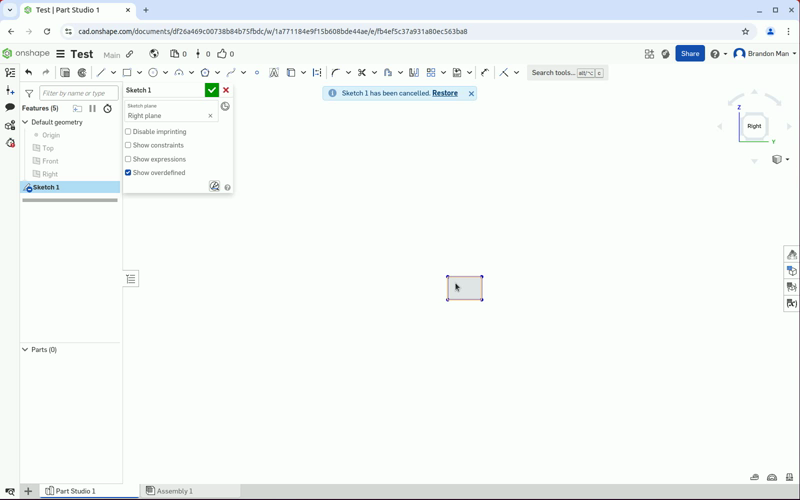
scroll(6)
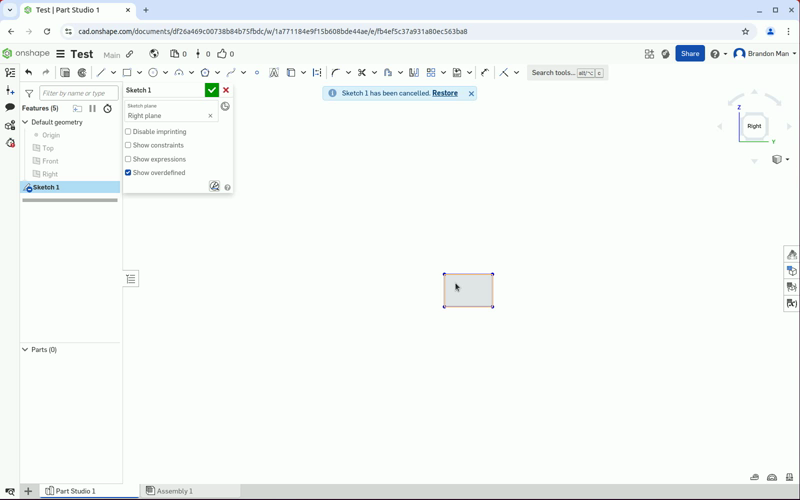
scroll(6)
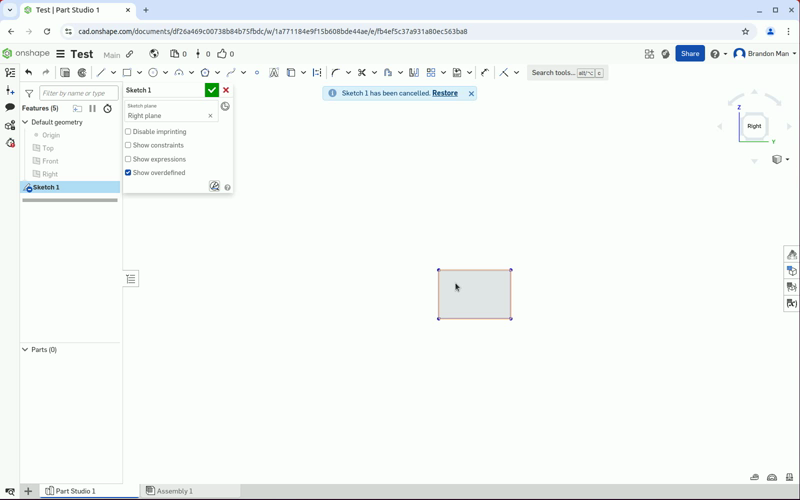
scroll(6)
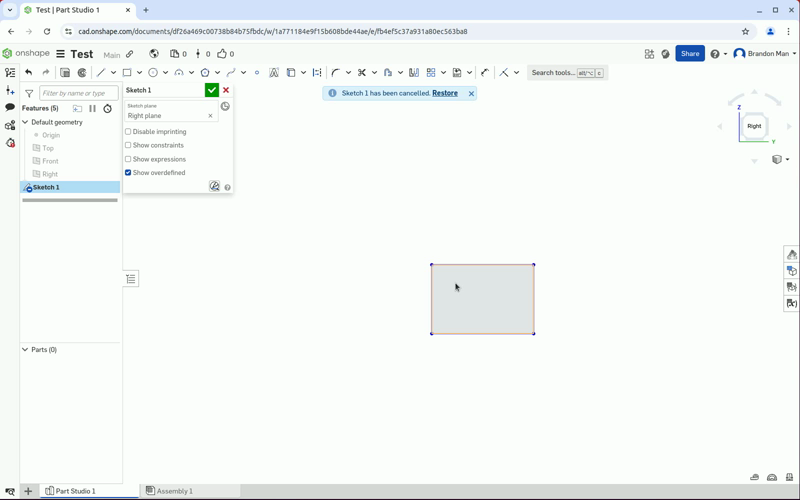
scroll(6)
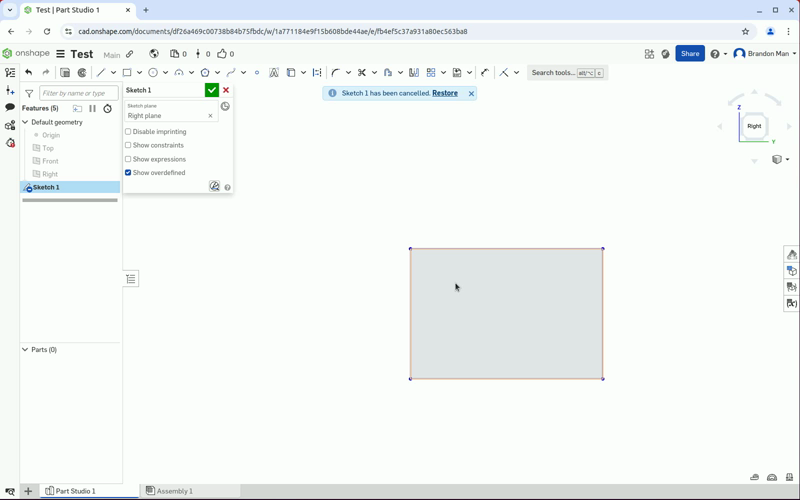
click(455, 282)
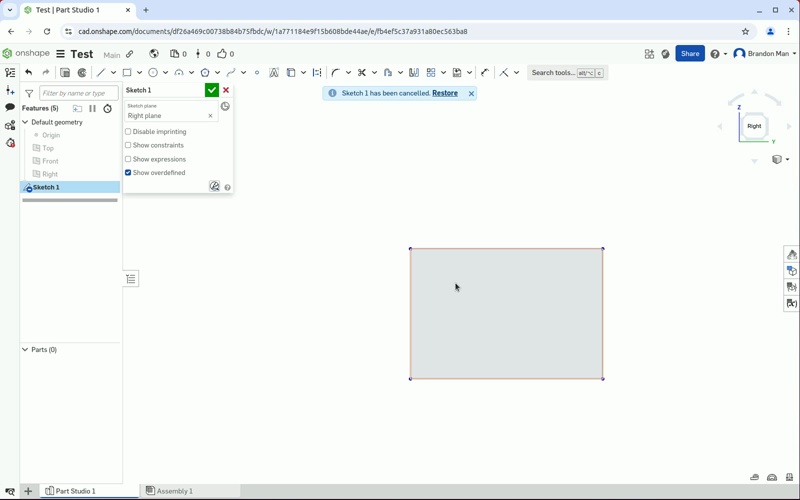
scroll(-6)
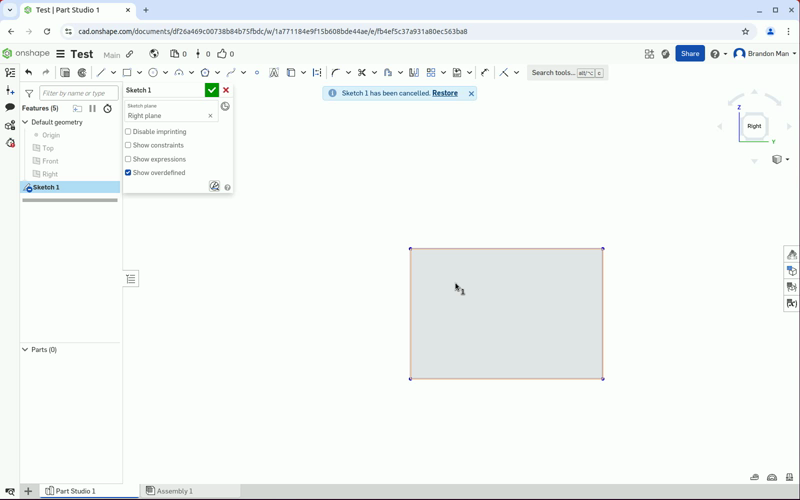
scroll(-6)
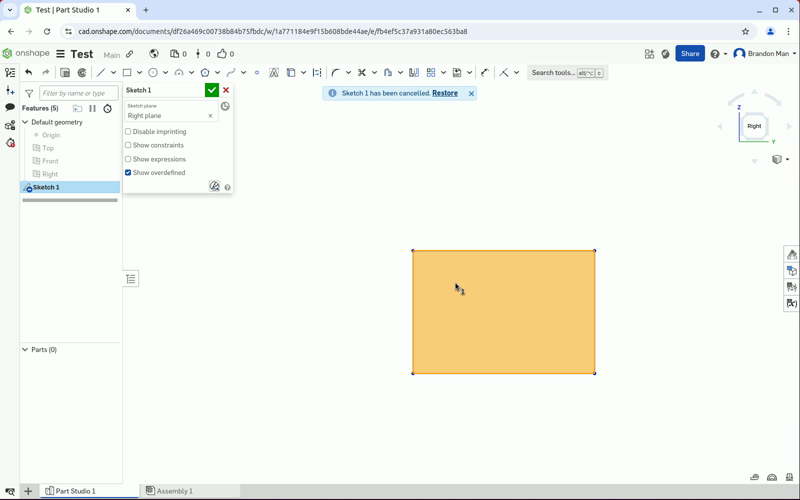
scroll(-6)
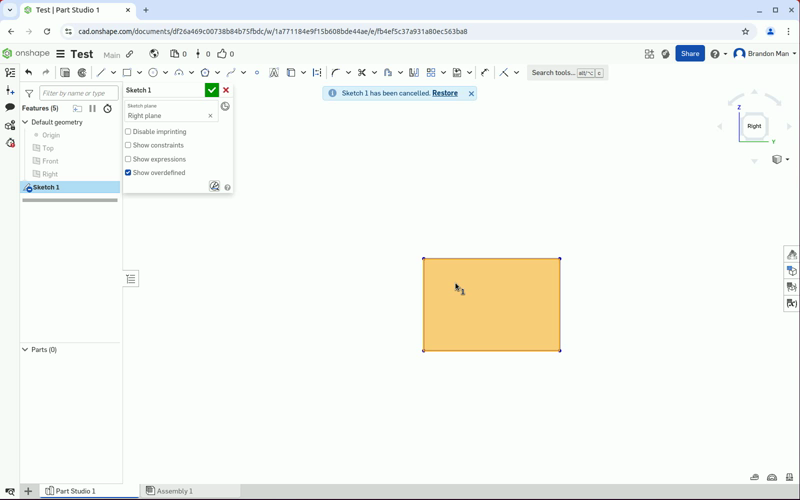
scroll(-6)
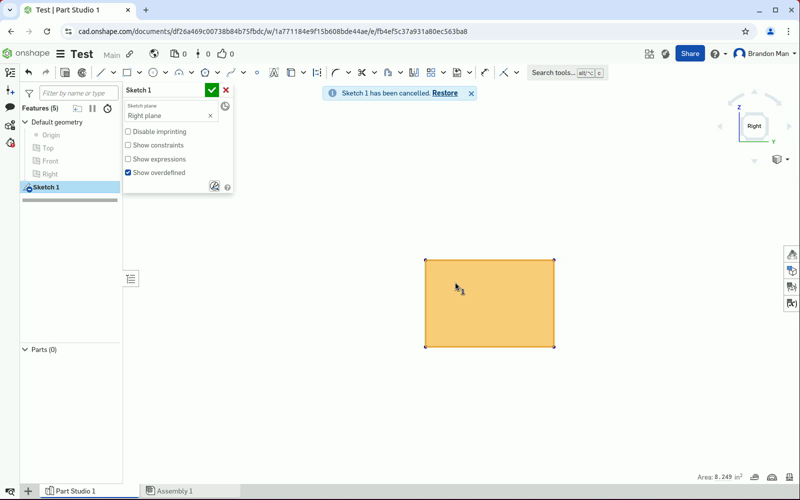
scroll(-6)
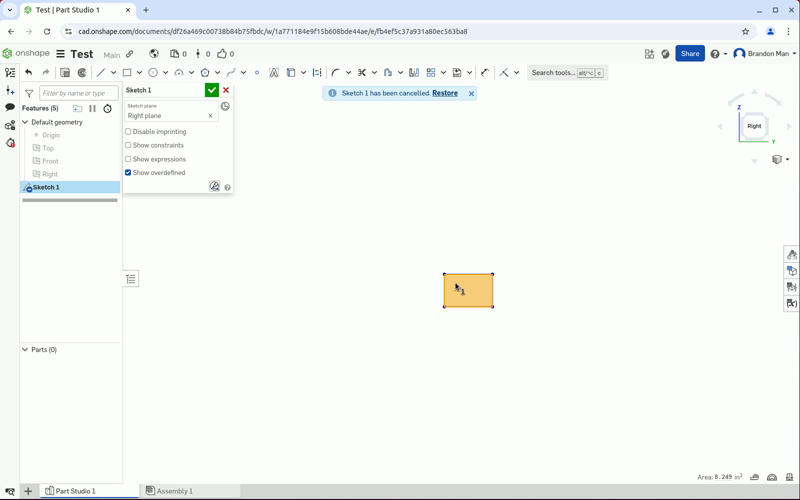
scroll(-6)
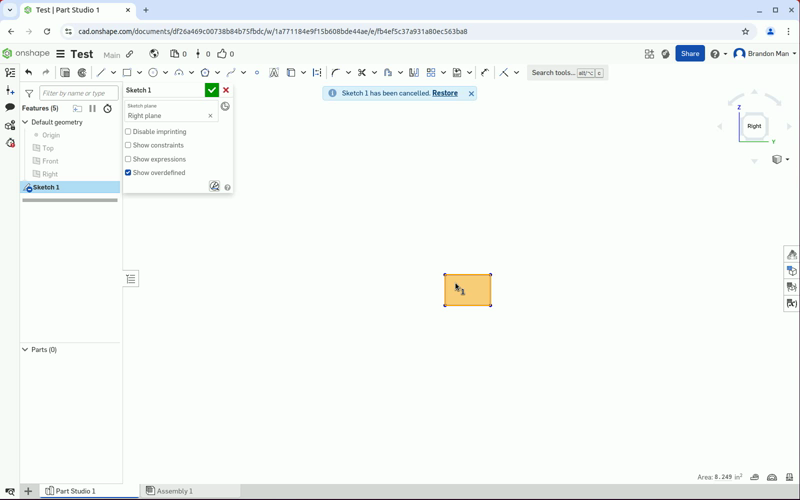
scroll(-6)
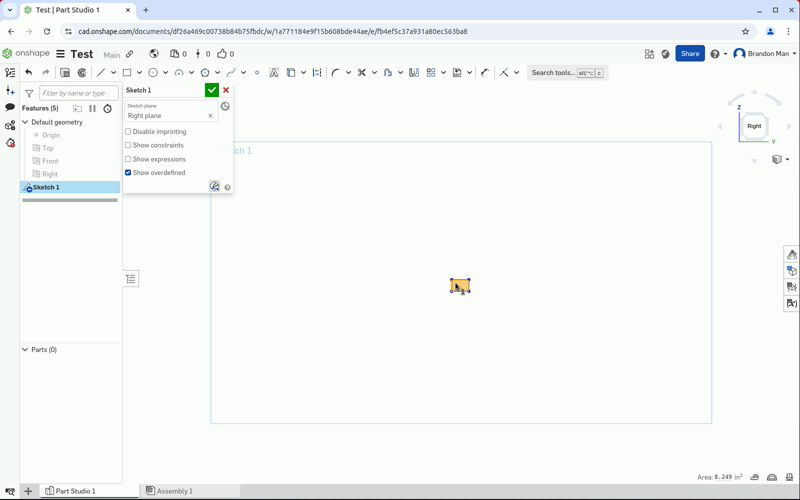
mouse_move(73, 352)
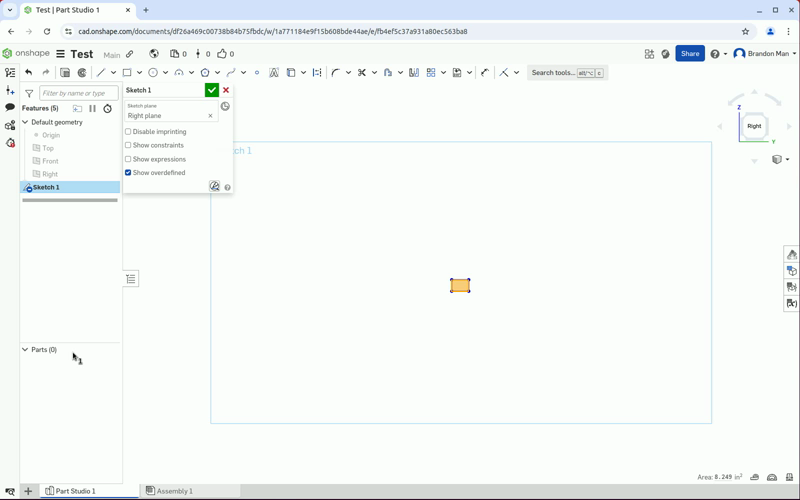
key(shift+y)
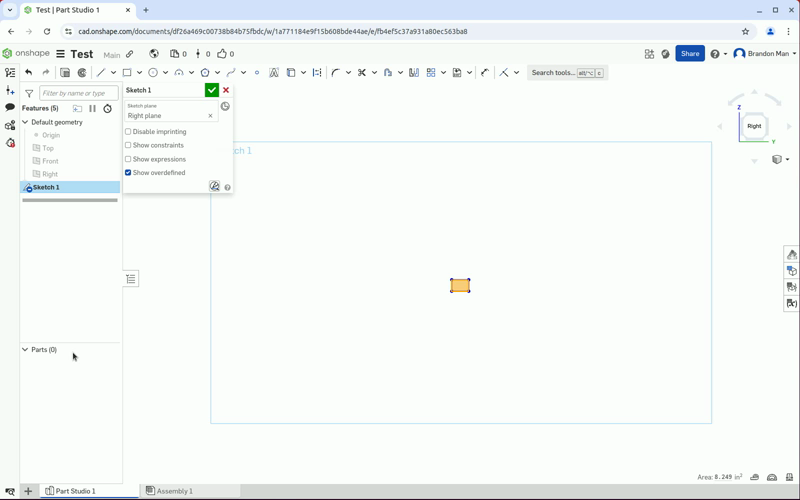
key(shift+e)
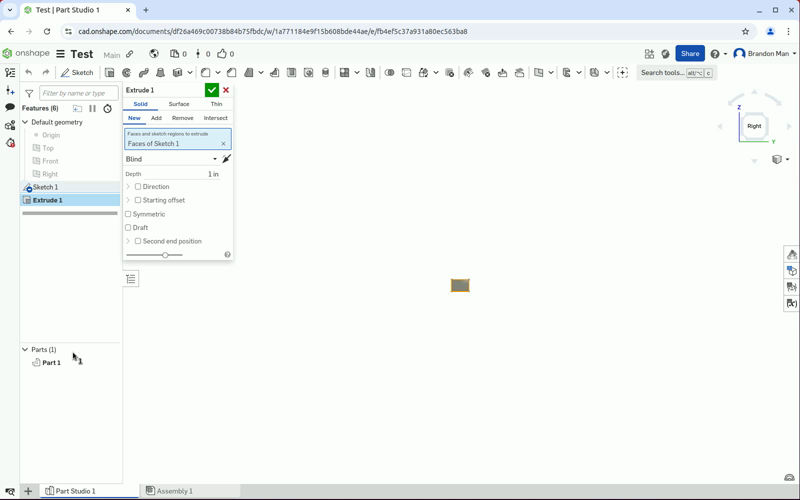
mouse_move(143, 106)
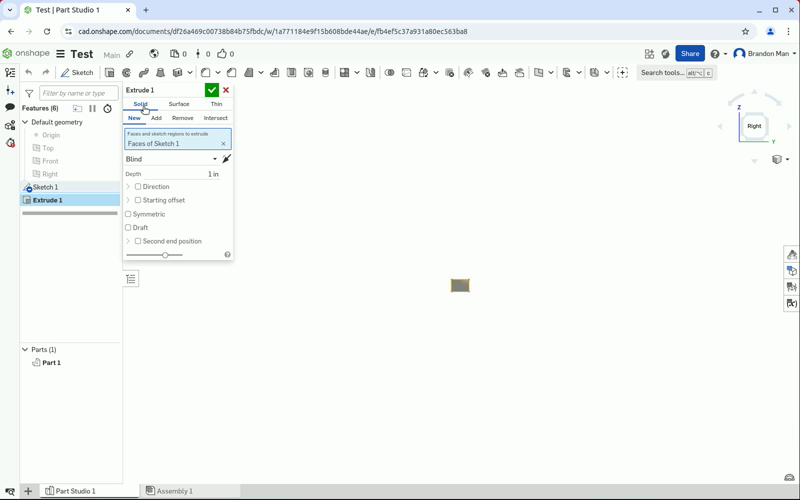
click(143, 106)
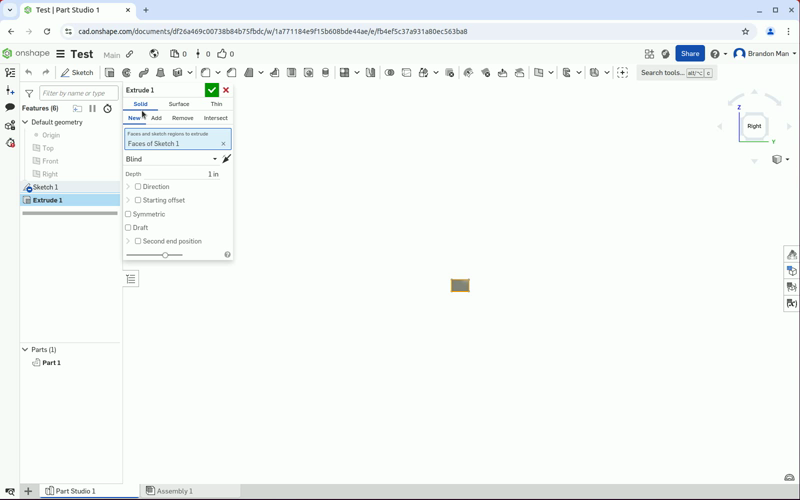
mouse_move(137, 120)
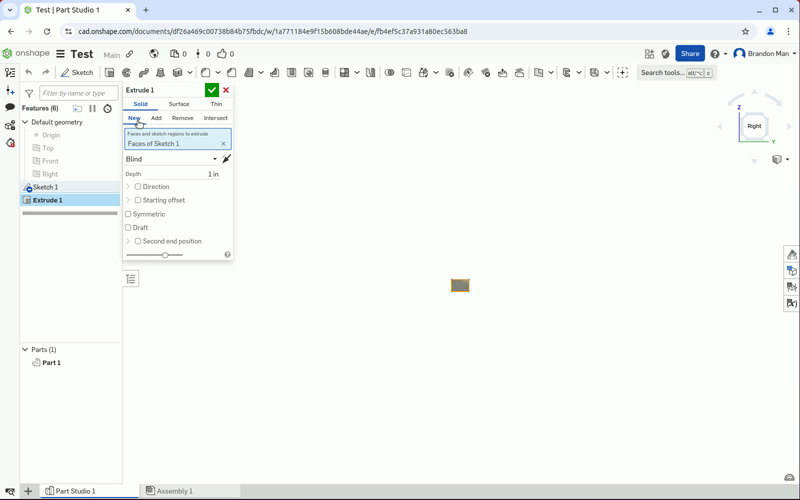
click(137, 120)
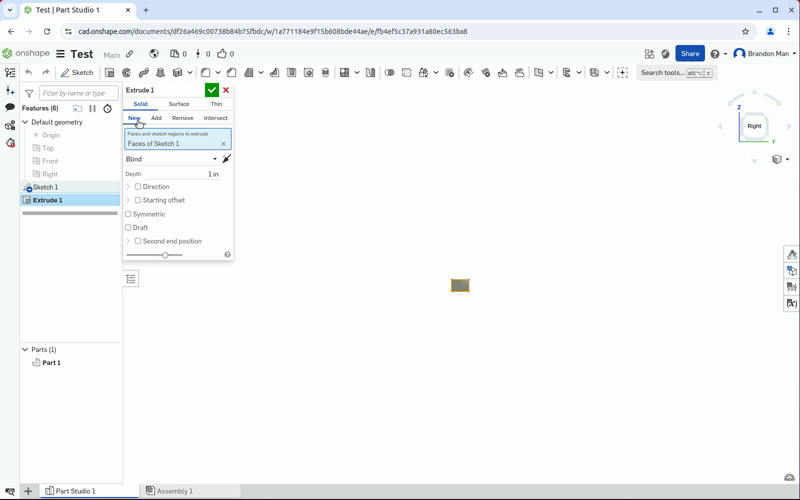
key(tab, 4)
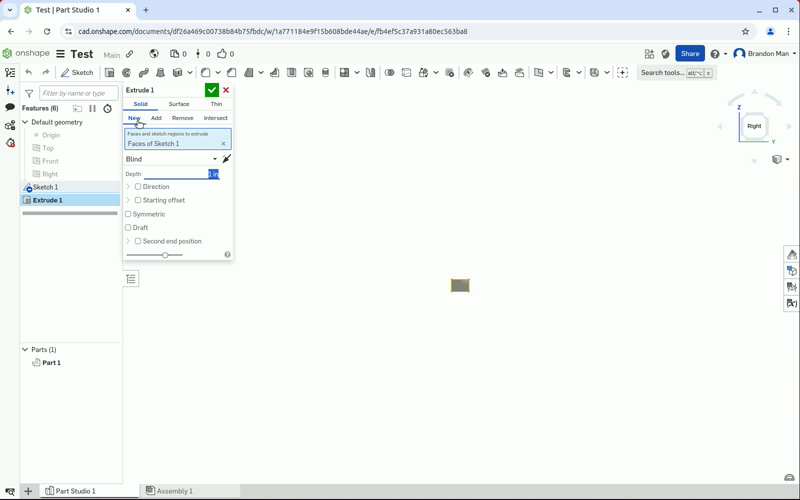
text(21.183)
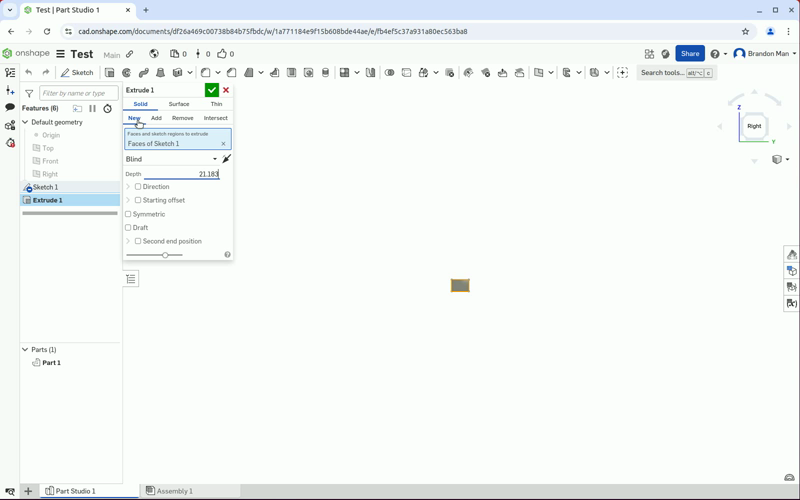
key(enter)
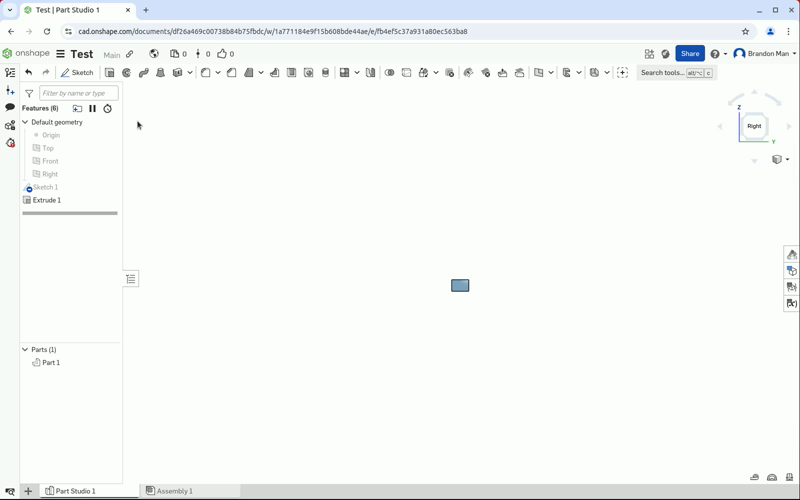
key(shift+h)
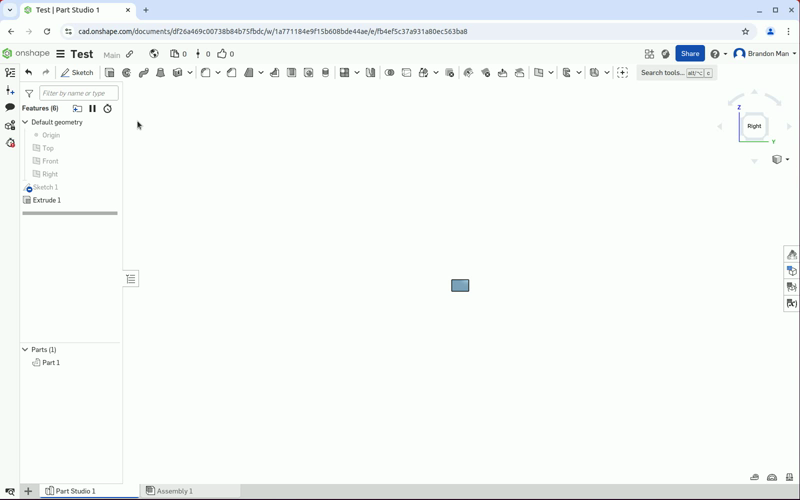
key(shift+h)
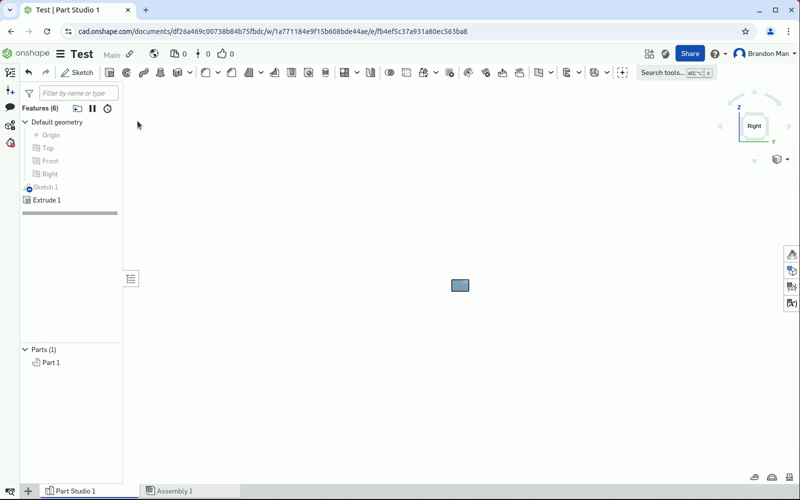
mouse_move(73, 189)
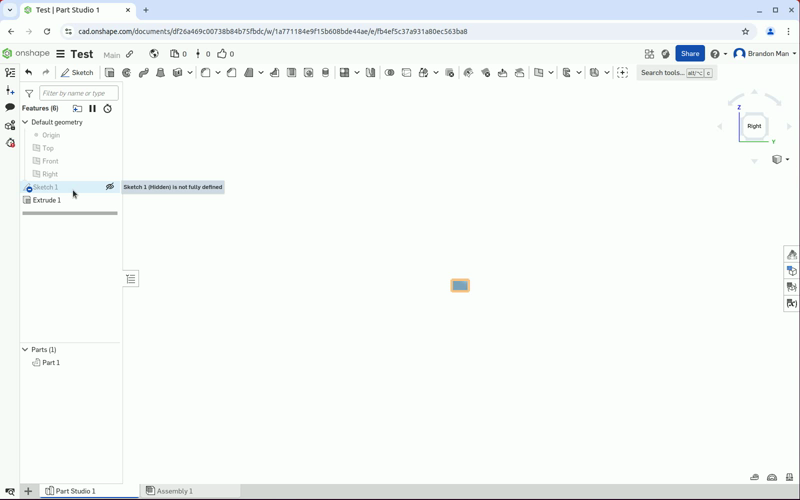
click(73, 189)
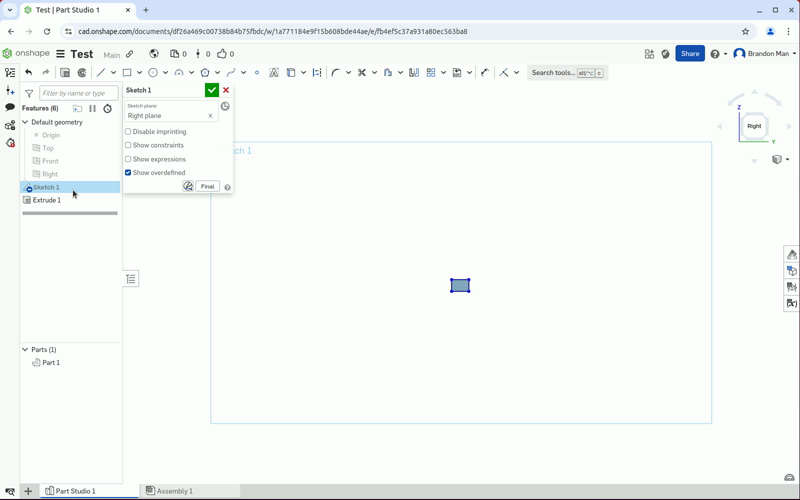
mouse_move(229, 92)
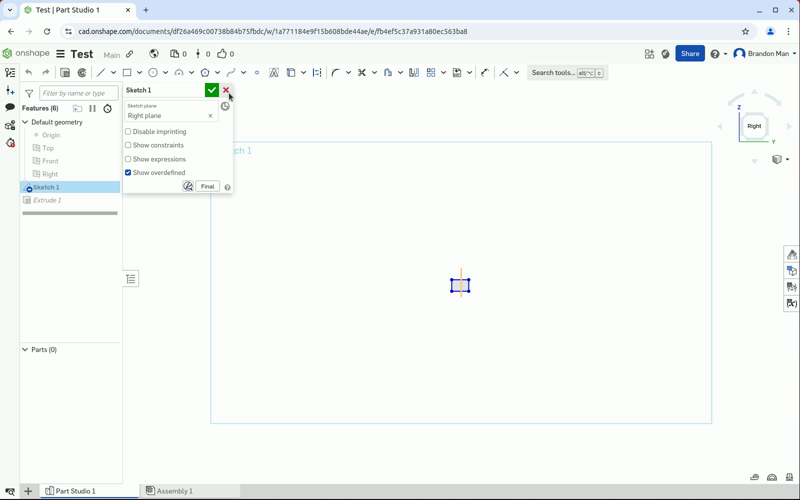
click(229, 92)
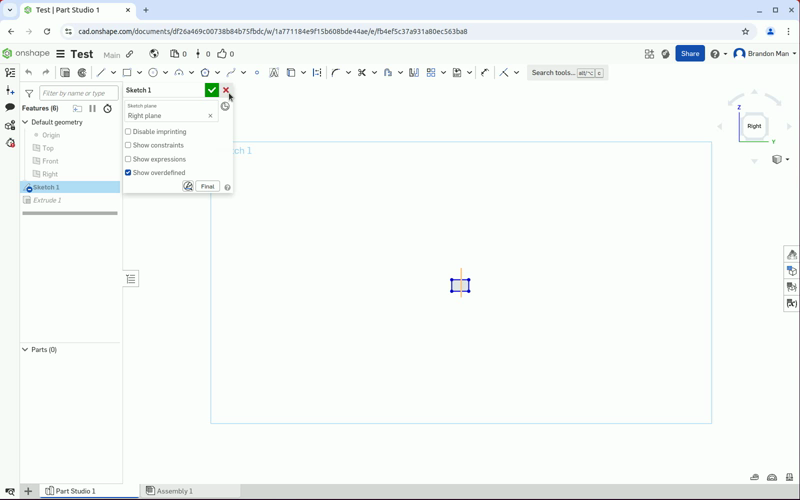
key(shift+s)
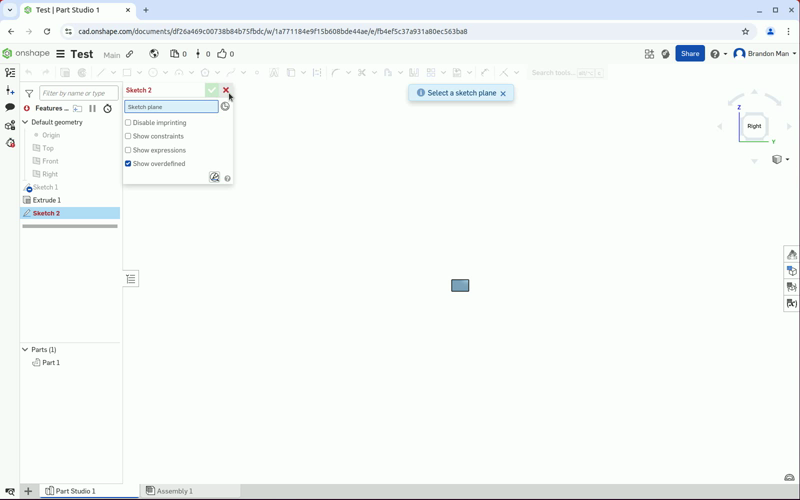
mouse_move(73, 176)
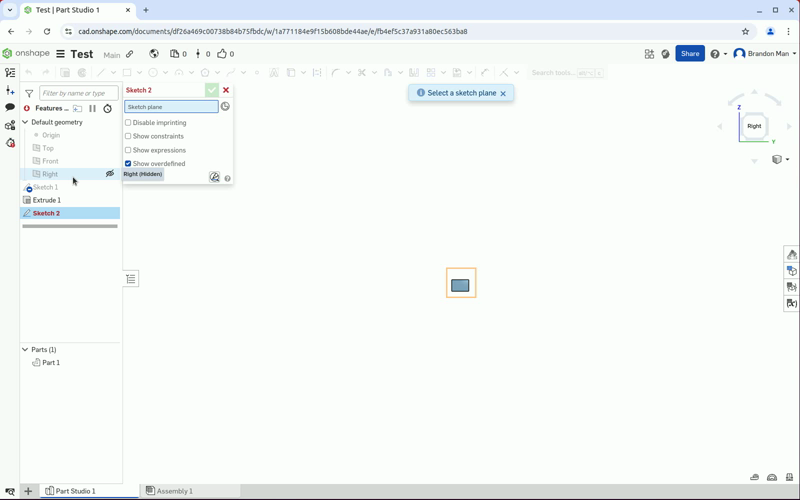
click(73, 176)
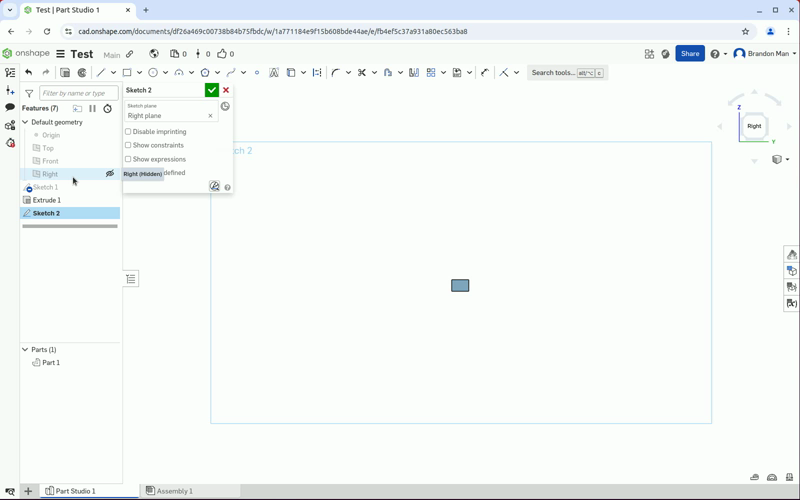
mouse_move(73, 352)
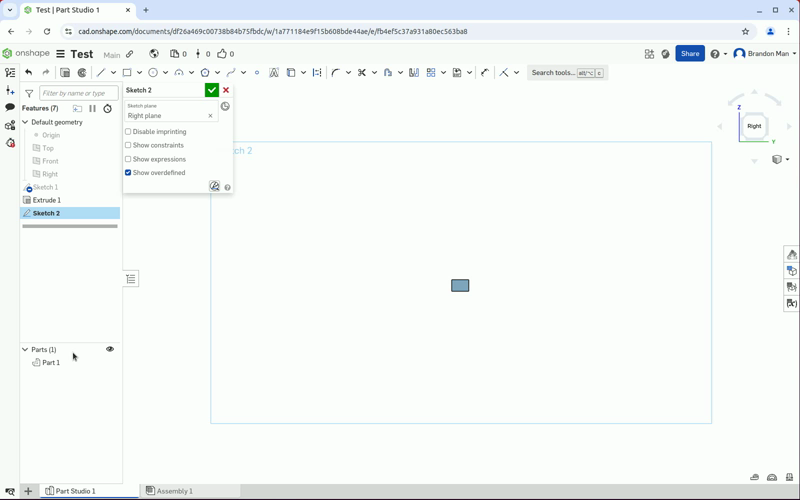
key(y)
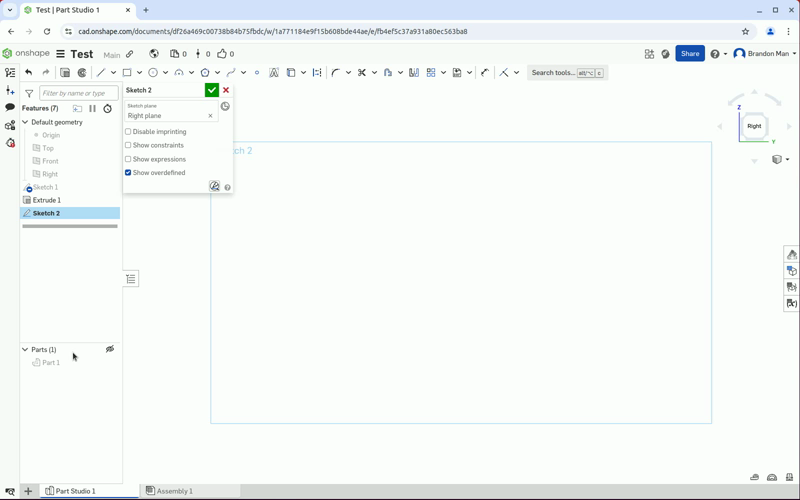
key(l)
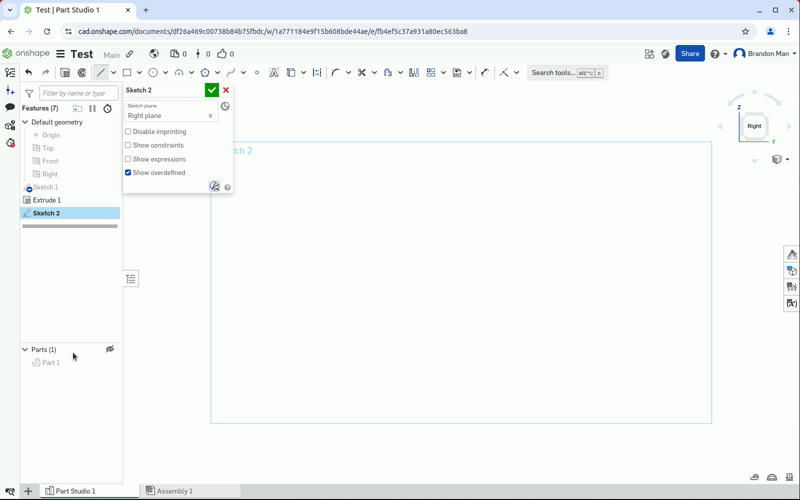
key_down(shift)
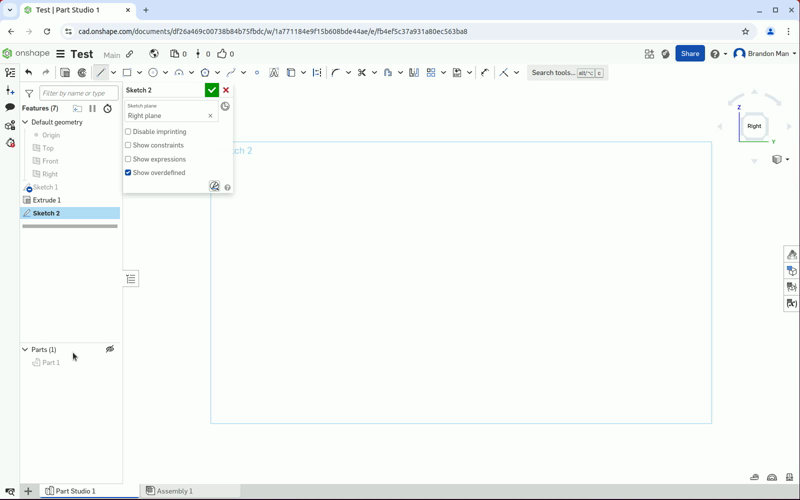
mouse_move(454, 288)
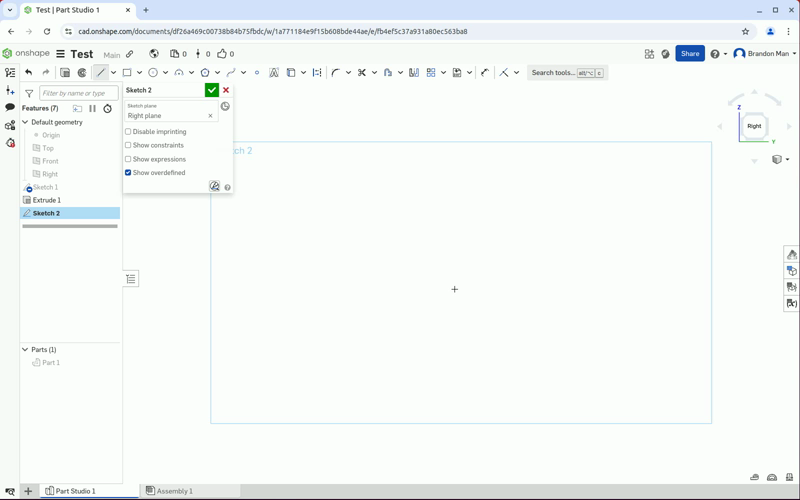
click(454, 288)
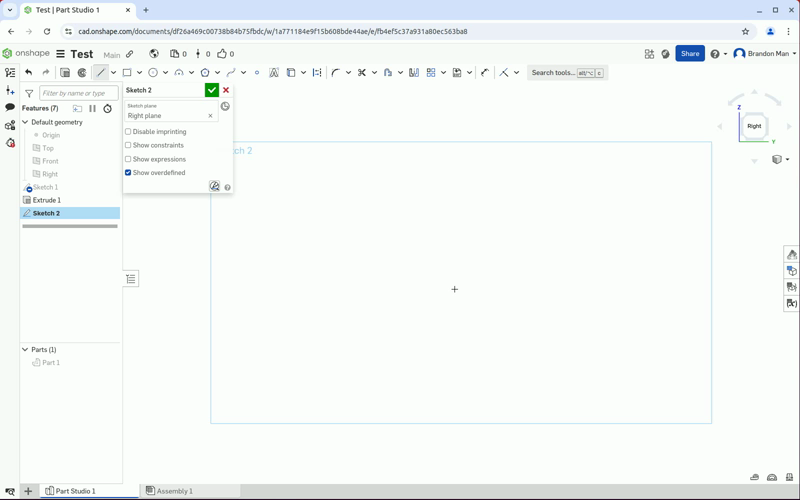
key_up(shift)
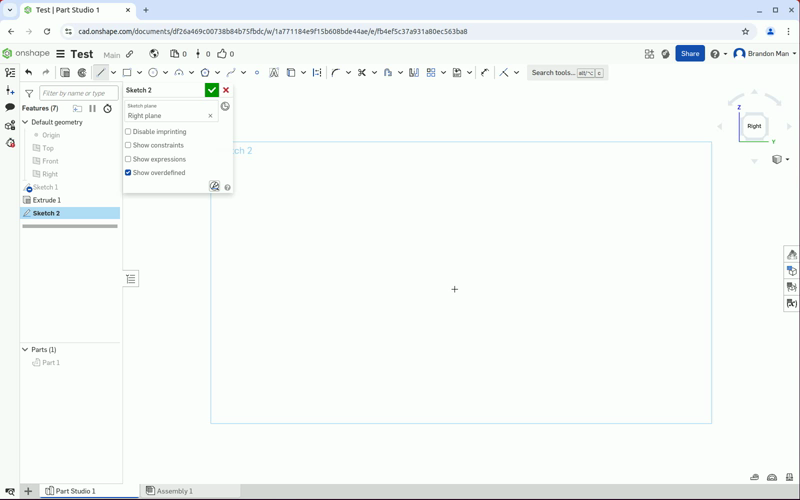
key_down(shift)
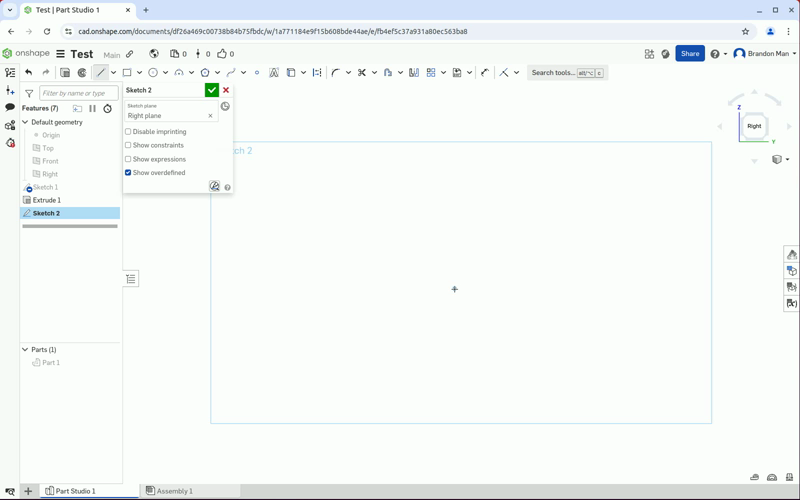
mouse_move(484, 288)
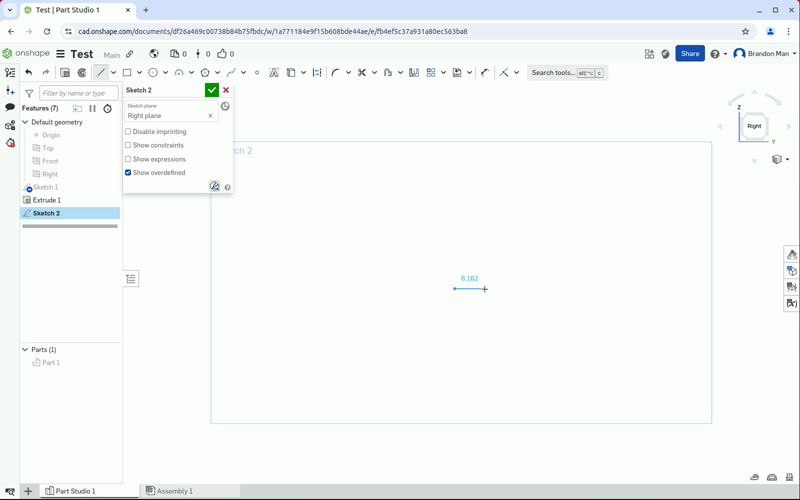
mouse_move(465, 288)
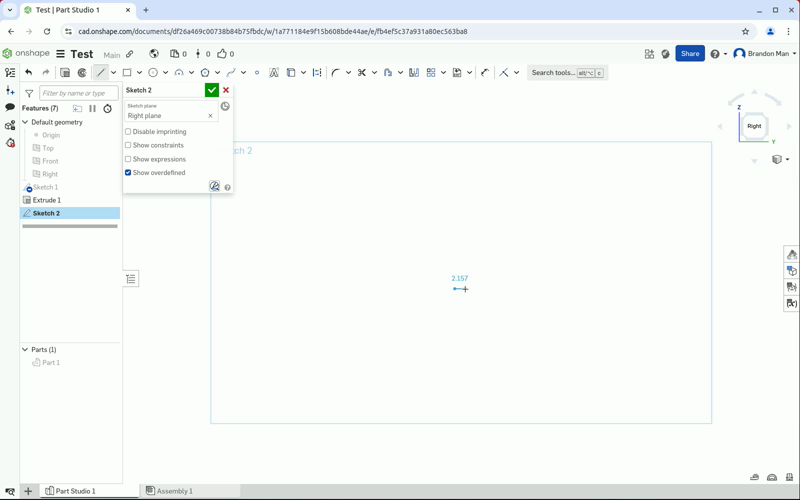
click(465, 288)
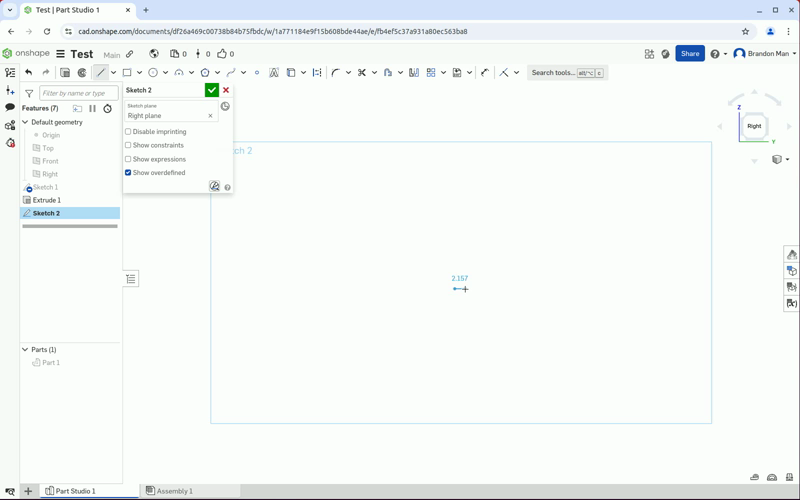
key_up(shift)
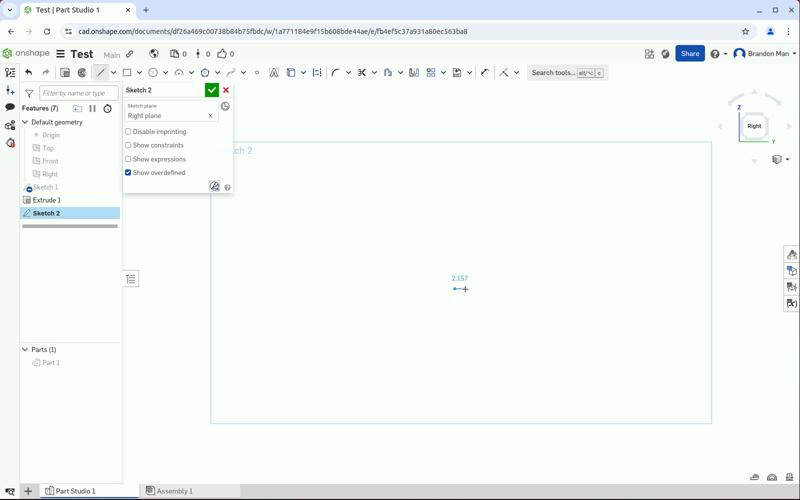
key(esc)
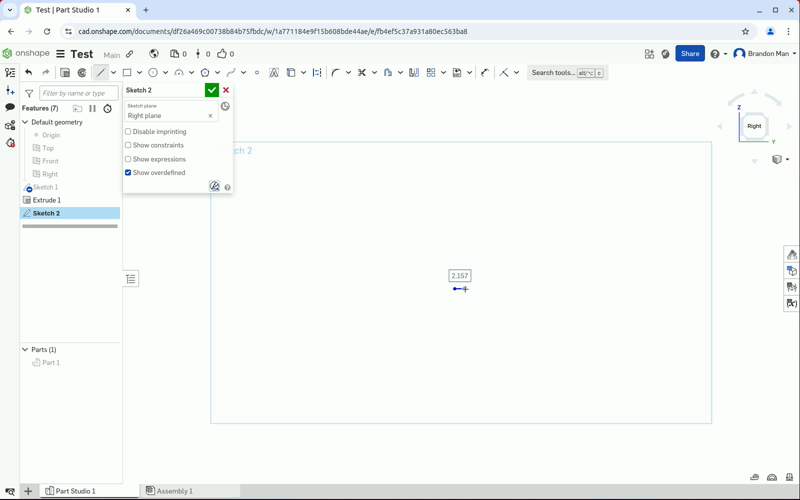
key(a)
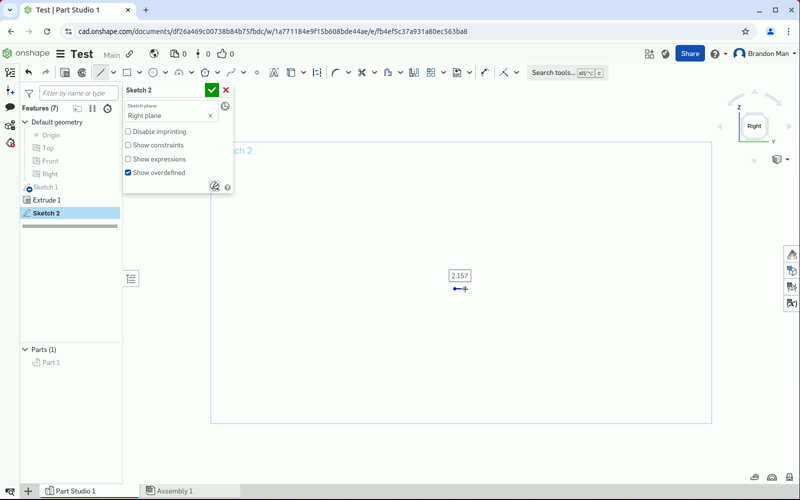
mouse_move(465, 288)
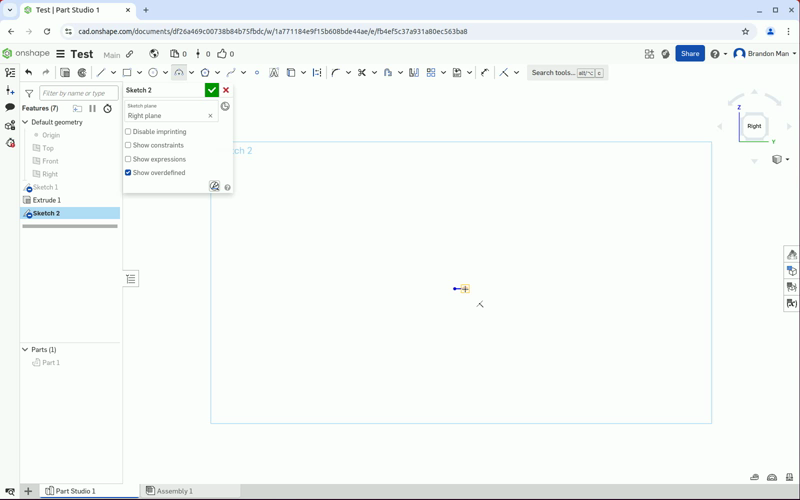
click(465, 288)
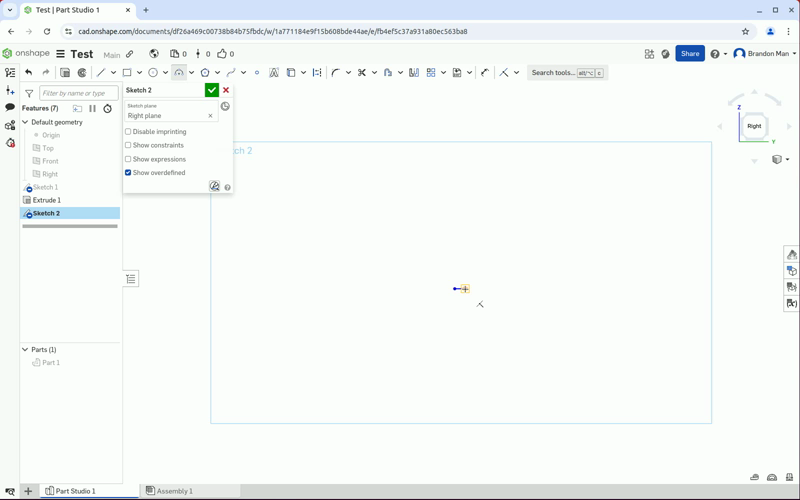
key_down(shift)
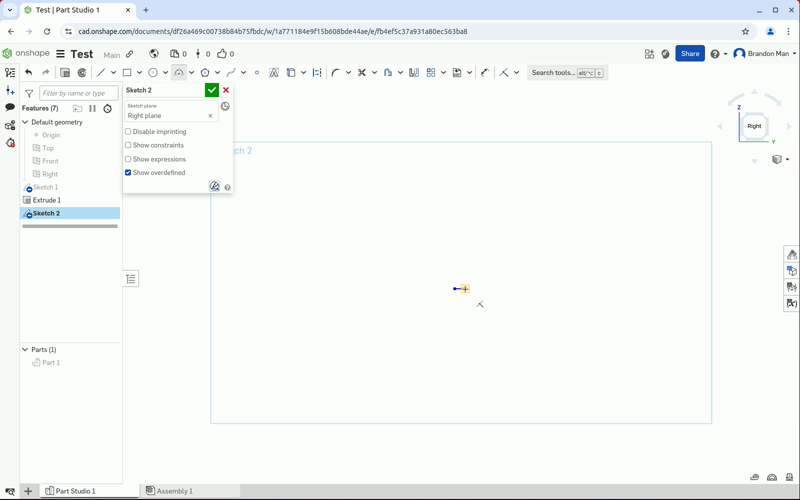
mouse_move(465, 283)
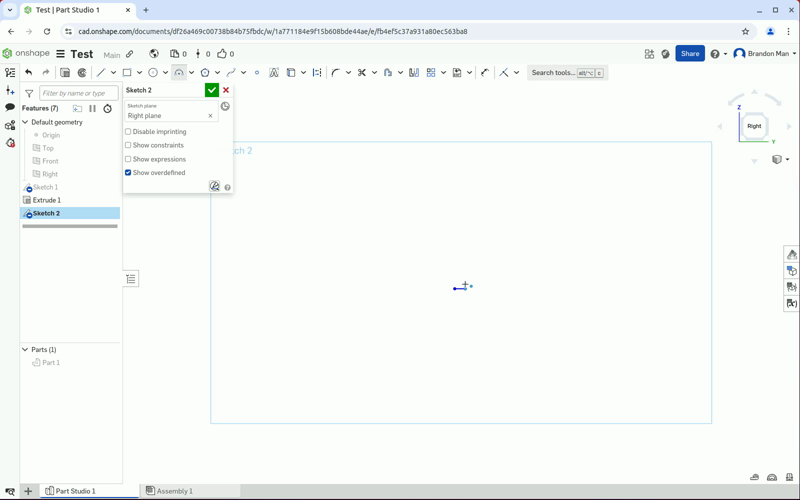
scroll(6)
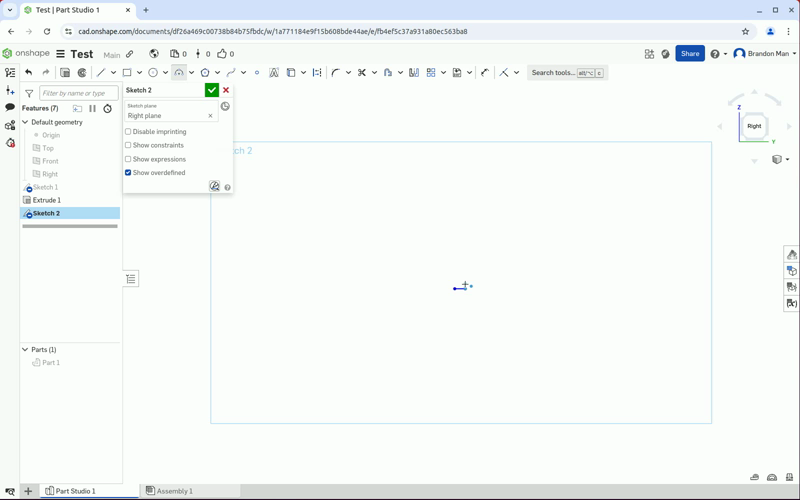
scroll(6)
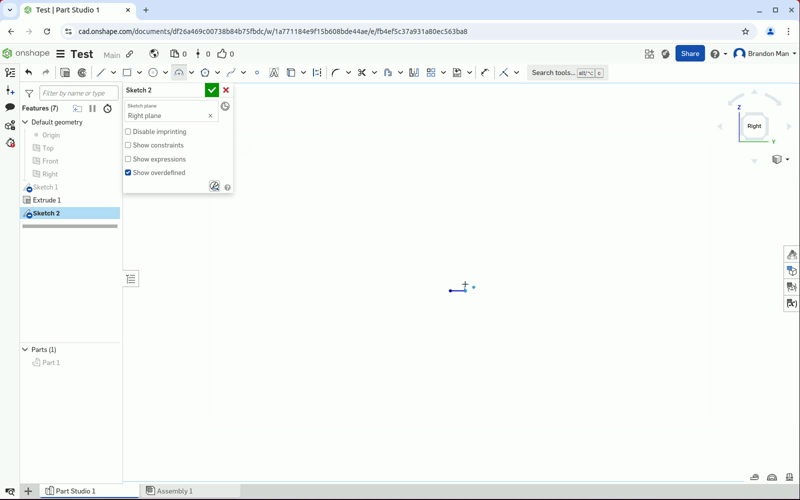
scroll(6)
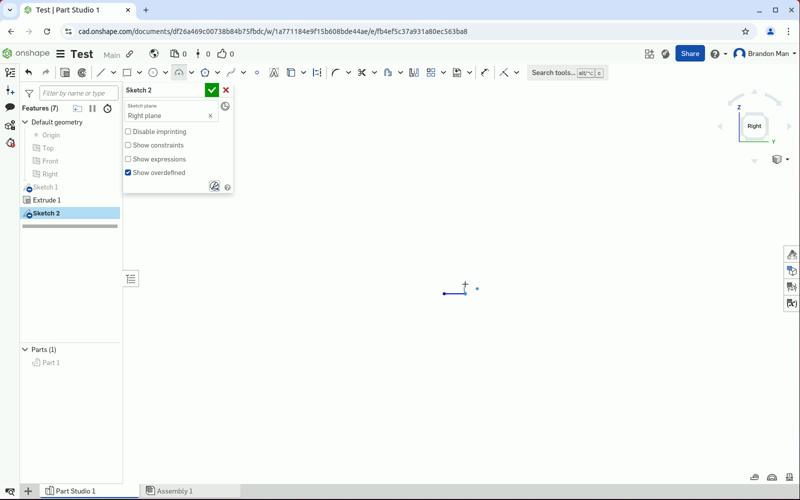
scroll(6)
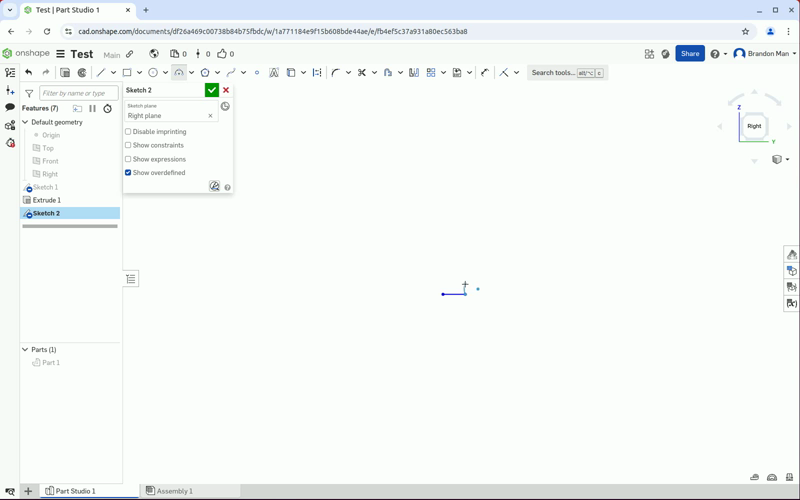
scroll(6)
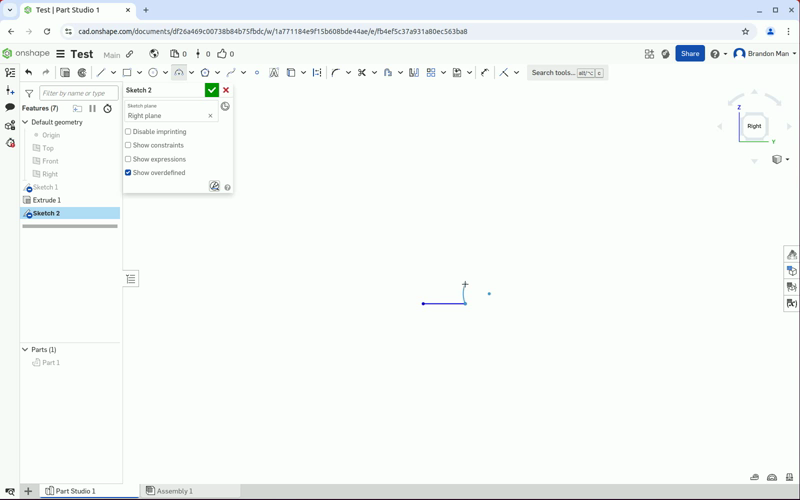
scroll(6)
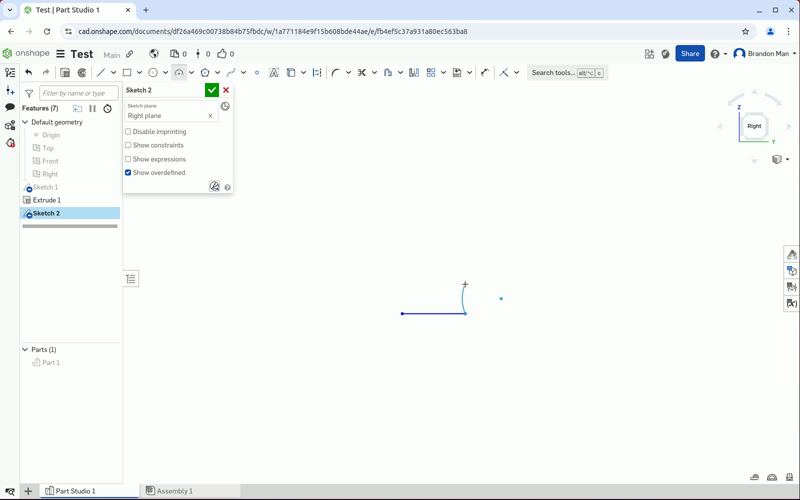
scroll(6)
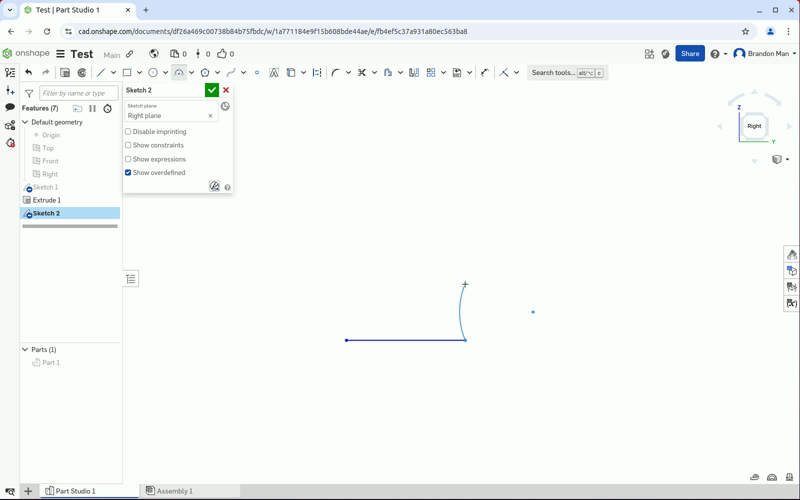
click(465, 283)
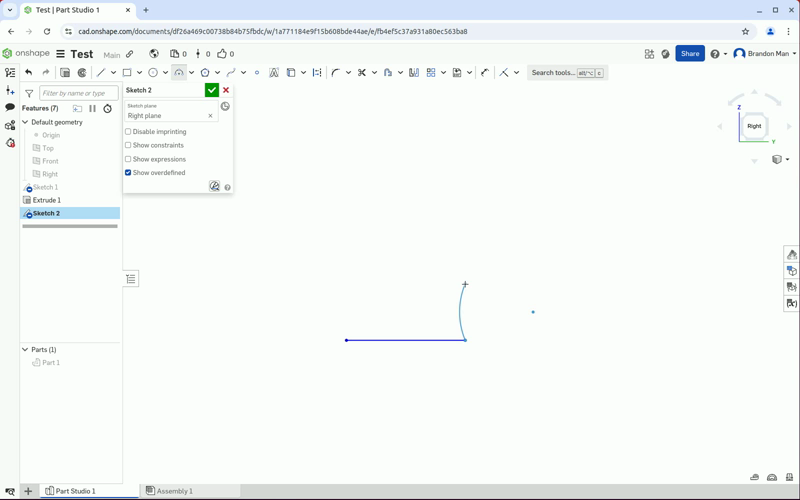
scroll(-6)
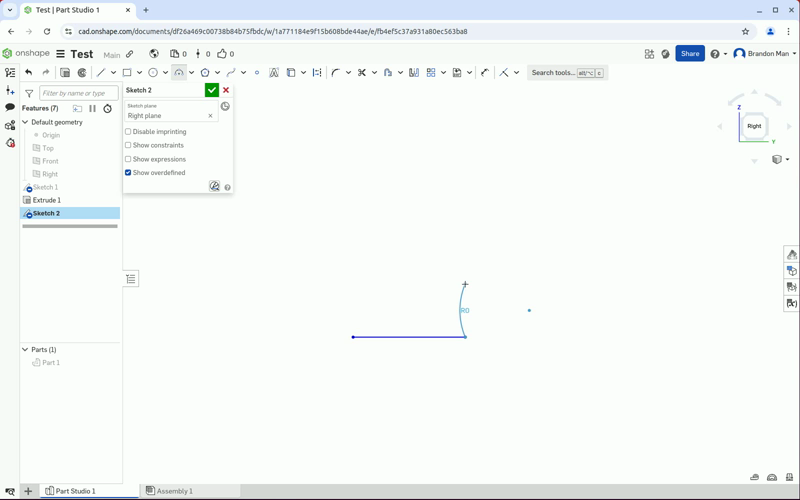
scroll(-6)
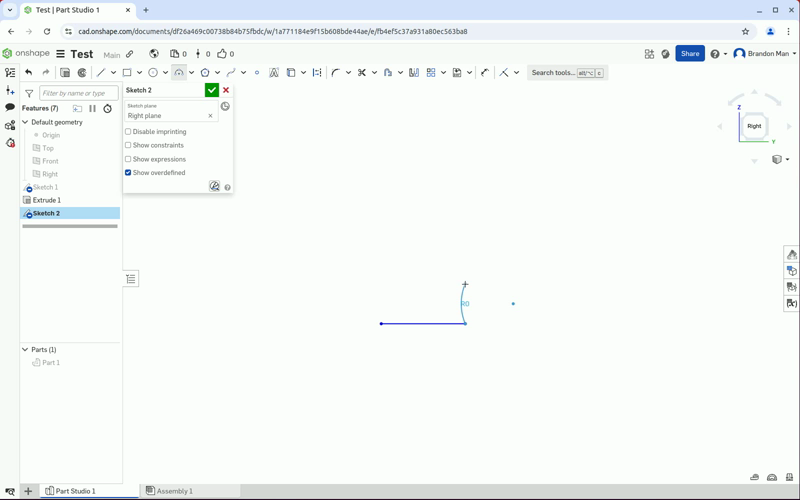
scroll(-6)
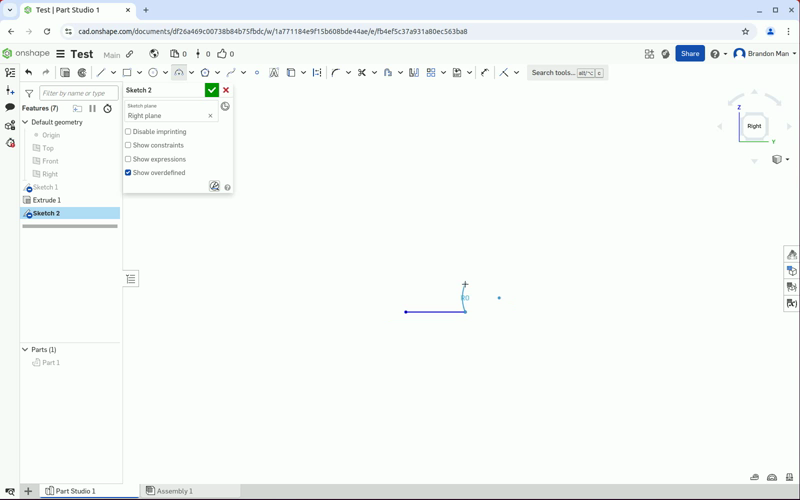
scroll(-6)
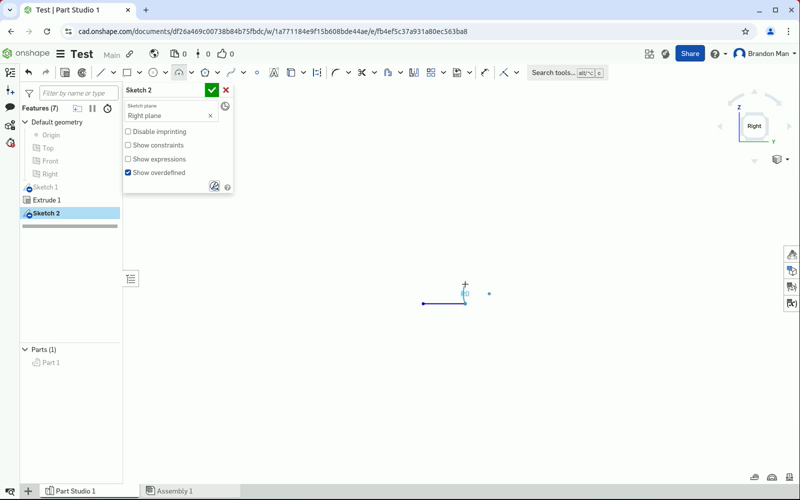
scroll(-6)
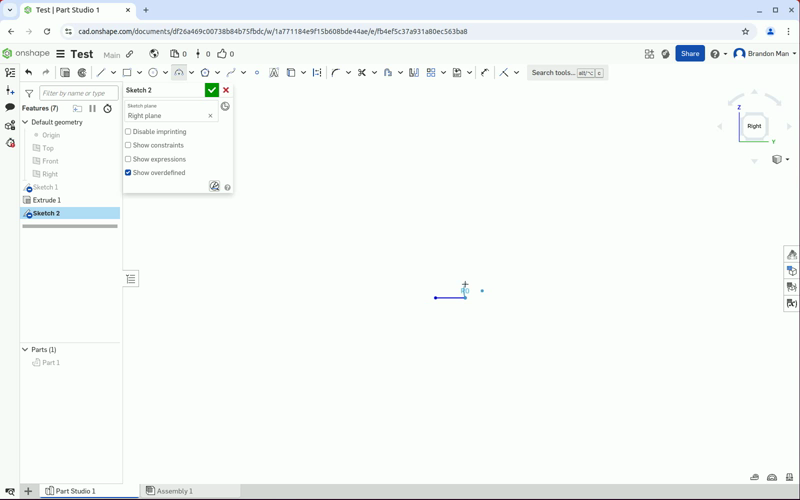
scroll(-6)
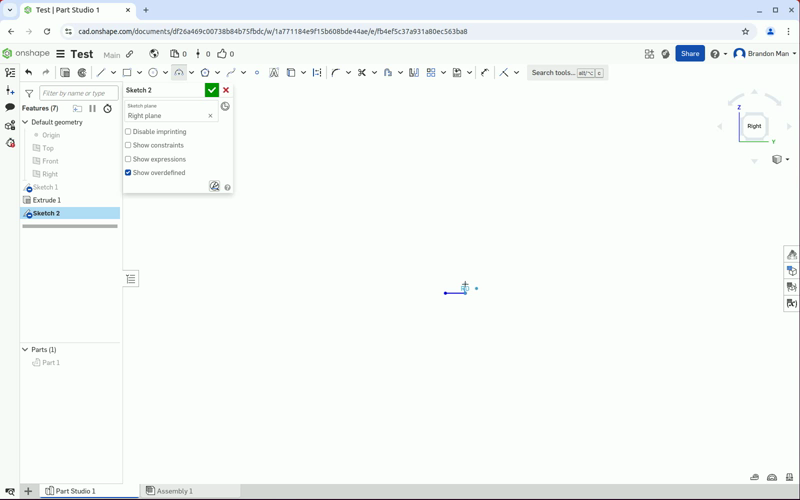
scroll(-6)
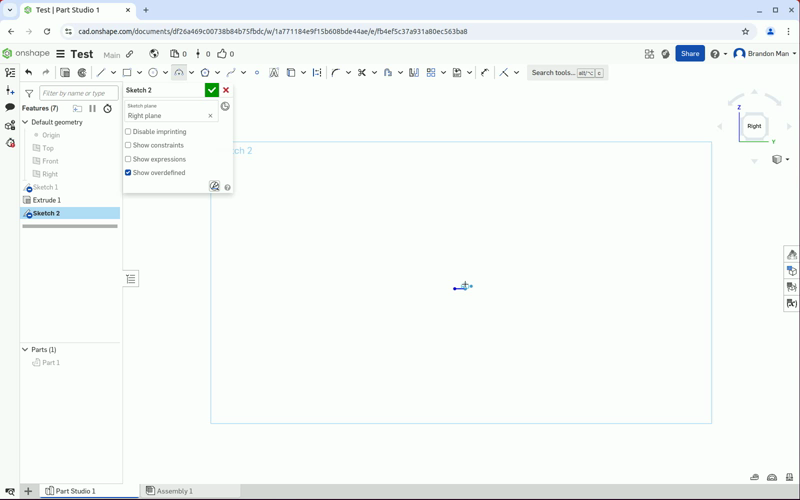
mouse_move(467, 286)
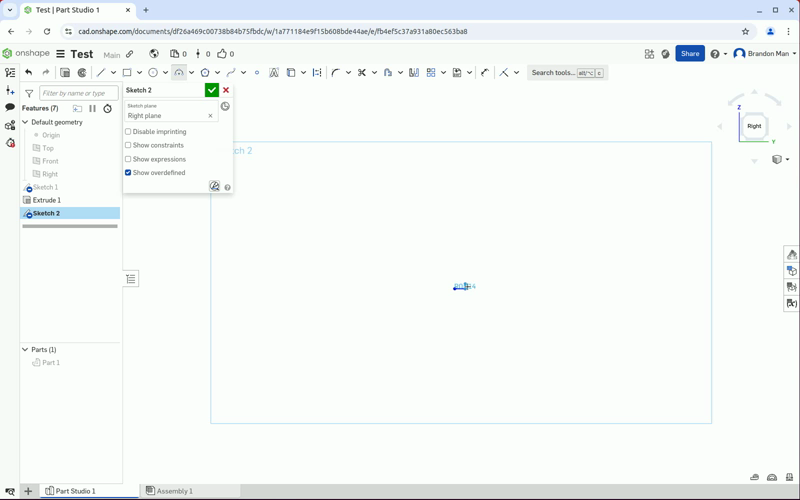
scroll(6)
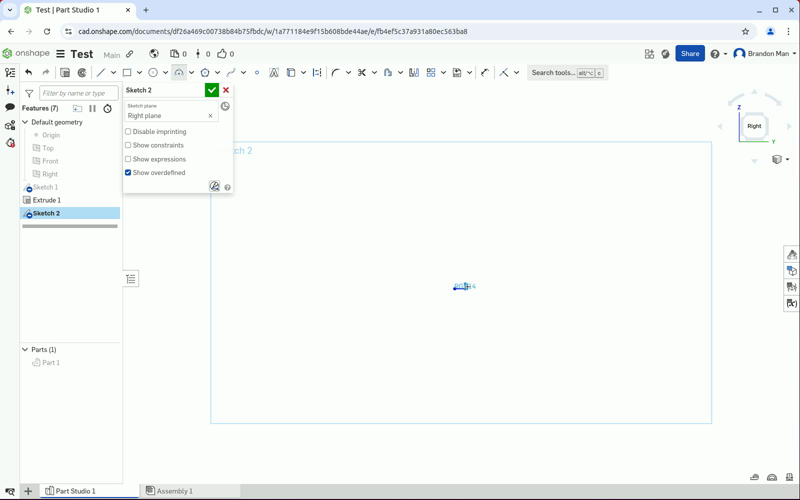
scroll(6)
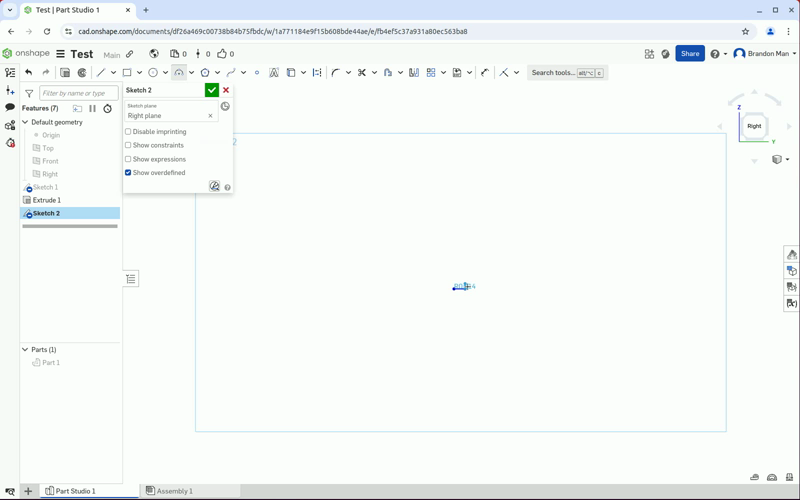
scroll(6)
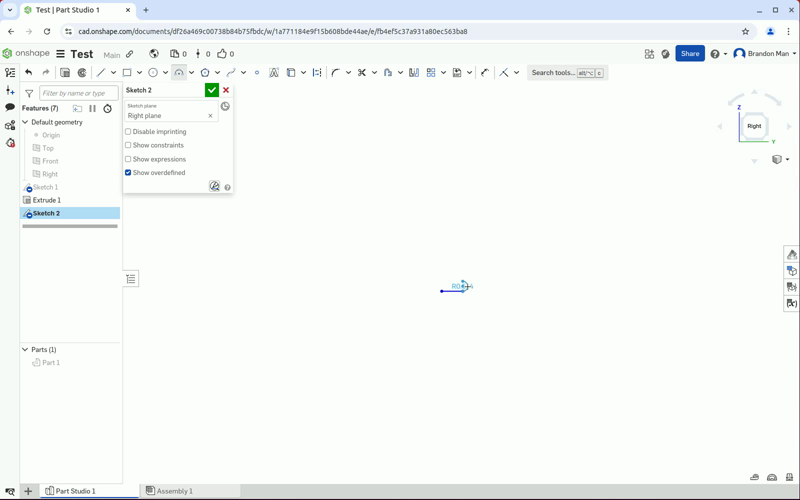
scroll(6)
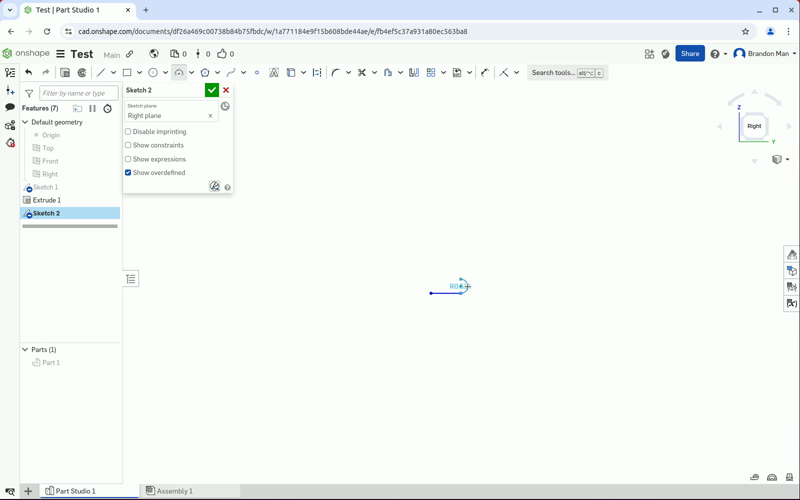
scroll(6)
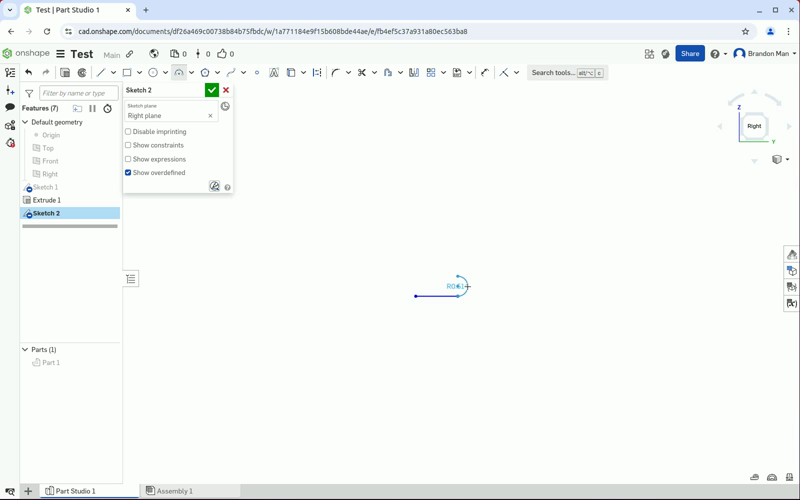
scroll(6)
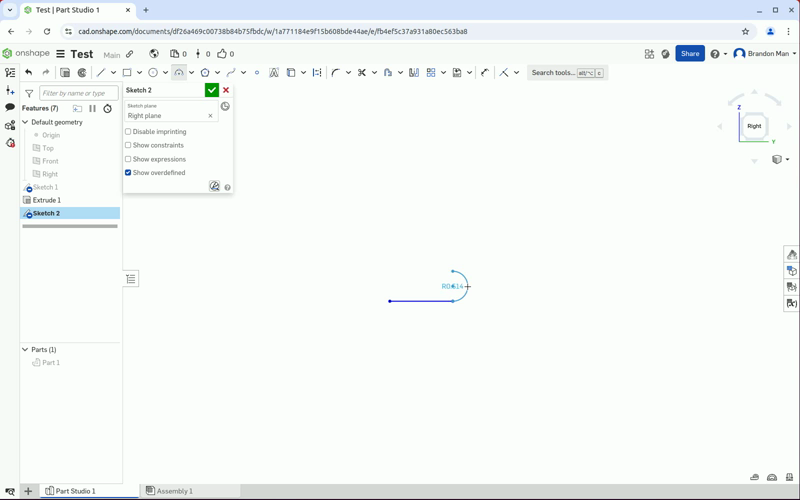
scroll(6)
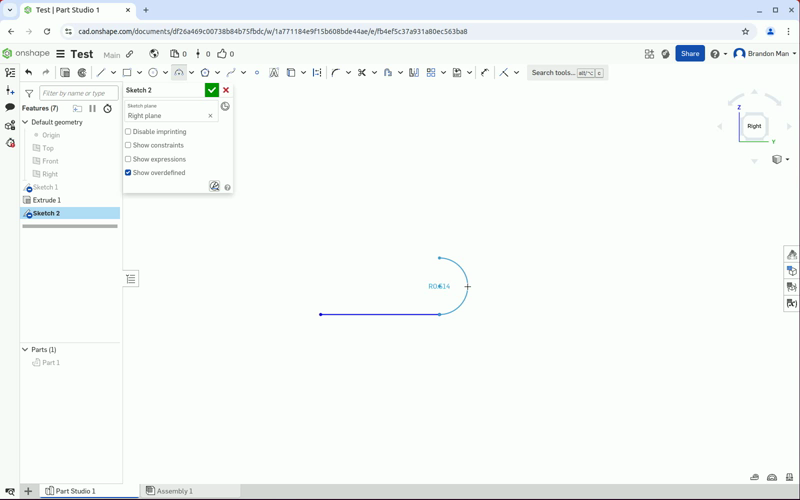
click(467, 286)
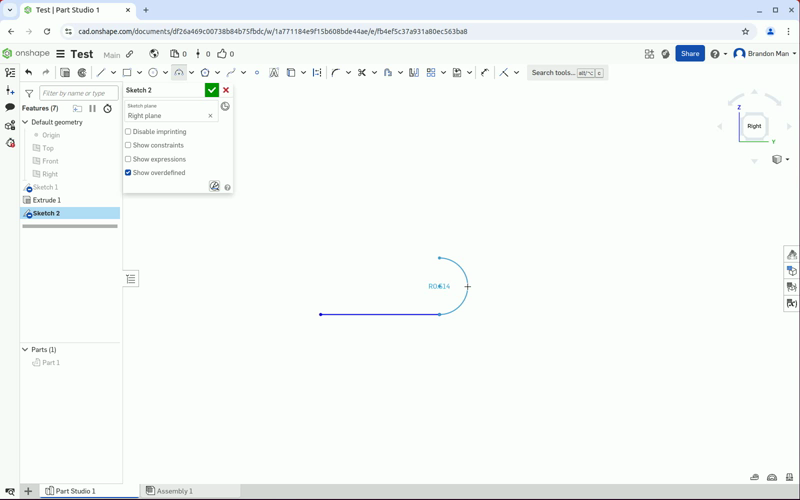
scroll(-6)
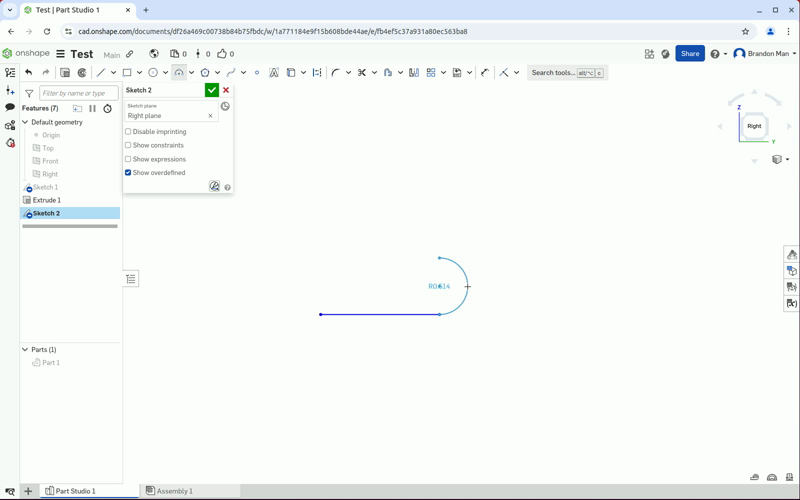
scroll(-6)
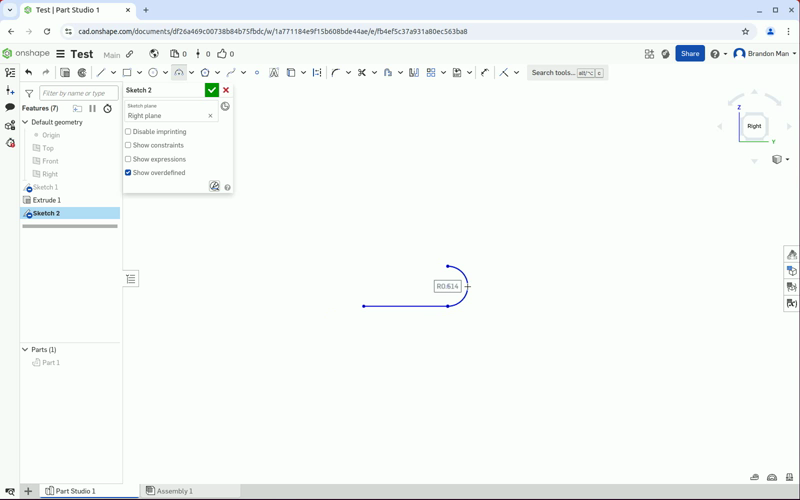
scroll(-6)
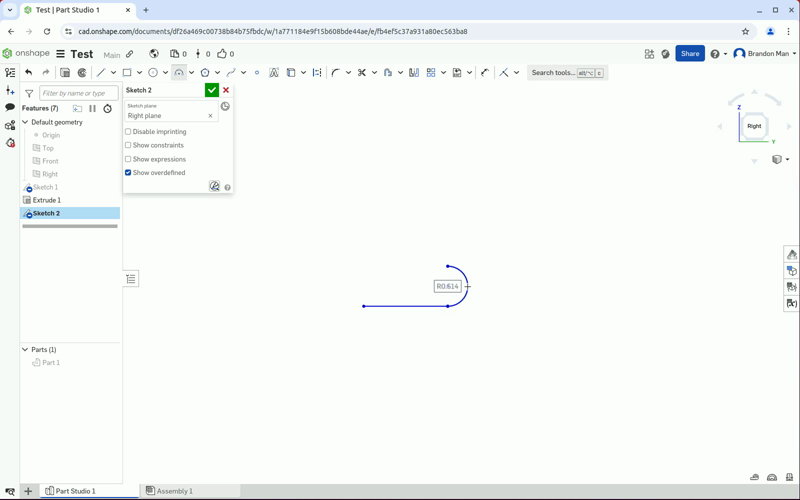
scroll(-6)
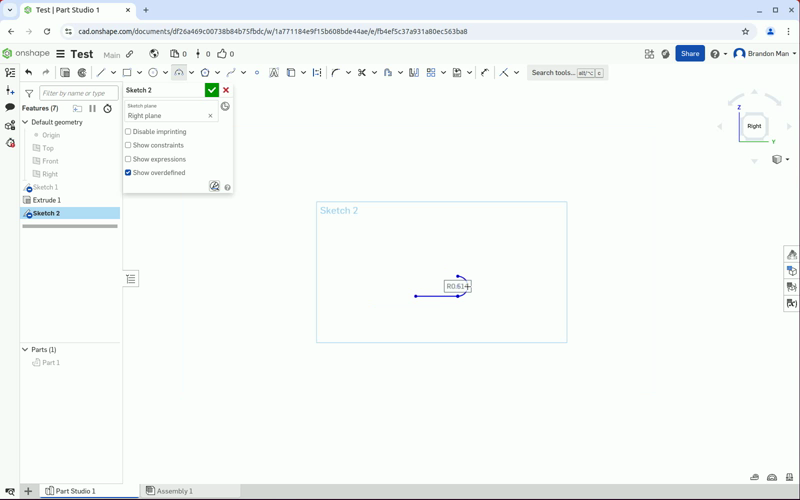
scroll(-6)
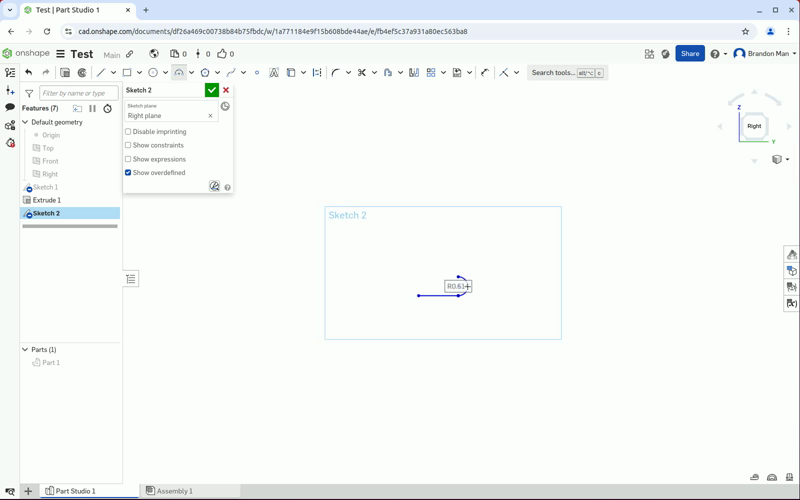
scroll(-6)
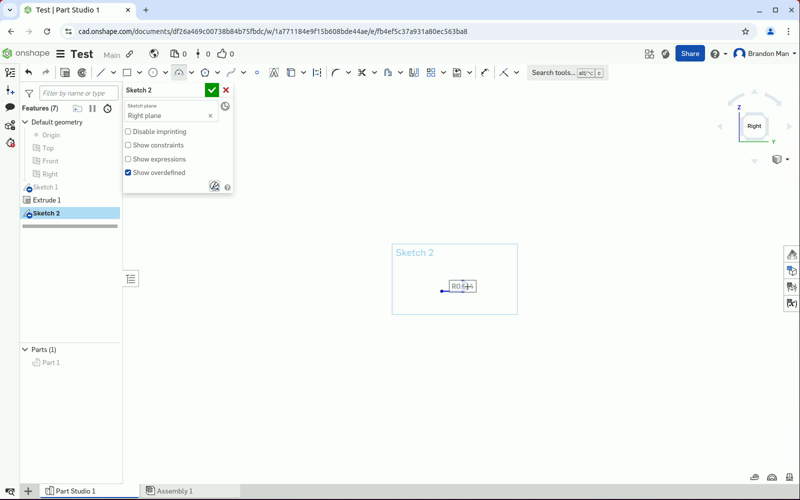
scroll(-6)
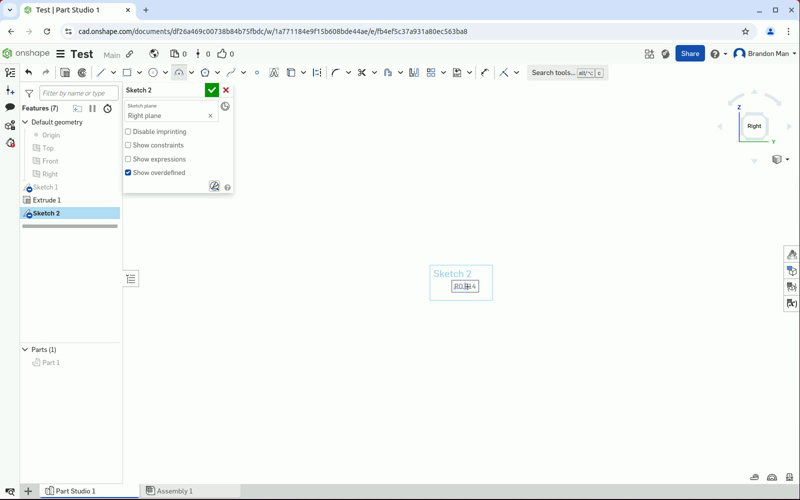
key_up(shift)
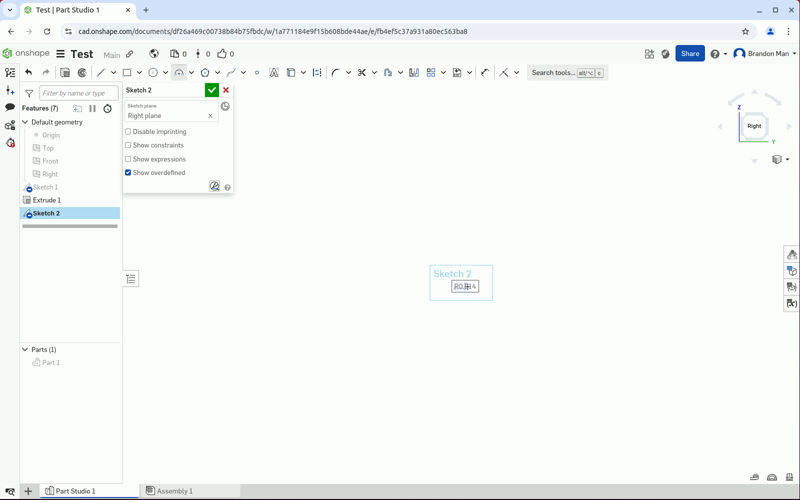
key(esc)
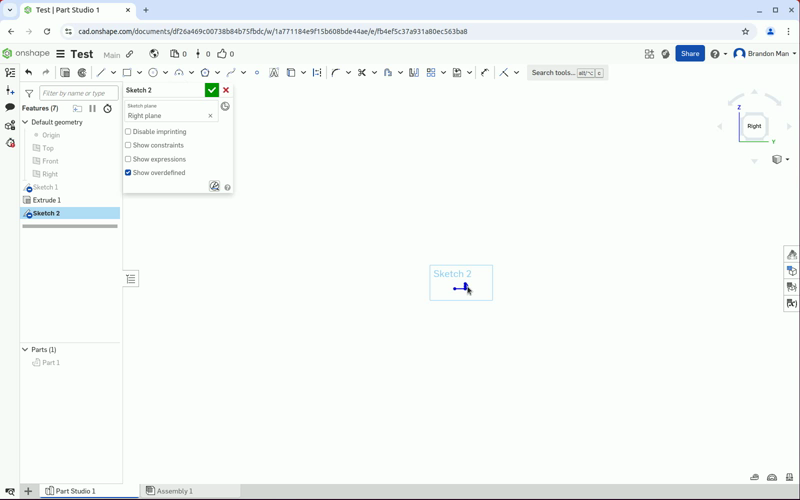
key(l)
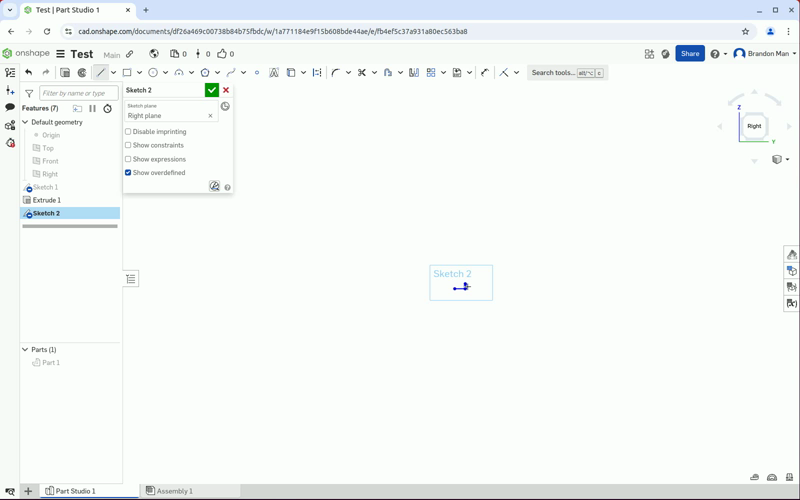
mouse_move(465, 283)
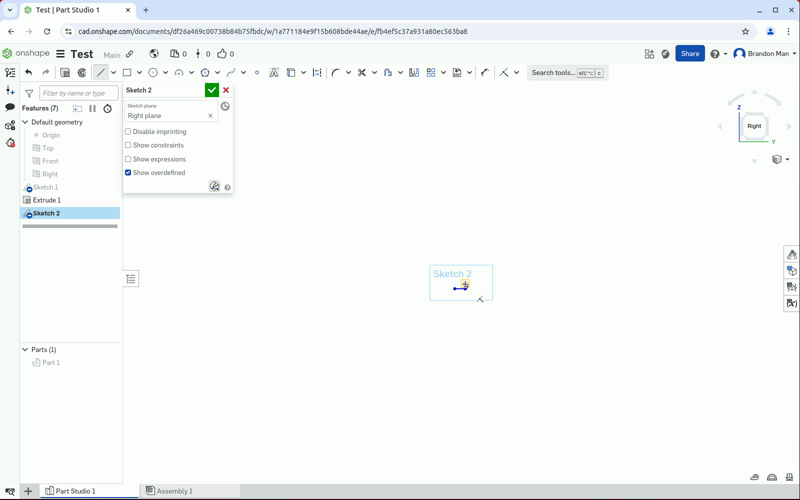
scroll(6)
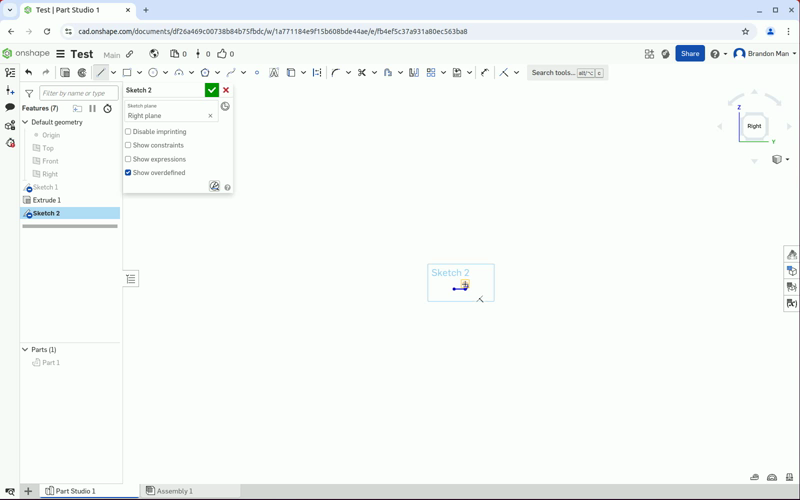
scroll(6)
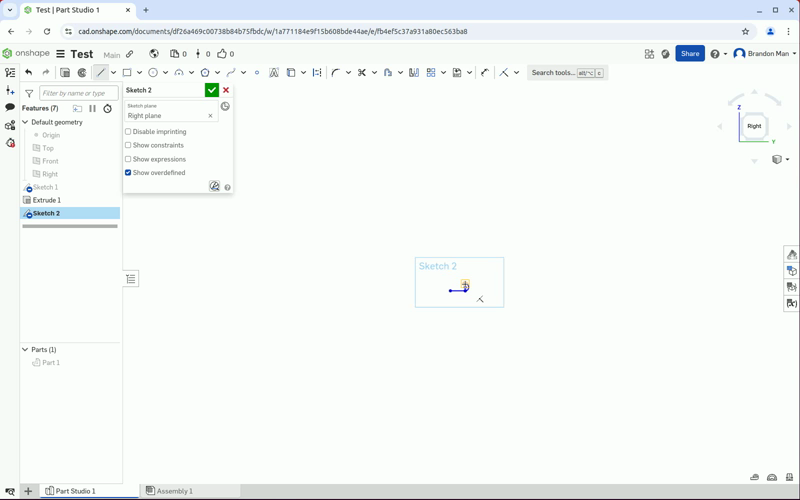
scroll(6)
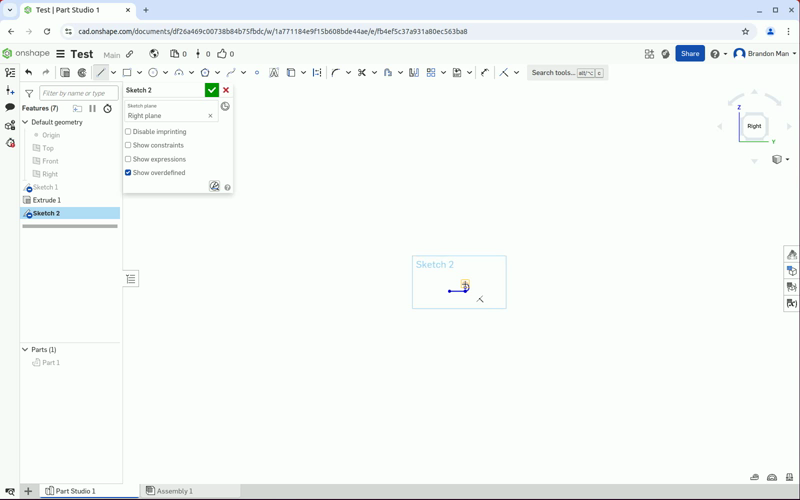
scroll(6)
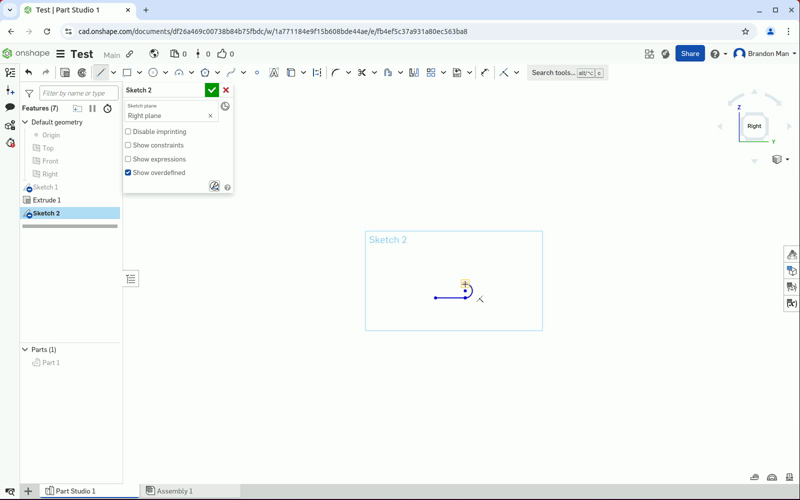
scroll(6)
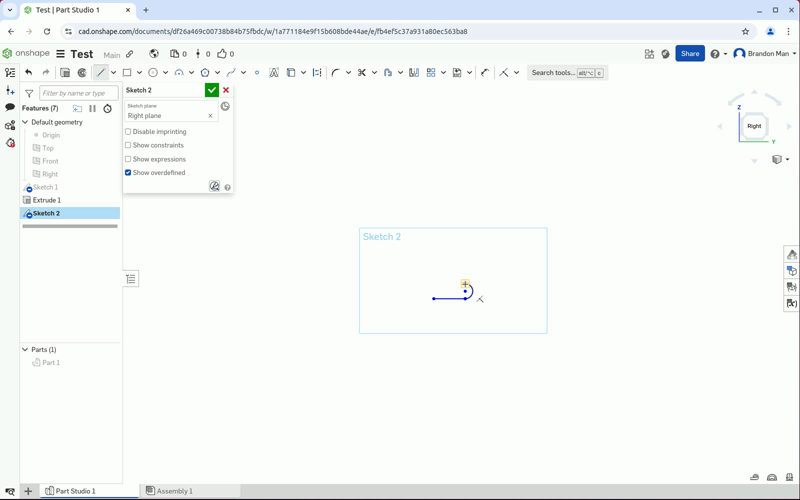
scroll(6)
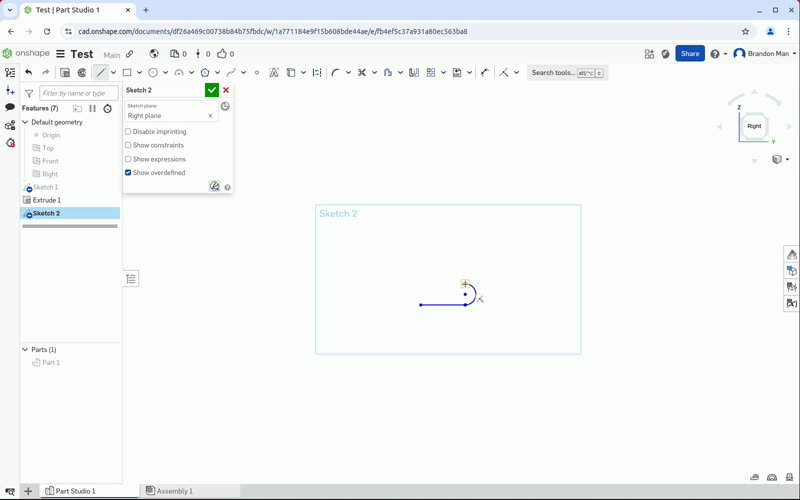
scroll(6)
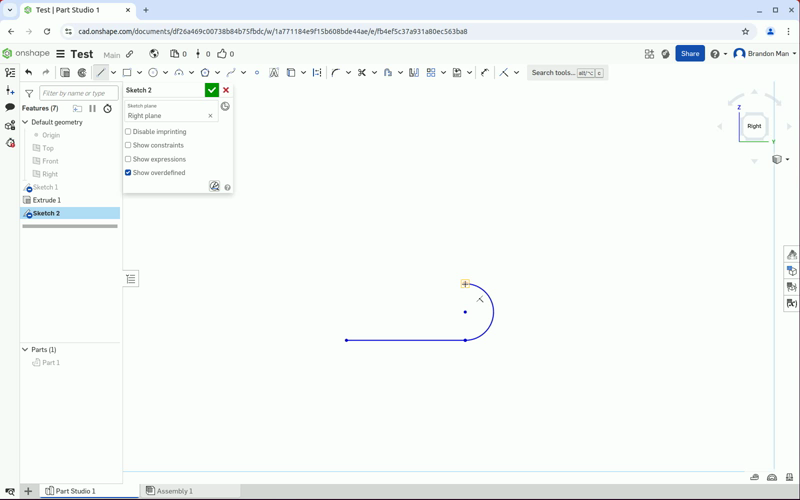
click(465, 283)
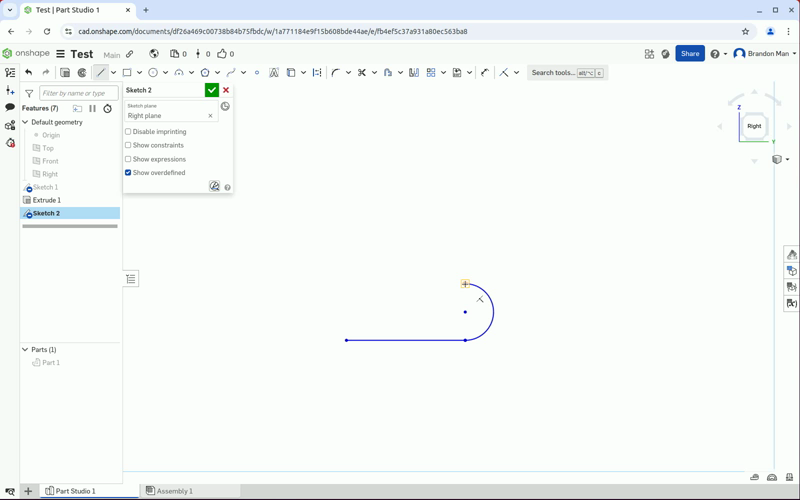
scroll(-6)
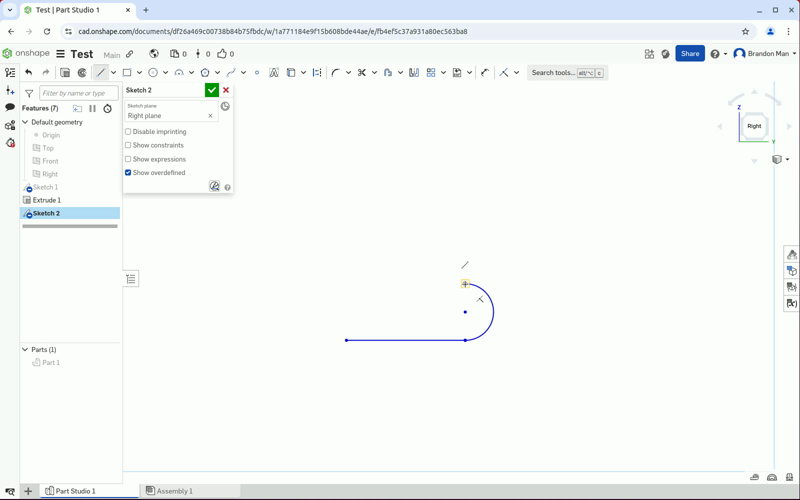
scroll(-6)
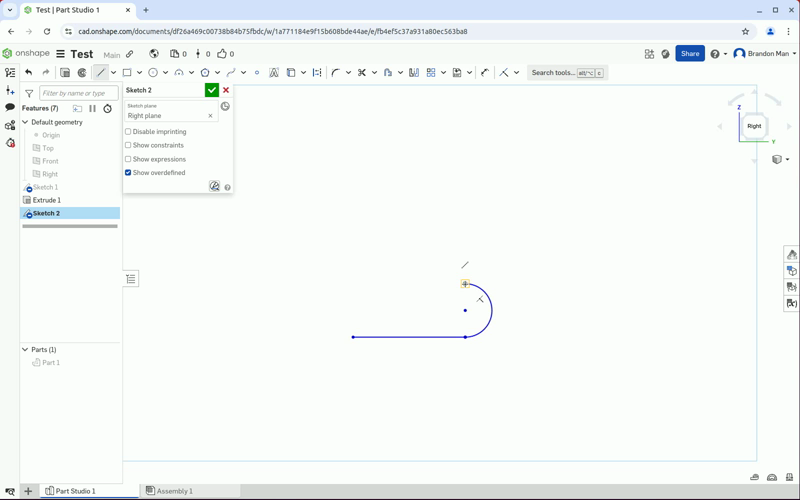
scroll(-6)
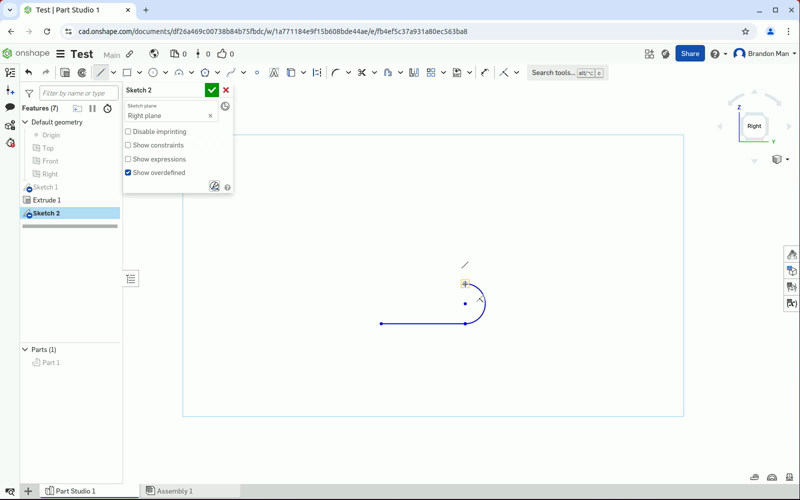
scroll(-6)
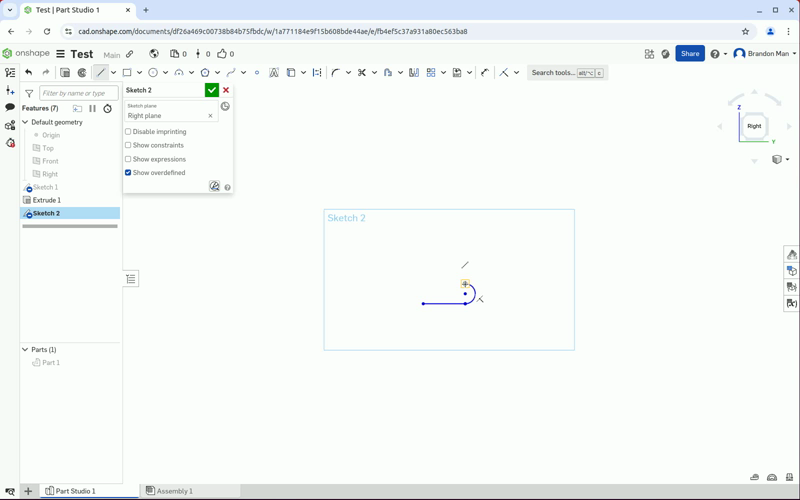
scroll(-6)
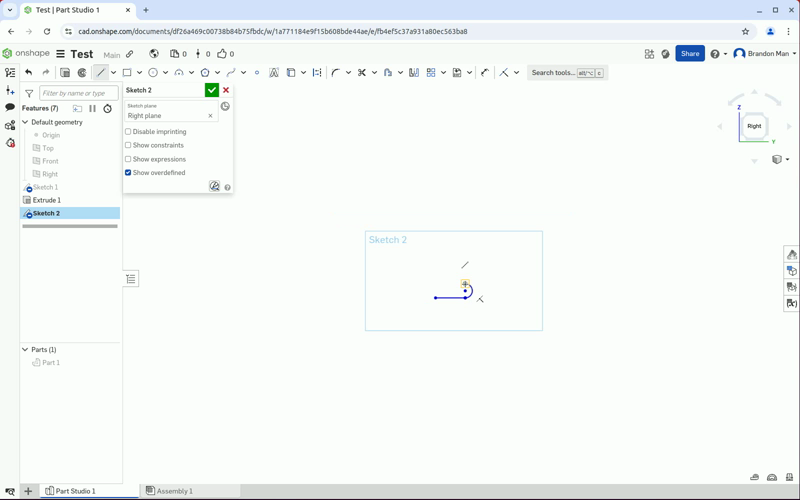
scroll(-6)
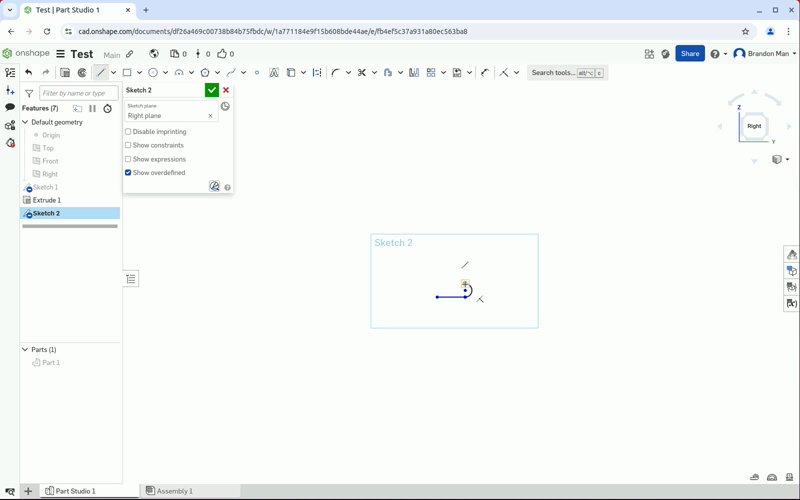
scroll(-6)
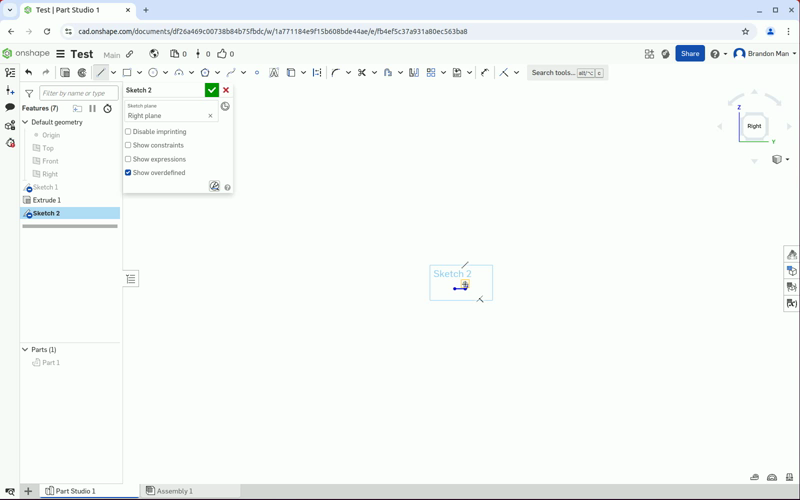
key_down(shift)
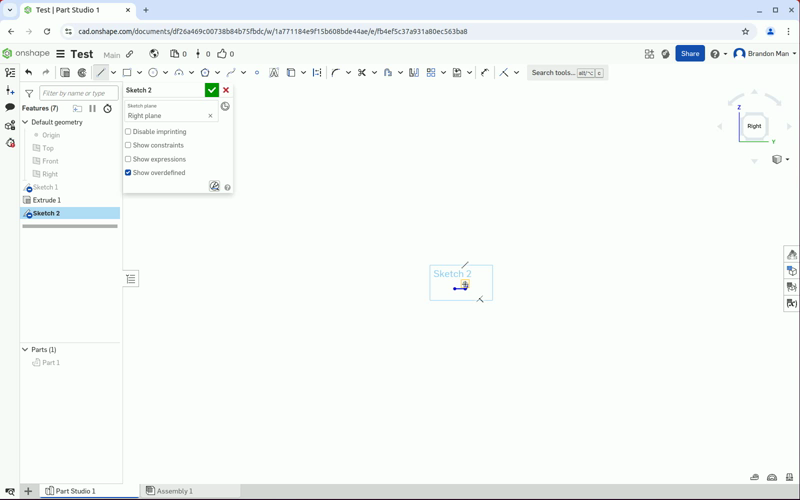
mouse_move(495, 283)
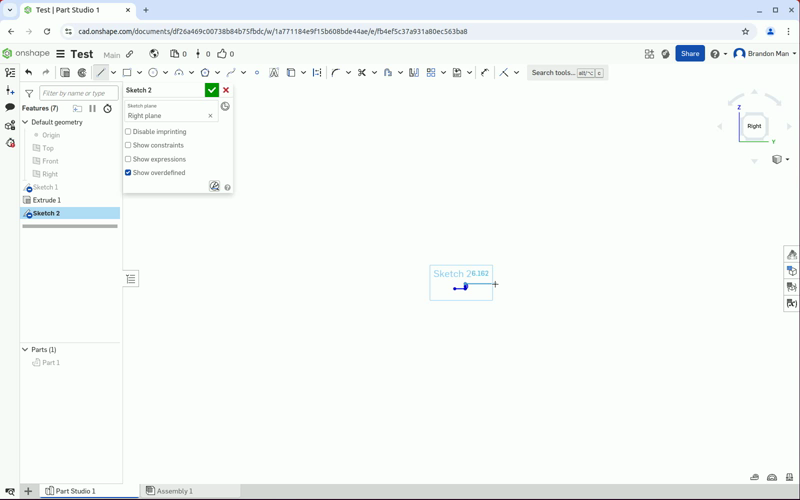
mouse_move(454, 283)
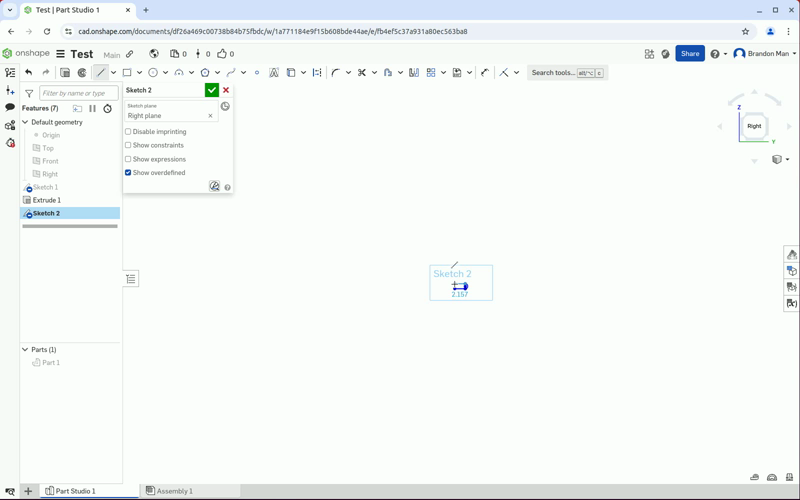
click(454, 283)
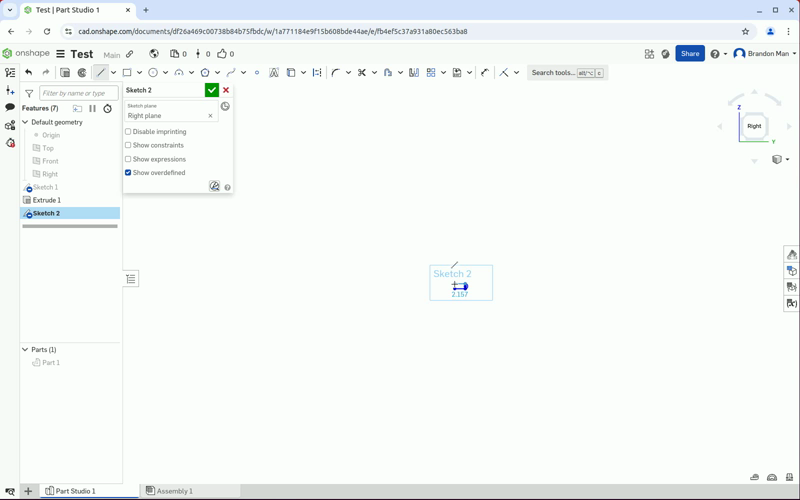
key_up(shift)
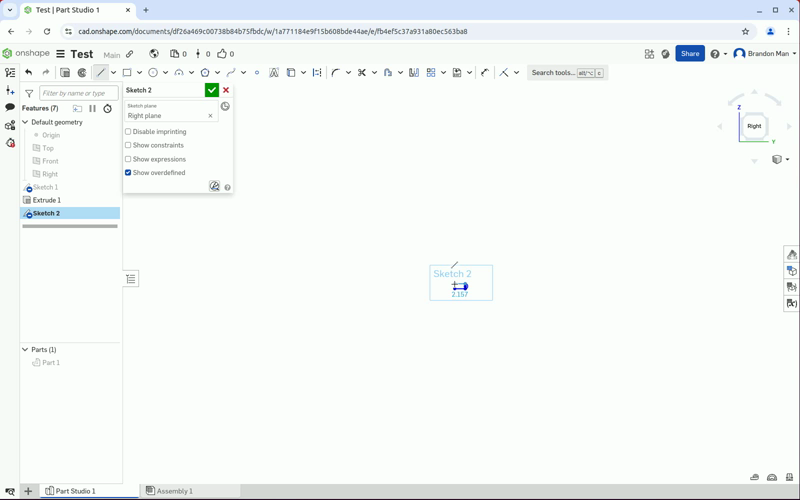
key(esc)
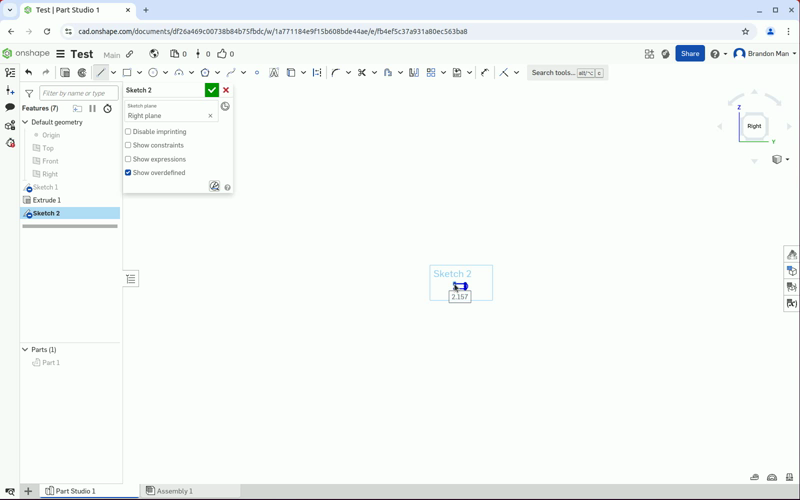
key(a)
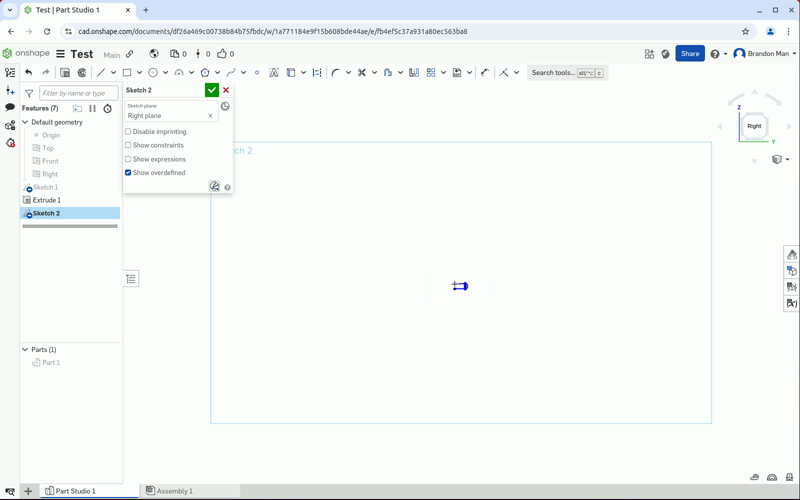
mouse_move(454, 283)
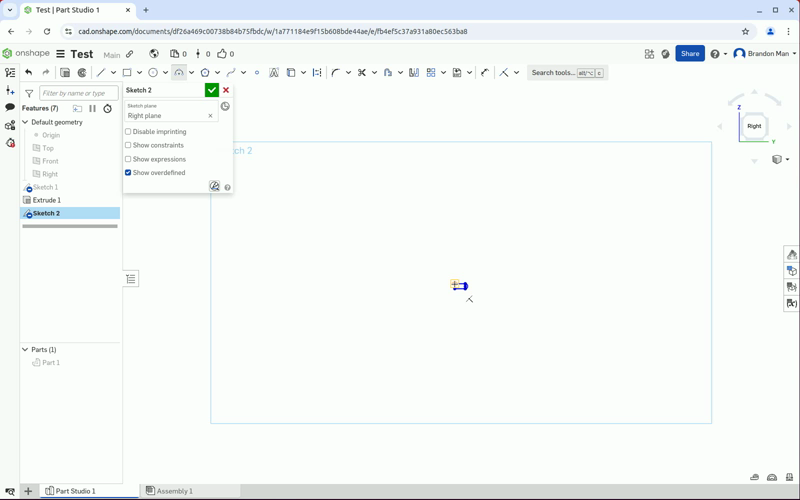
click(454, 283)
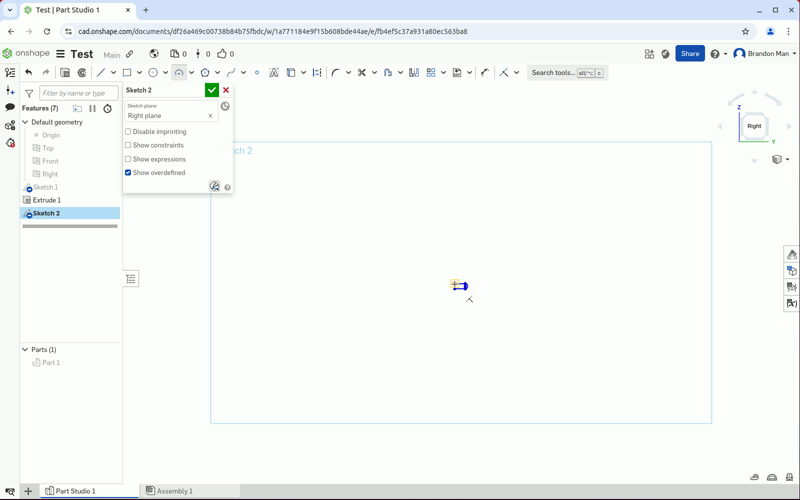
mouse_move(454, 288)
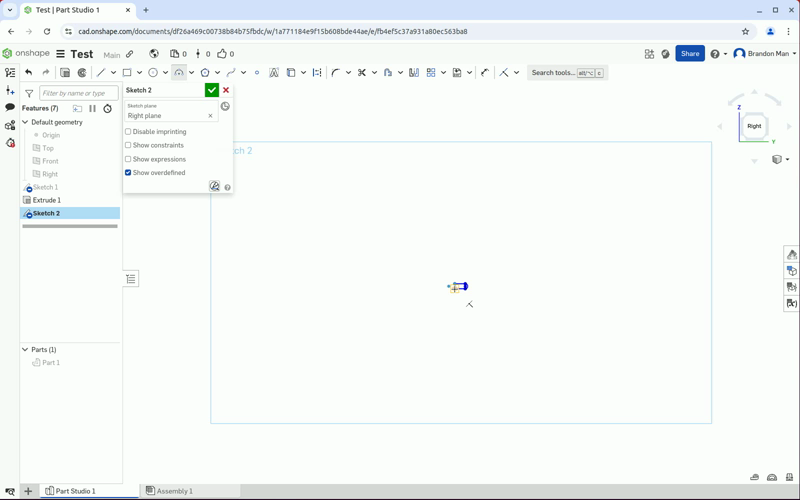
scroll(6)
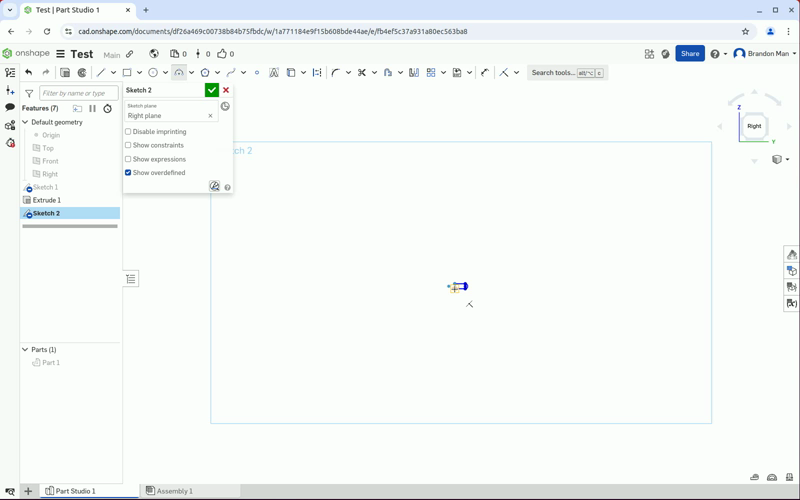
scroll(6)
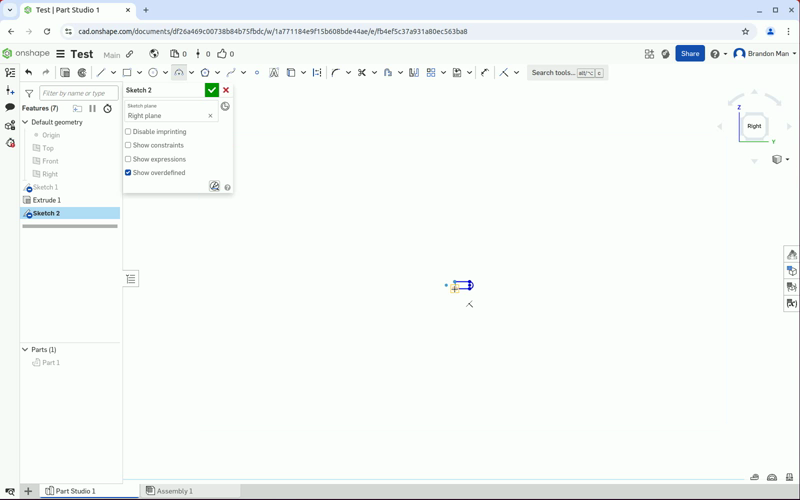
scroll(6)
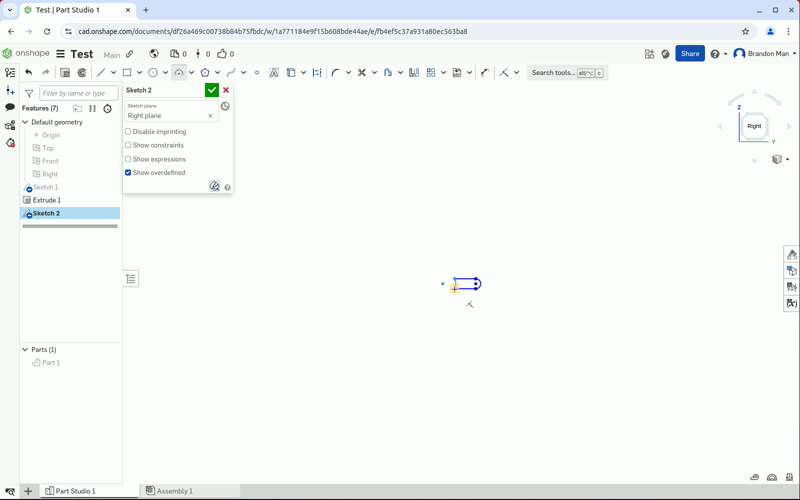
scroll(6)
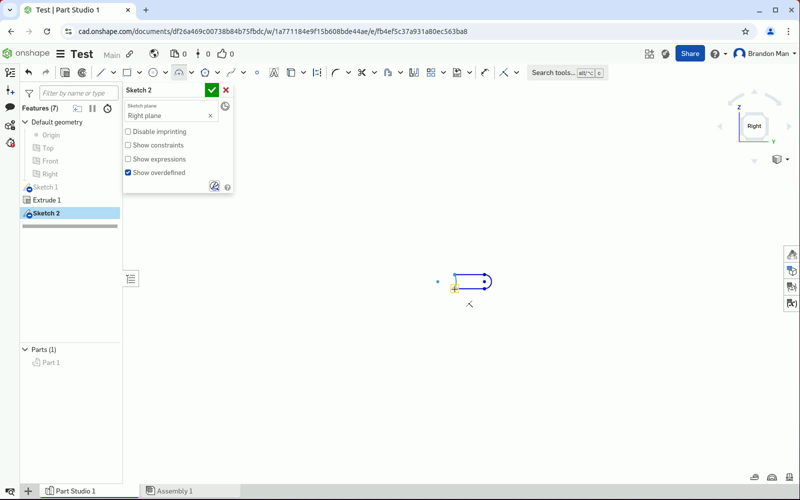
scroll(6)
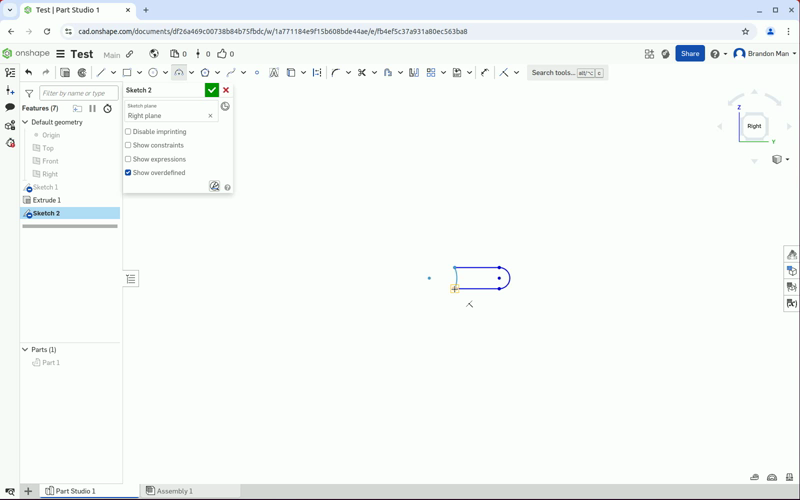
scroll(6)
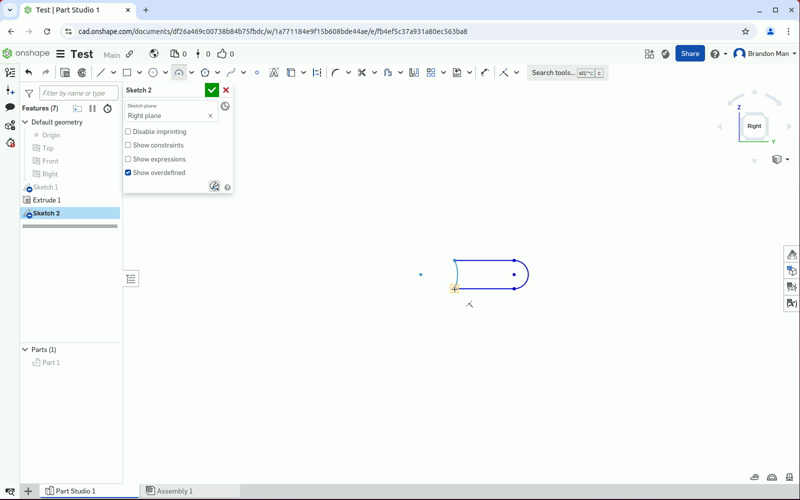
scroll(6)
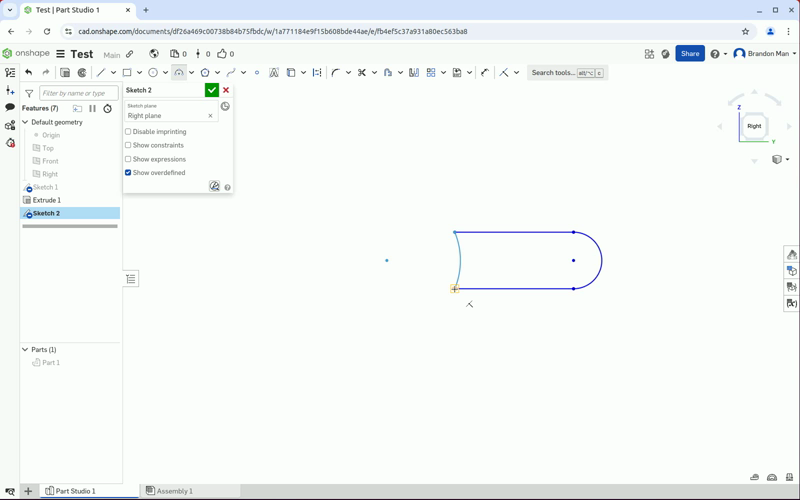
click(454, 288)
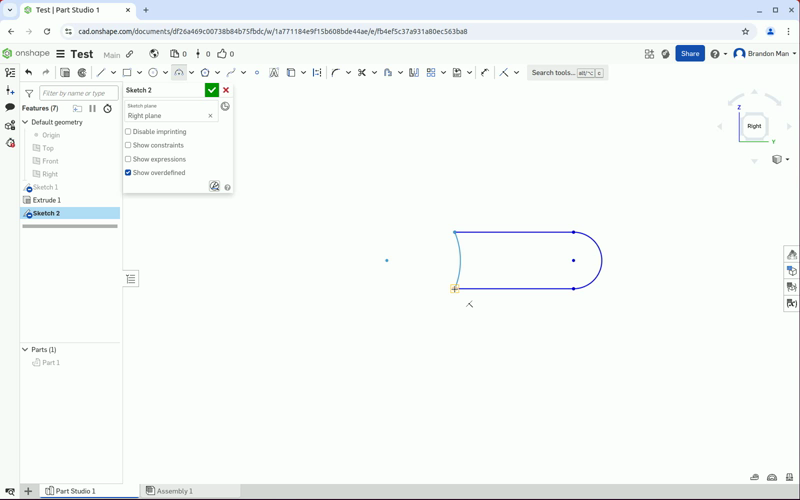
scroll(-6)
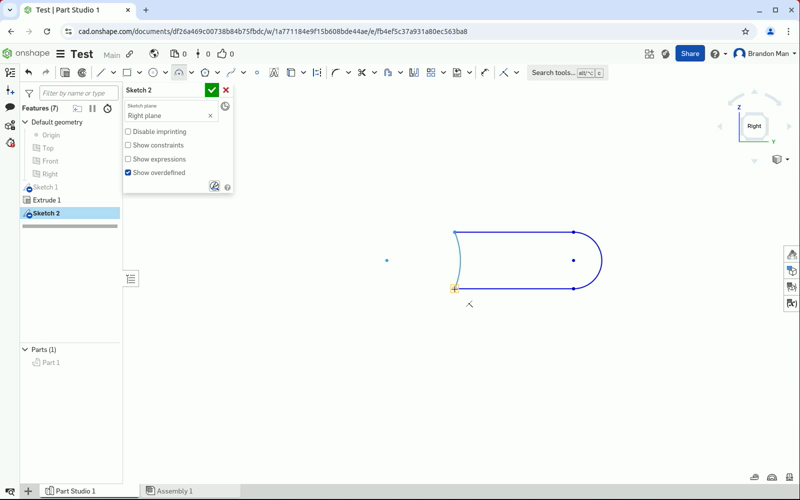
scroll(-6)
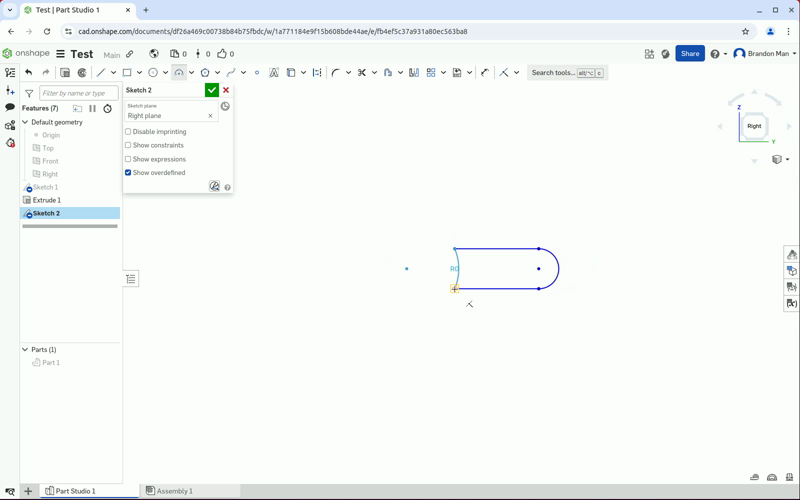
scroll(-6)
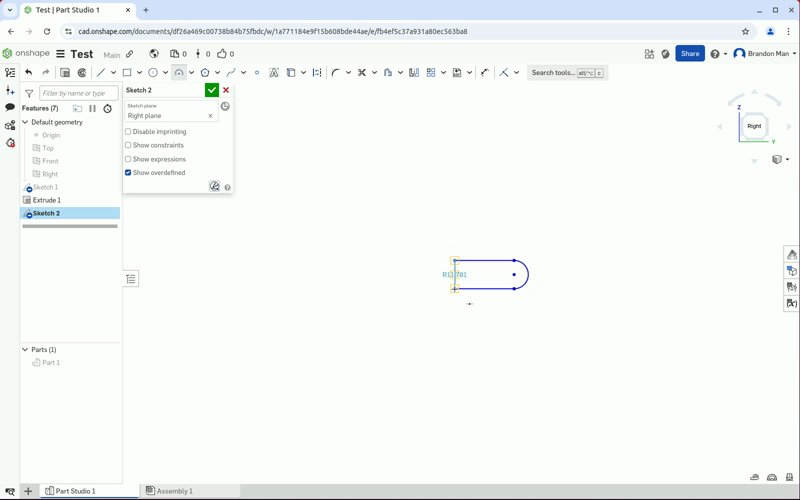
scroll(-6)
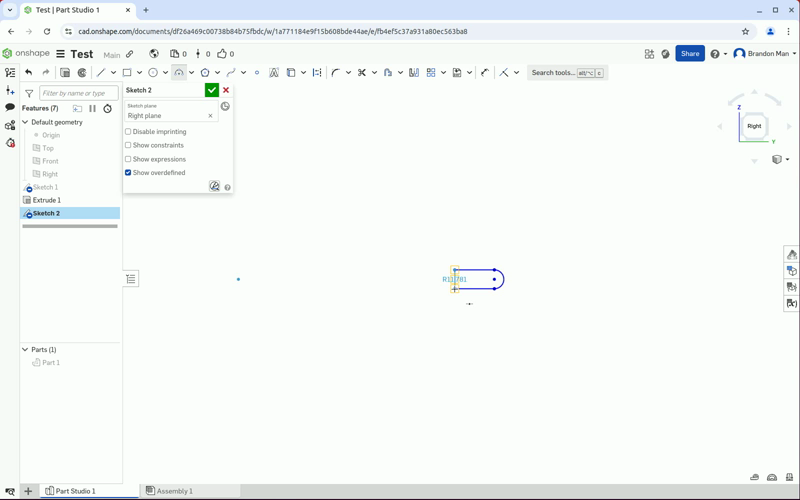
scroll(-6)
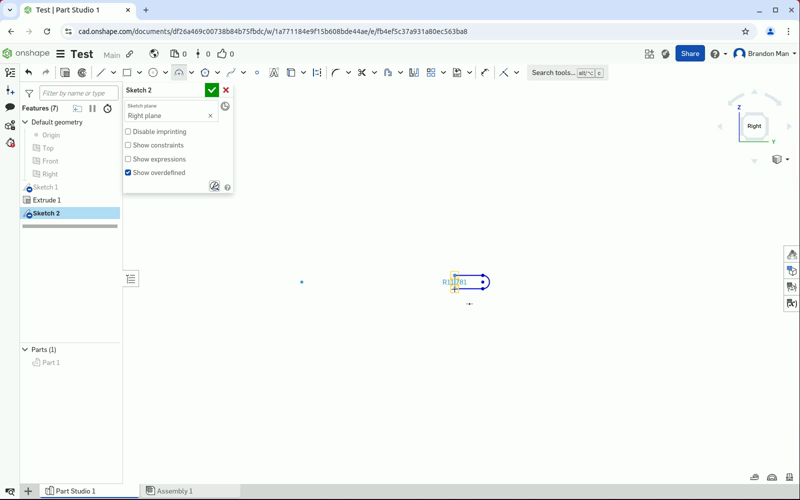
scroll(-6)
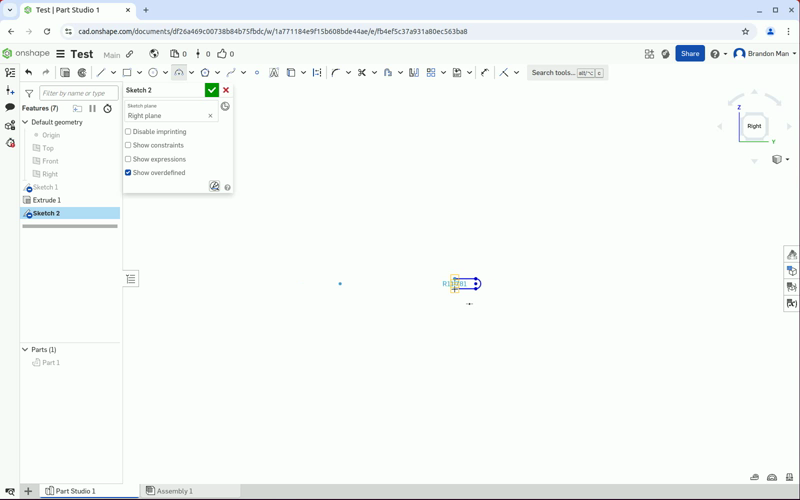
scroll(-6)
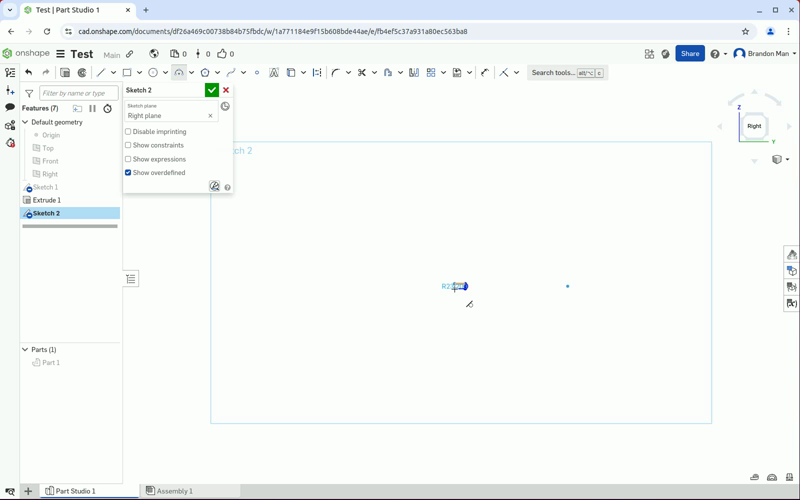
key_down(shift)
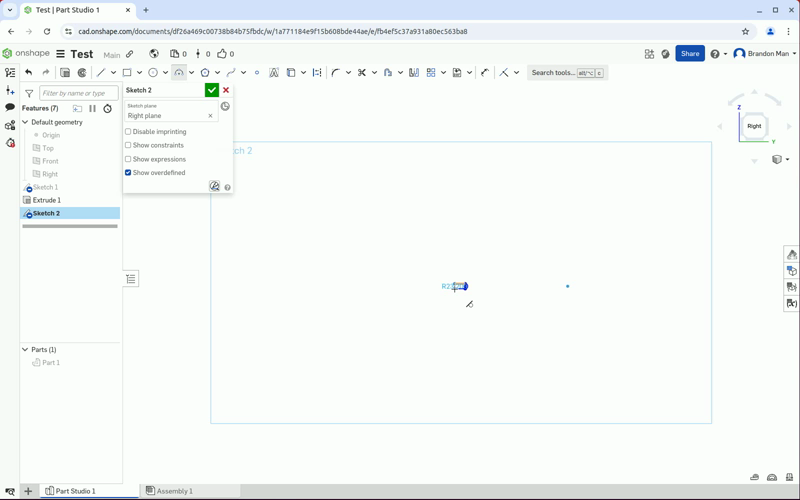
mouse_move(457, 286)
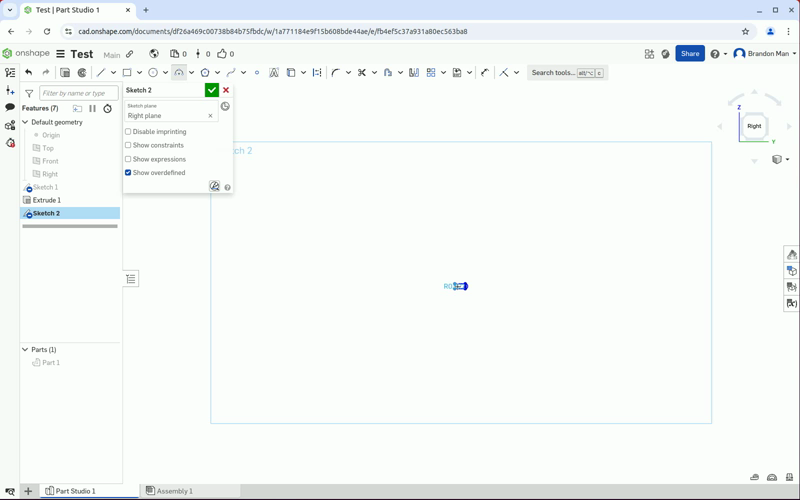
scroll(6)
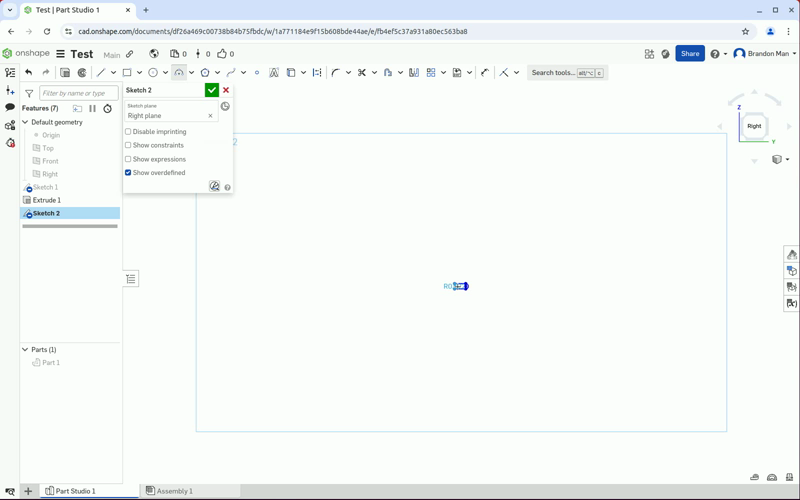
scroll(6)
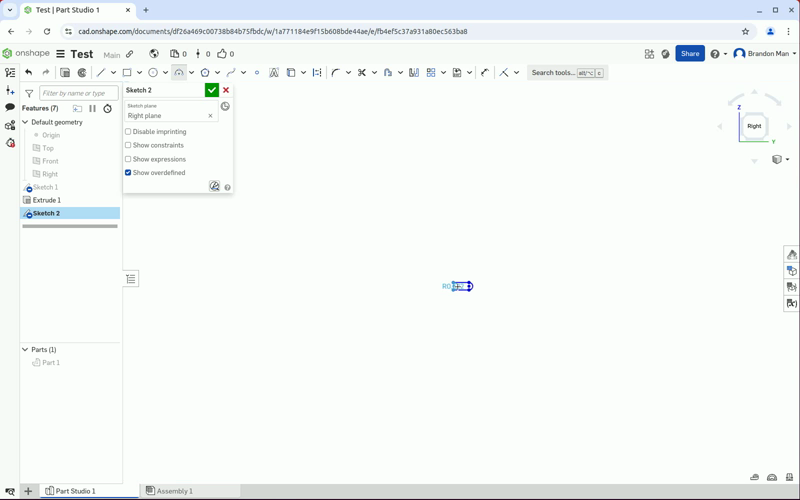
scroll(6)
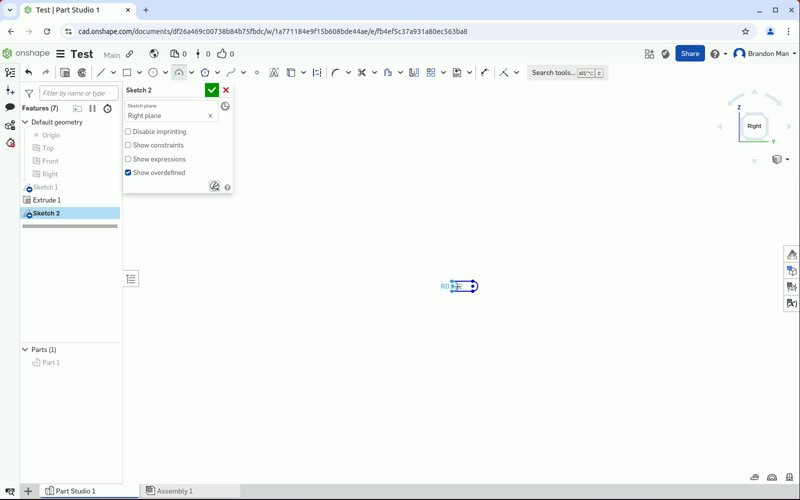
scroll(6)
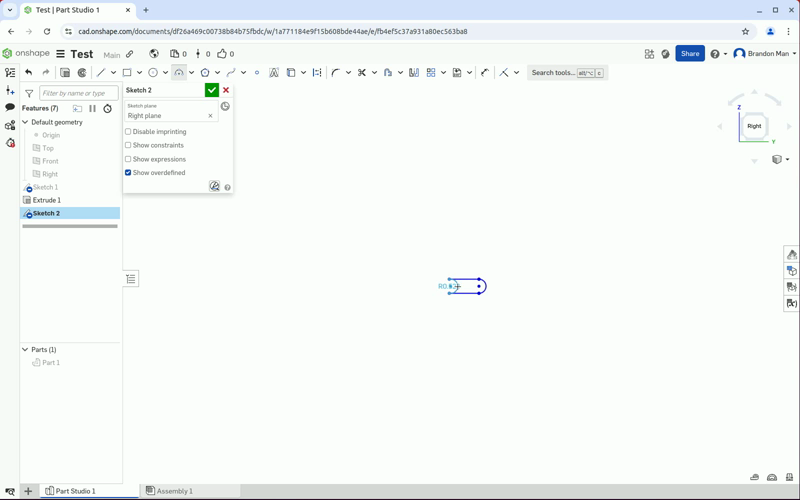
scroll(6)
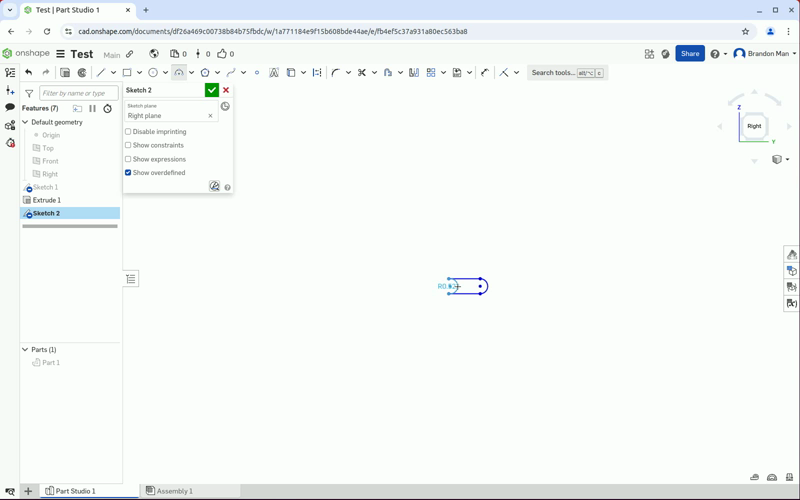
scroll(6)
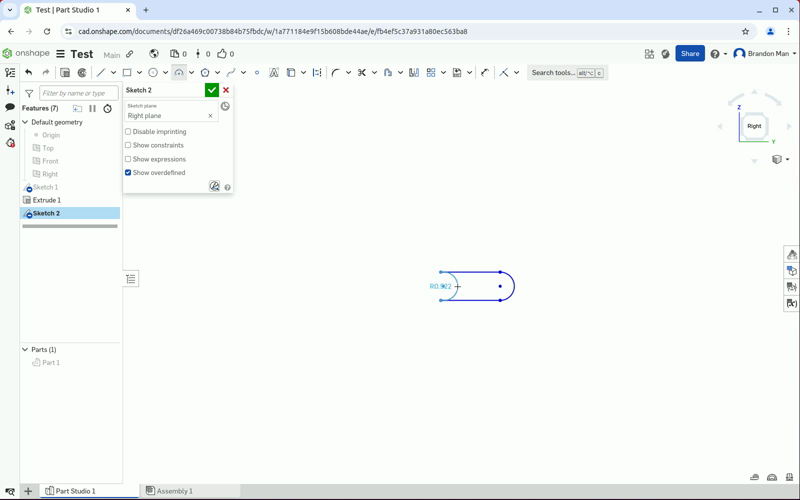
scroll(6)
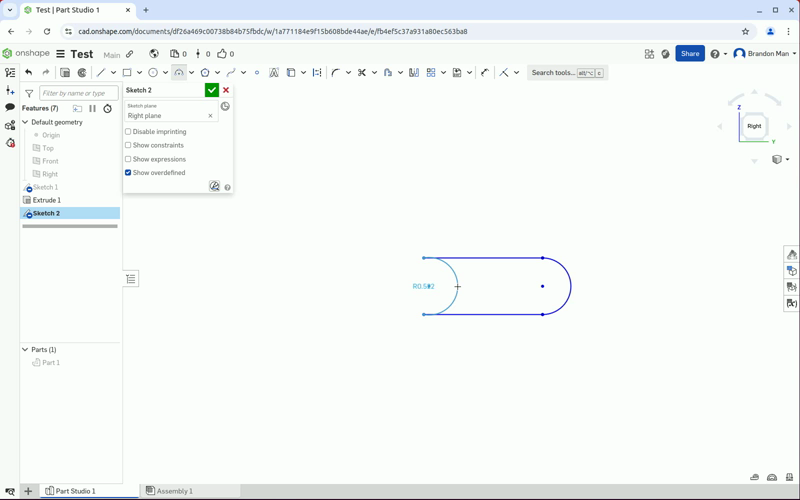
click(457, 286)
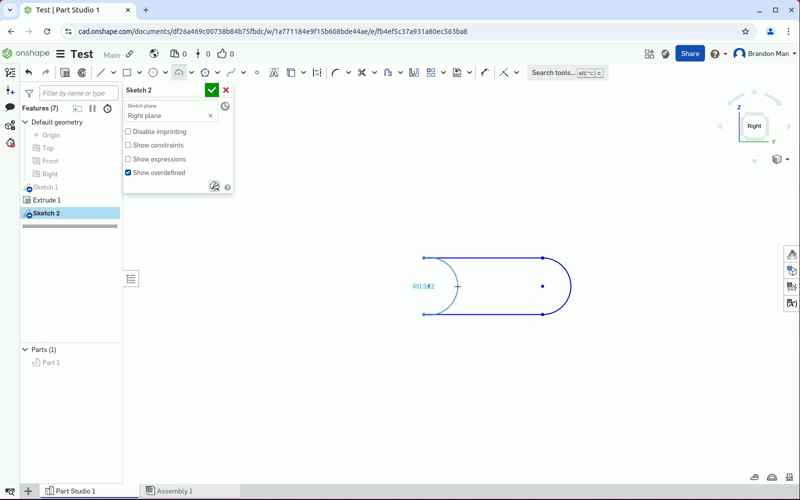
scroll(-6)
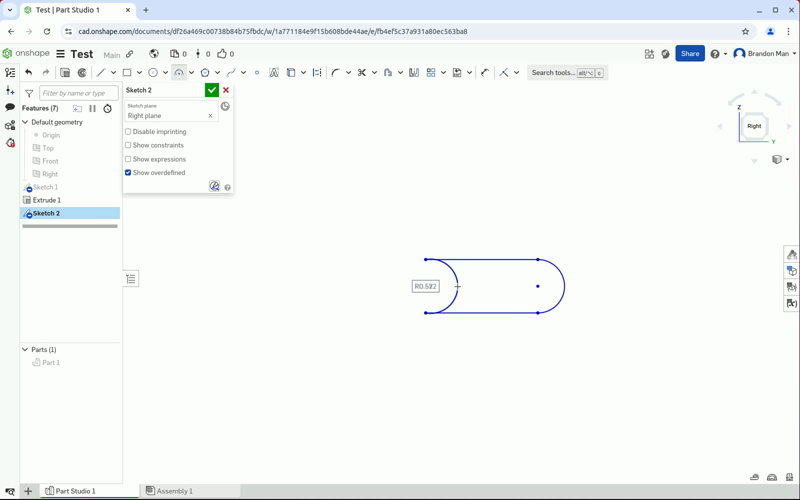
scroll(-6)
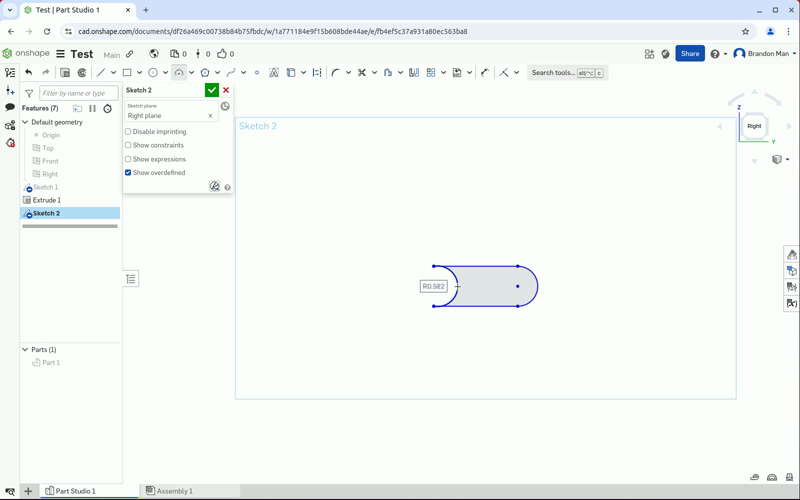
scroll(-6)
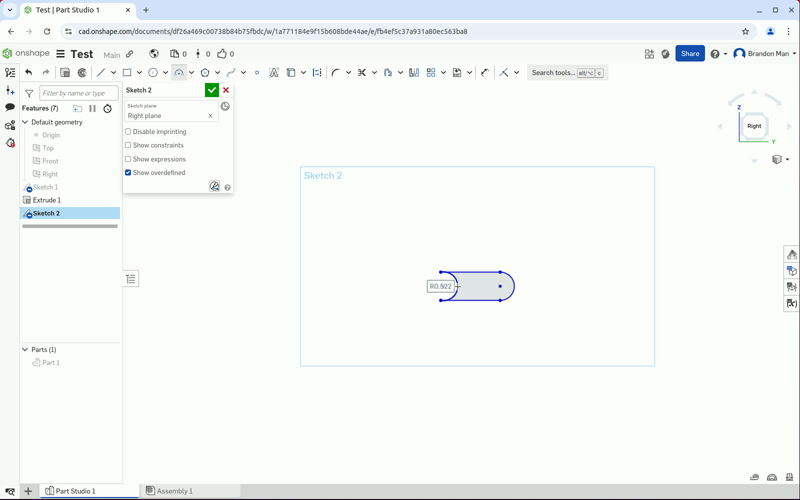
scroll(-6)
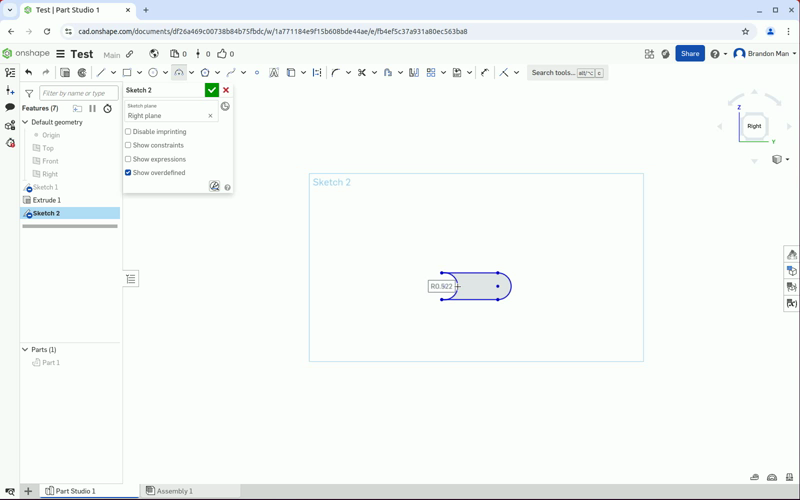
scroll(-6)
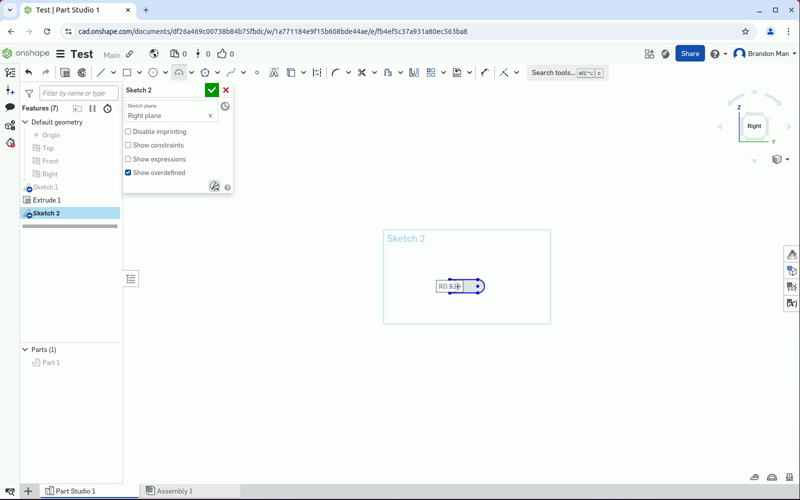
scroll(-6)
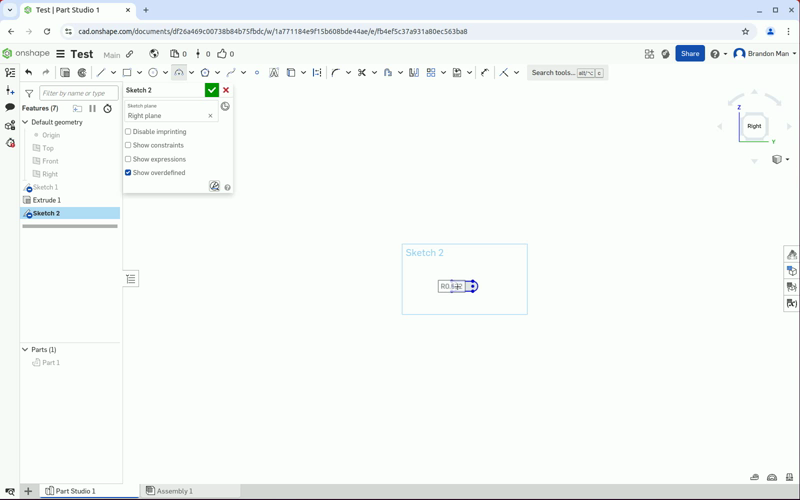
scroll(-6)
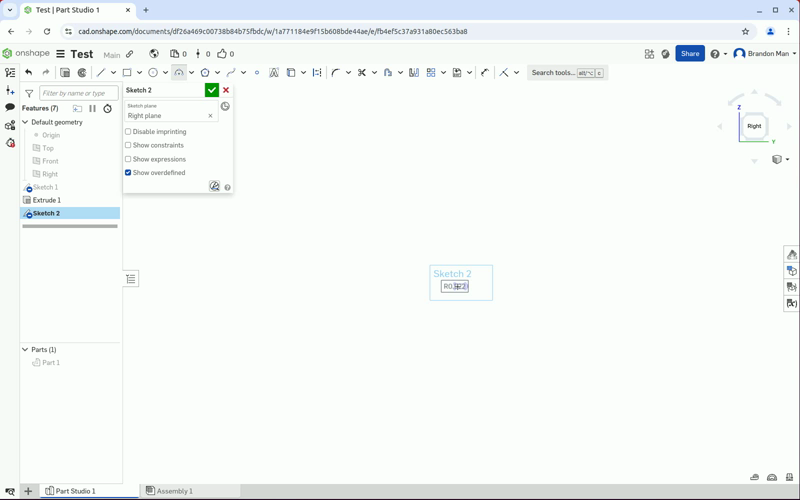
key_up(shift)
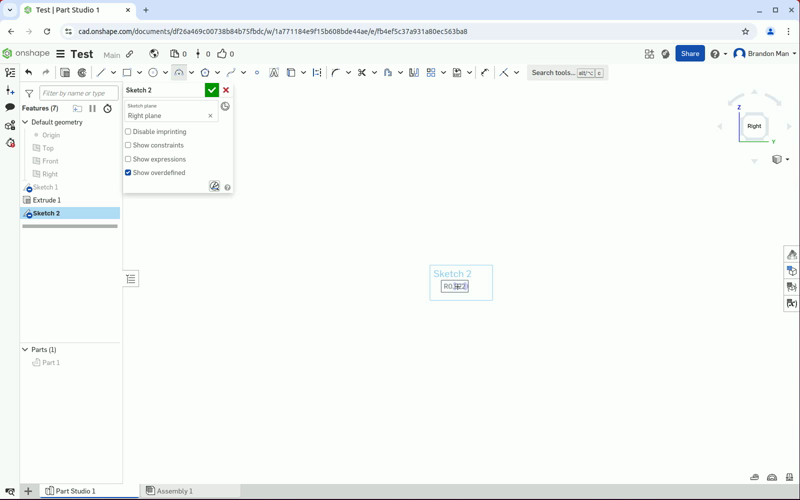
key(esc)
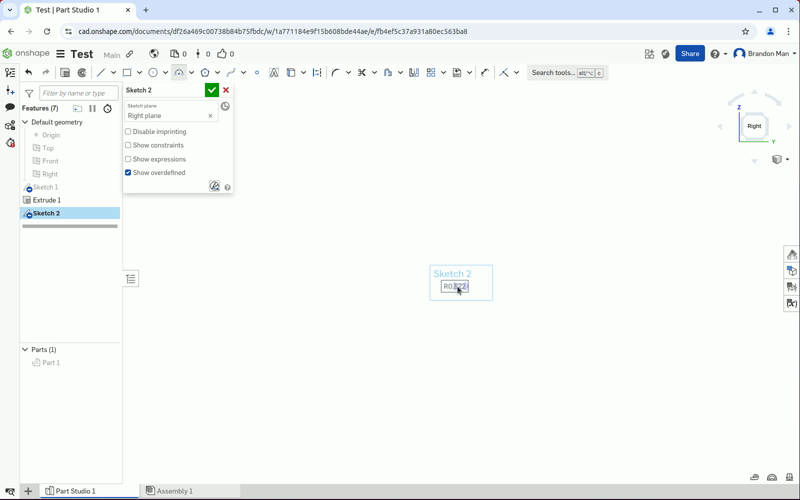
mouse_move(467, 286)
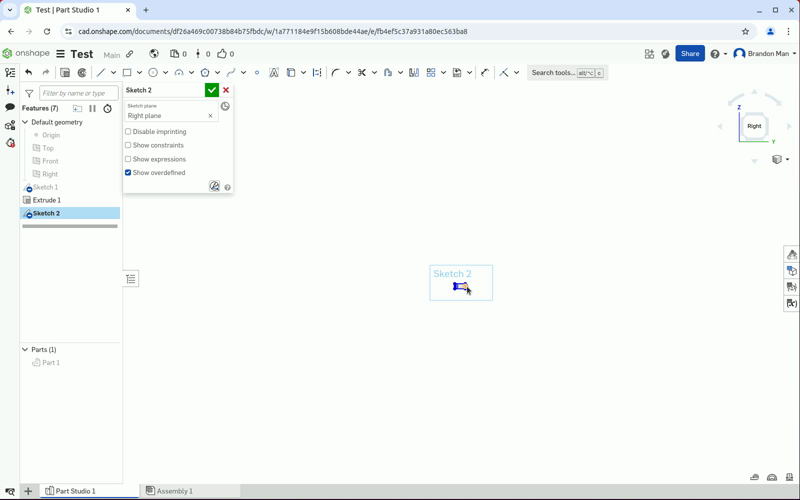
scroll(6)
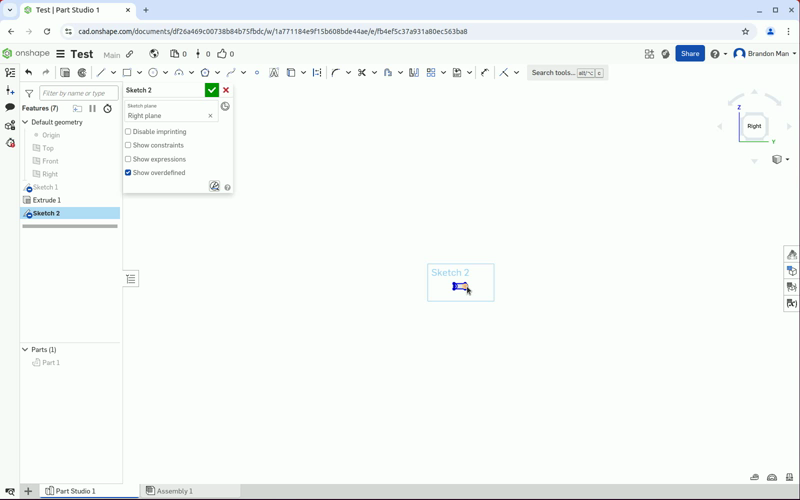
scroll(6)
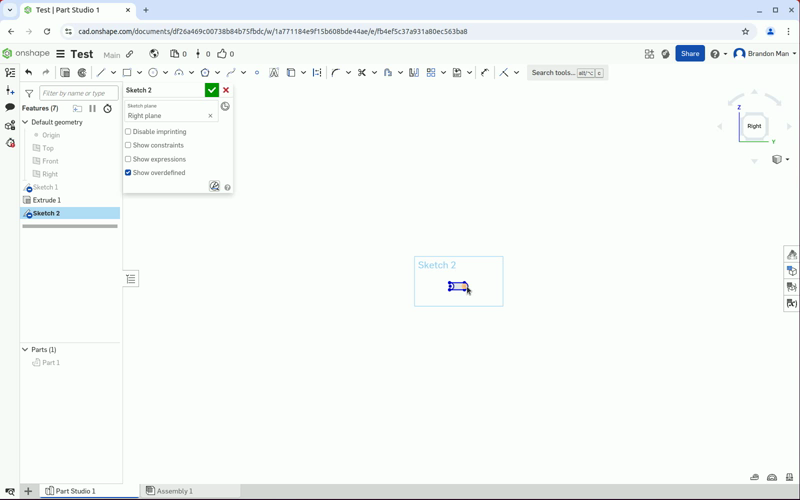
scroll(6)
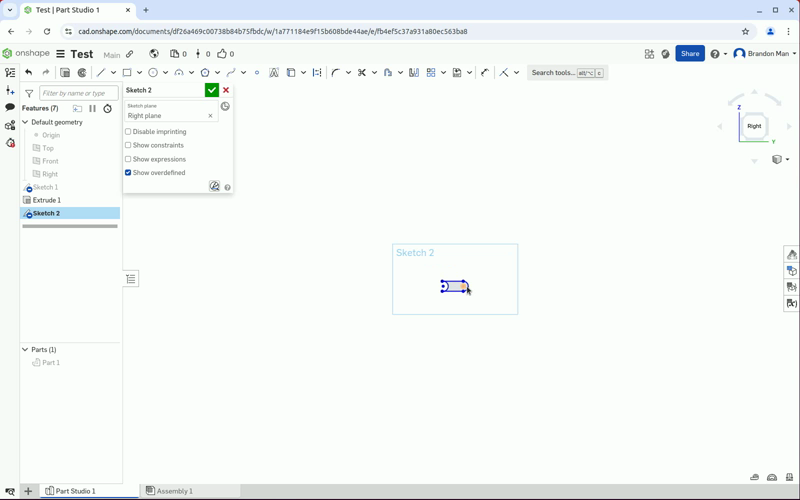
scroll(6)
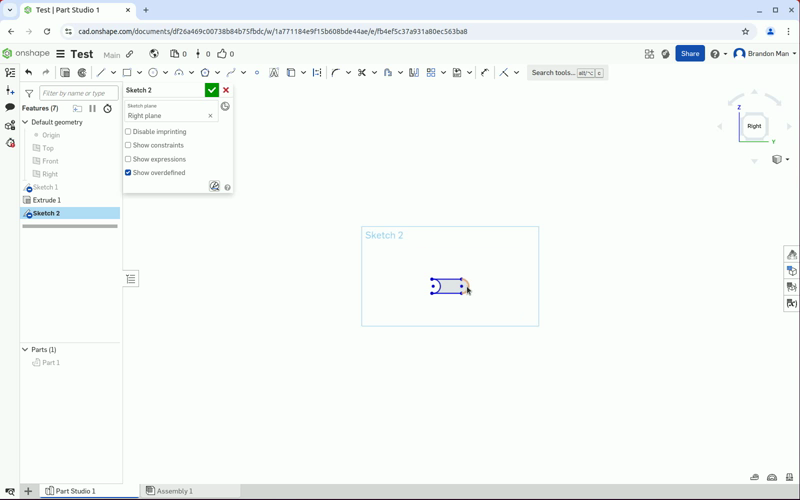
scroll(6)
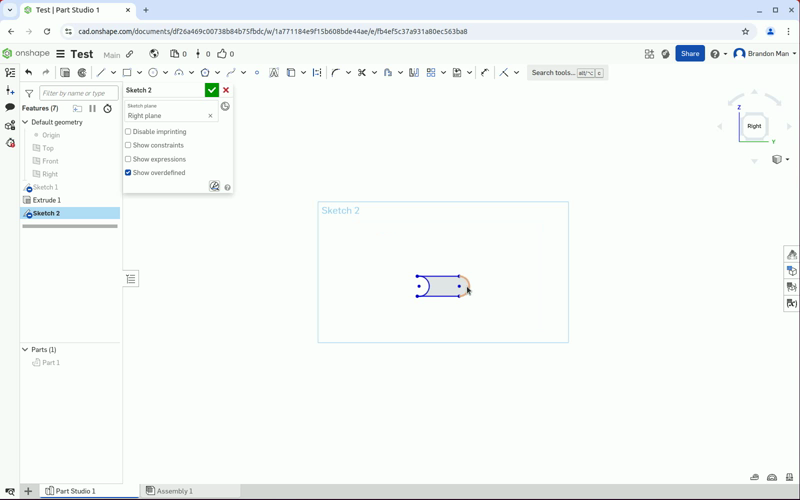
scroll(6)
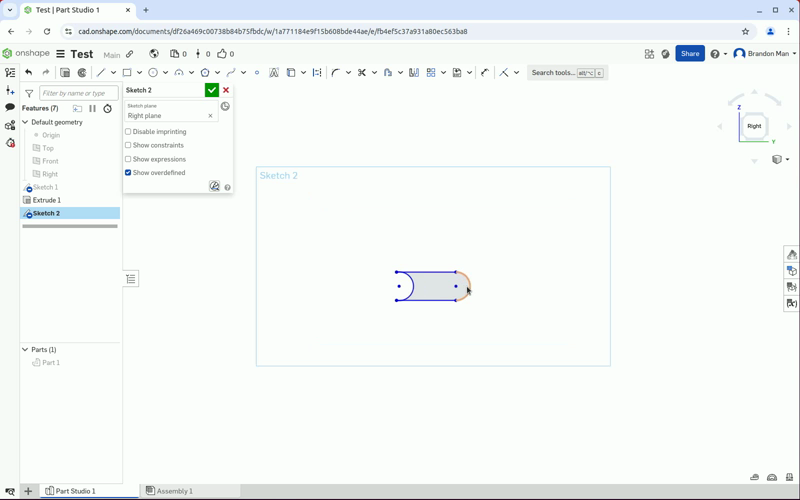
scroll(6)
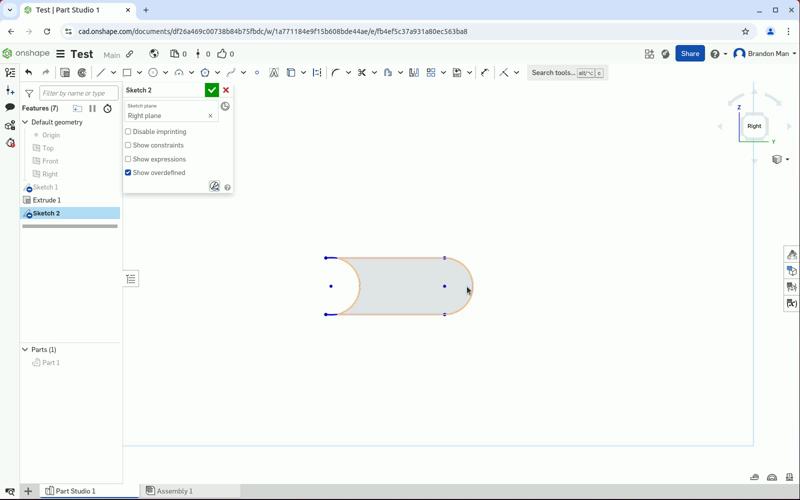
click(467, 286)
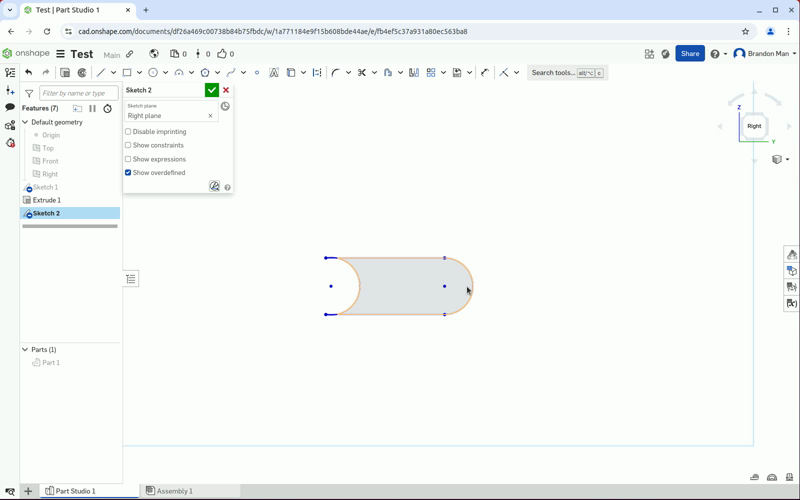
scroll(-6)
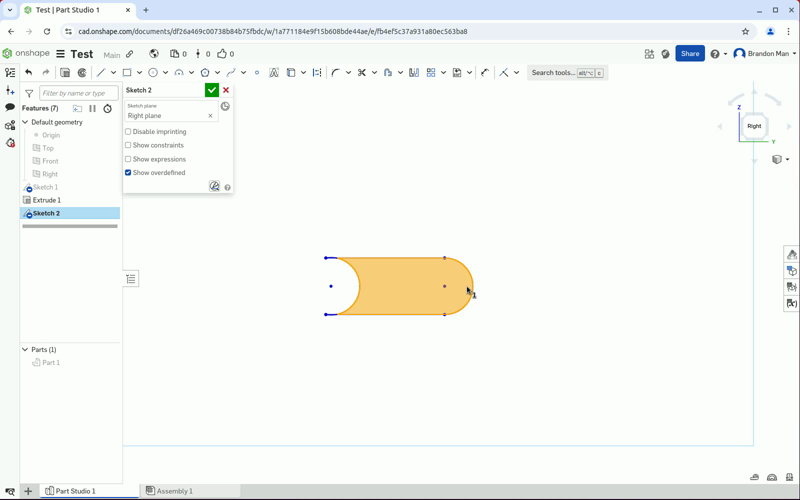
scroll(-6)
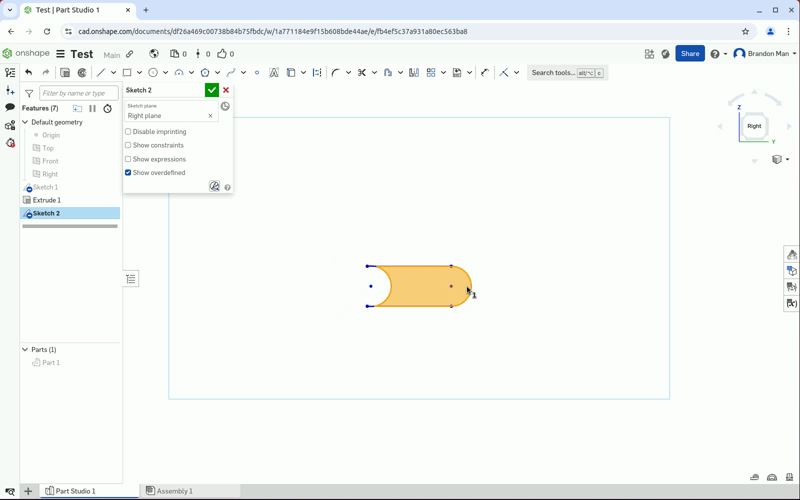
scroll(-6)
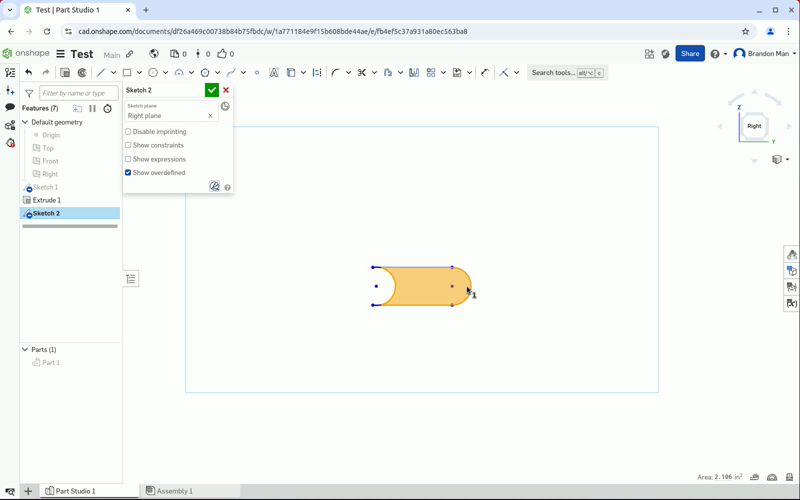
scroll(-6)
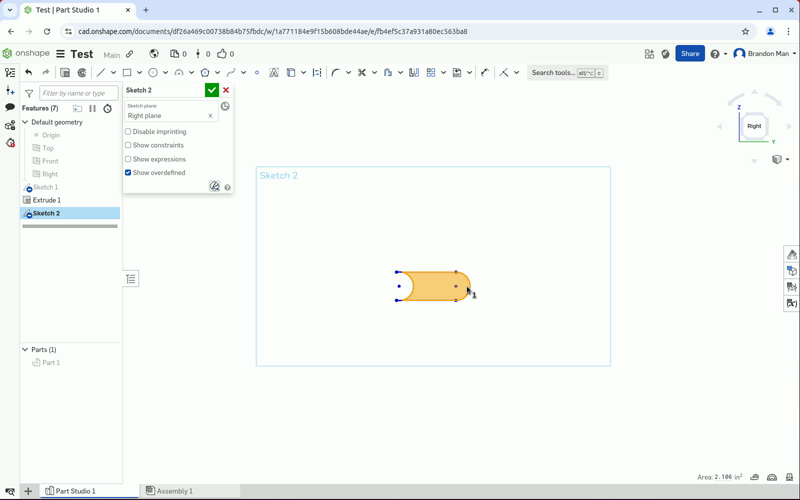
scroll(-6)
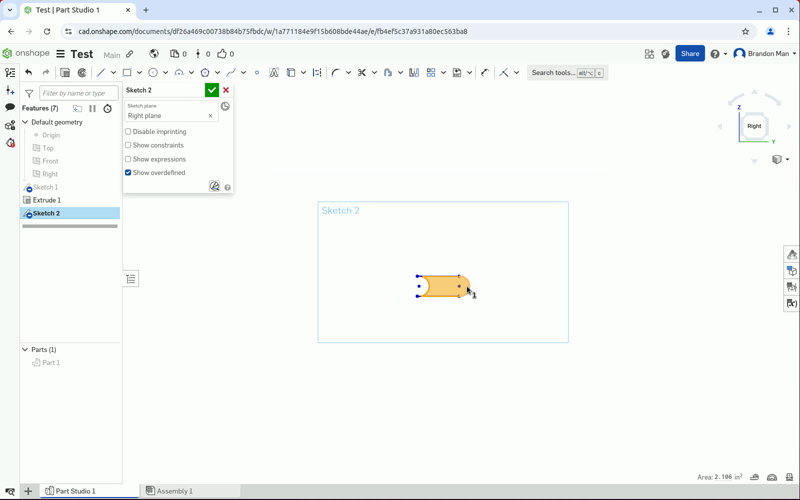
scroll(-6)
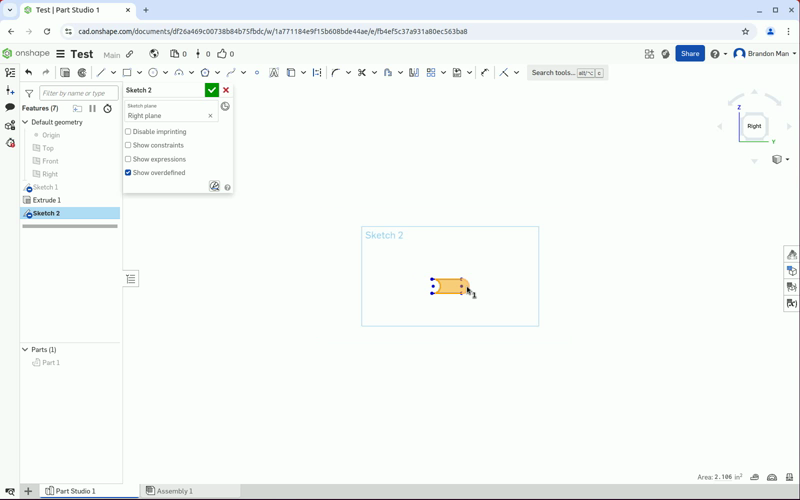
scroll(-6)
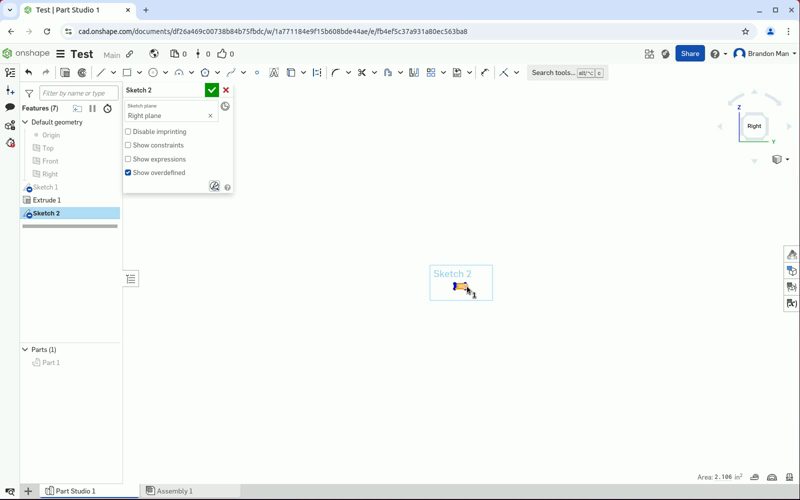
mouse_move(73, 352)
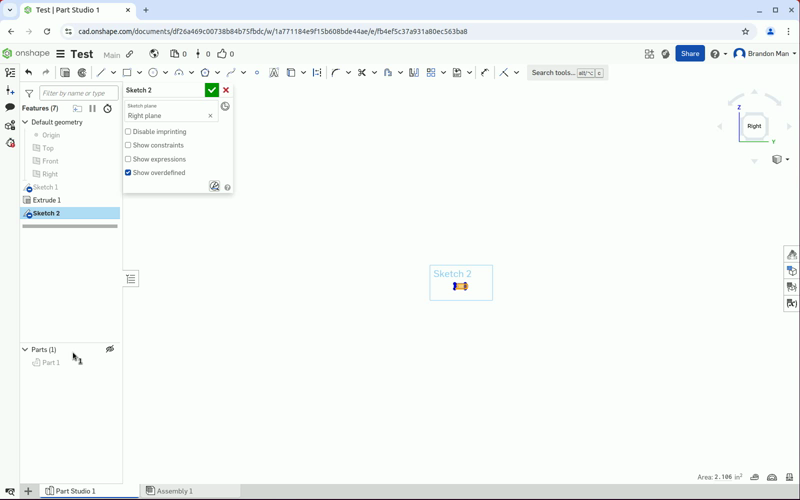
key(shift+y)
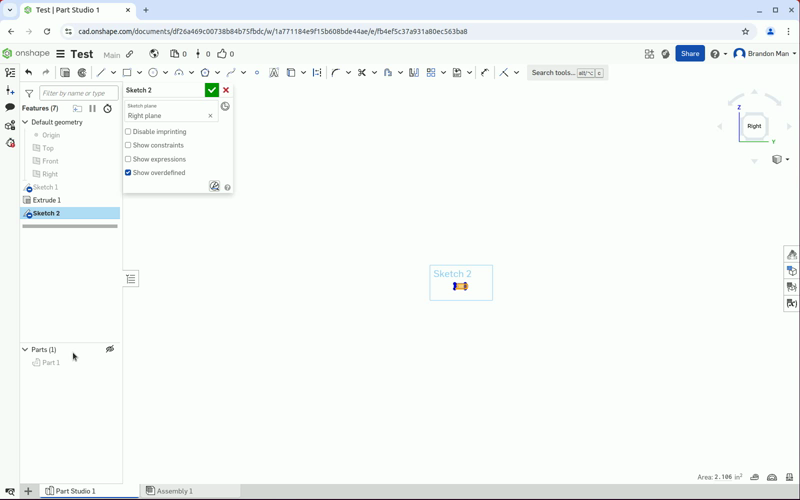
key(shift+e)
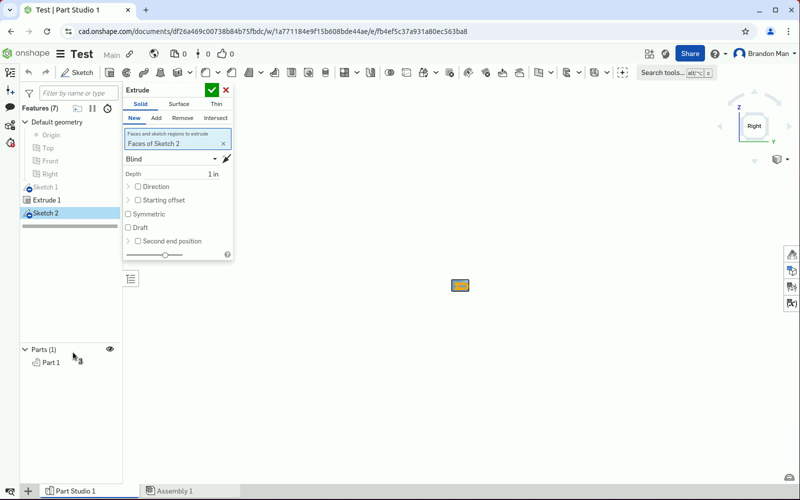
mouse_move(143, 106)
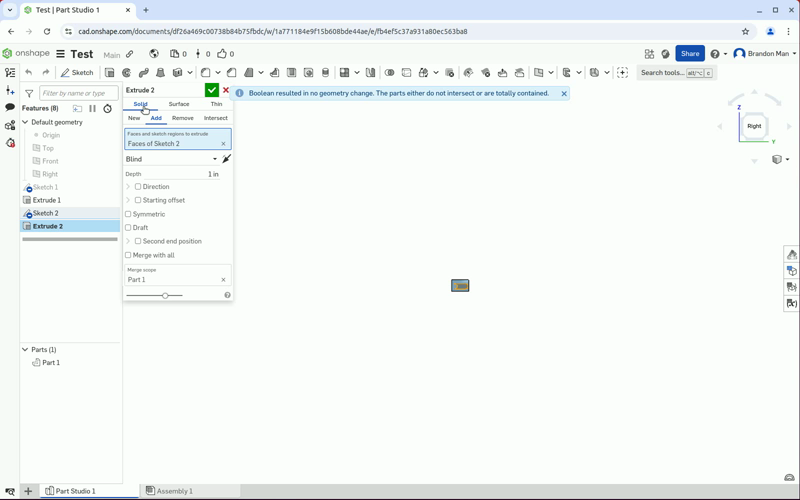
click(143, 106)
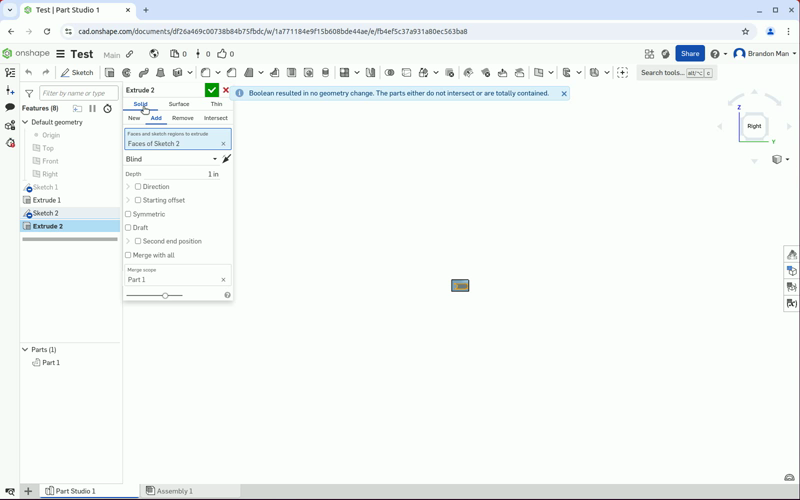
mouse_move(137, 120)
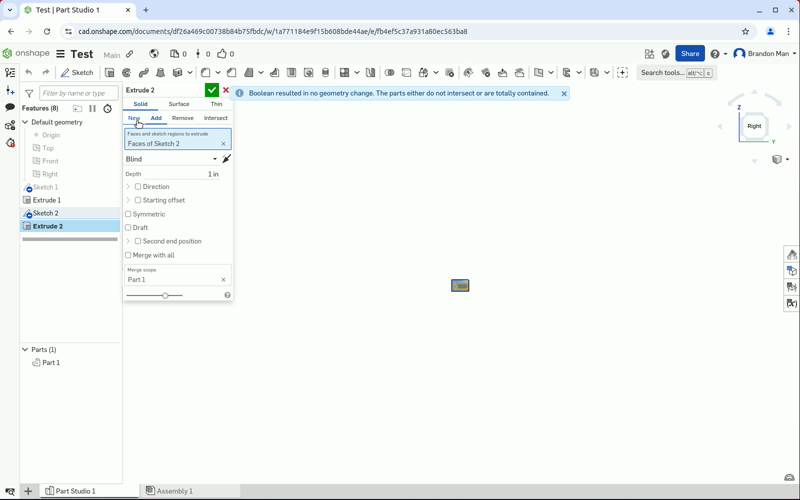
click(137, 120)
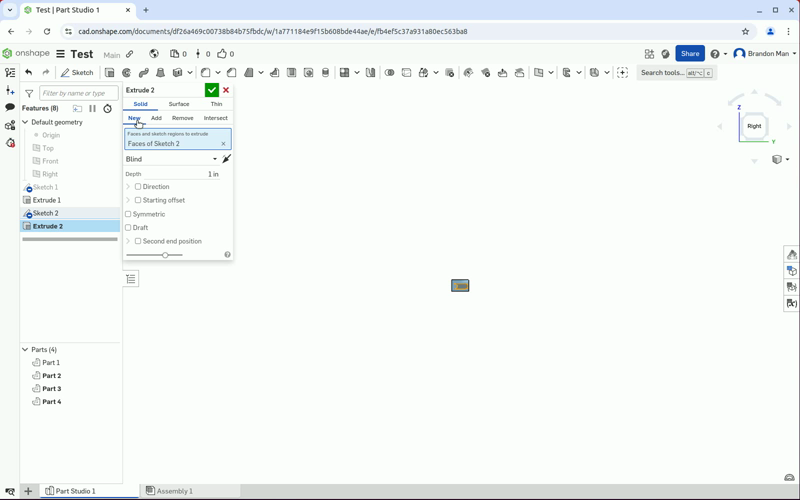
key(tab, 4)
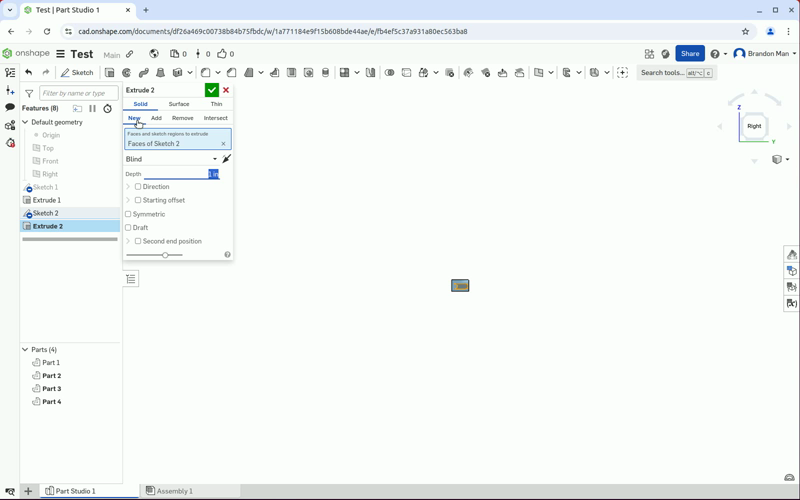
text(1.926)
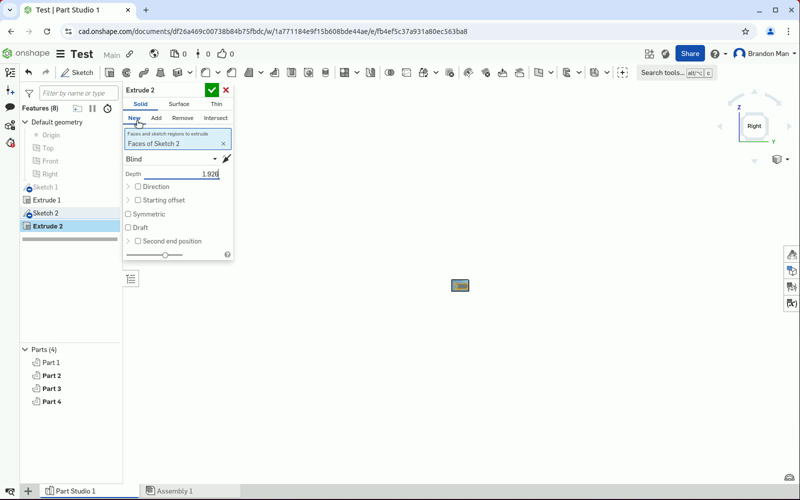
key(enter)
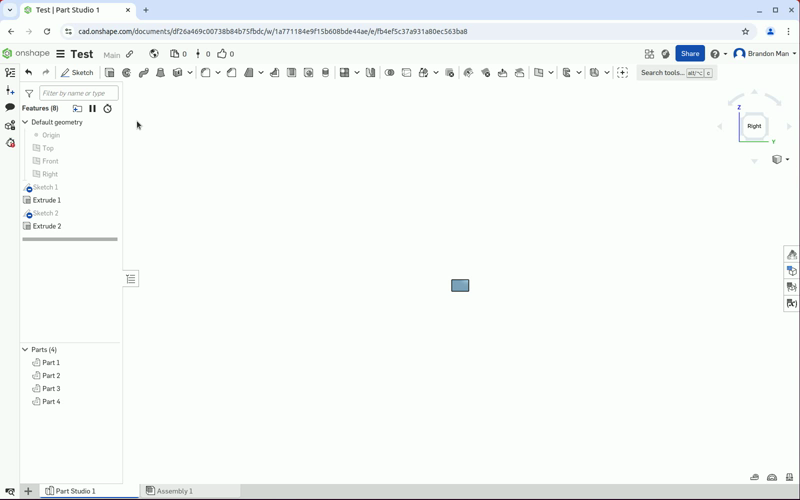
key(shift+h)
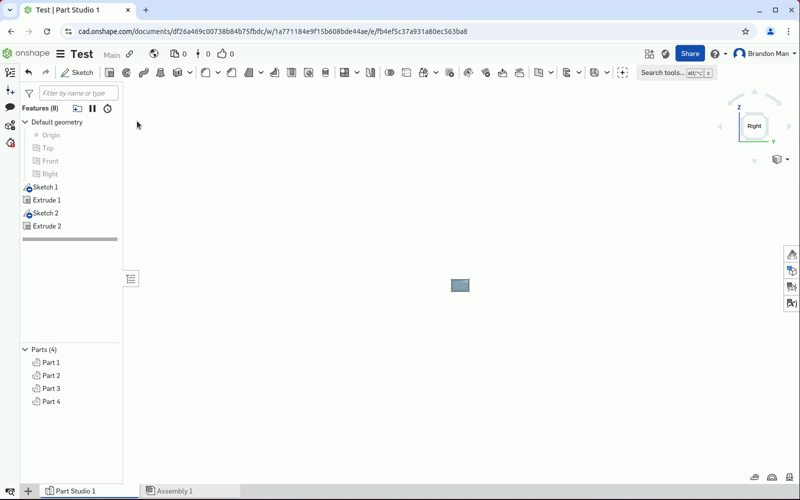
key(shift+h)
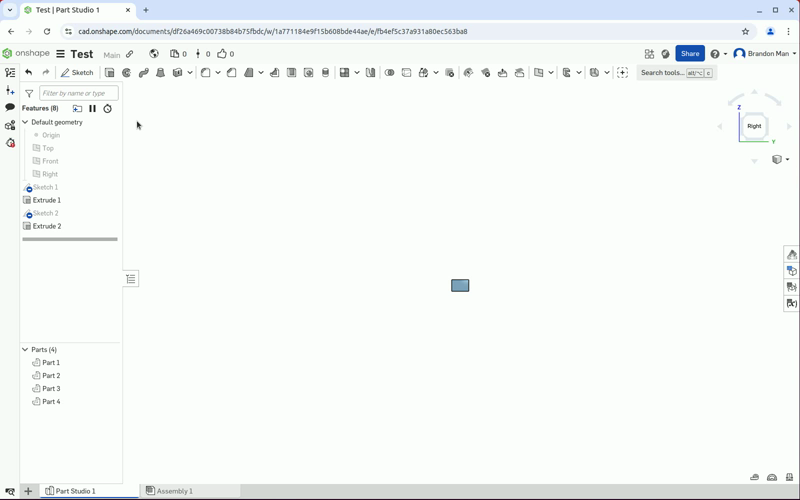
mouse_move(73, 189)
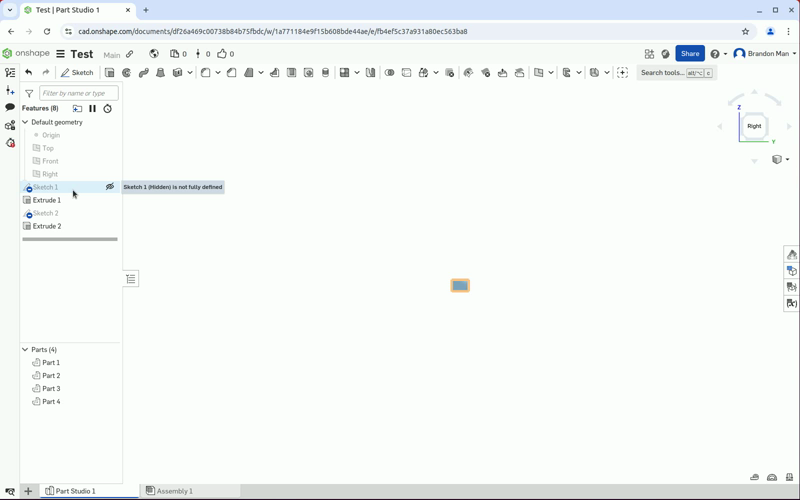
click(73, 189)
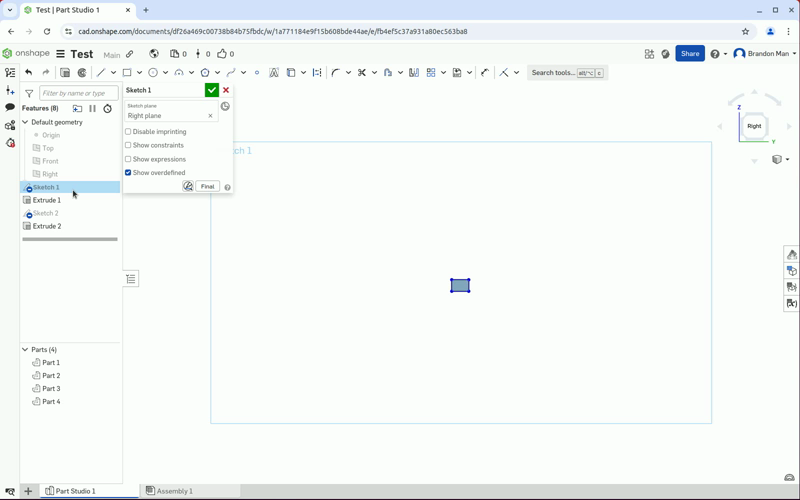
mouse_move(229, 92)
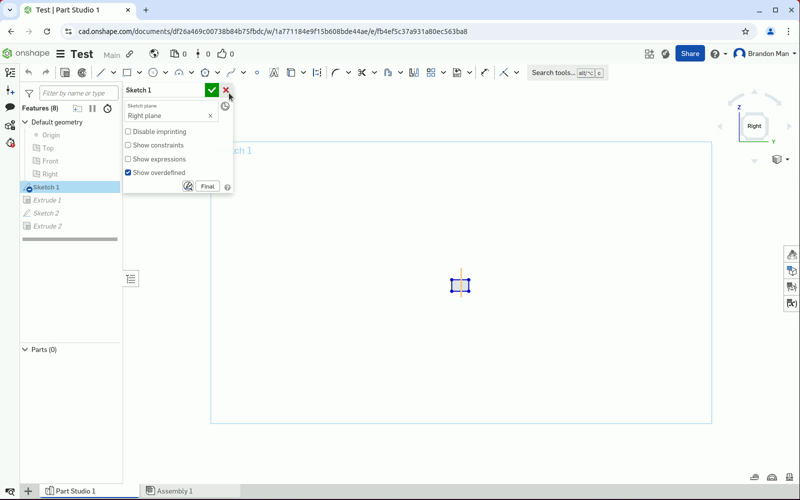
click(229, 92)
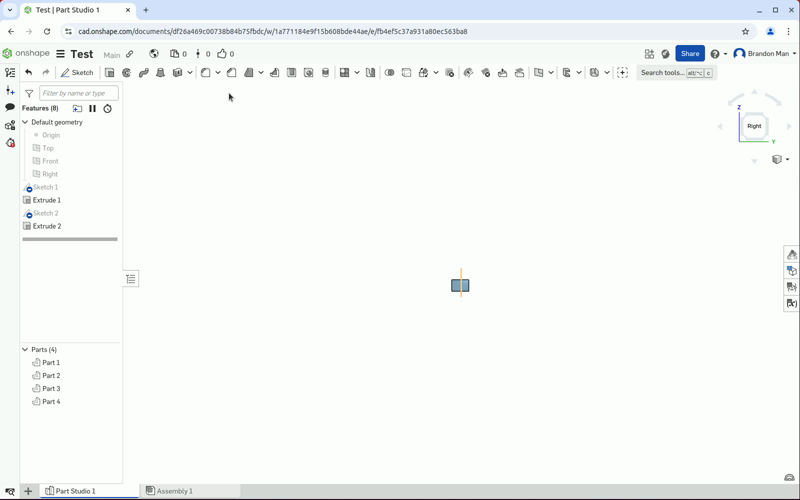
mouse_move(541, 75)
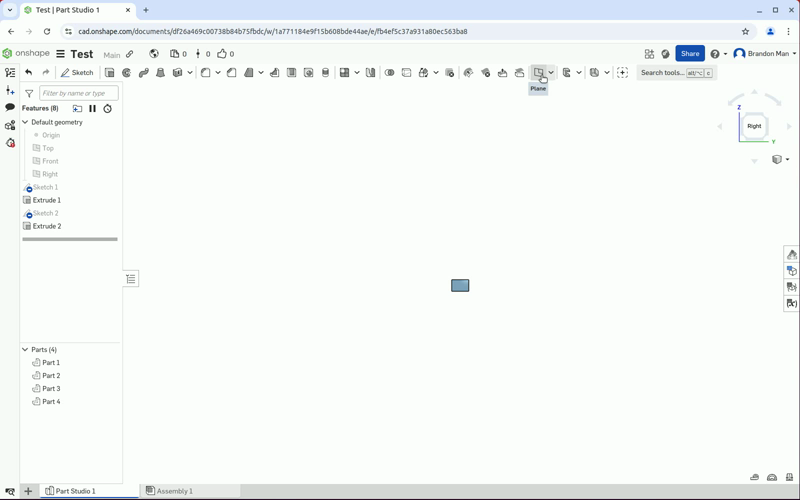
click(541, 75)
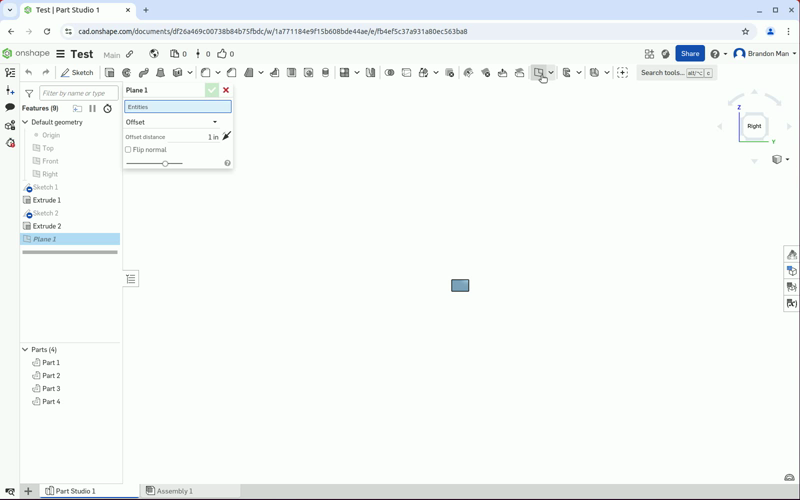
mouse_move(73, 176)
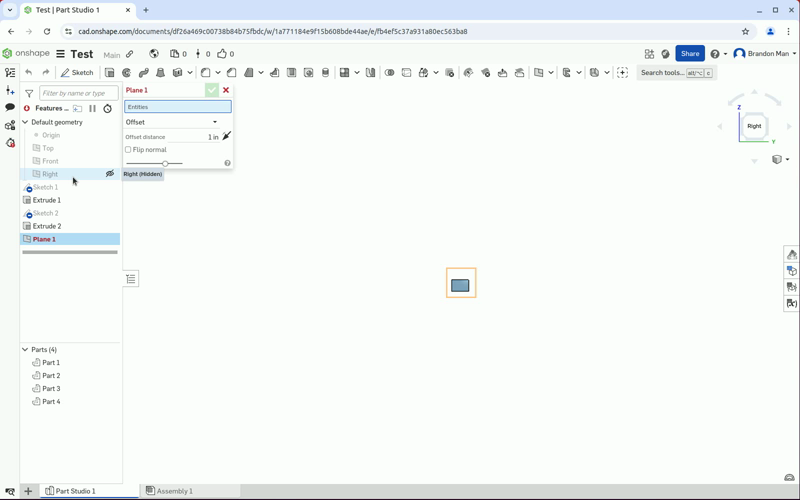
click(73, 176)
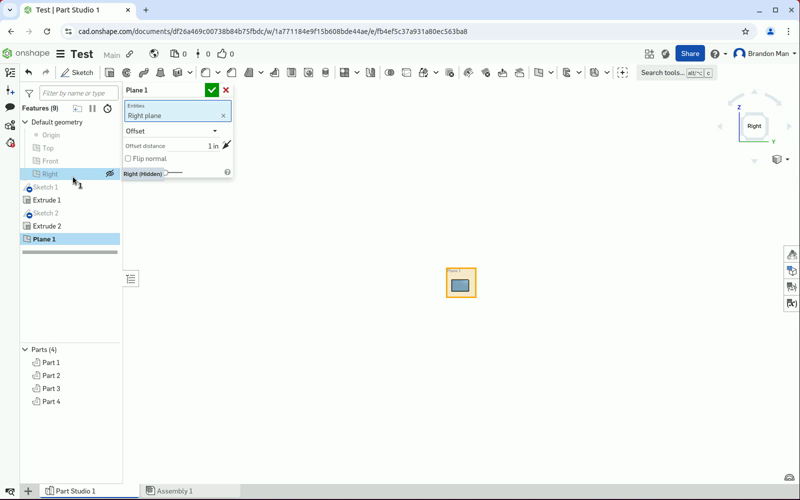
key(tab, 2)
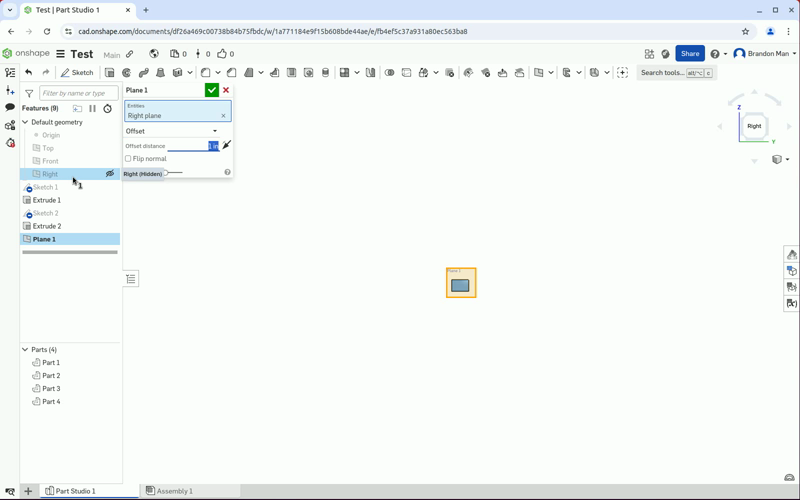
text(21.198)
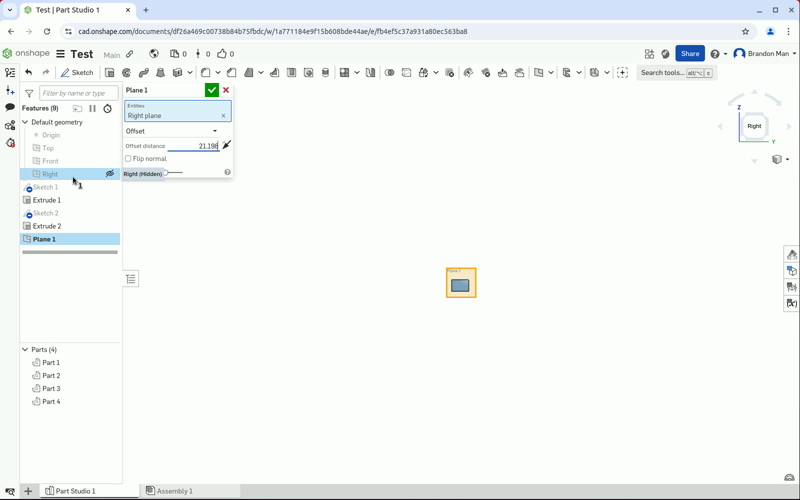
key(enter, 2)
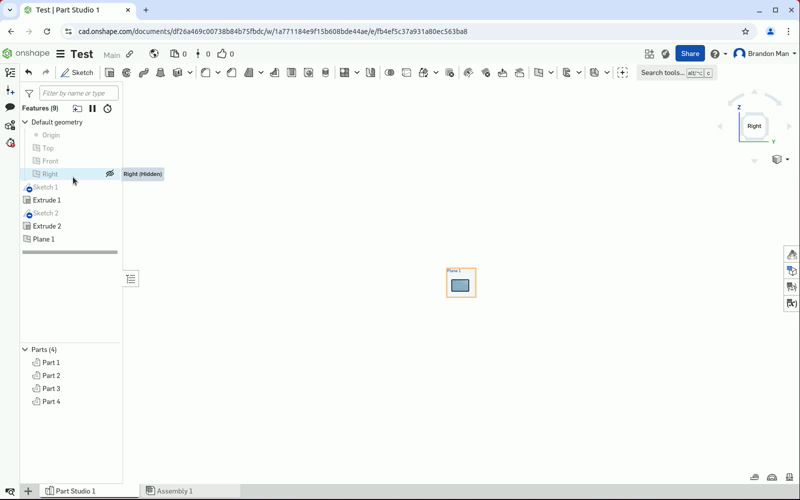
key(shift+s)
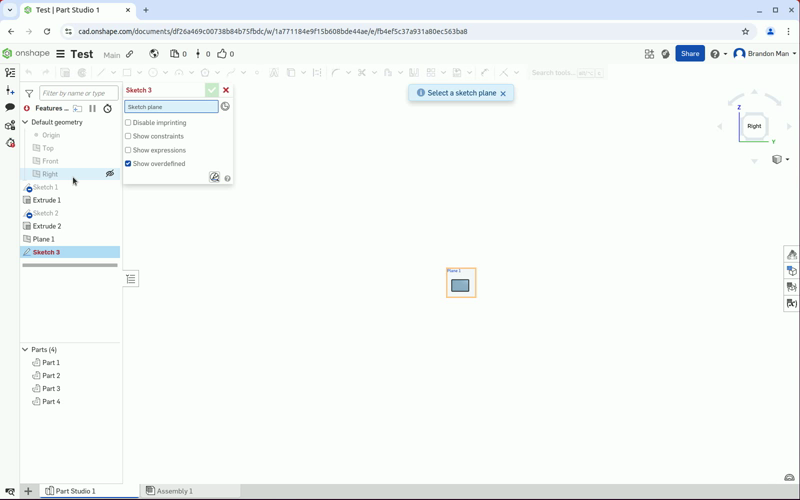
mouse_move(73, 241)
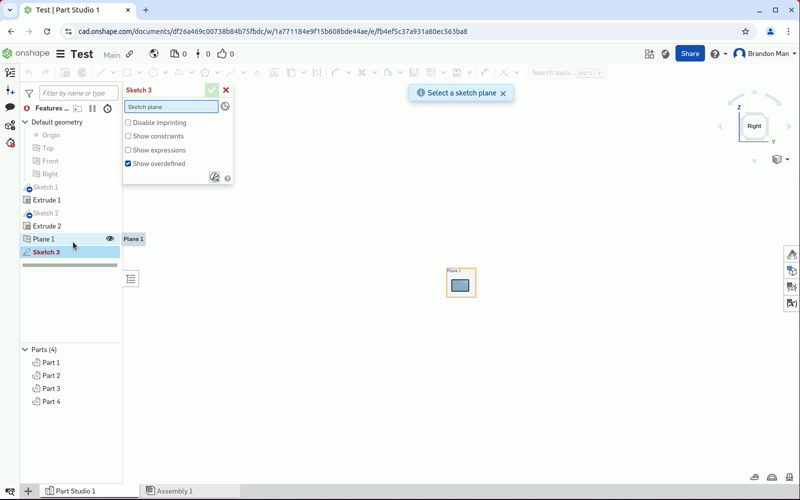
click(73, 241)
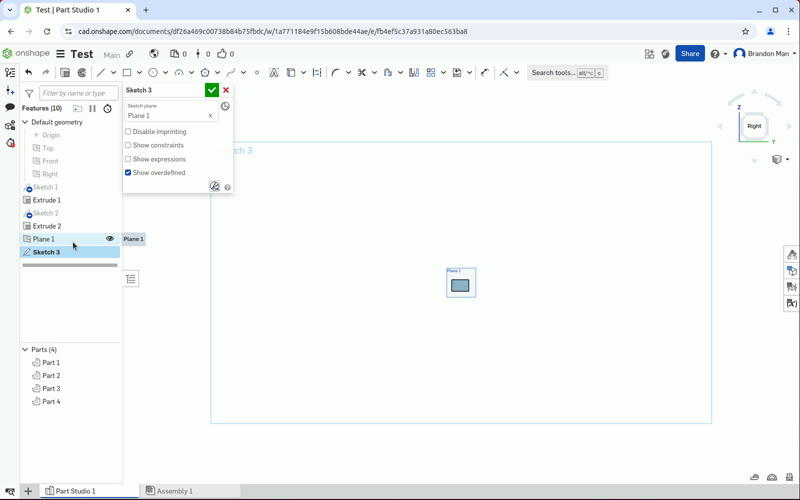
mouse_move(73, 352)
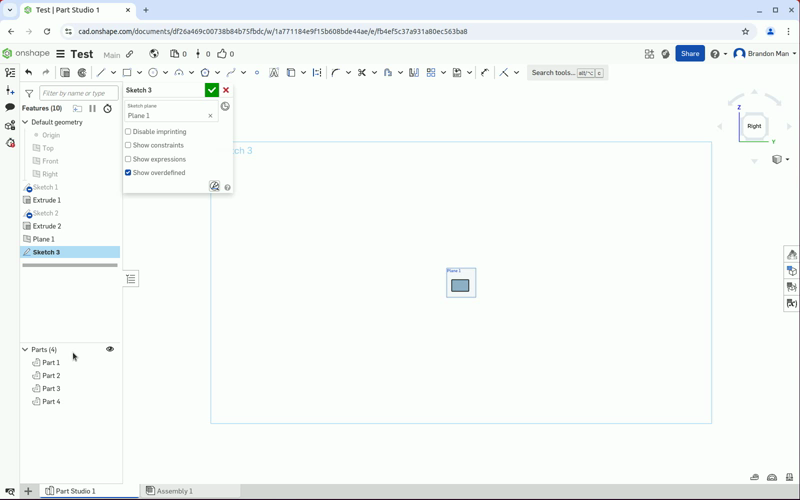
key(y)
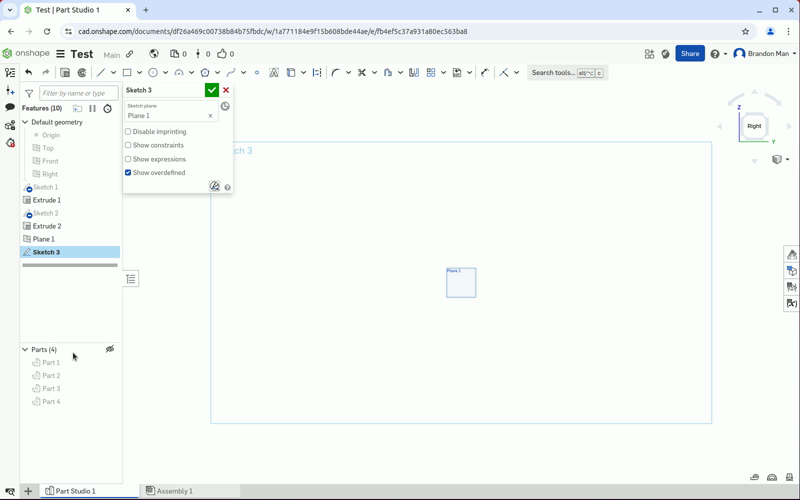
key(l)
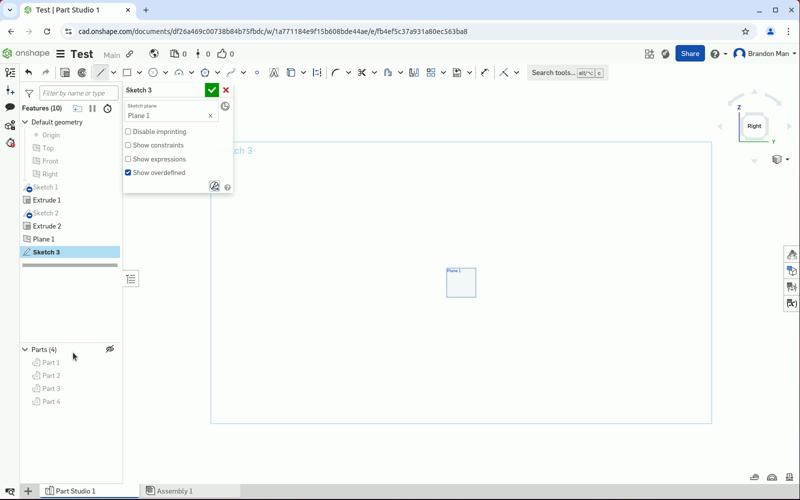
key_down(shift)
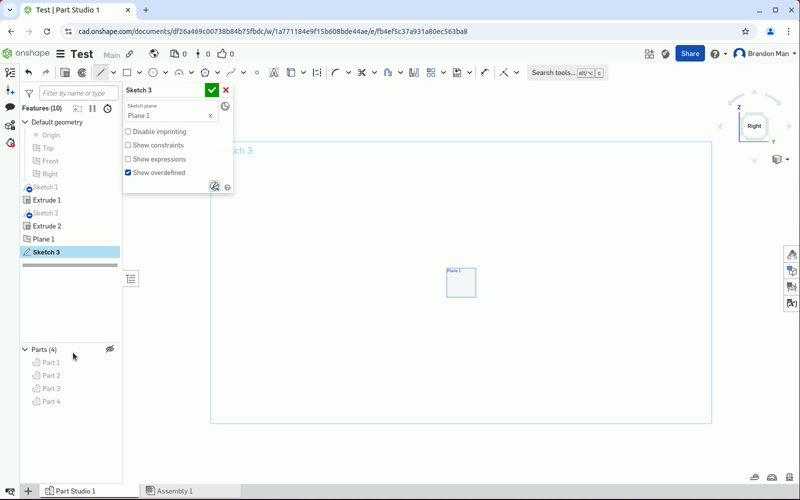
mouse_move(454, 288)
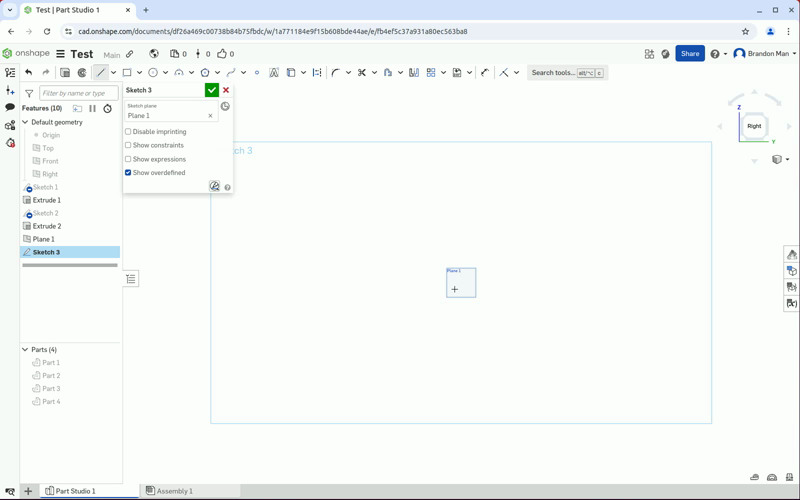
click(454, 288)
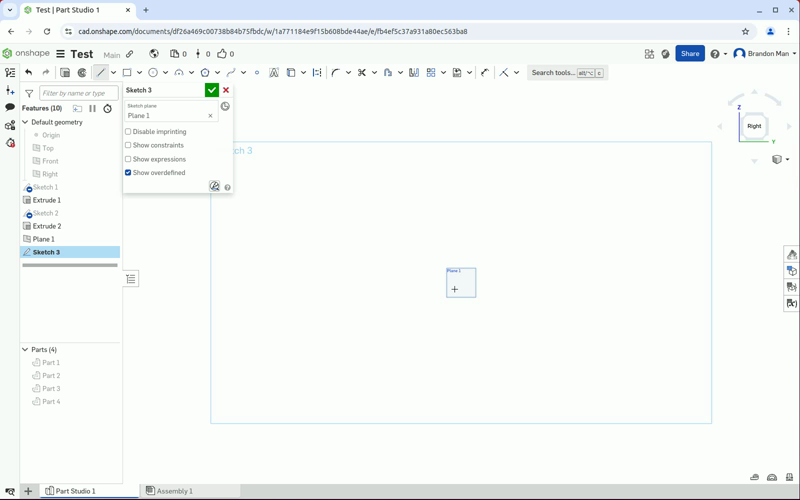
key_up(shift)
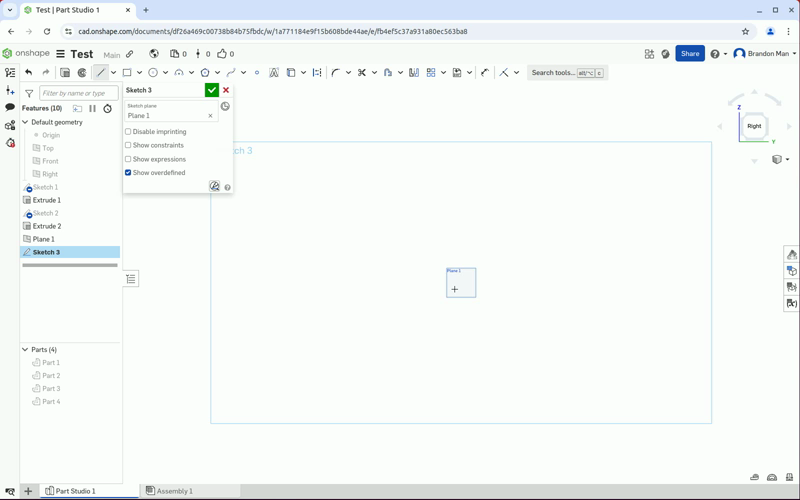
key_down(shift)
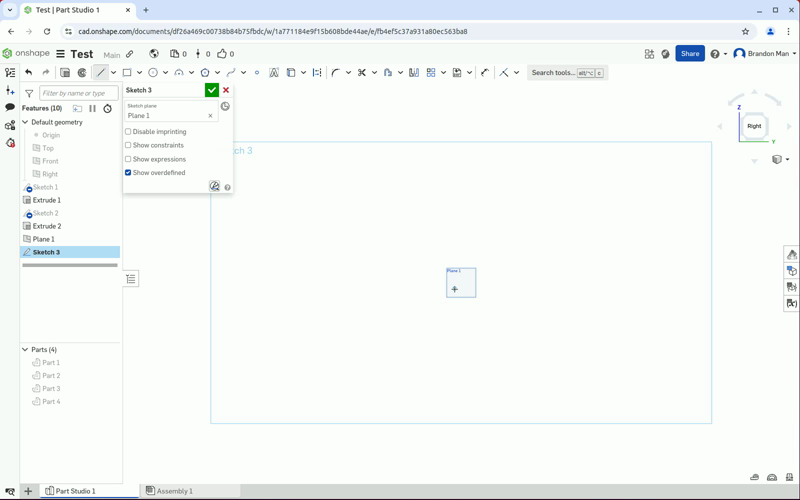
mouse_move(484, 288)
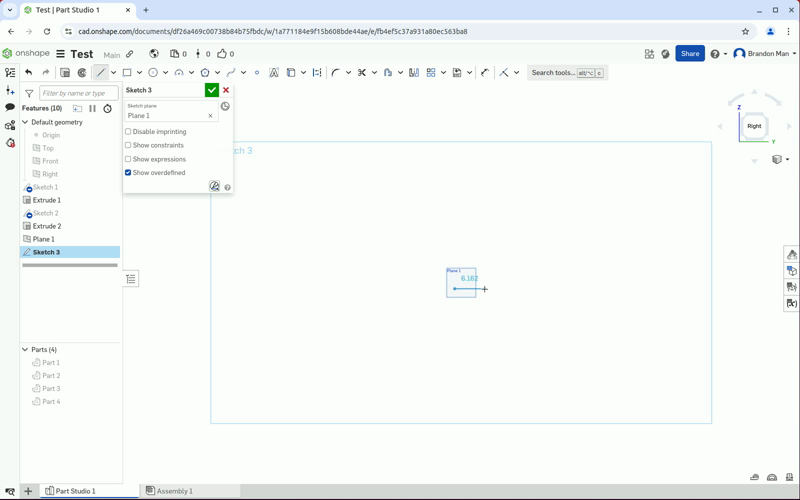
mouse_move(465, 288)
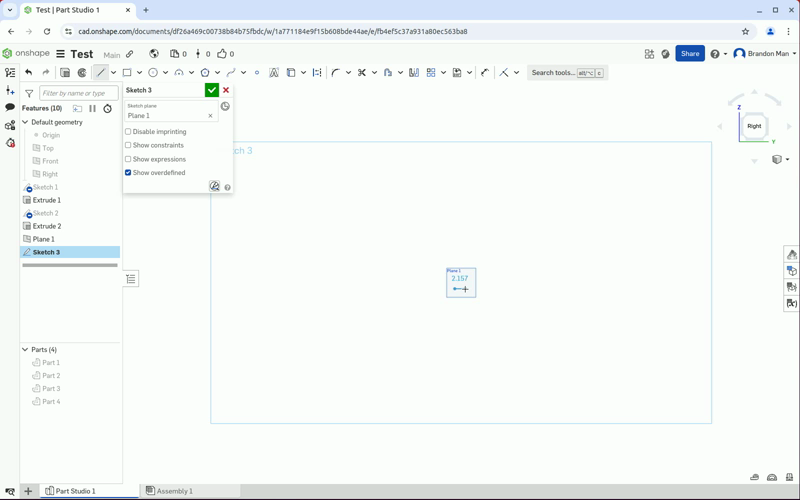
click(465, 288)
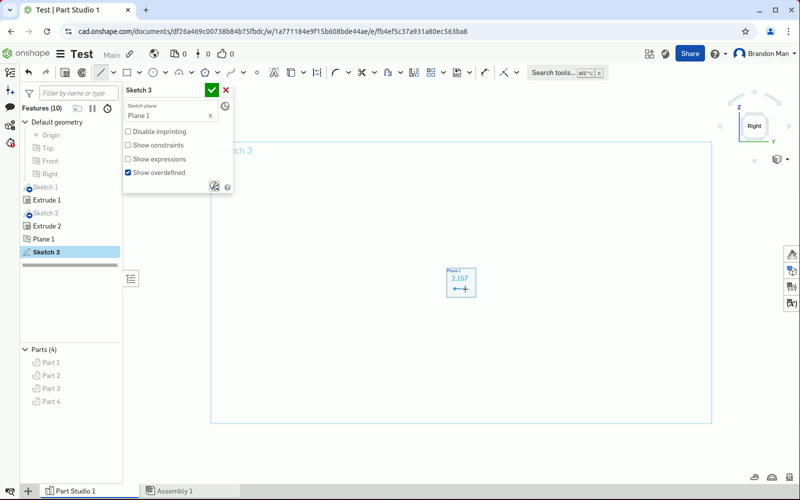
key_up(shift)
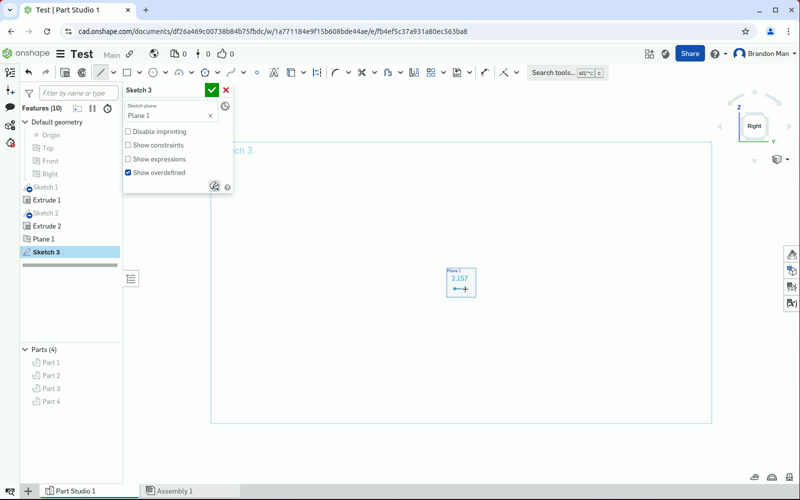
key(esc)
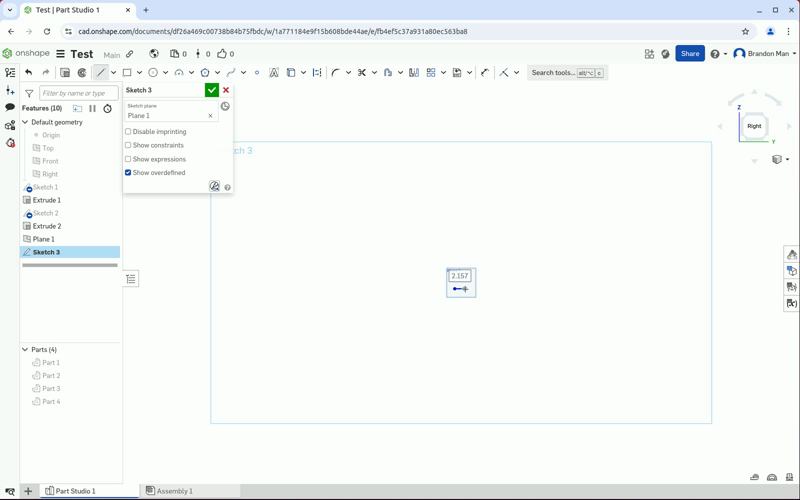
key(a)
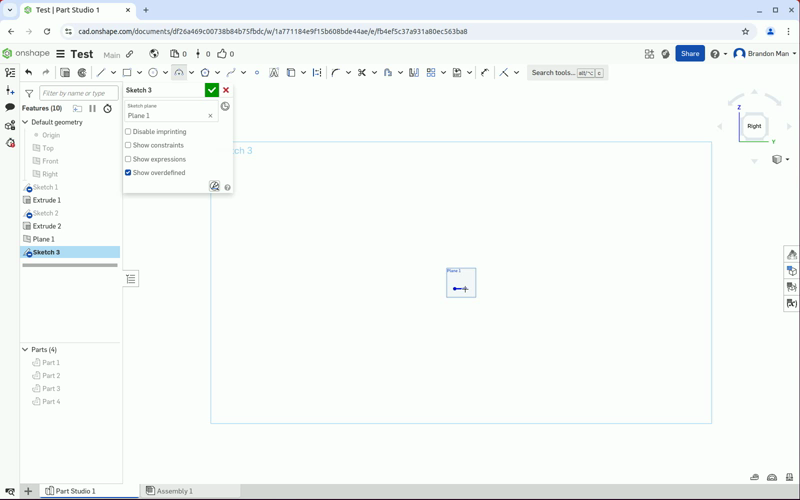
mouse_move(465, 288)
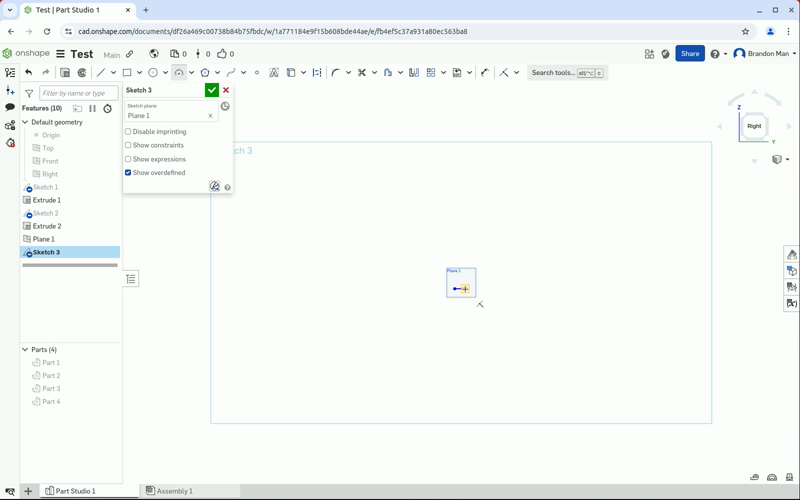
click(465, 288)
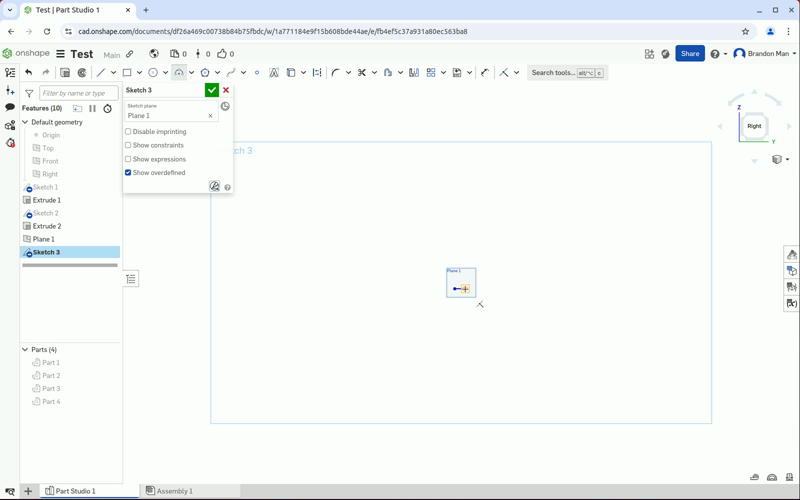
key_down(shift)
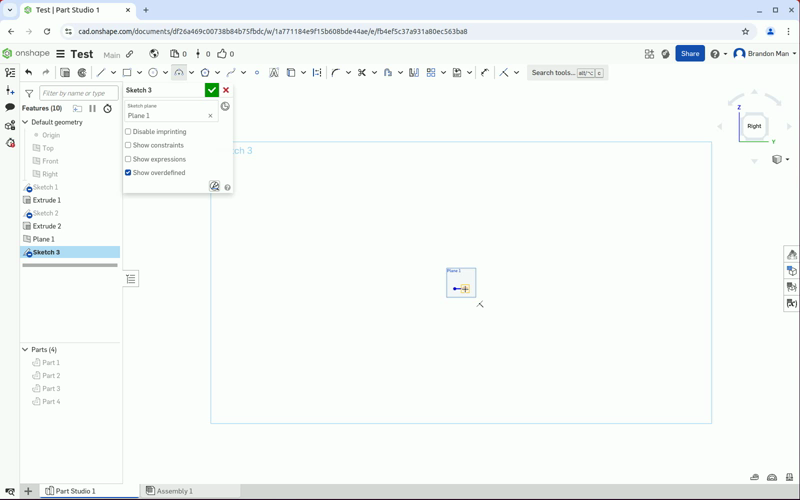
mouse_move(465, 283)
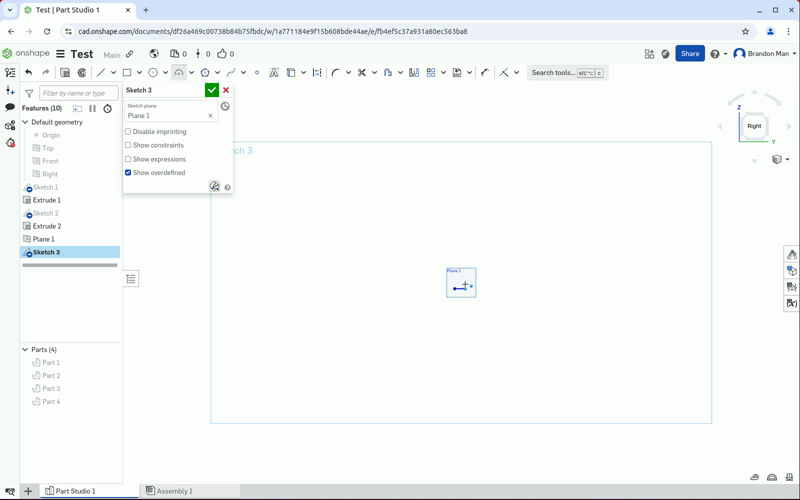
scroll(6)
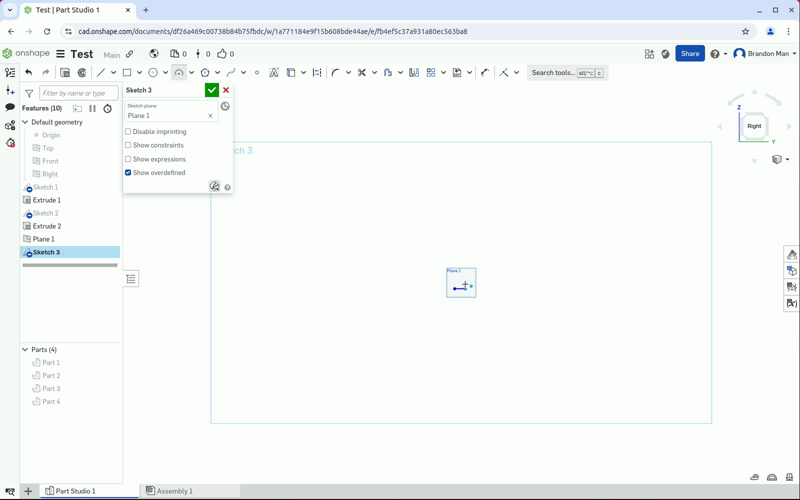
scroll(6)
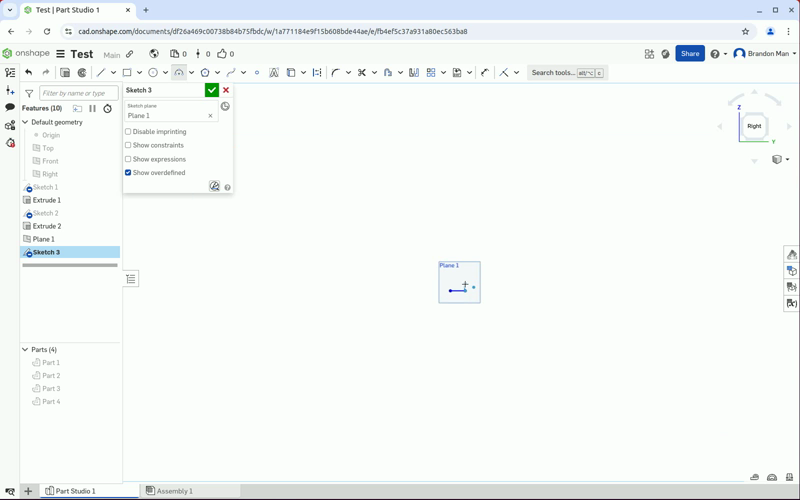
scroll(6)
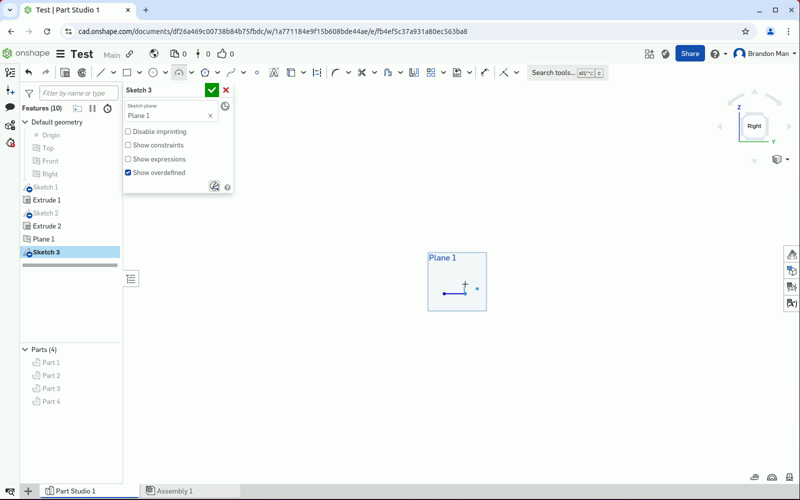
scroll(6)
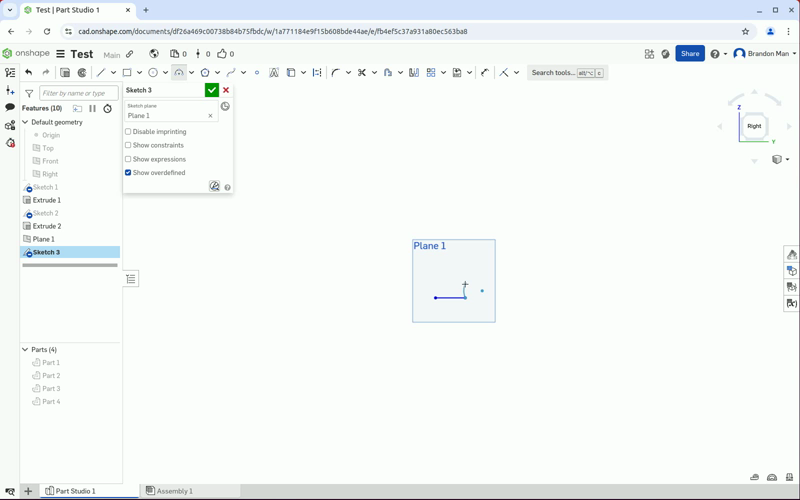
scroll(6)
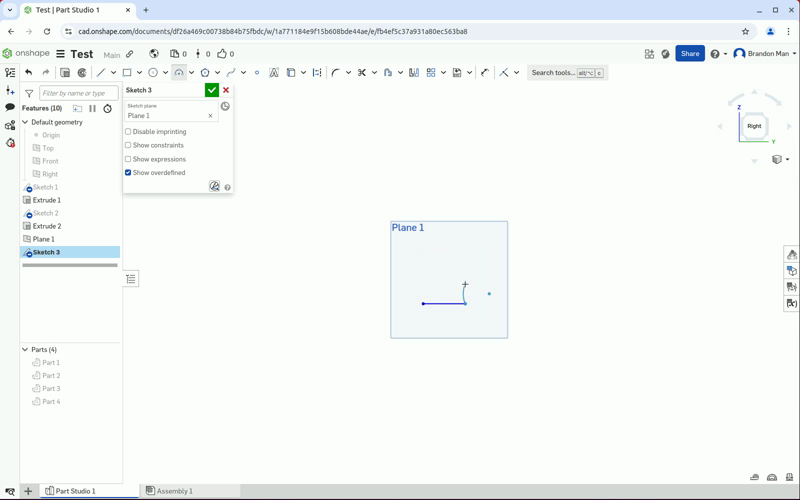
scroll(6)
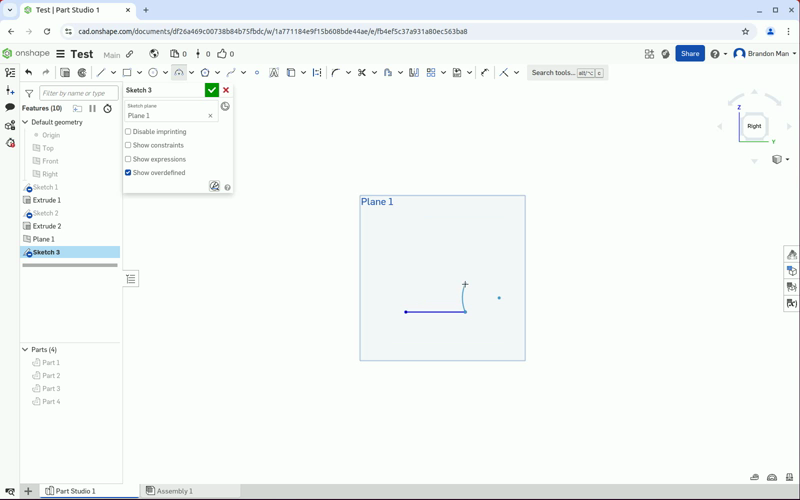
scroll(6)
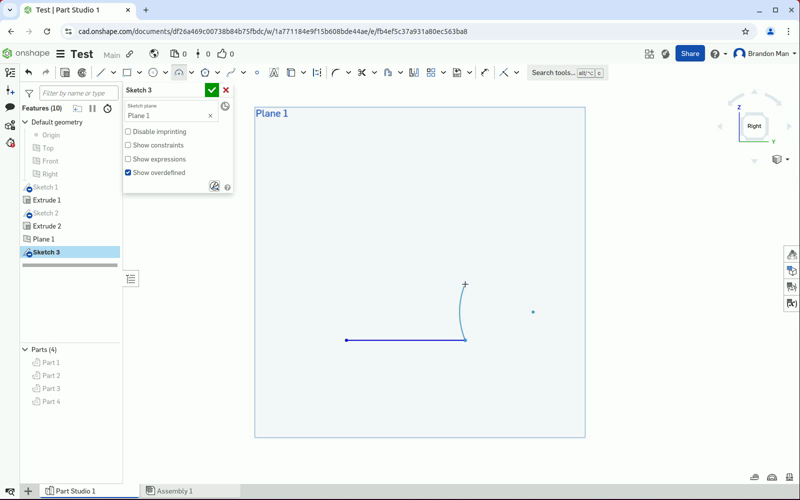
click(465, 283)
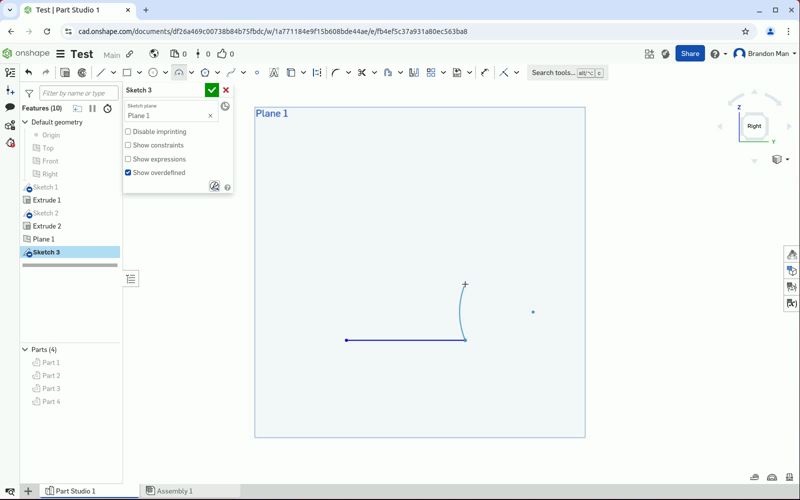
scroll(-6)
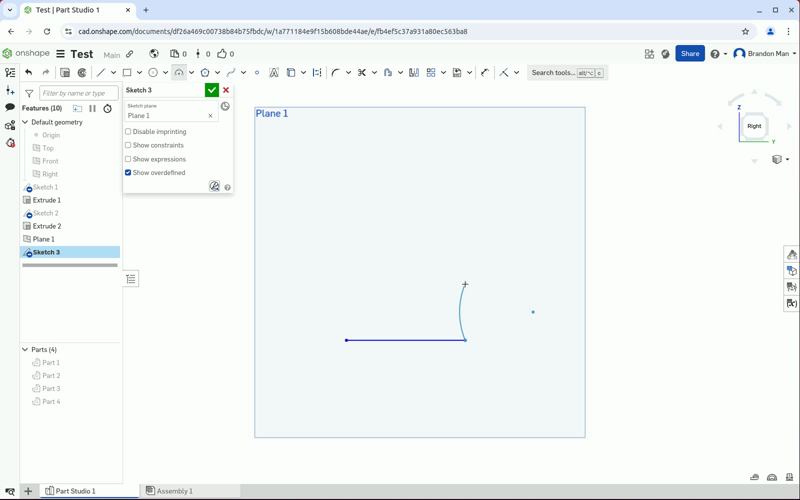
scroll(-6)
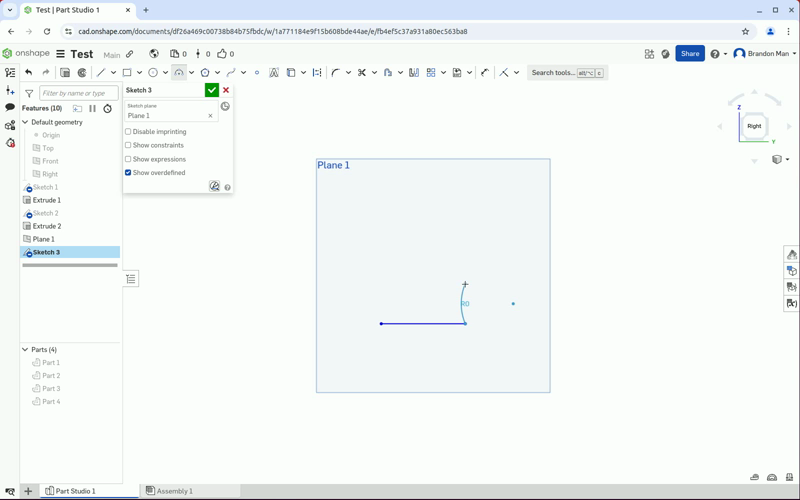
scroll(-6)
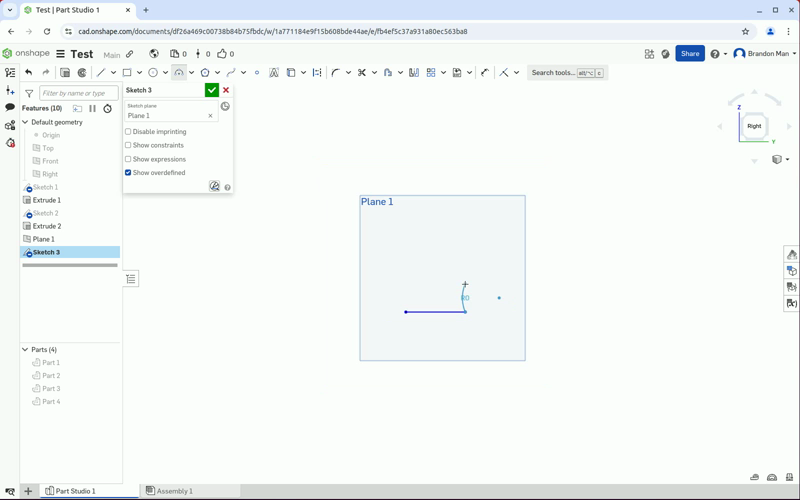
scroll(-6)
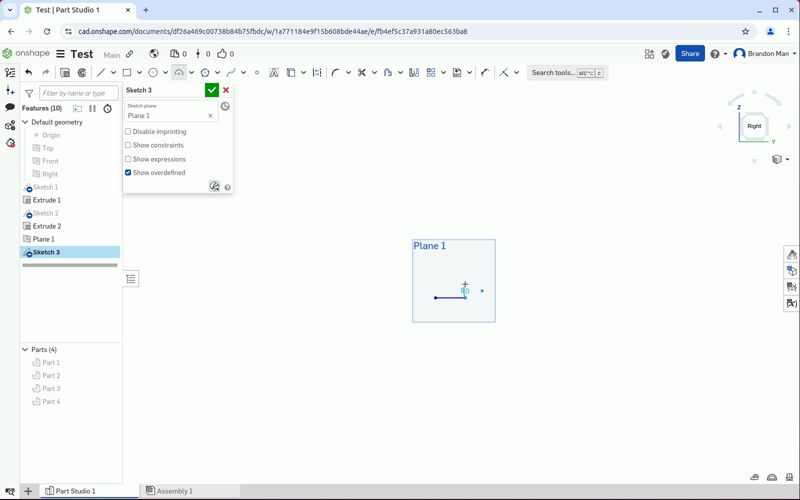
scroll(-6)
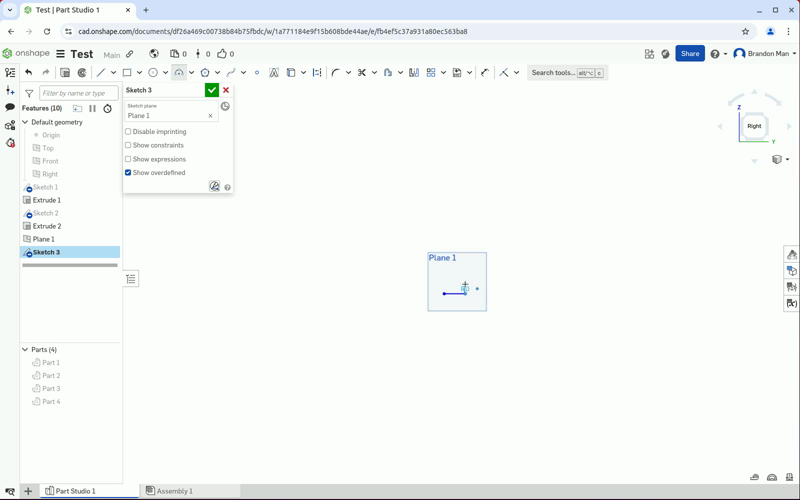
scroll(-6)
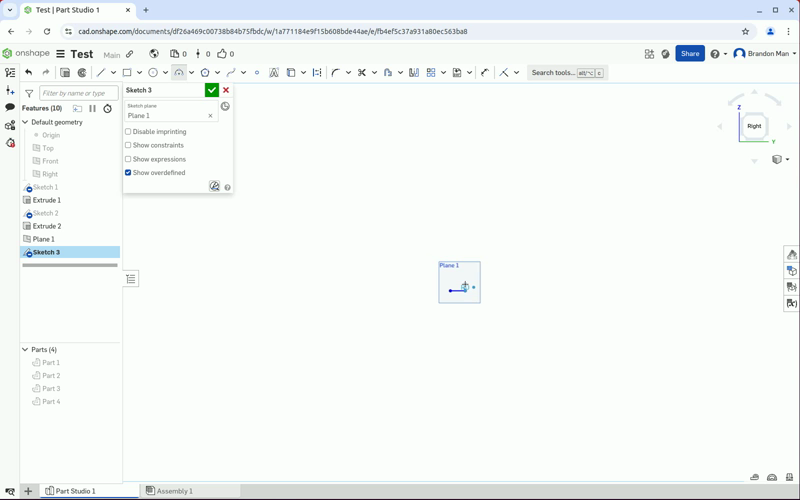
scroll(-6)
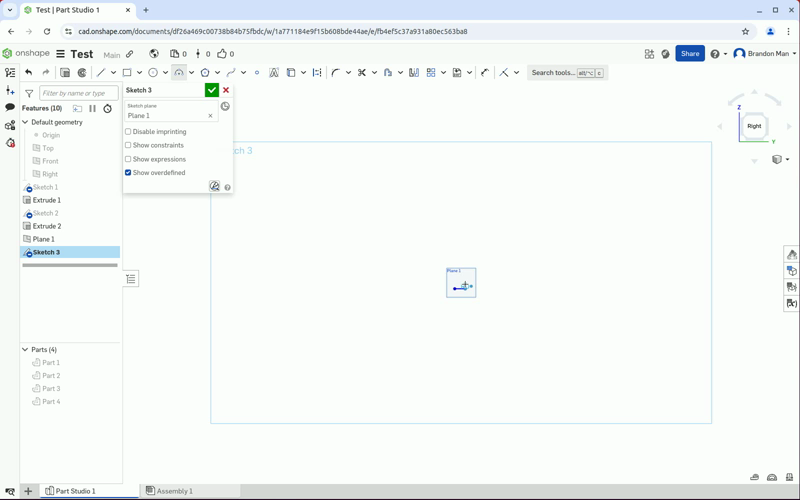
mouse_move(467, 286)
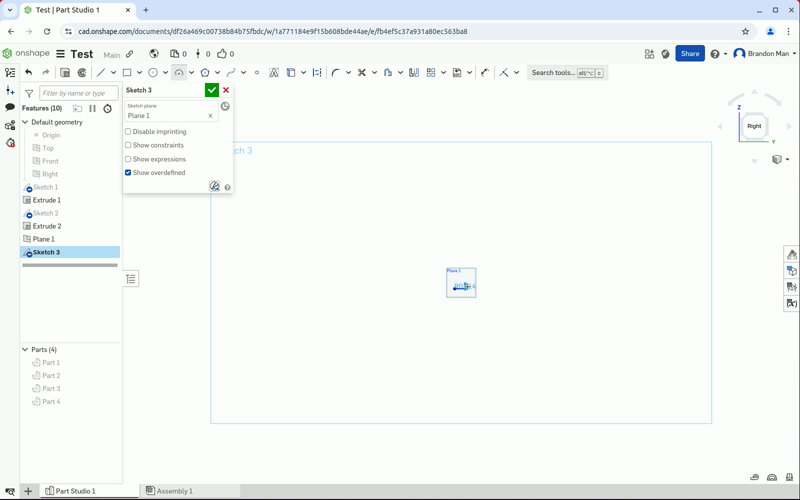
scroll(6)
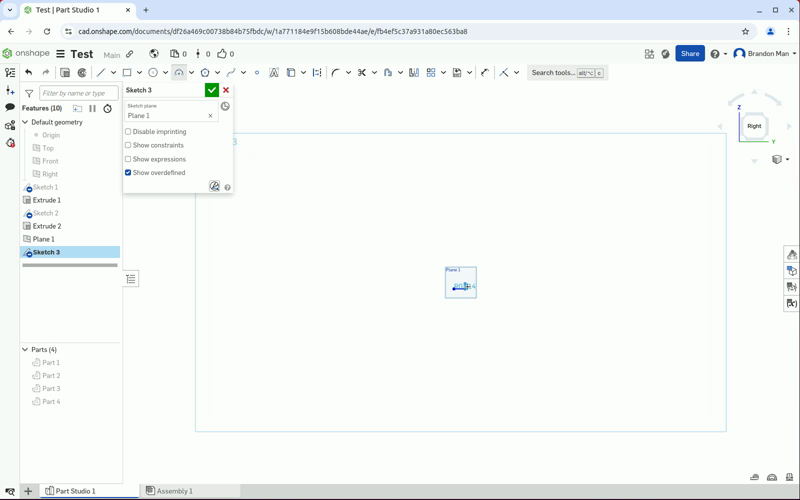
scroll(6)
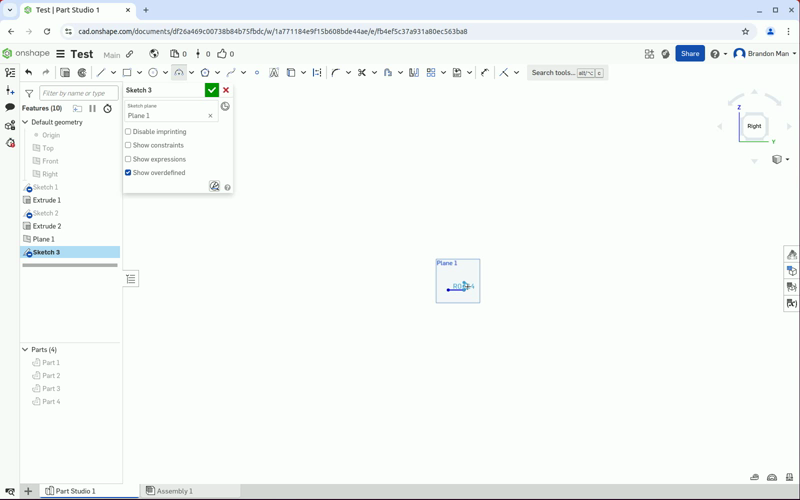
scroll(6)
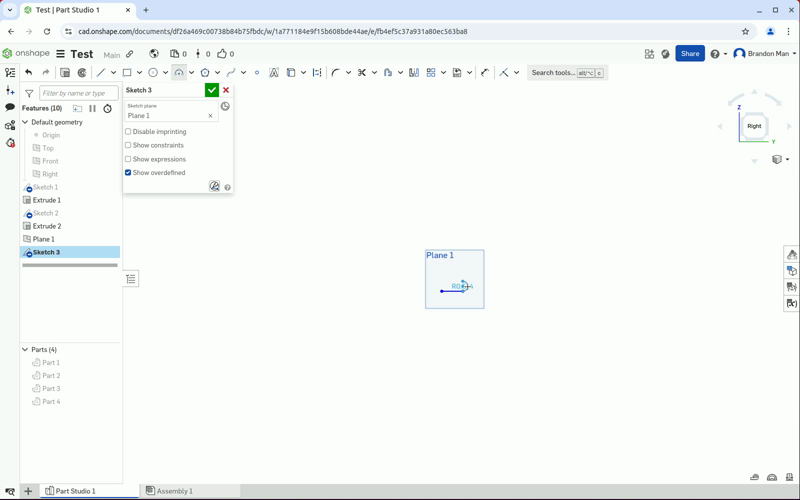
scroll(6)
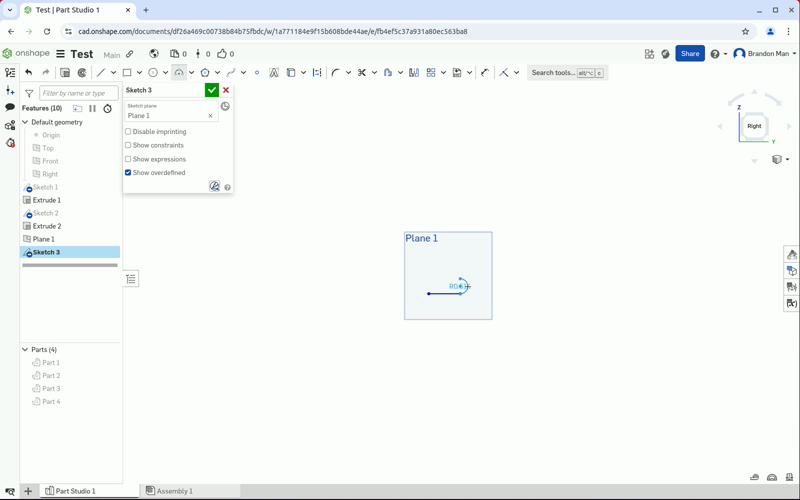
scroll(6)
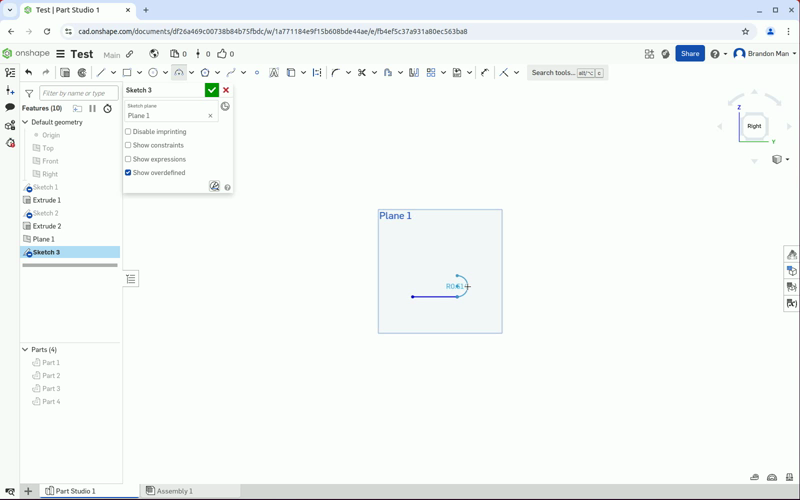
scroll(6)
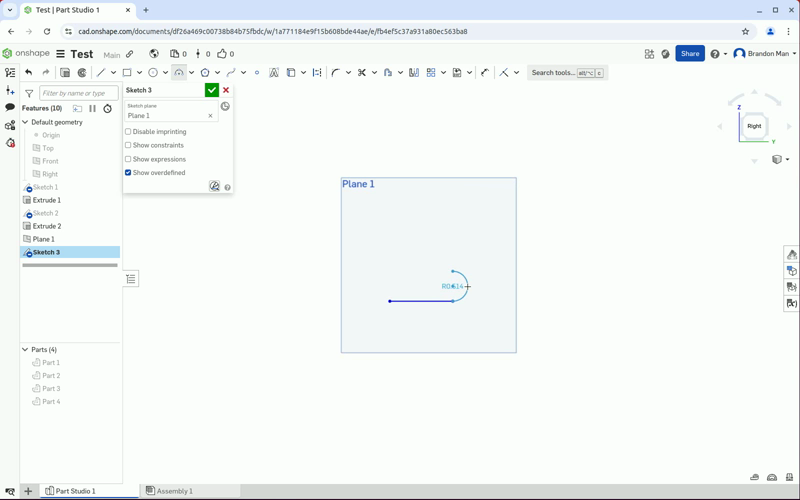
scroll(6)
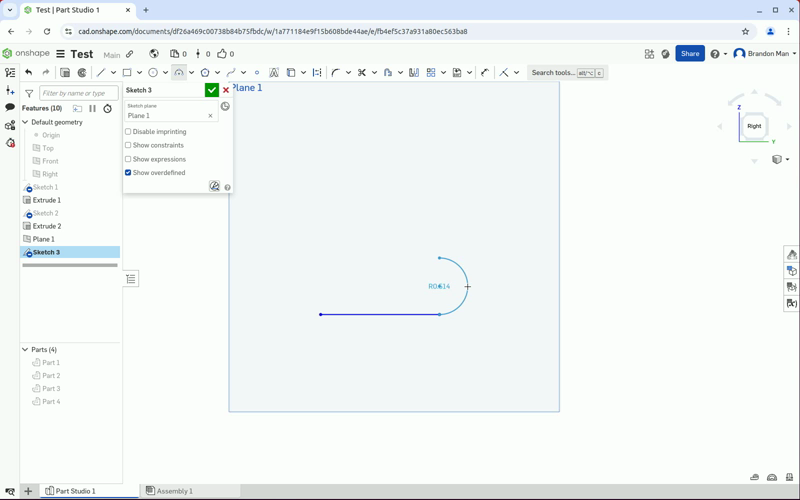
click(467, 286)
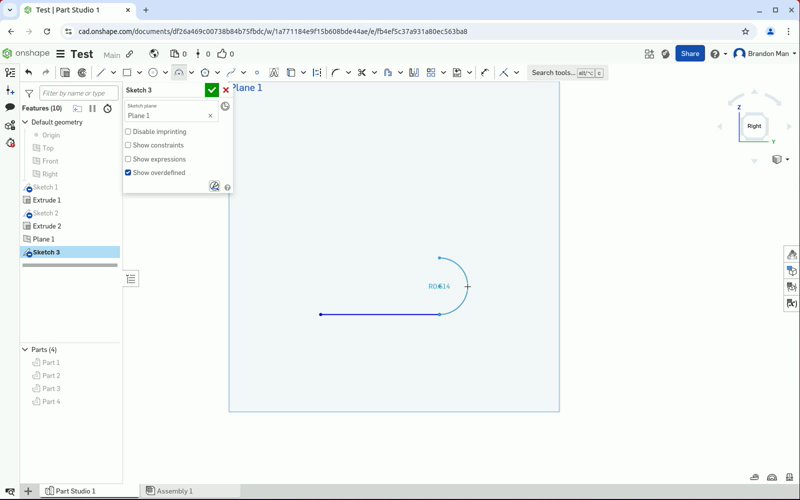
scroll(-6)
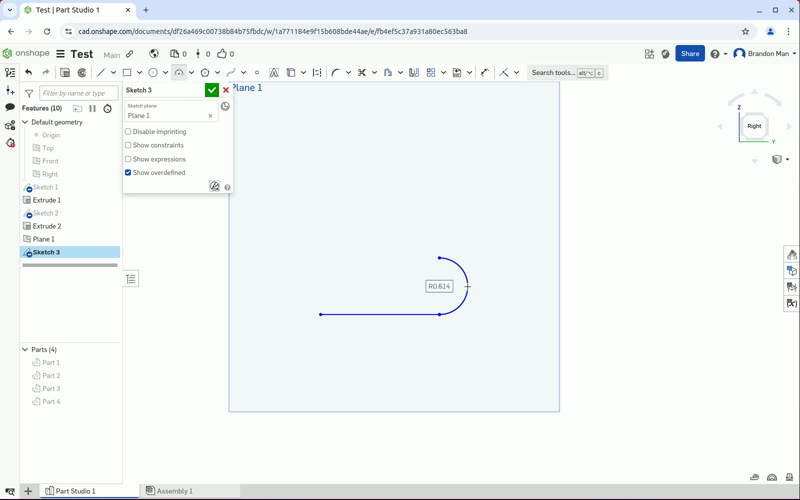
scroll(-6)
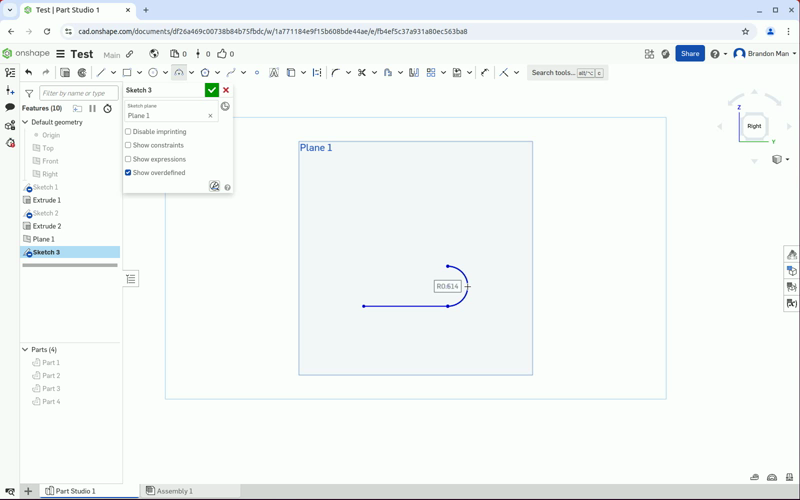
scroll(-6)
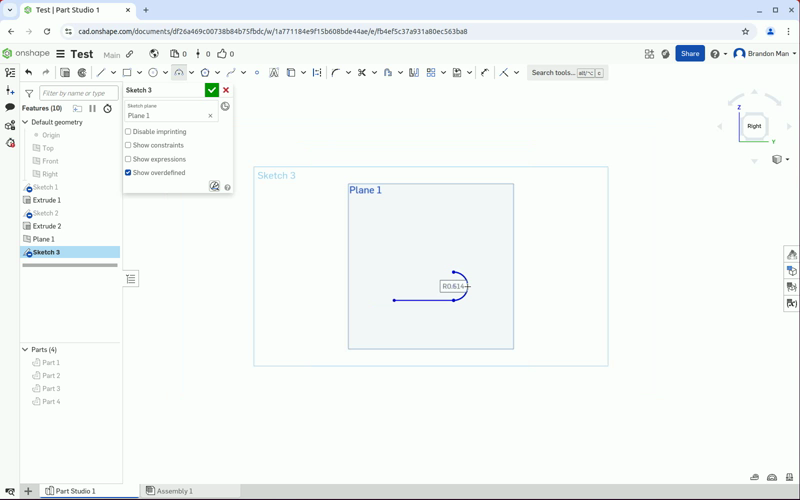
scroll(-6)
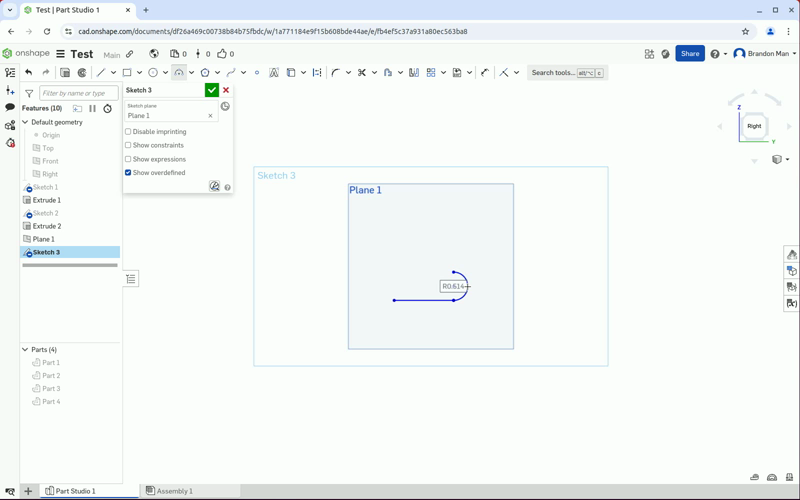
scroll(-6)
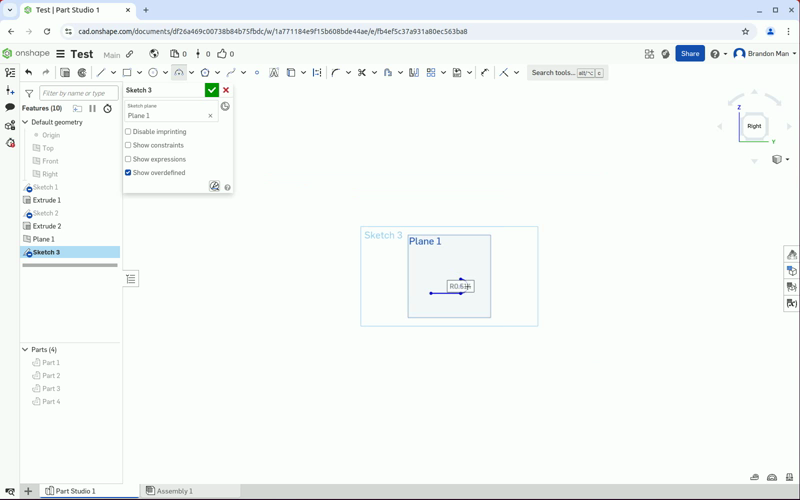
scroll(-6)
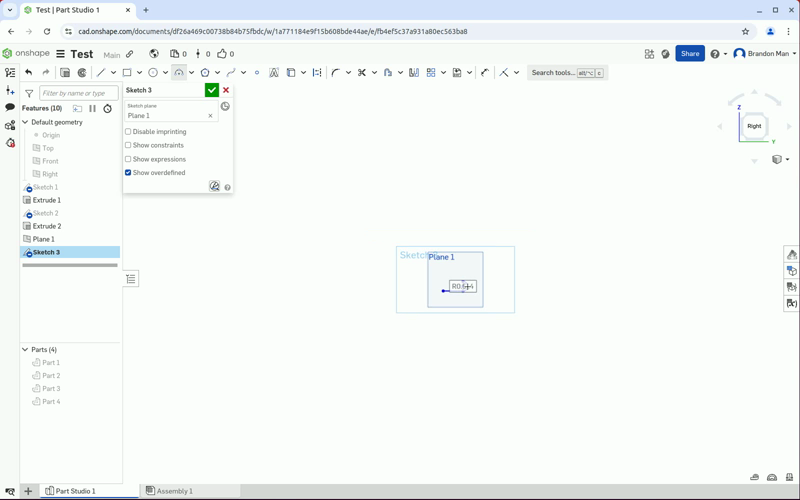
scroll(-6)
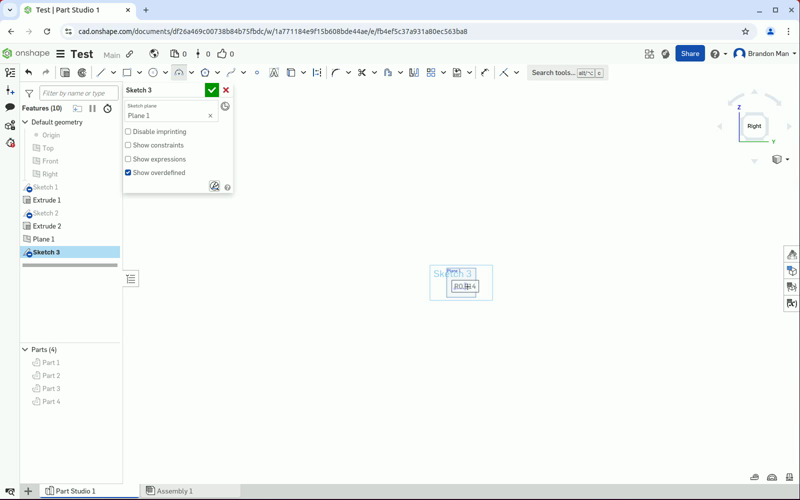
key_up(shift)
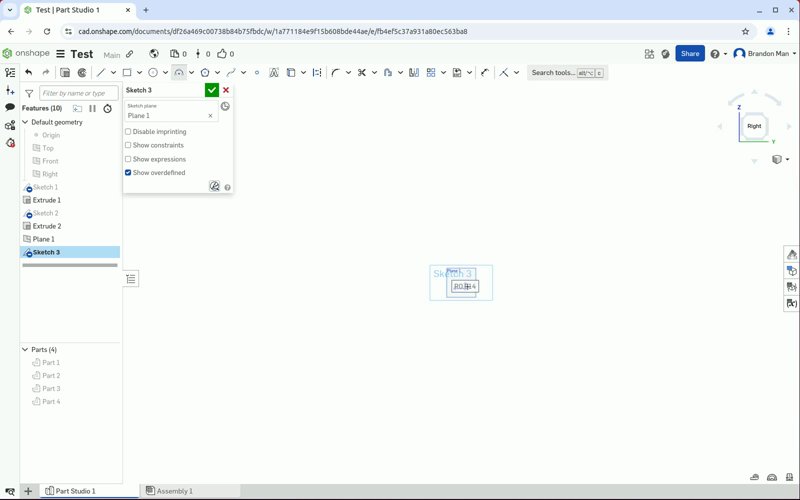
key(esc)
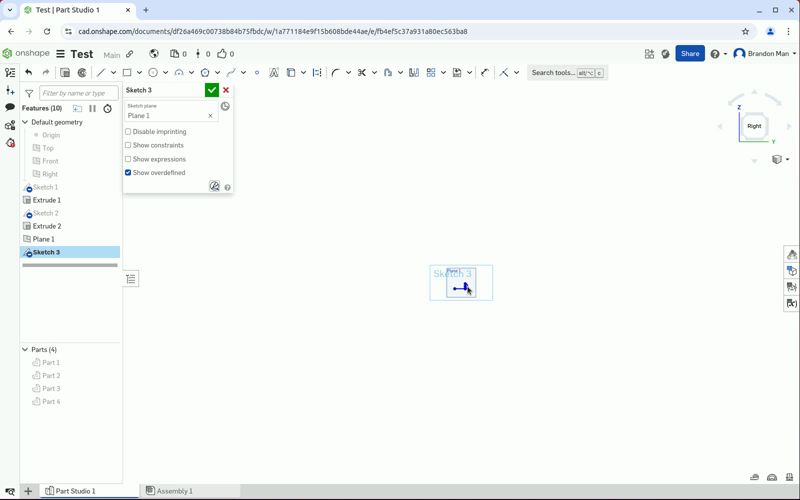
key(l)
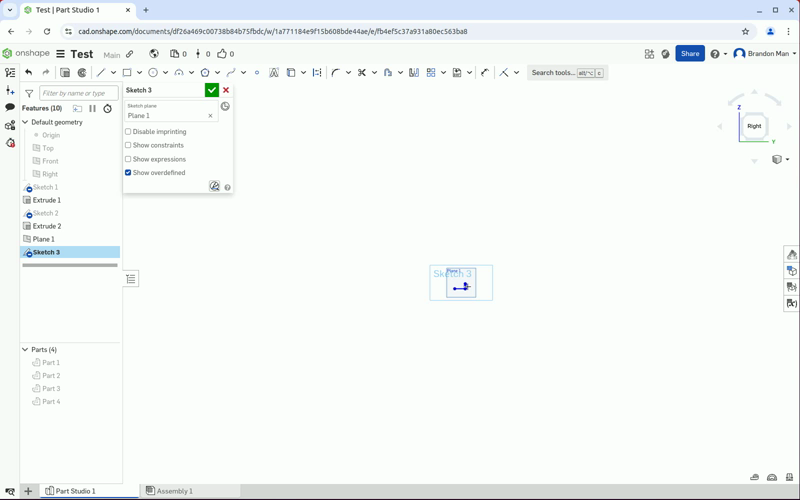
mouse_move(465, 283)
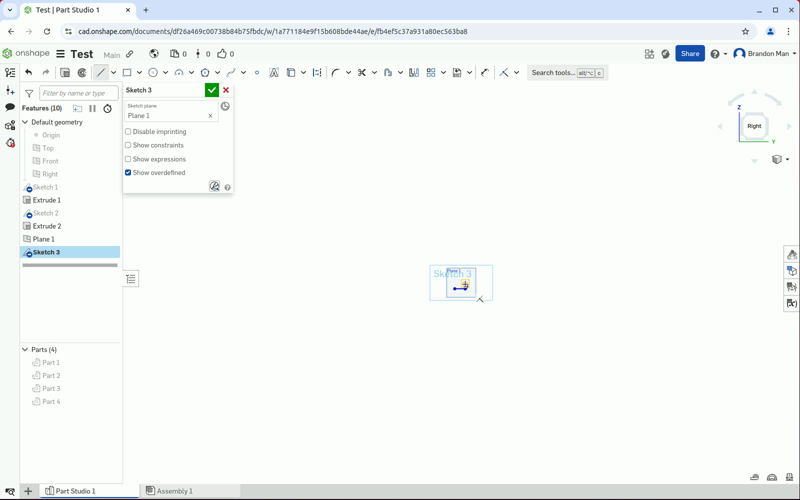
scroll(6)
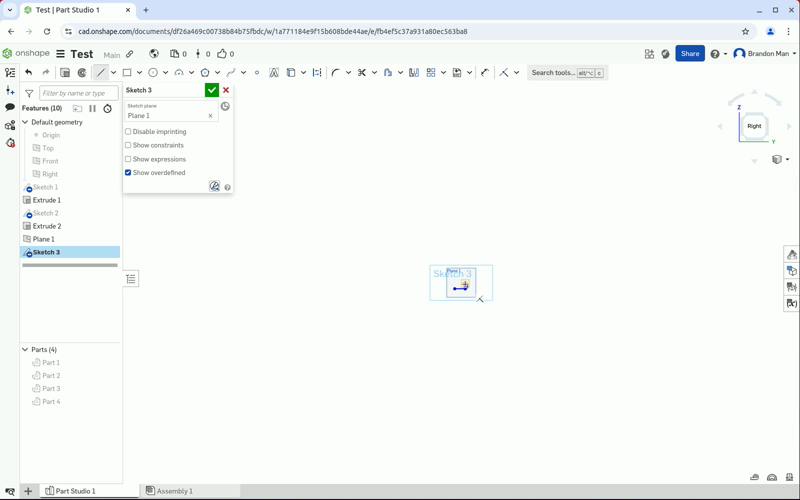
scroll(6)
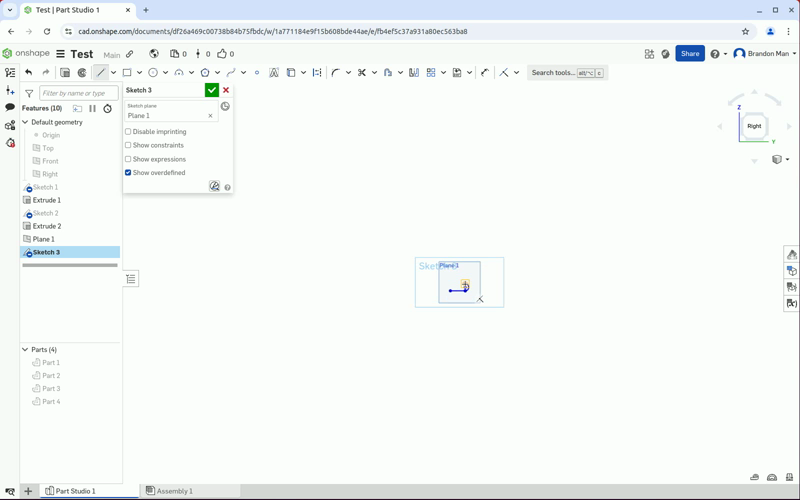
scroll(6)
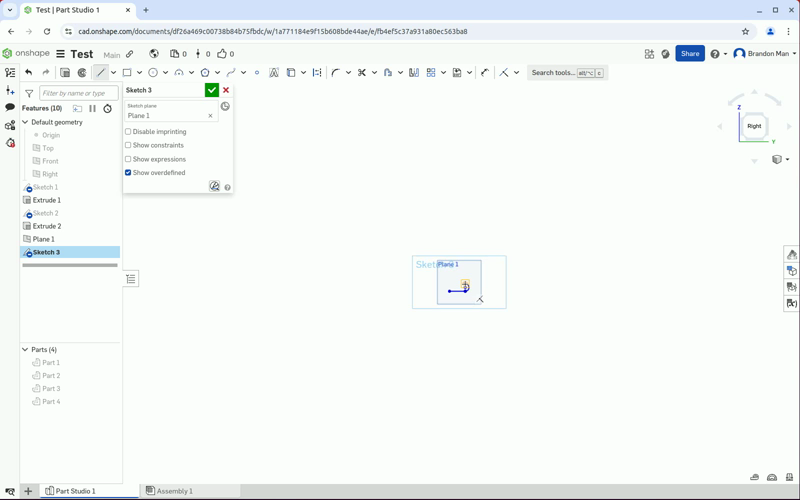
scroll(6)
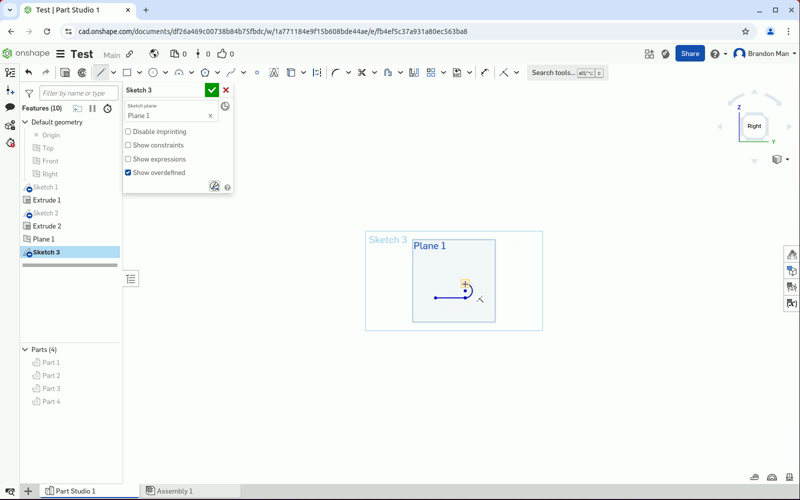
scroll(6)
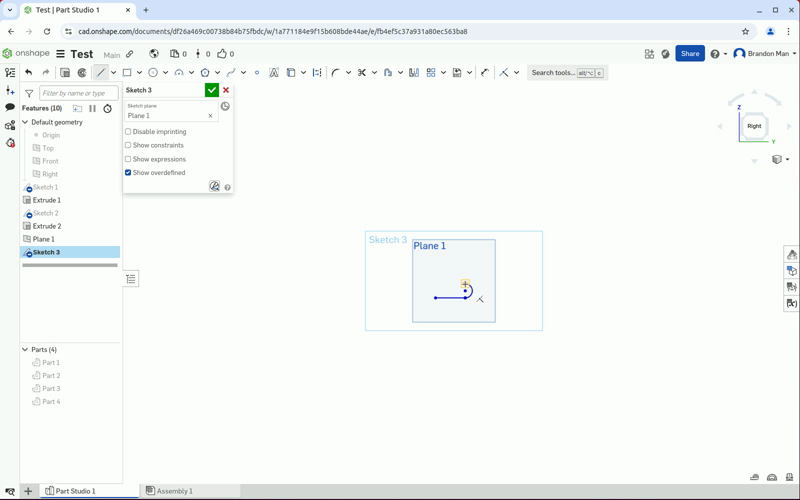
scroll(6)
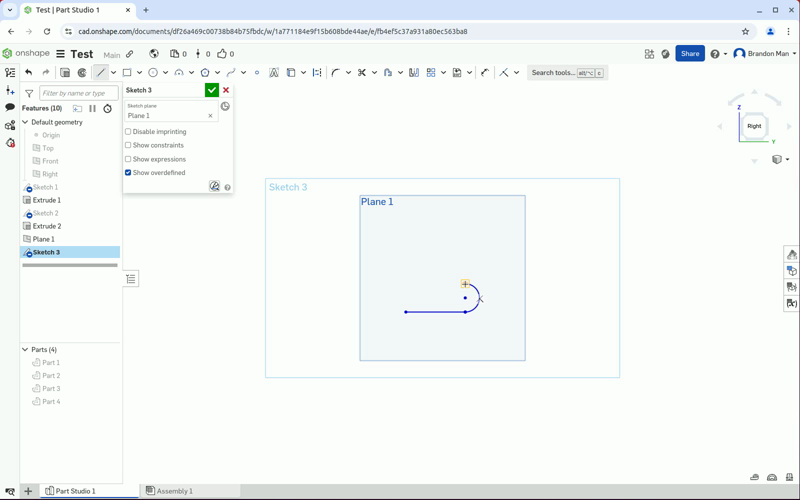
scroll(6)
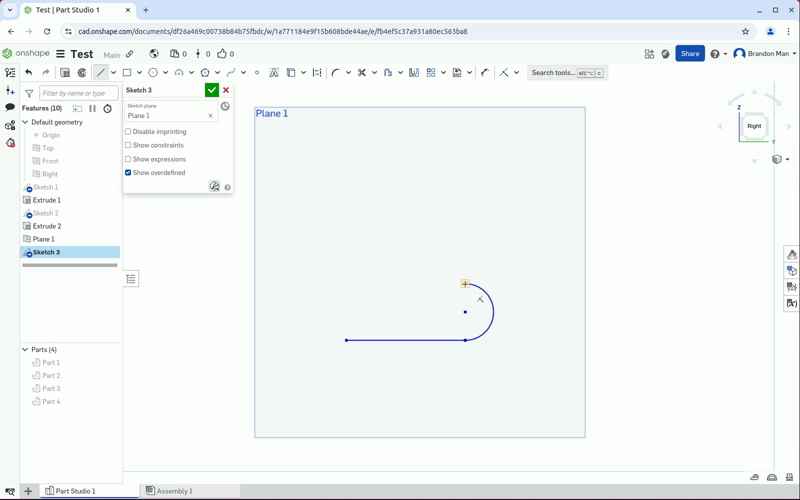
click(465, 283)
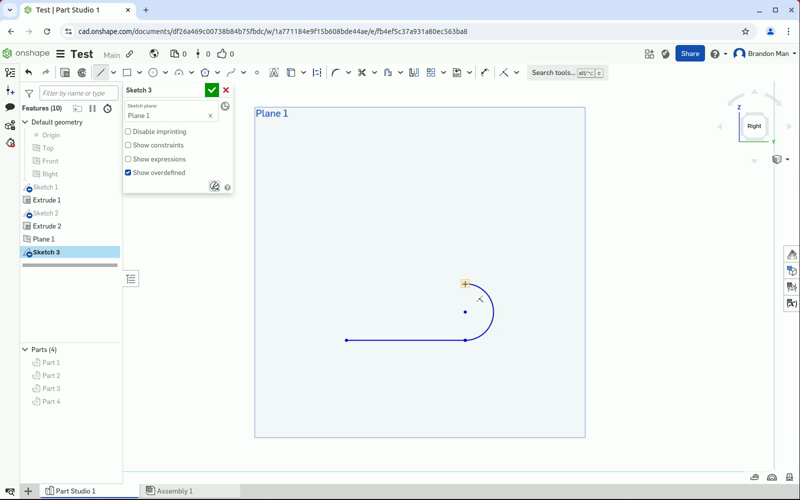
scroll(-6)
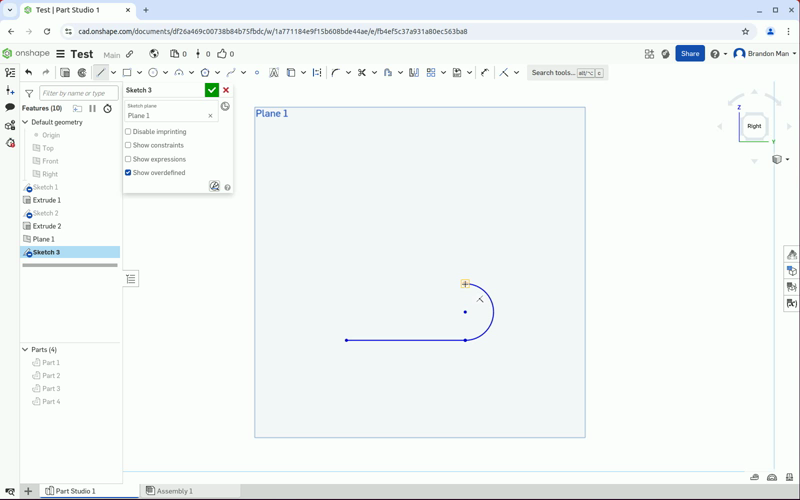
scroll(-6)
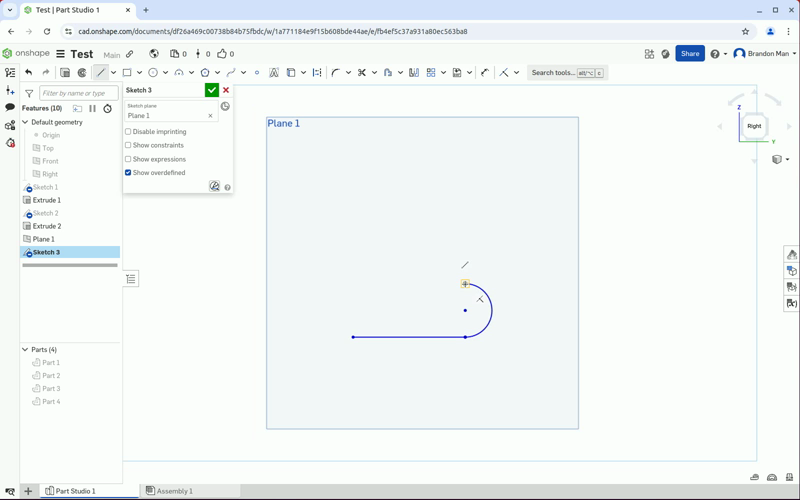
scroll(-6)
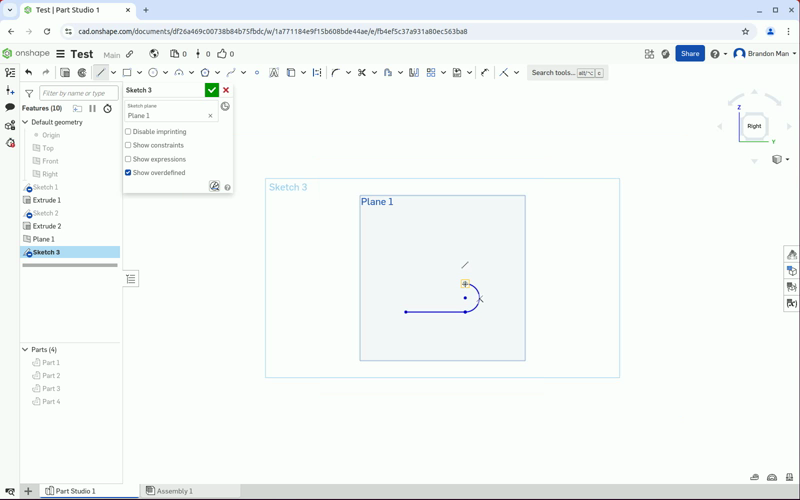
scroll(-6)
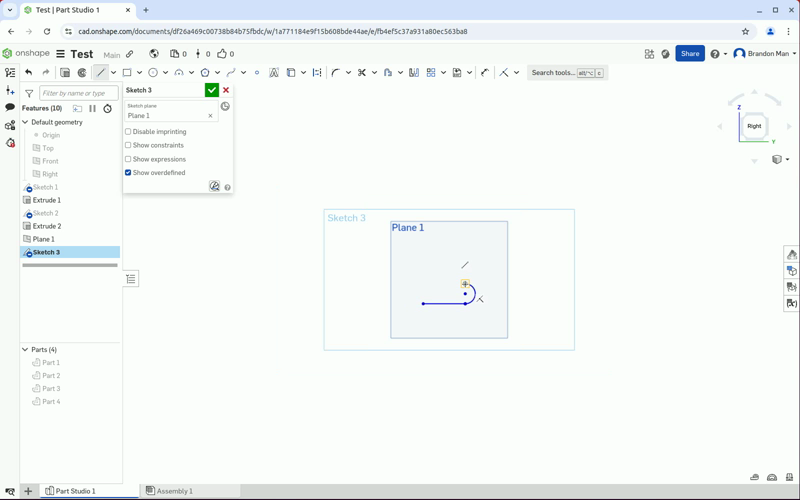
scroll(-6)
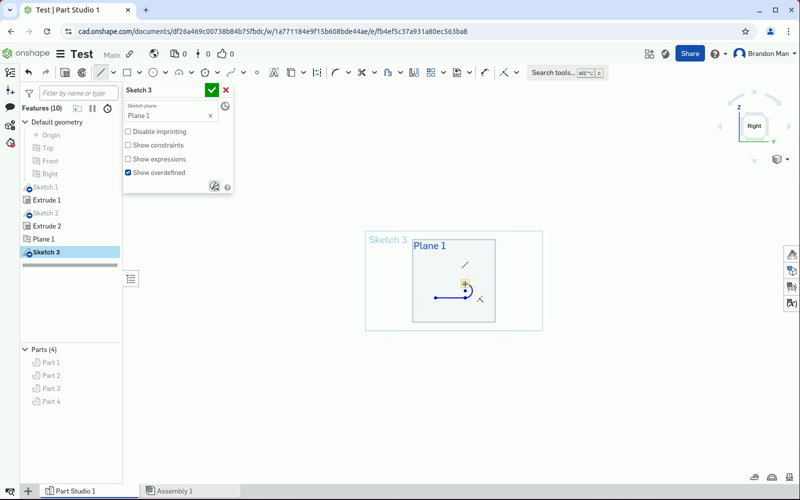
scroll(-6)
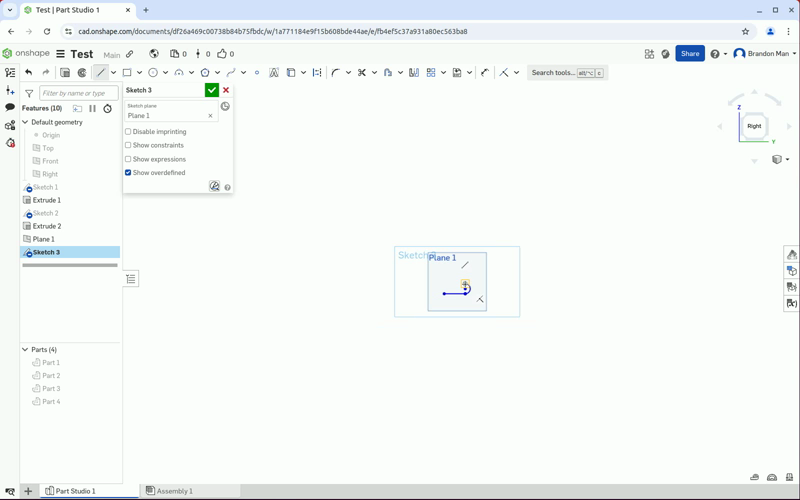
scroll(-6)
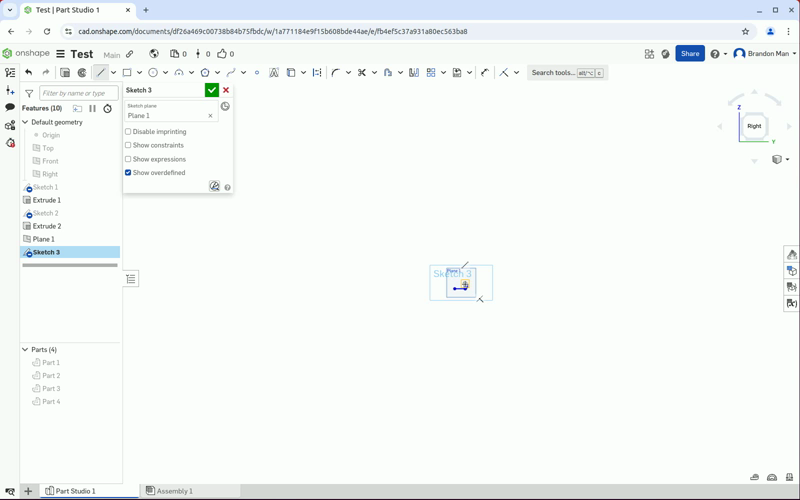
key_down(shift)
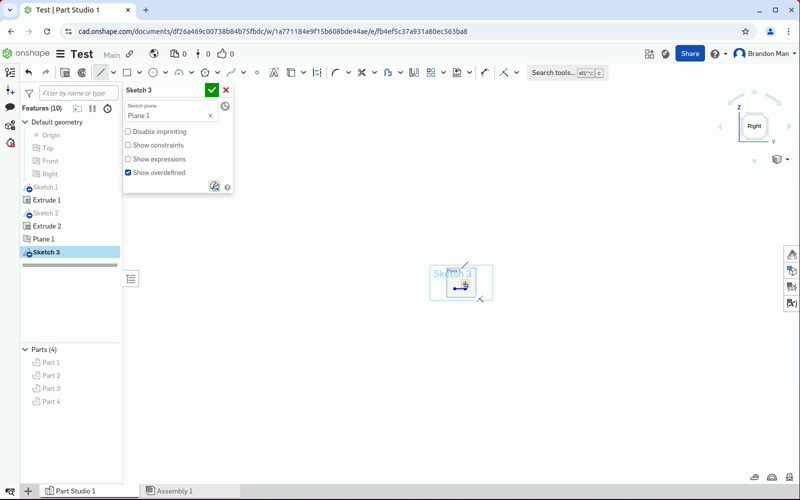
mouse_move(495, 283)
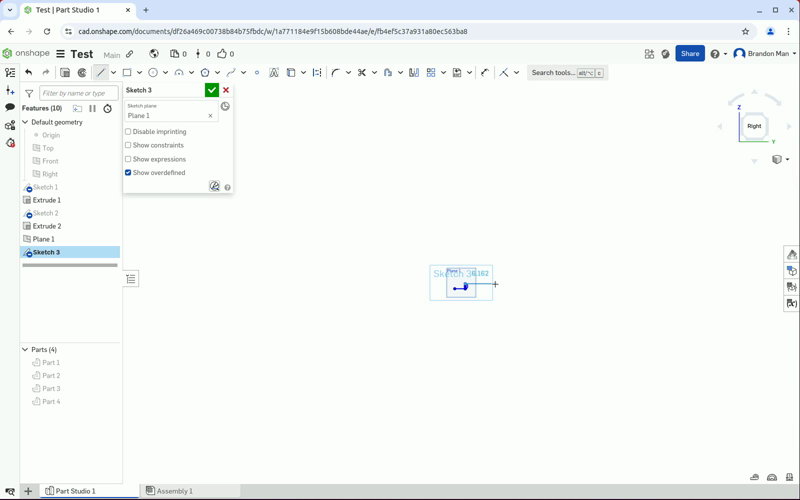
mouse_move(454, 283)
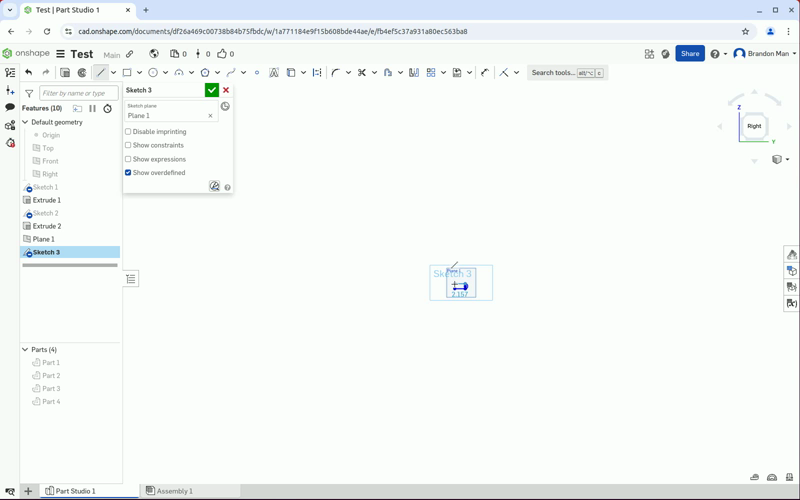
click(454, 283)
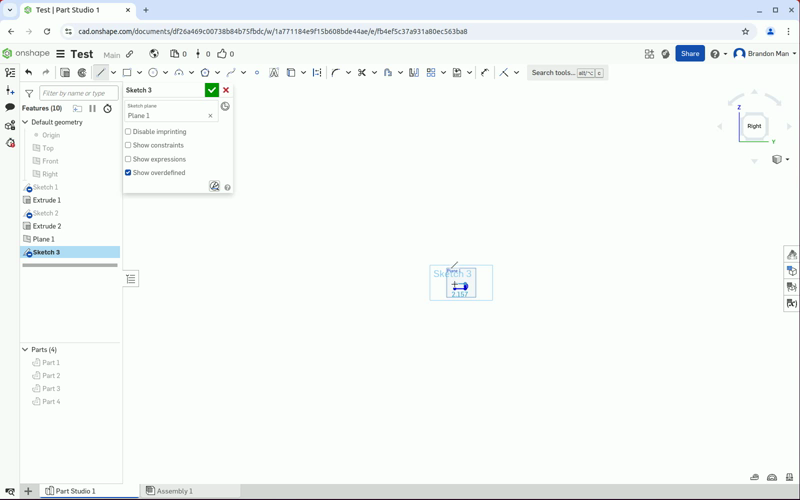
key_up(shift)
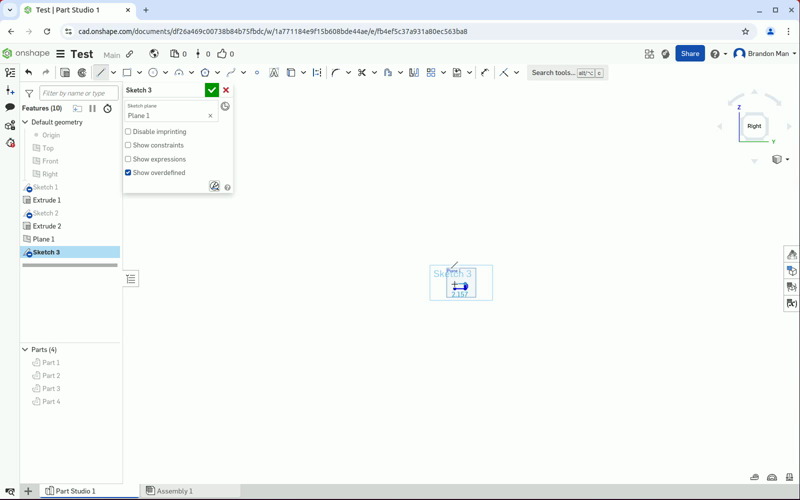
key(esc)
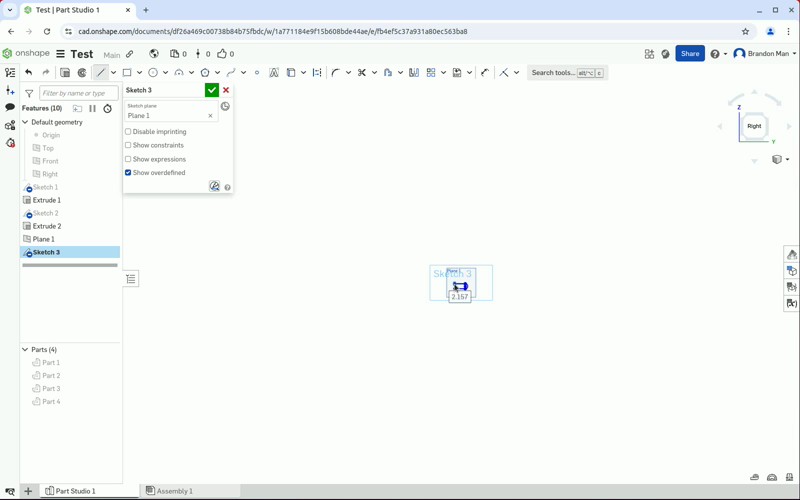
key(a)
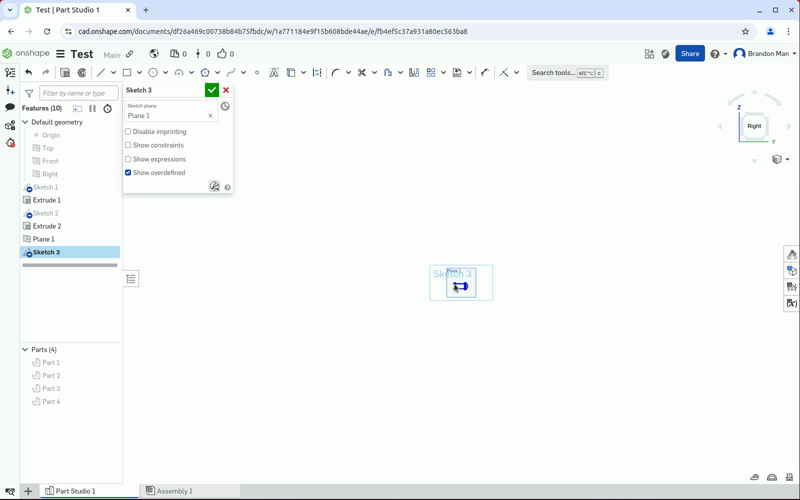
mouse_move(454, 283)
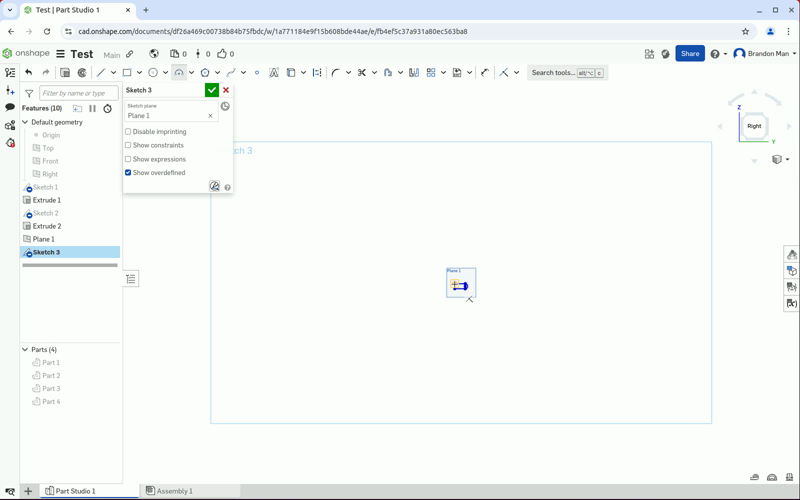
click(454, 283)
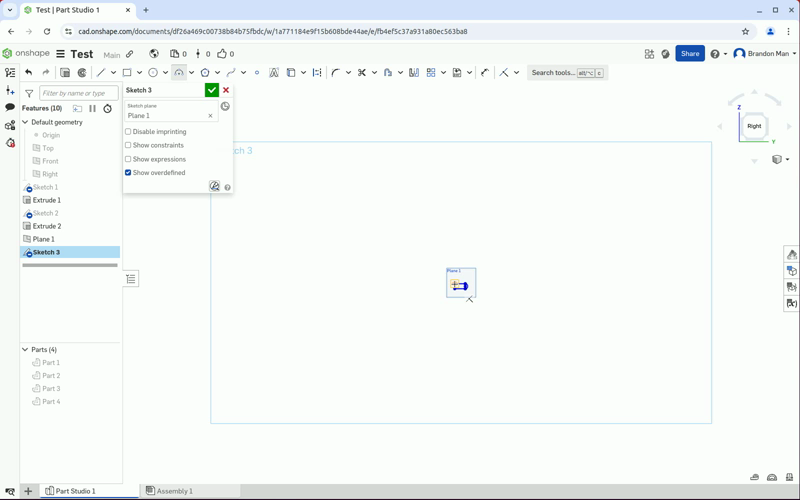
mouse_move(454, 288)
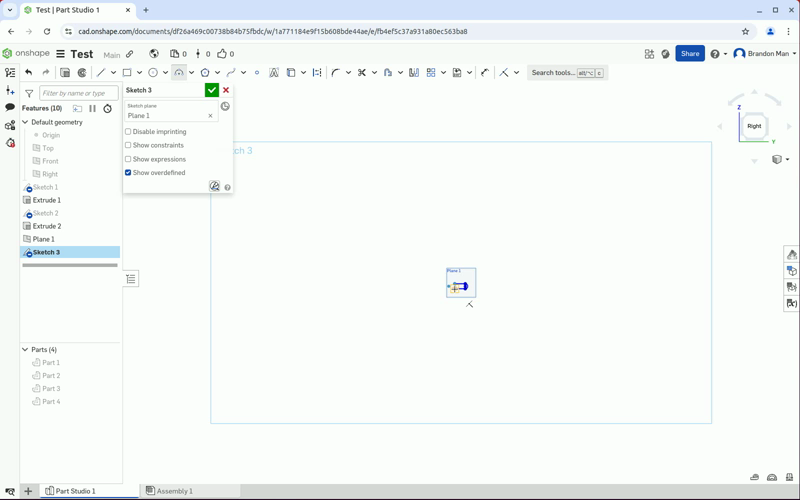
scroll(6)
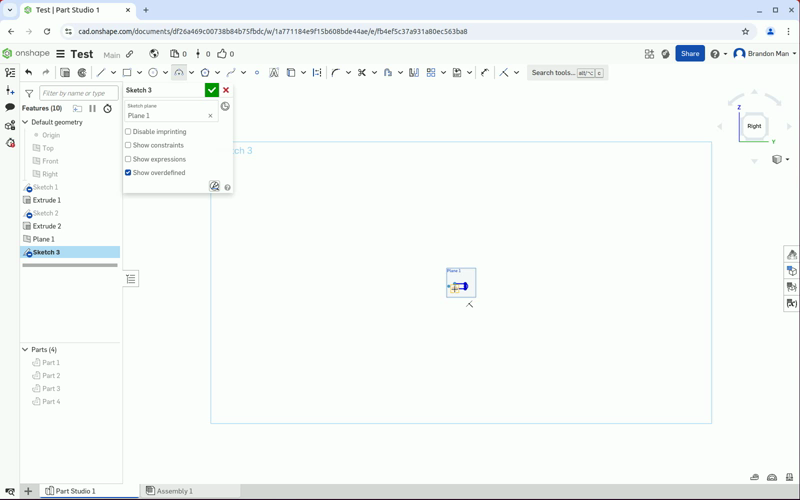
scroll(6)
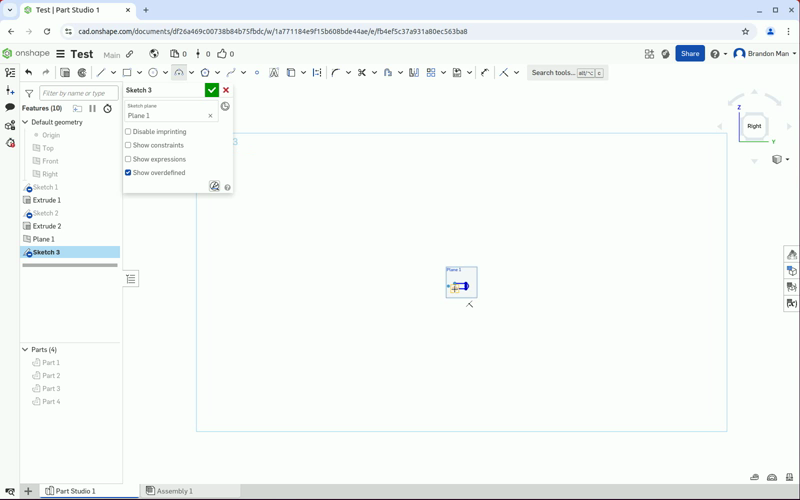
scroll(6)
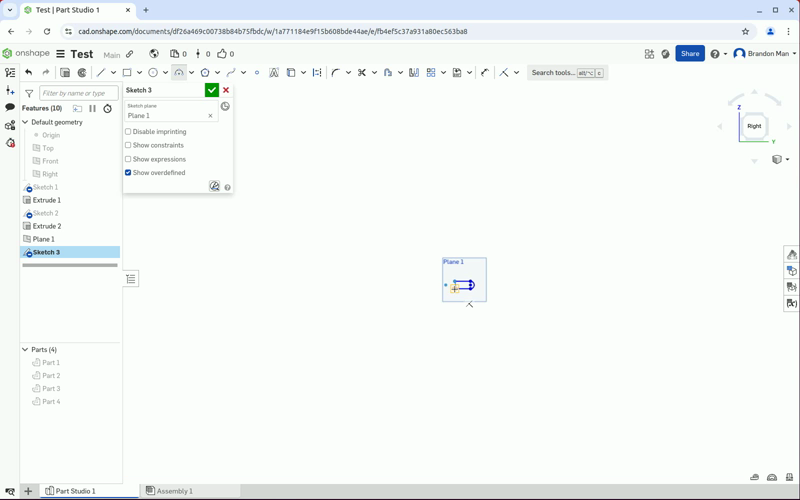
scroll(6)
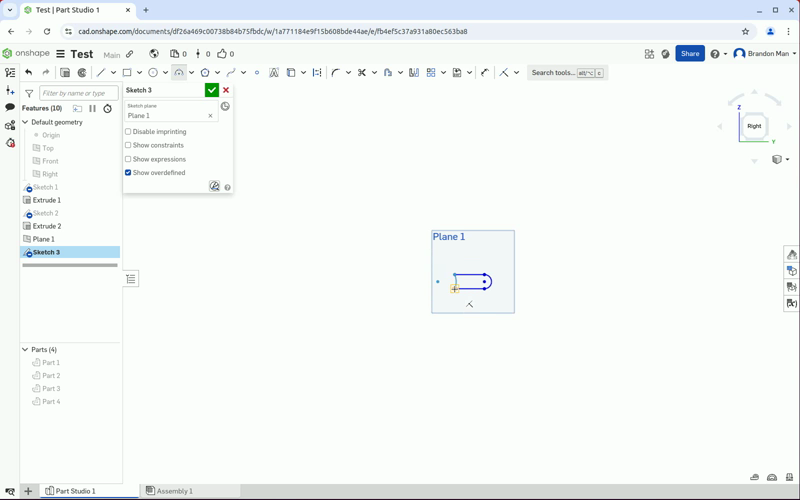
scroll(6)
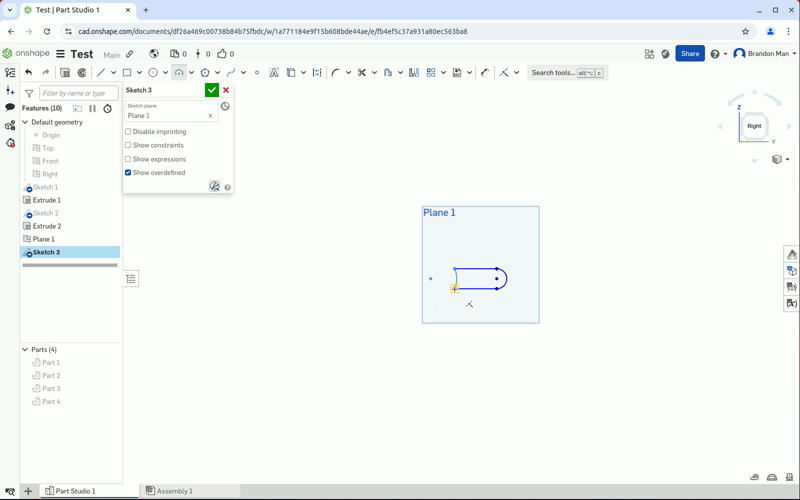
scroll(6)
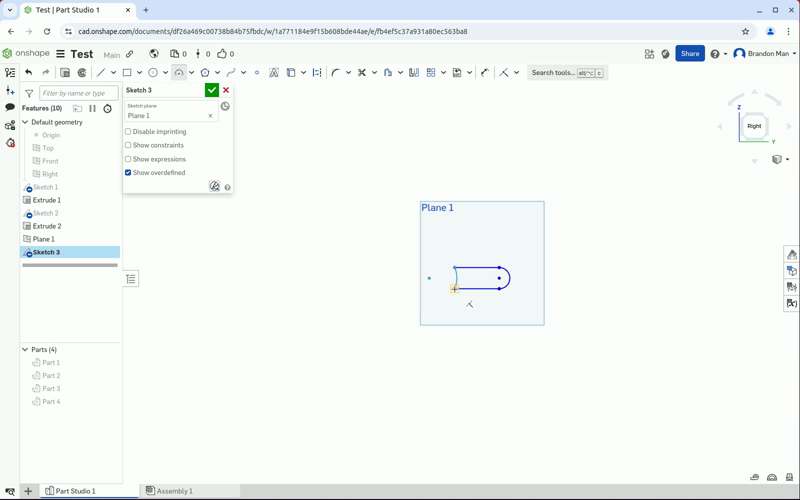
scroll(6)
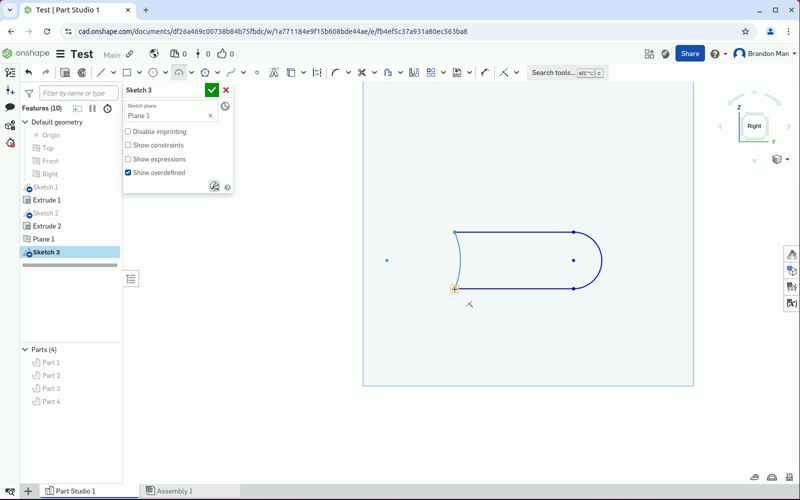
click(454, 288)
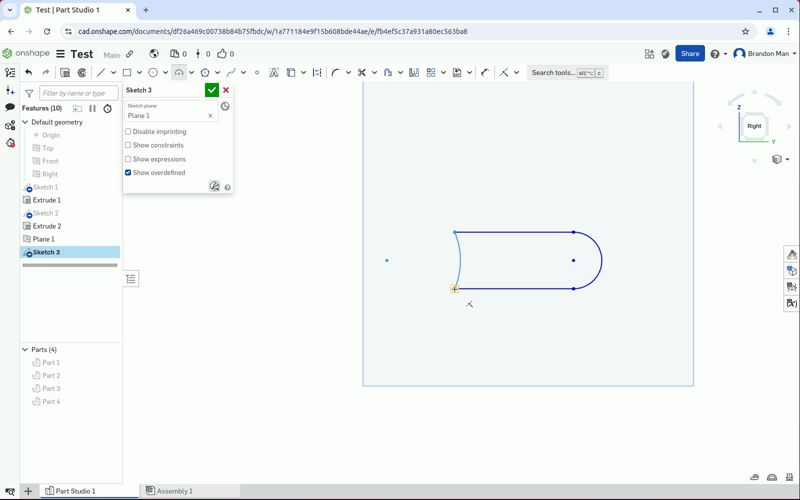
scroll(-6)
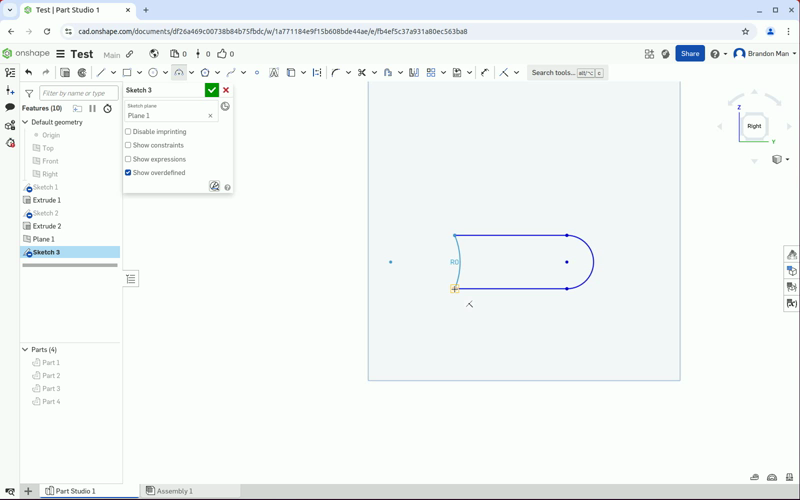
scroll(-6)
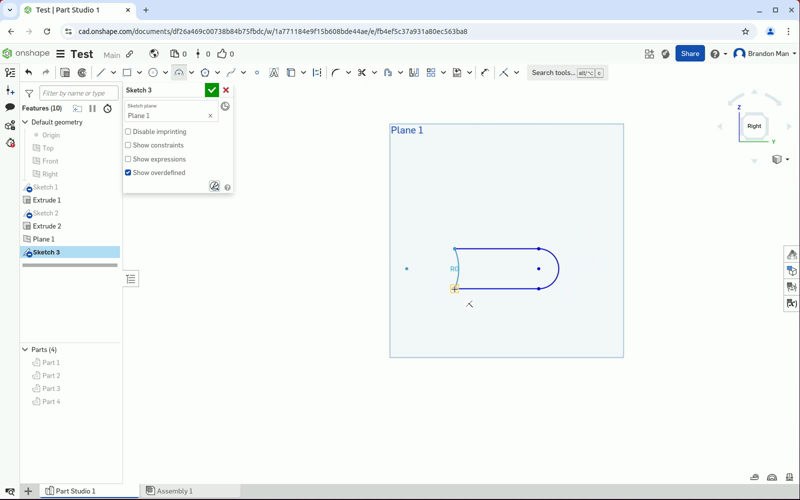
scroll(-6)
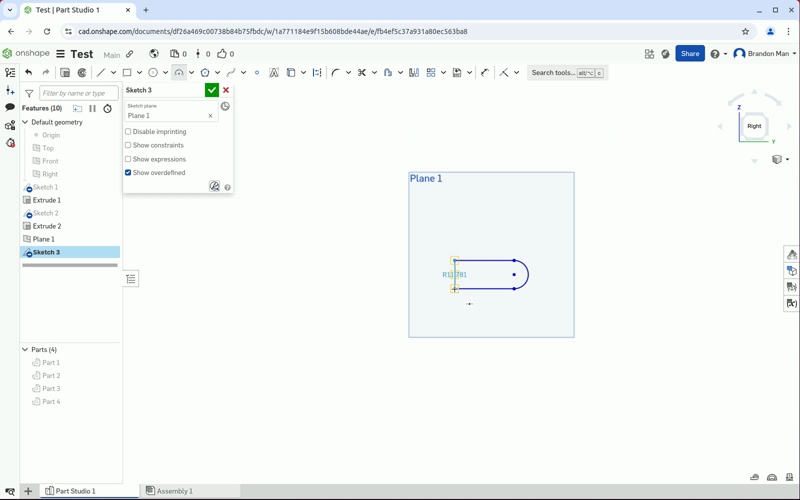
scroll(-6)
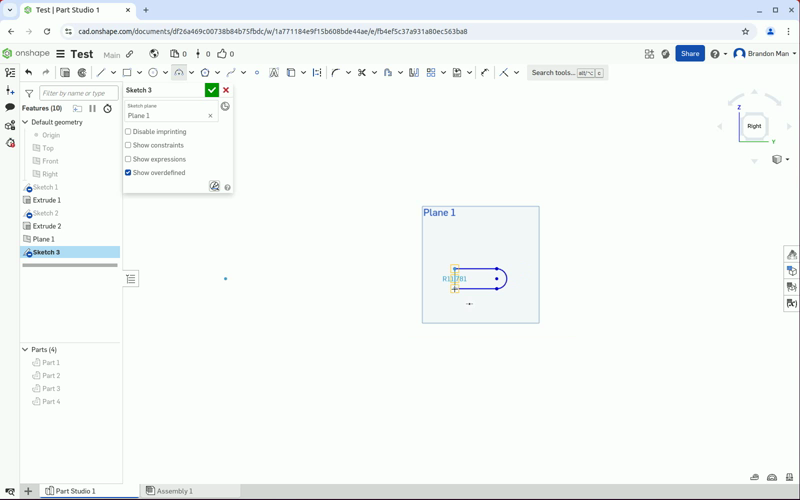
scroll(-6)
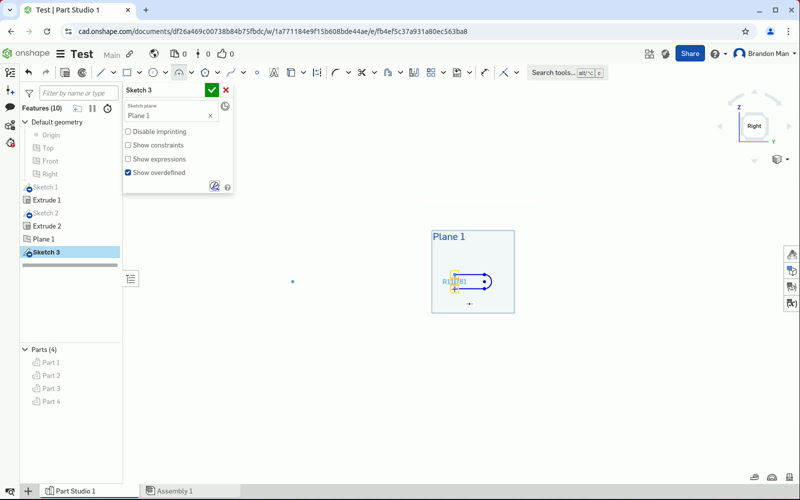
scroll(-6)
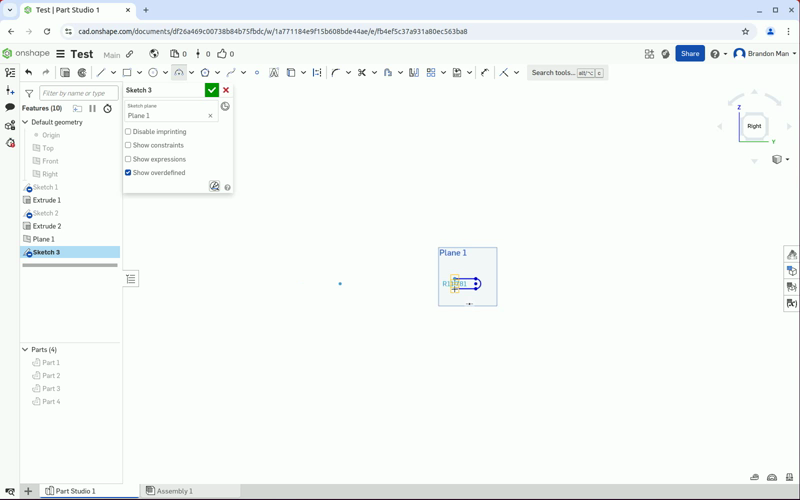
scroll(-6)
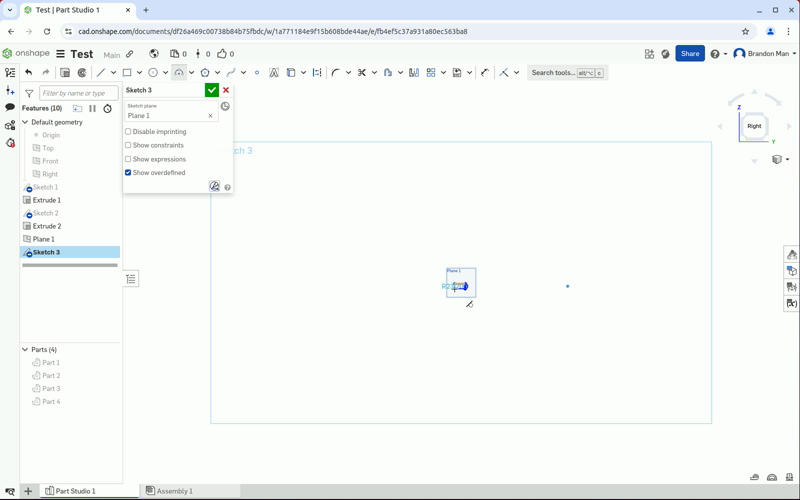
key_down(shift)
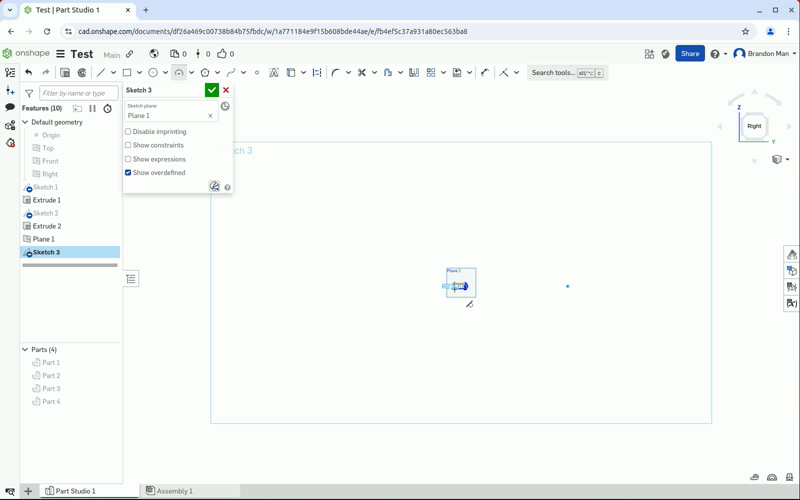
mouse_move(457, 286)
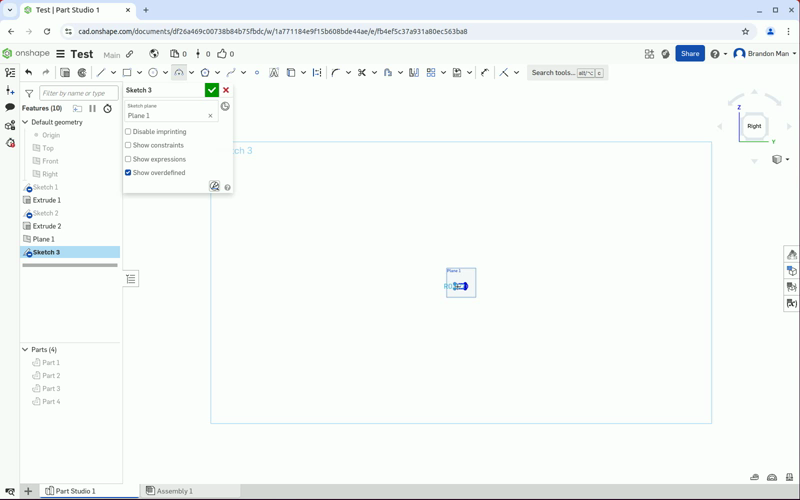
scroll(6)
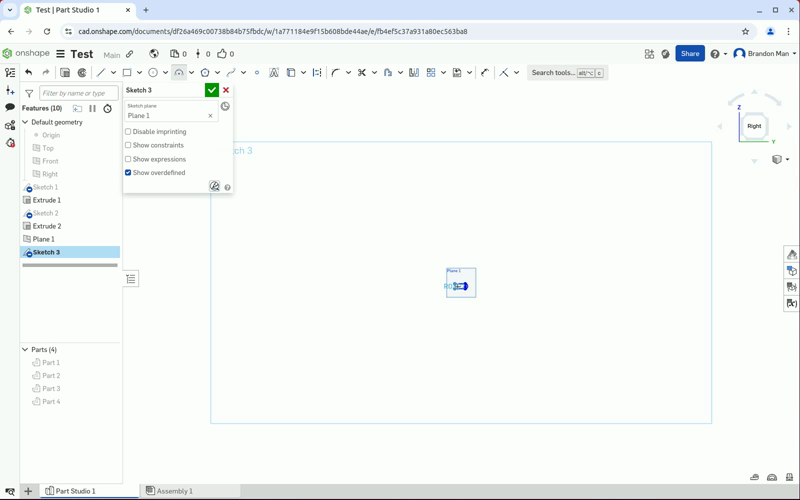
scroll(6)
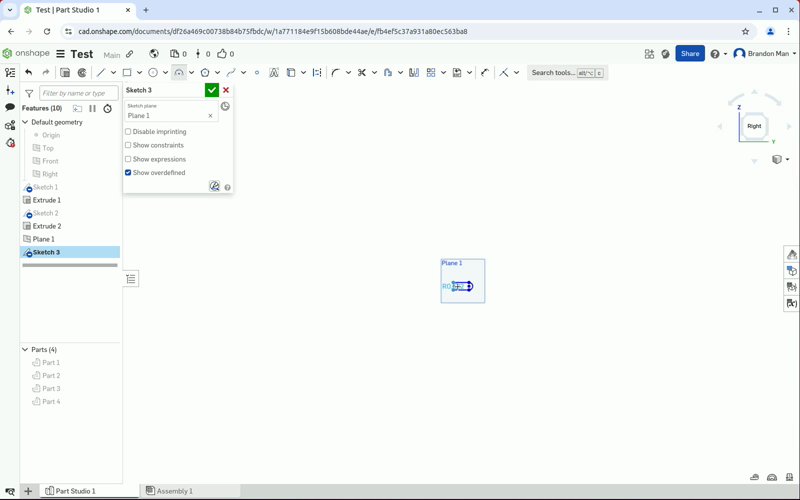
scroll(6)
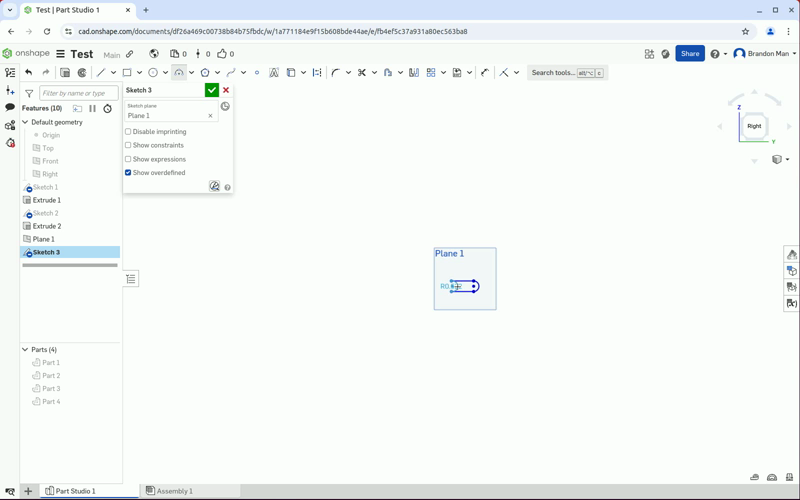
scroll(6)
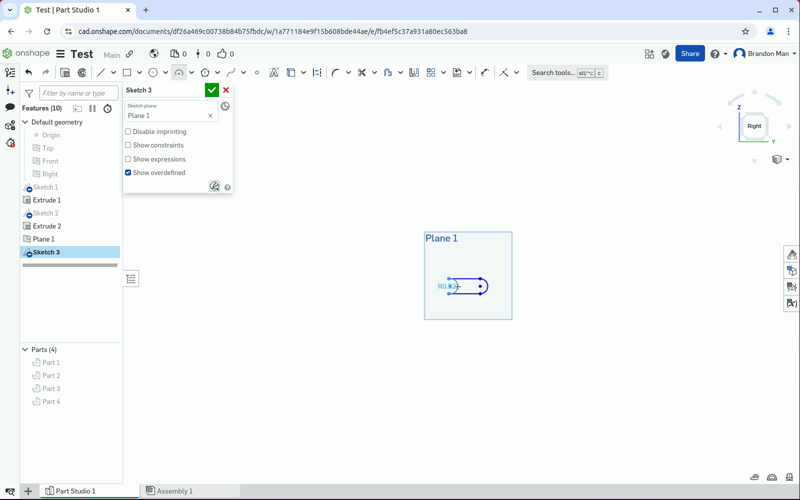
scroll(6)
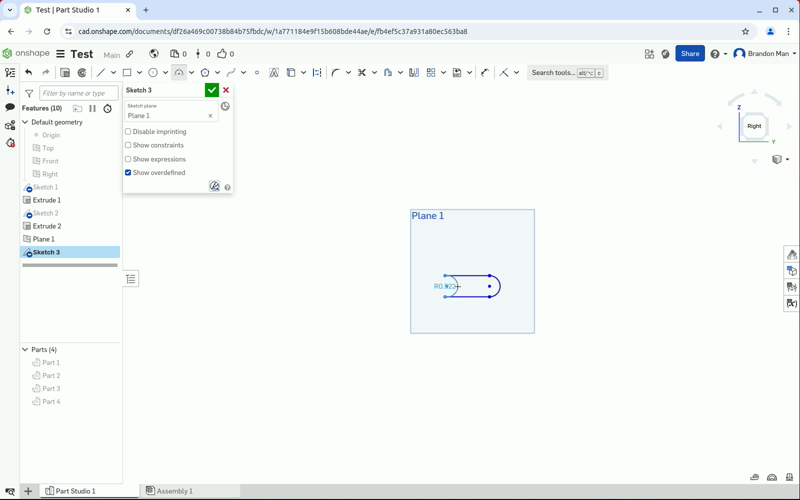
scroll(6)
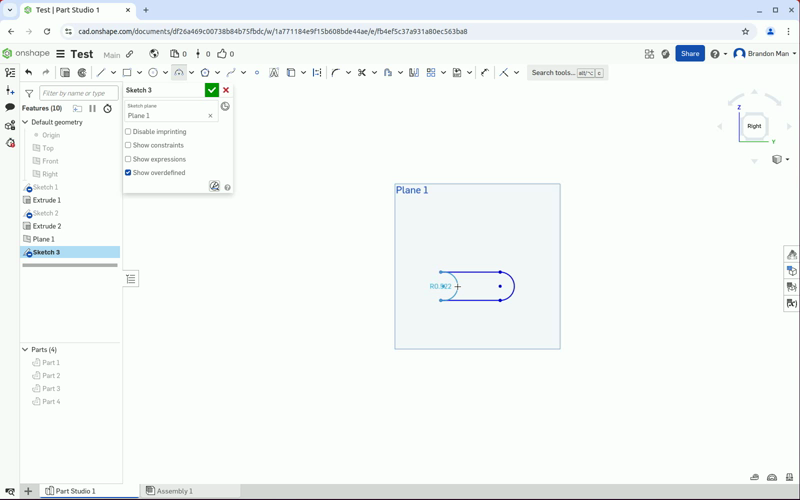
scroll(6)
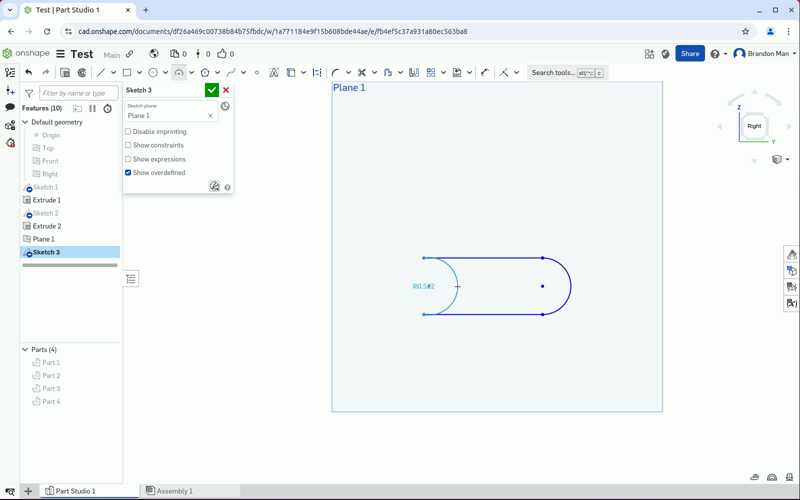
click(457, 286)
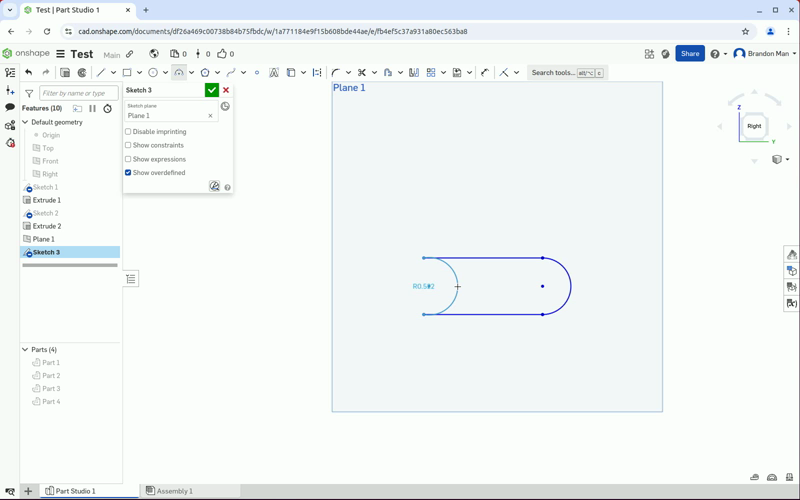
scroll(-6)
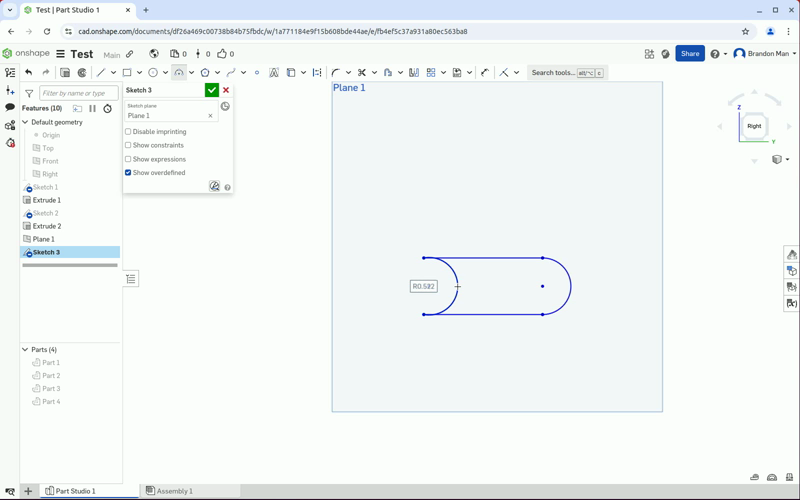
scroll(-6)
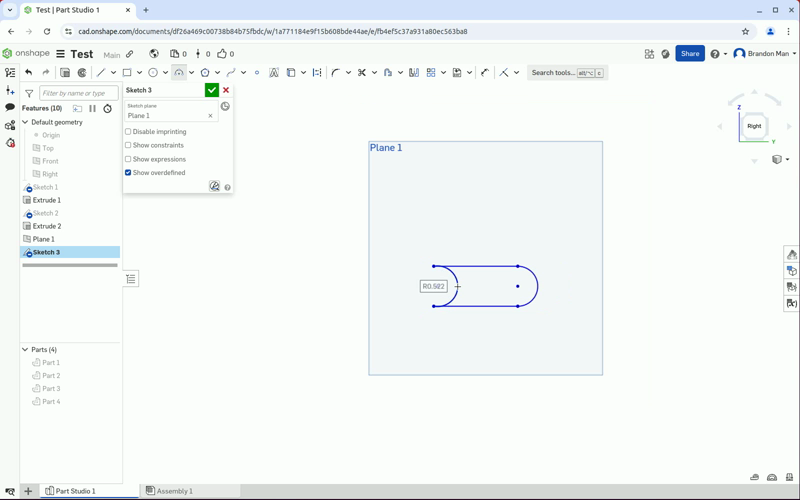
scroll(-6)
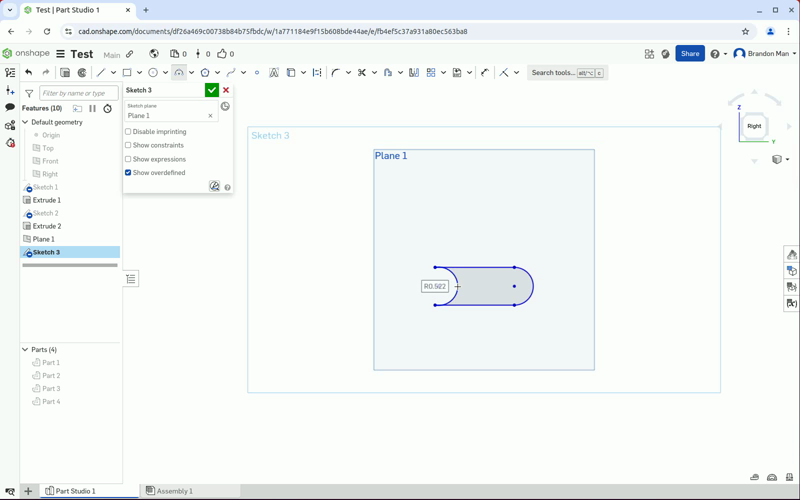
scroll(-6)
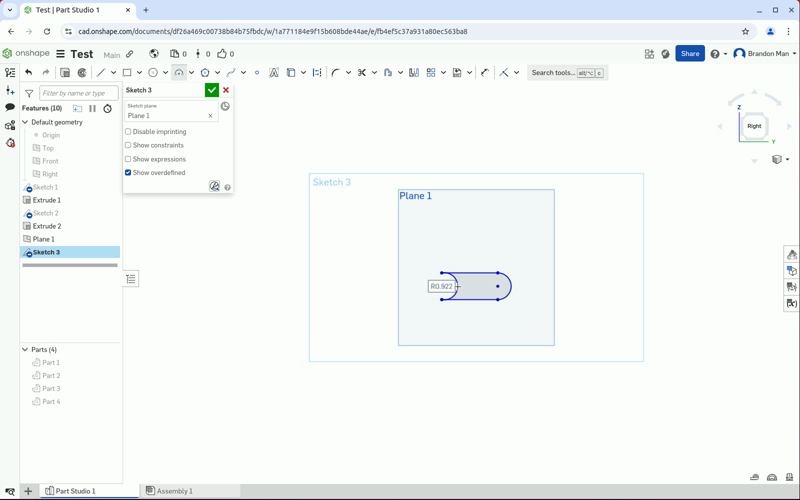
scroll(-6)
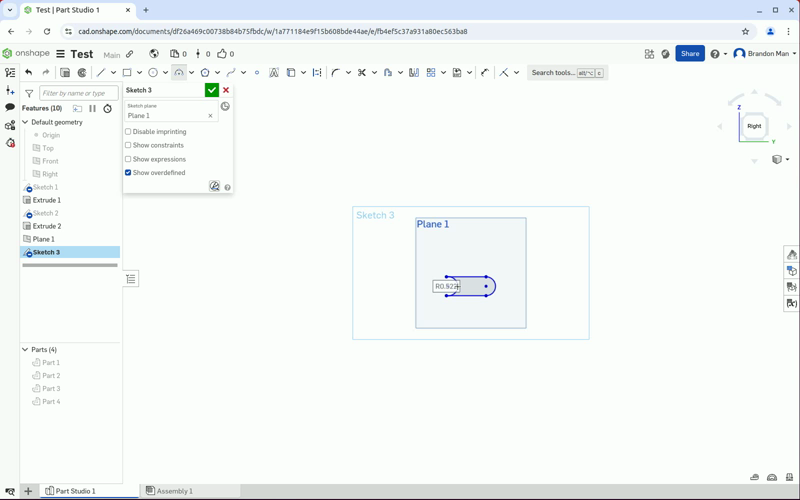
scroll(-6)
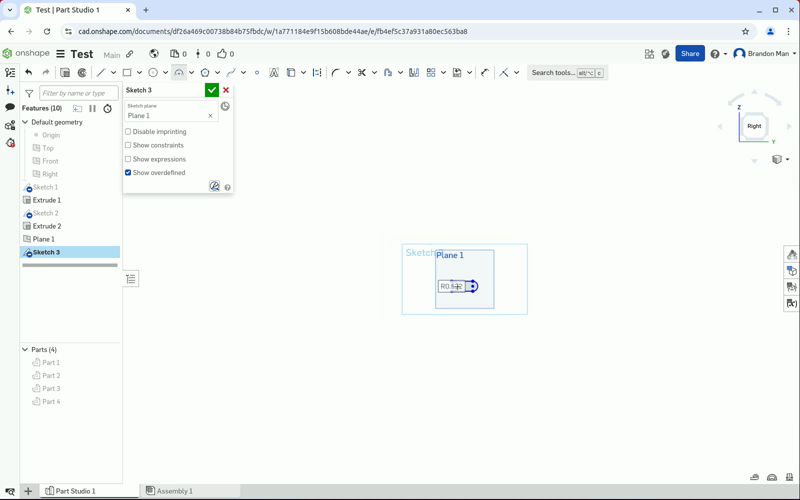
scroll(-6)
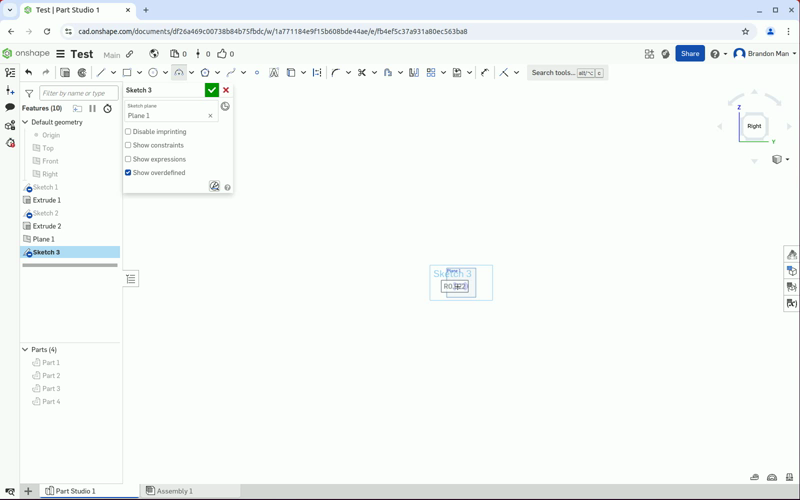
key_up(shift)
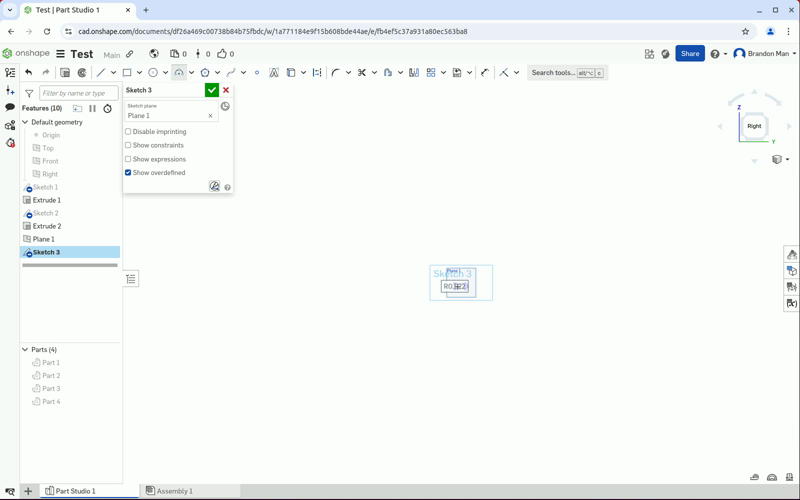
key(esc)
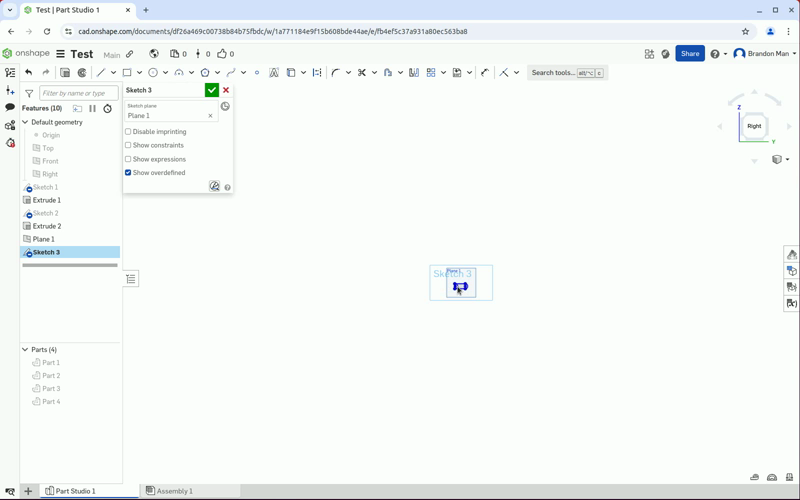
mouse_move(454, 285)
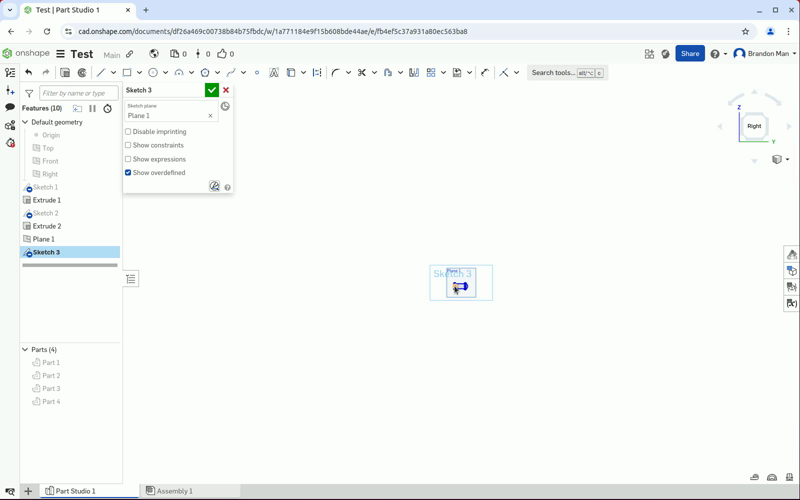
scroll(6)
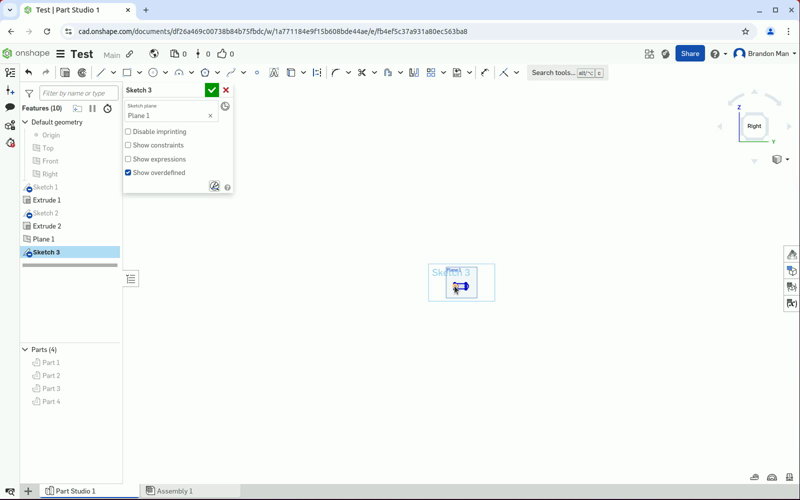
scroll(6)
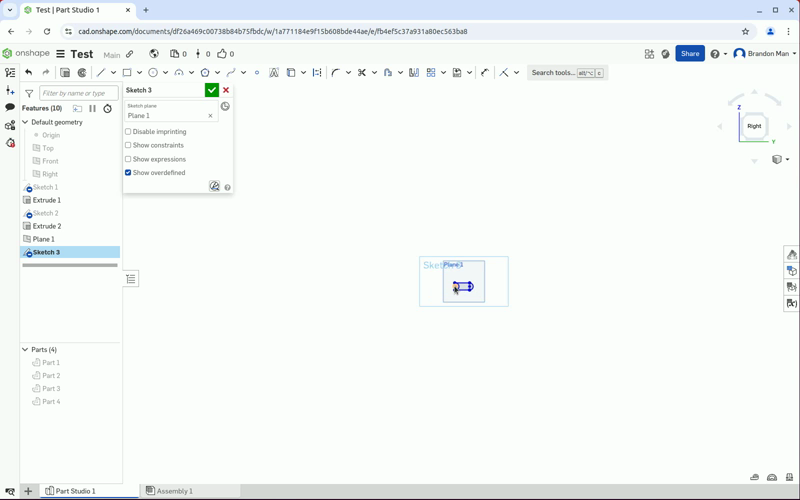
scroll(6)
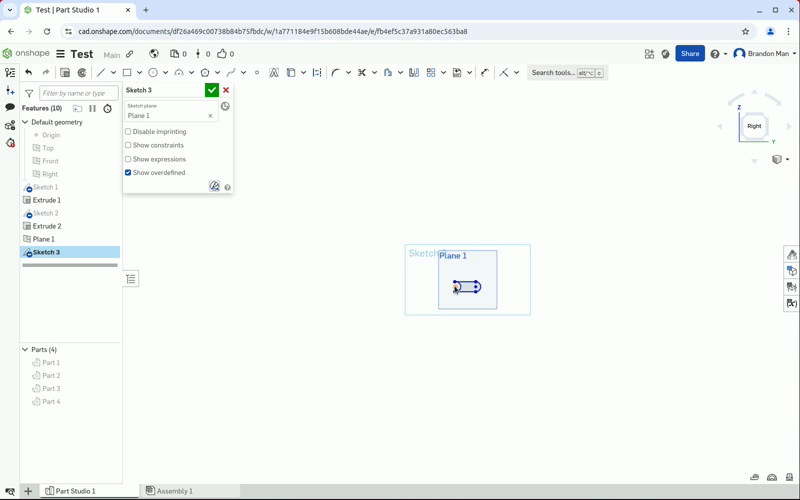
scroll(6)
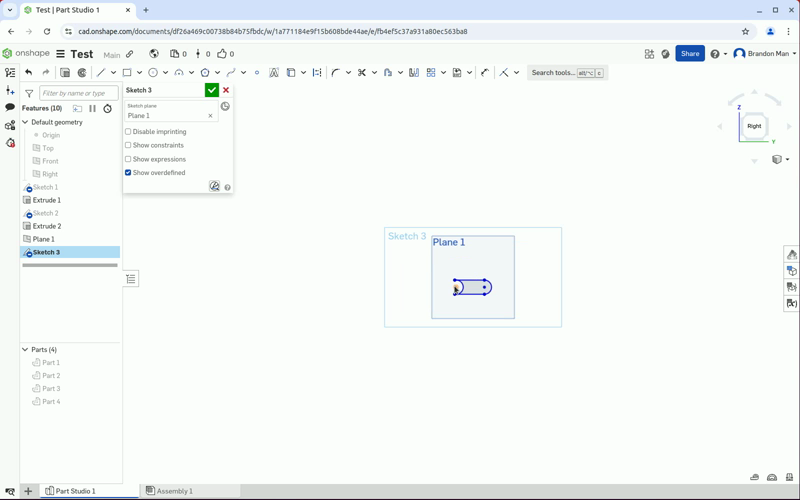
scroll(6)
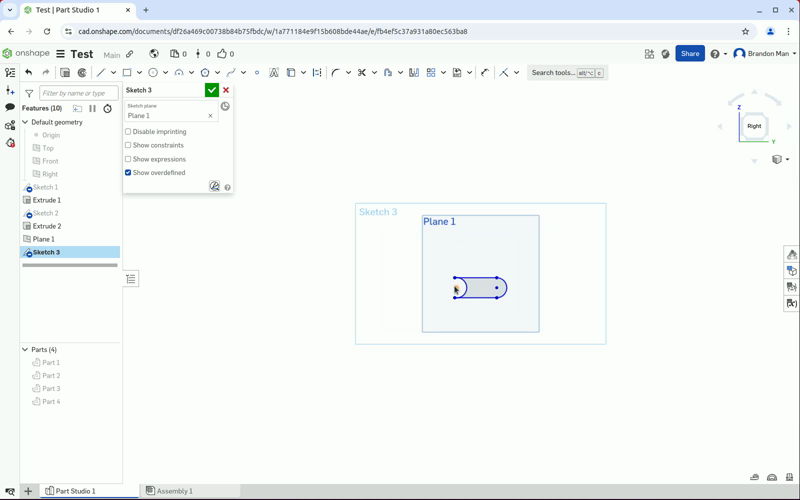
scroll(6)
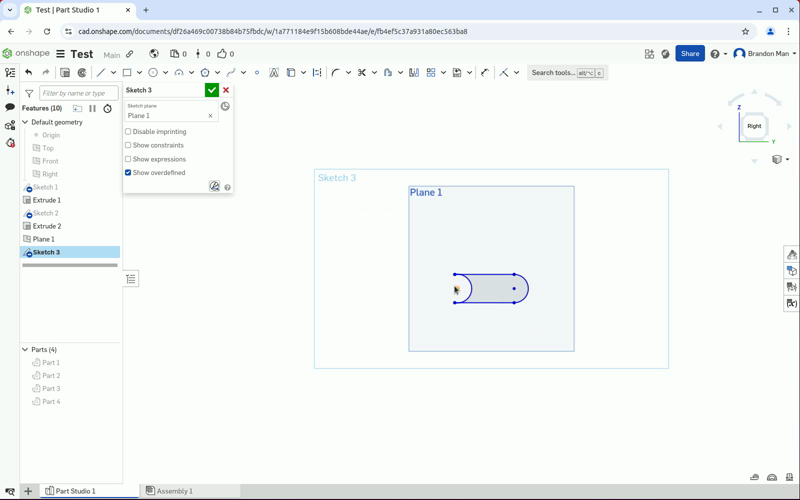
scroll(6)
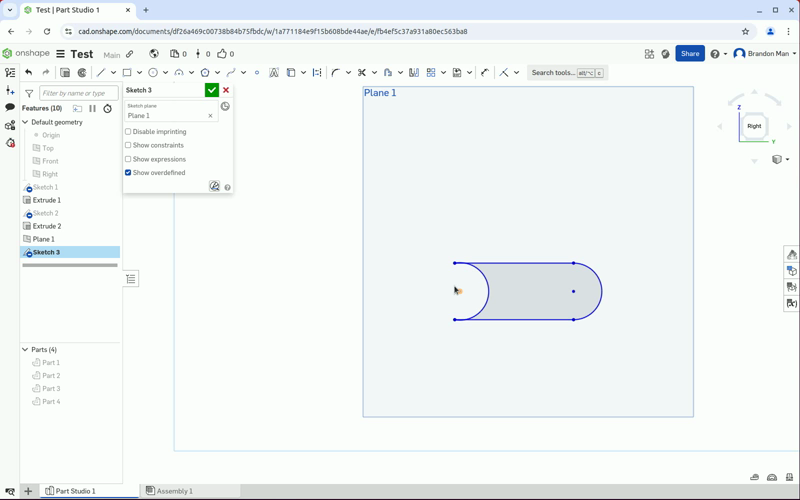
click(454, 285)
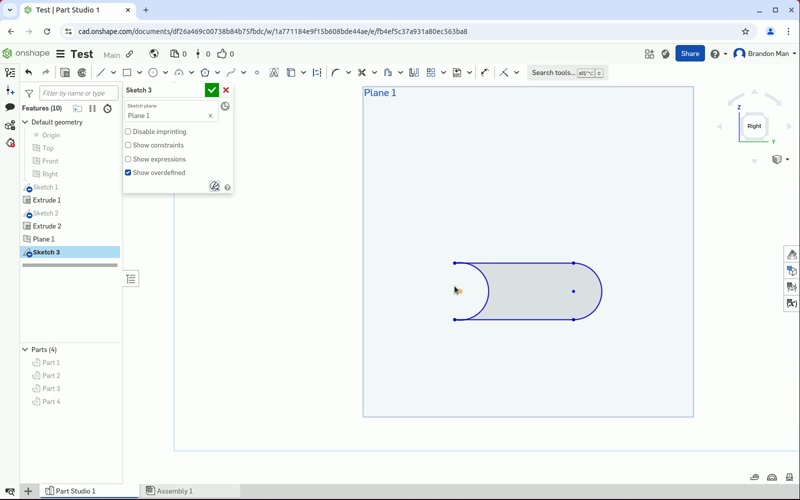
scroll(-6)
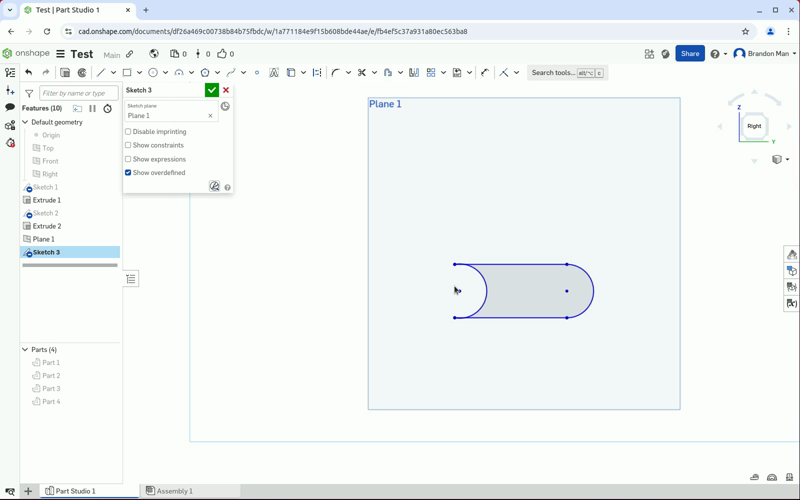
scroll(-6)
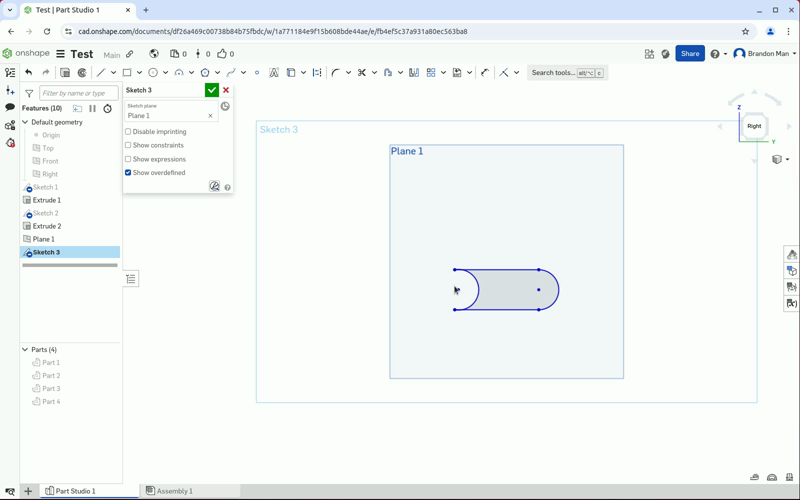
scroll(-6)
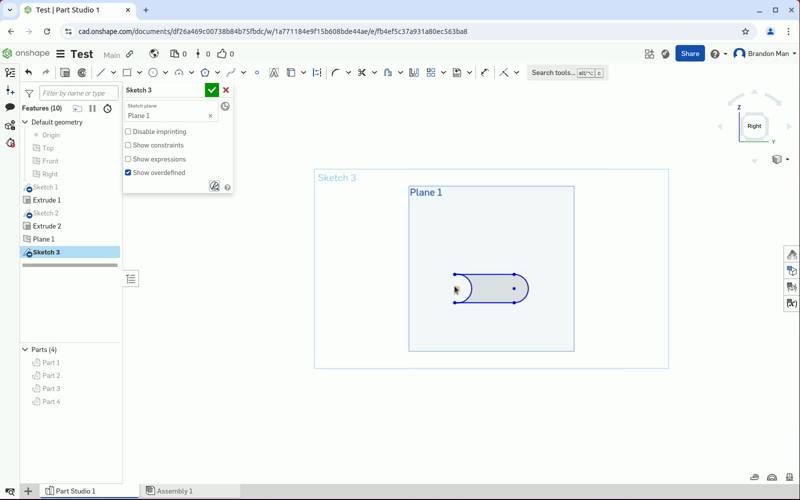
scroll(-6)
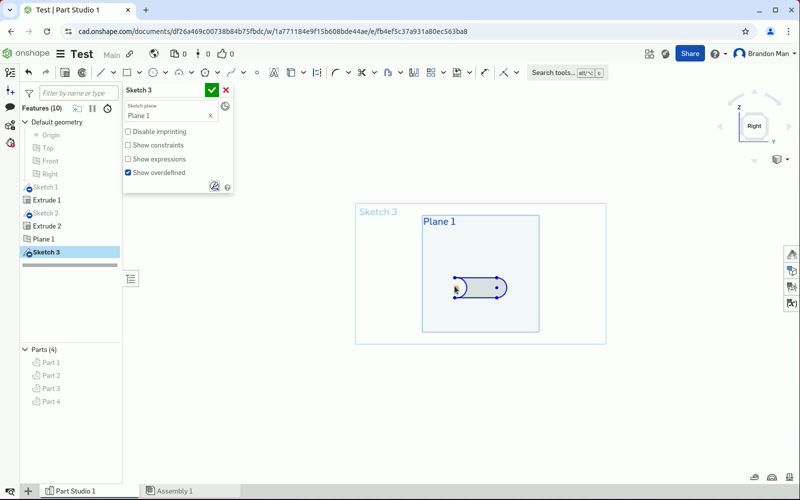
scroll(-6)
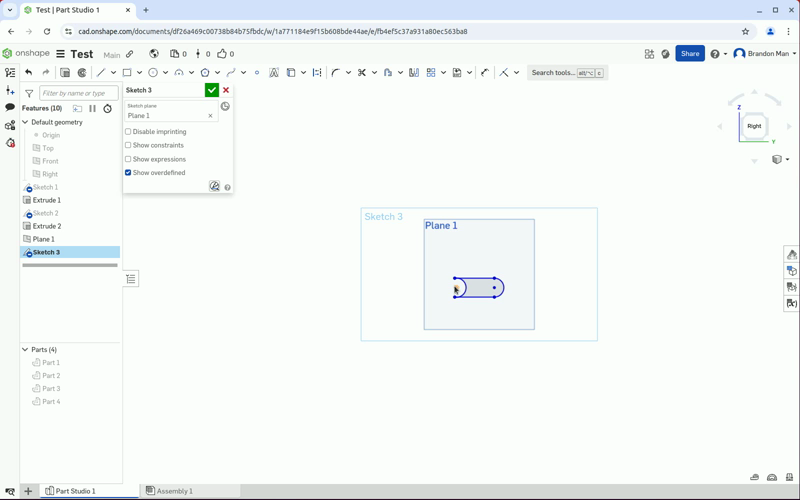
scroll(-6)
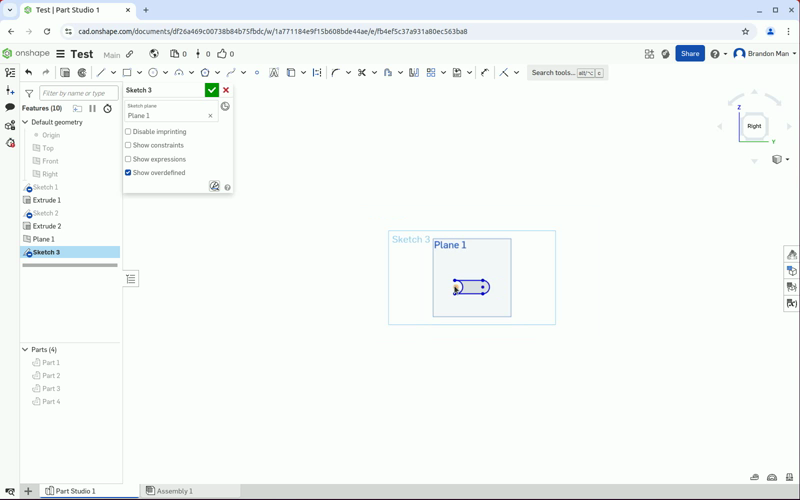
scroll(-6)
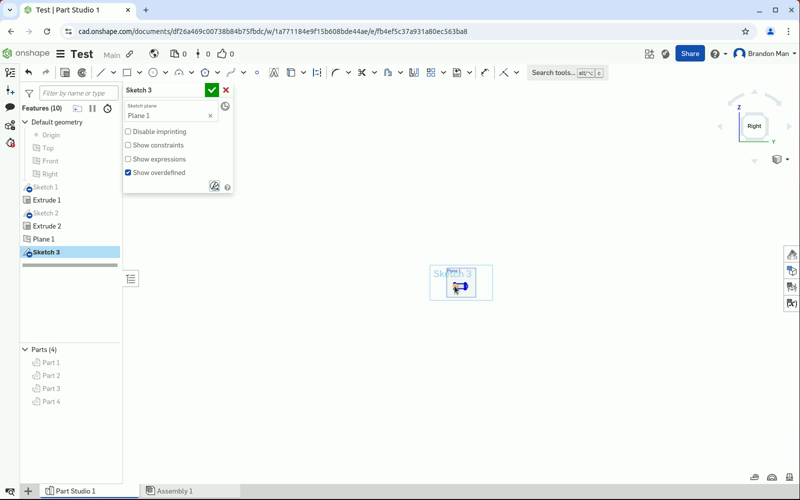
mouse_move(73, 352)
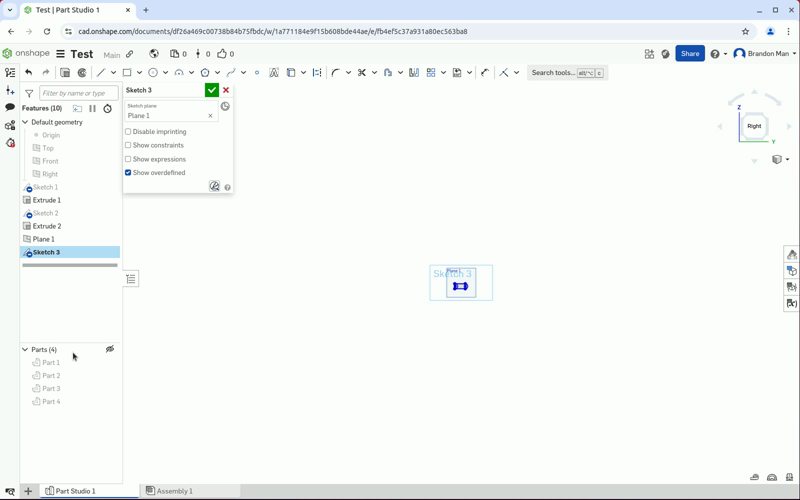
key(shift+y)
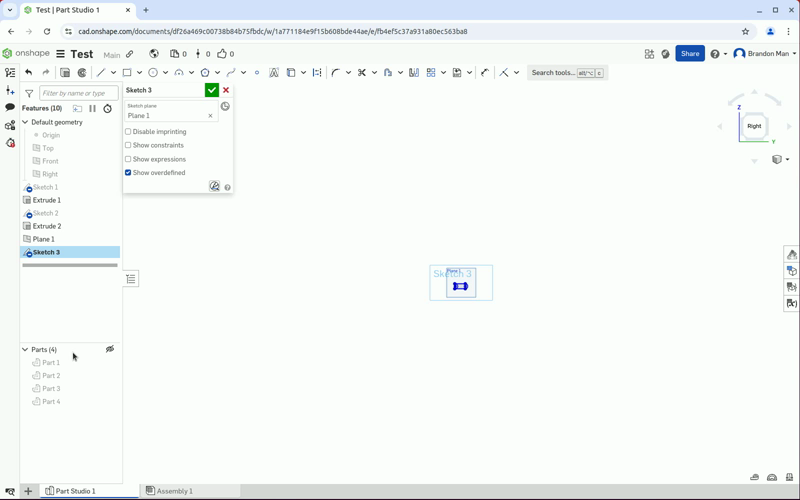
key(shift+e)
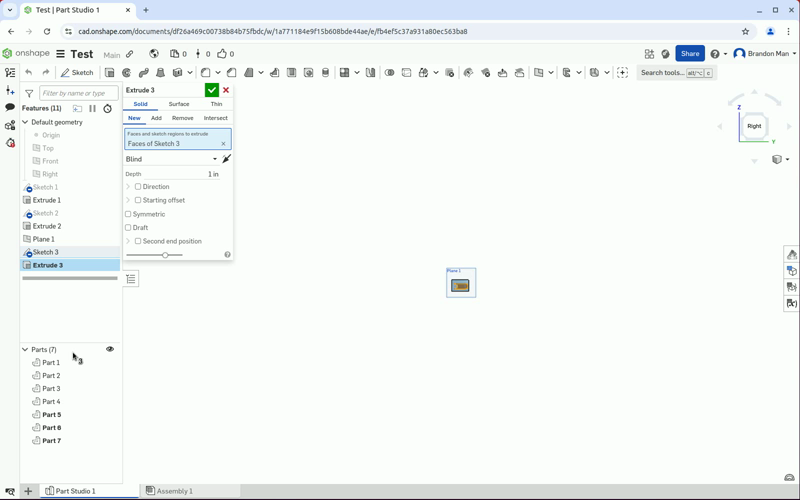
mouse_move(143, 106)
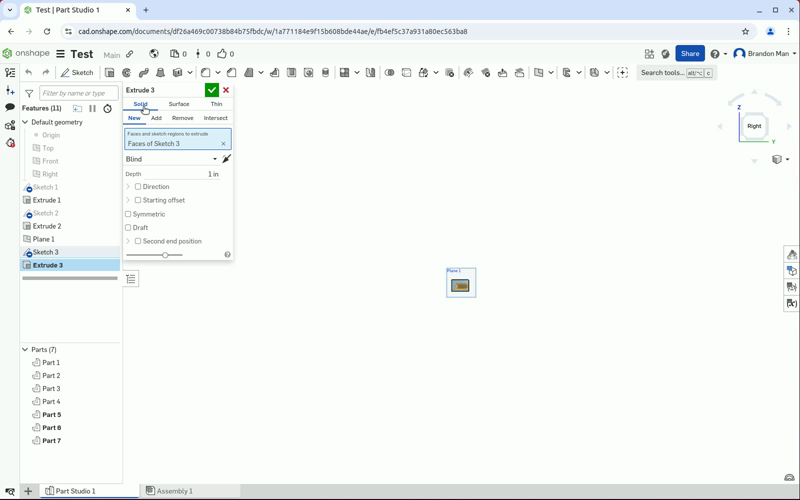
click(143, 106)
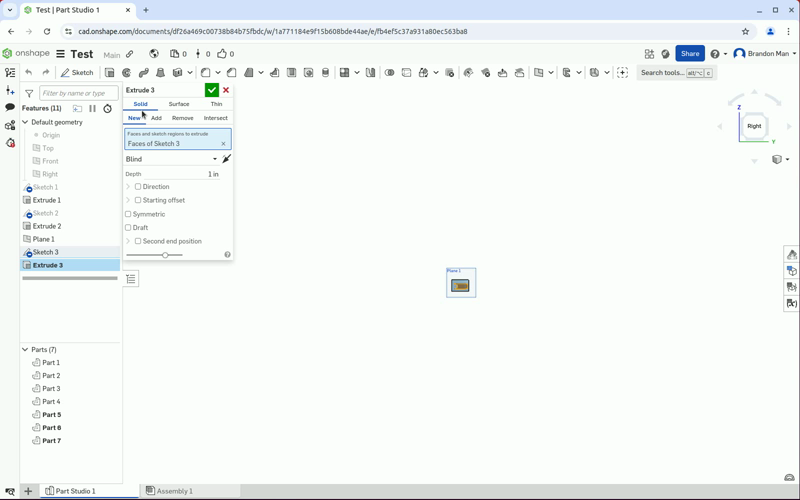
mouse_move(137, 120)
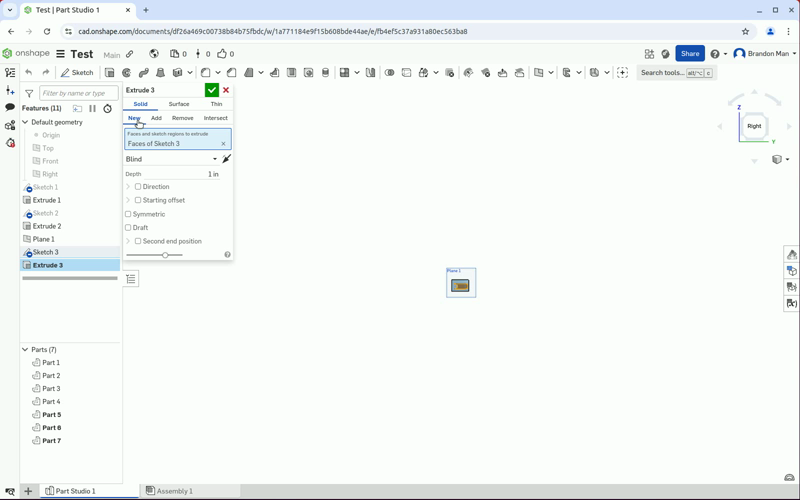
click(137, 120)
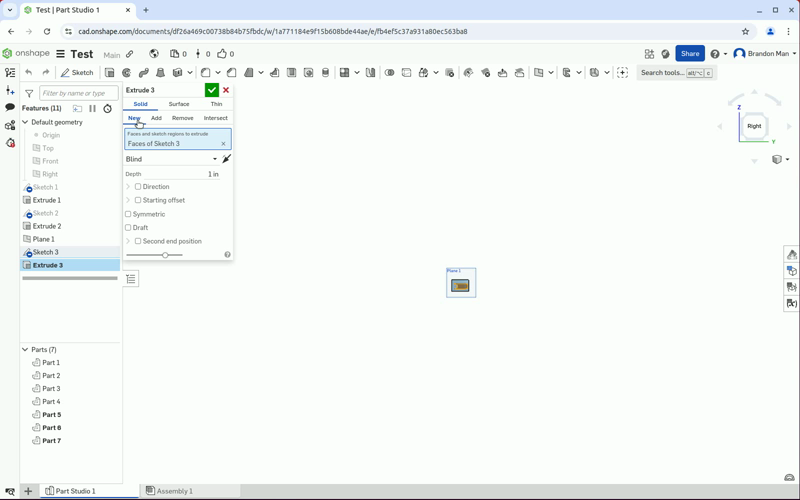
key(tab, 4)
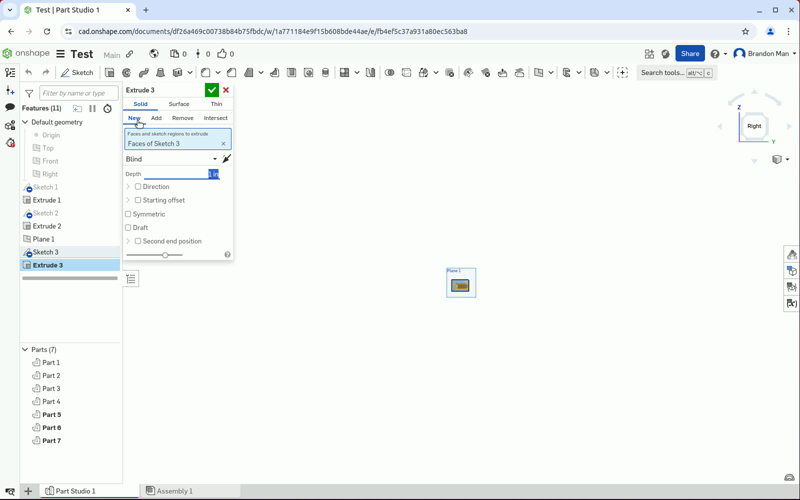
text(1.926)
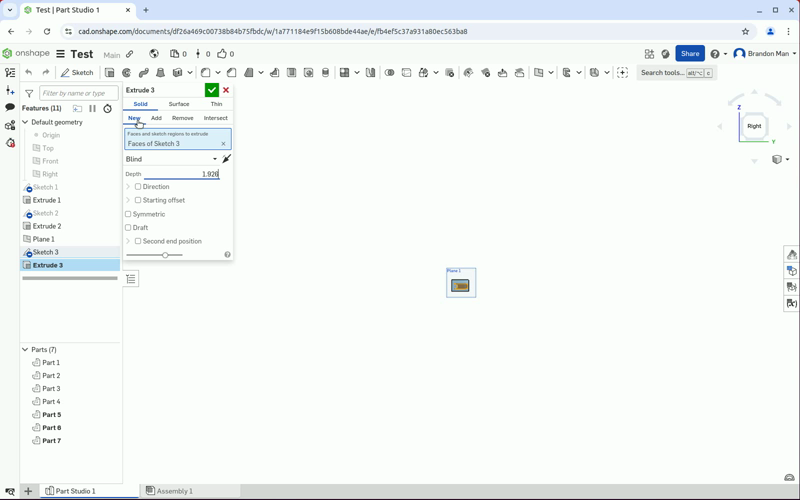
key(enter)
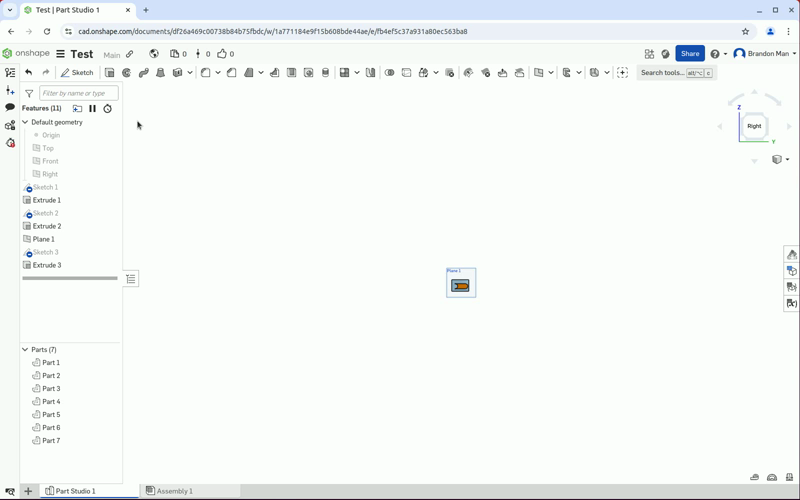
key(shift+h)
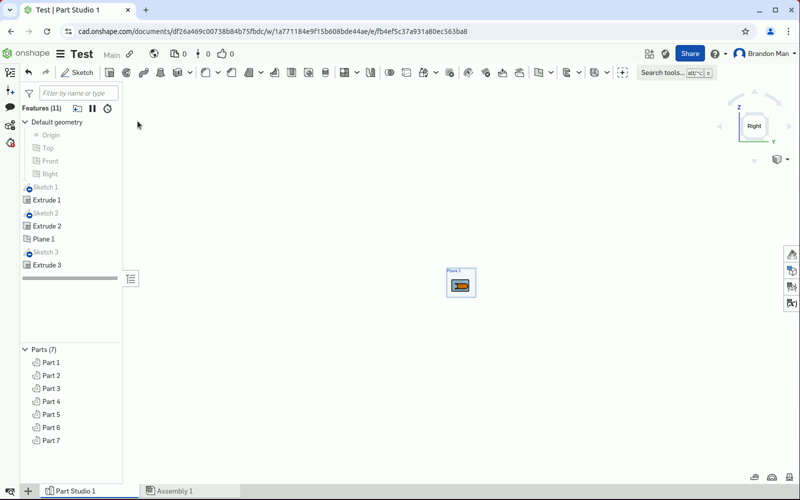
key(shift+h)
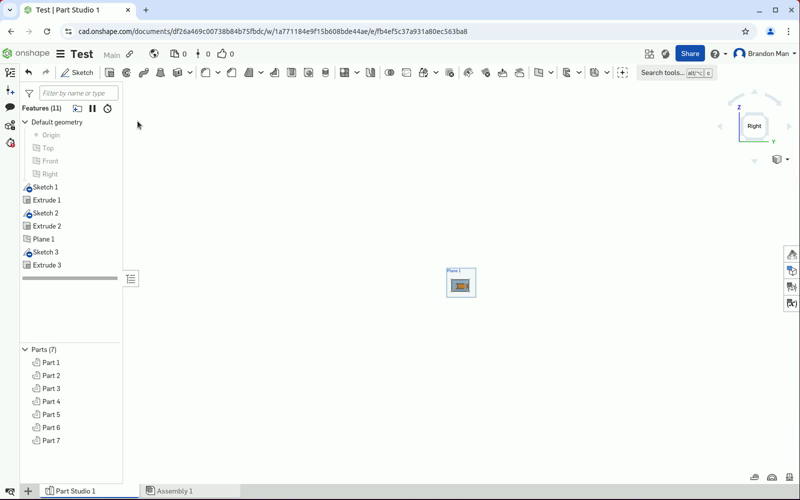
key(shift+7)
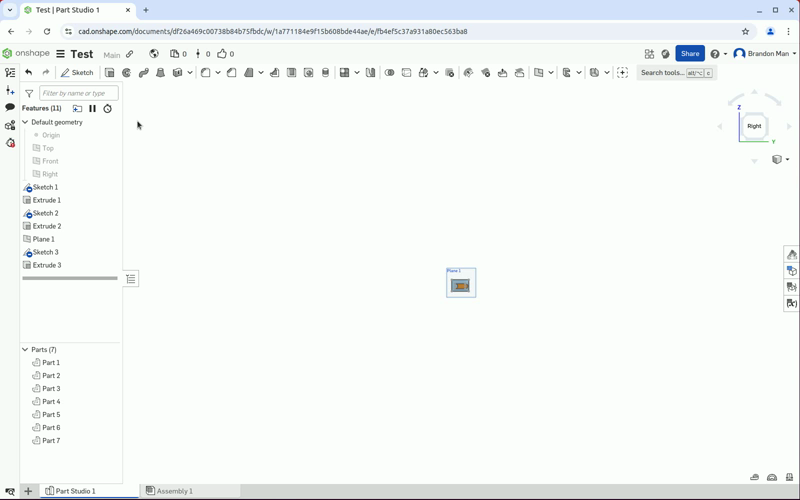
key(right, 2)
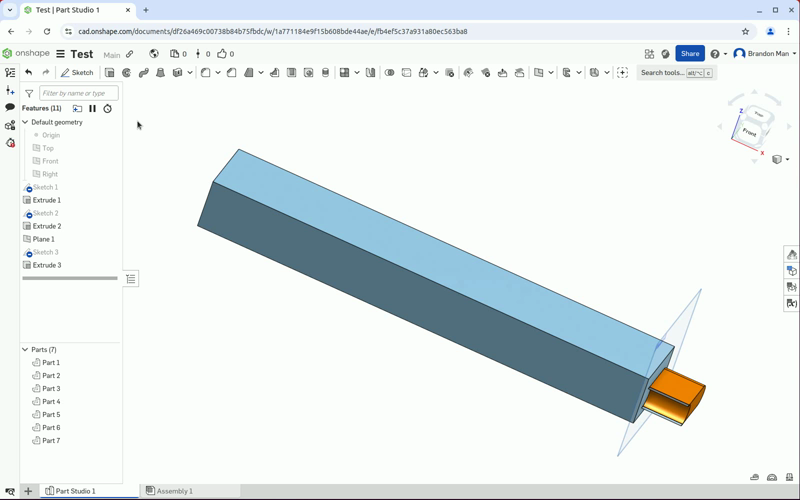
key(down, 2)
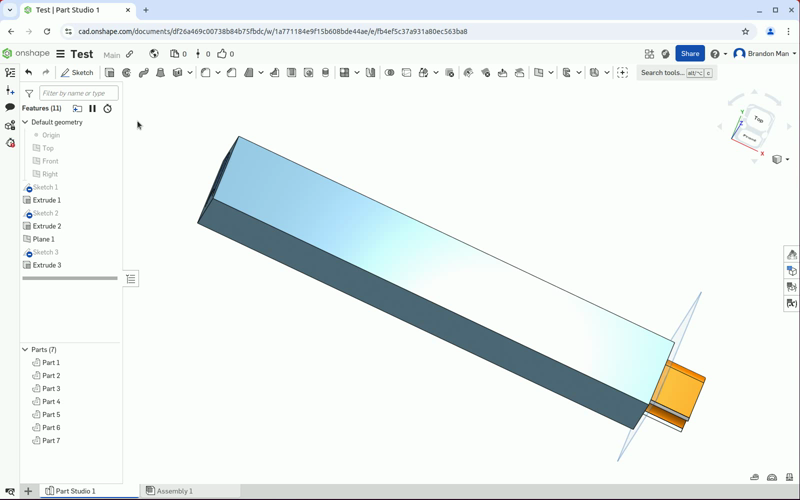
key(up, 2)
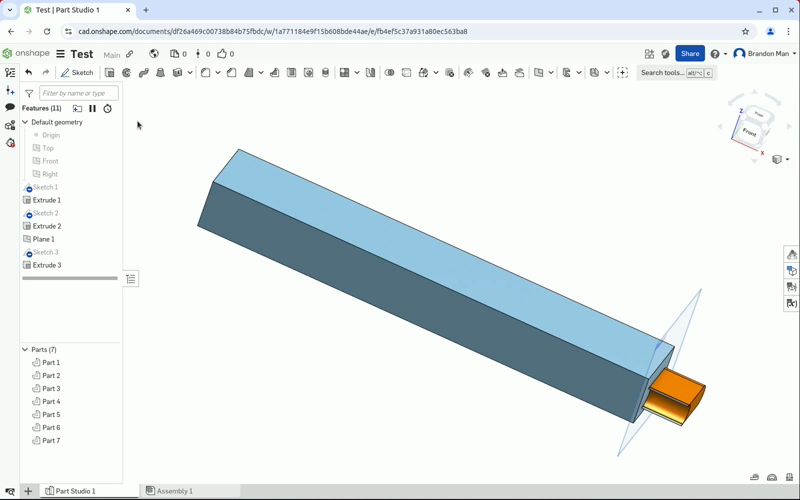
key(left, 2)
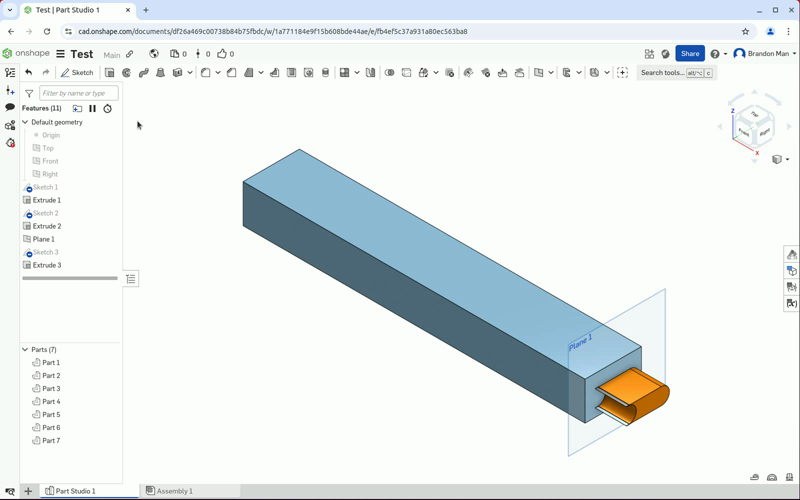
mouse_move(73, 189)
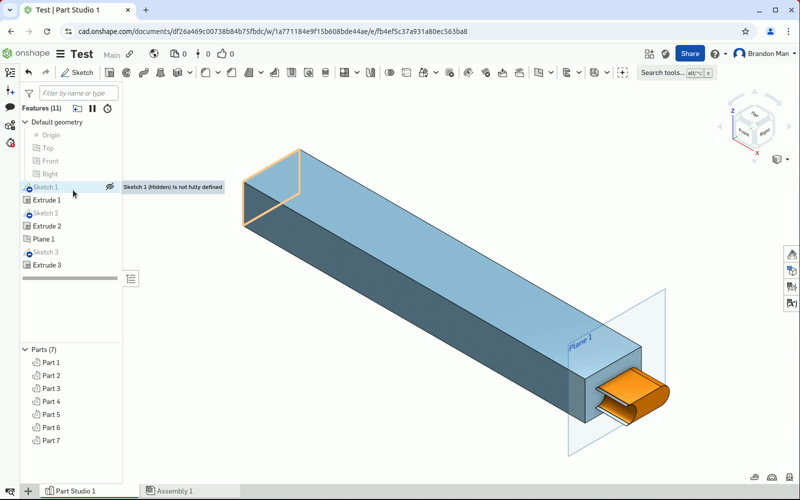
click(73, 189)